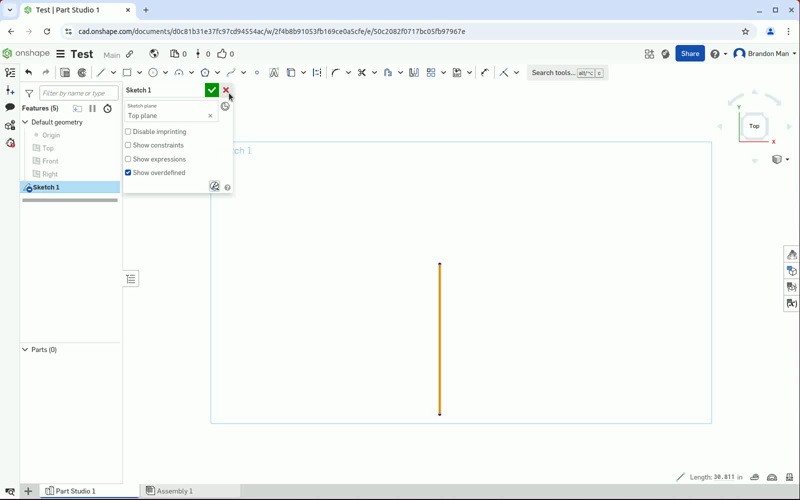
key(shift+h)
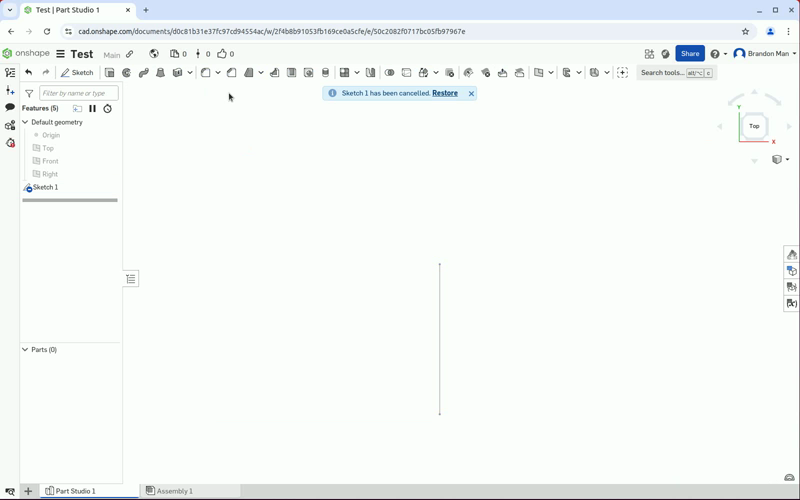
key(shift+s)
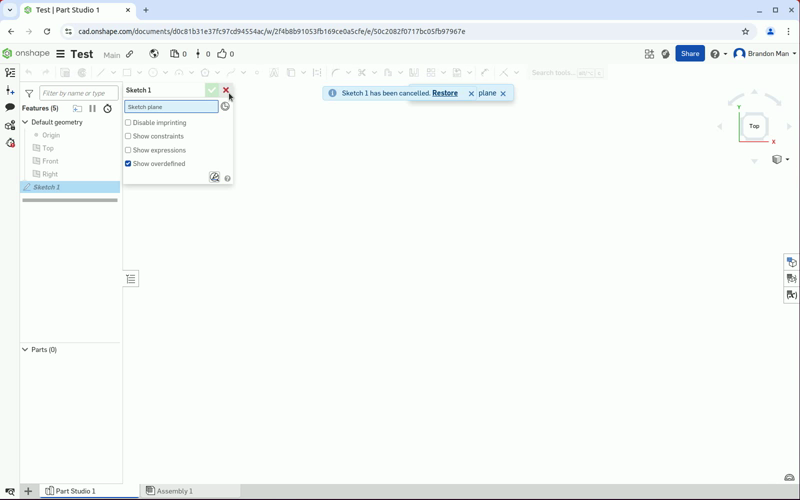
mouse_move(73, 150)
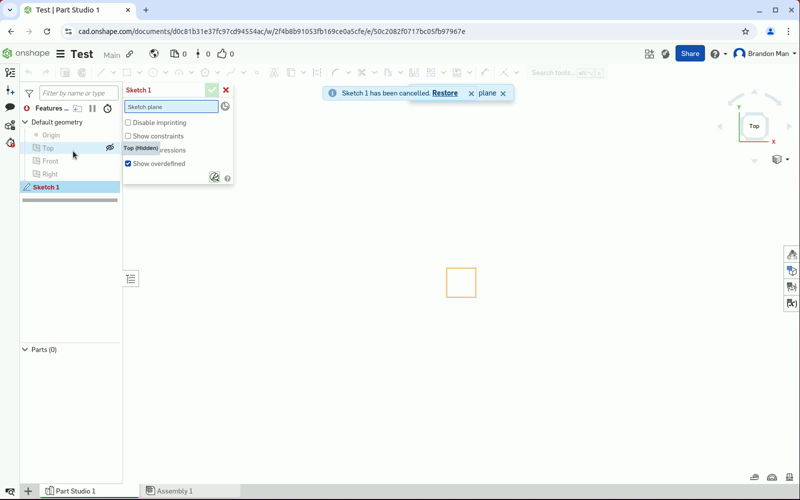
click(73, 150)
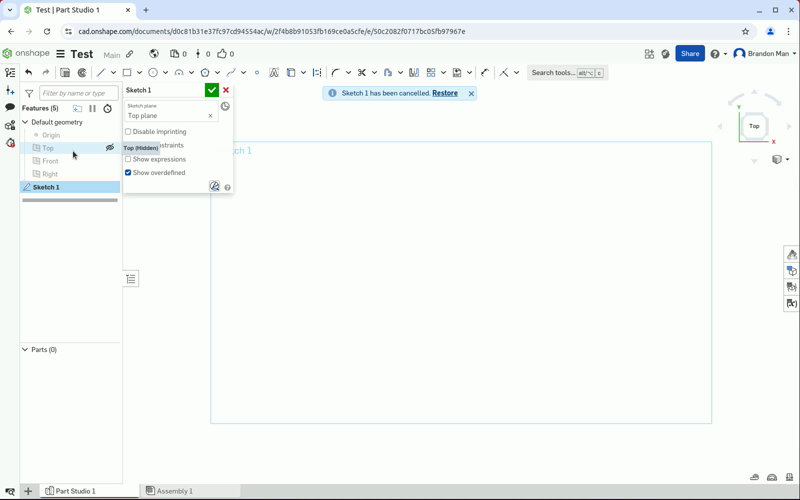
mouse_move(73, 352)
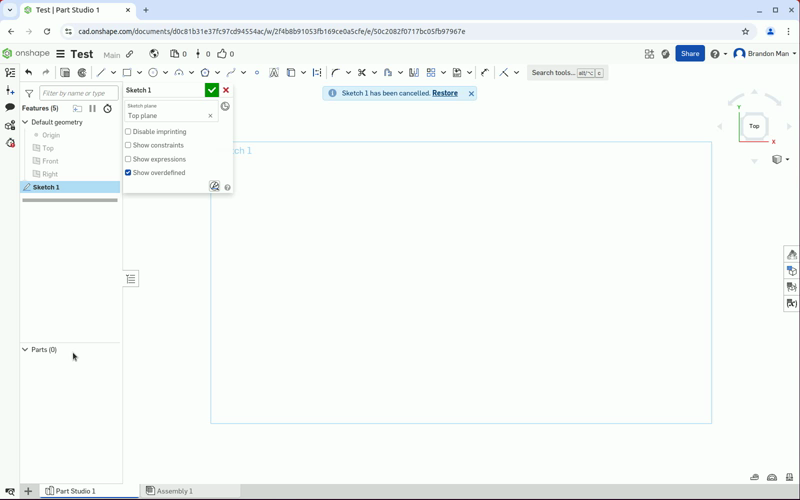
key(y)
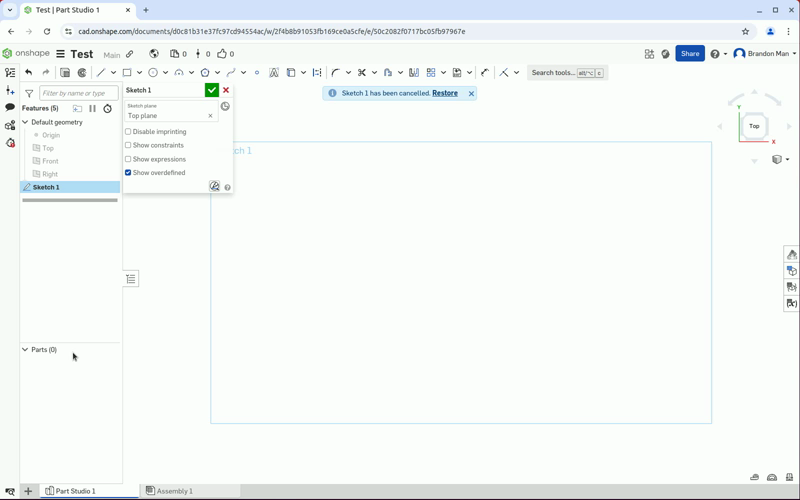
key(l)
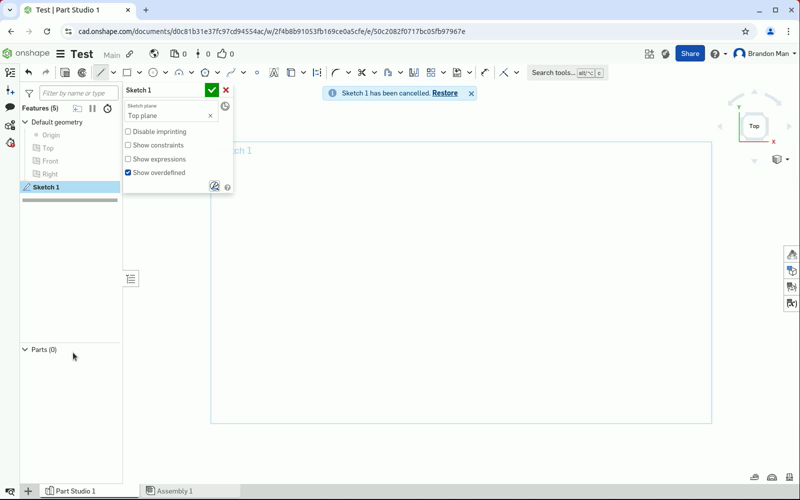
key_down(shift)
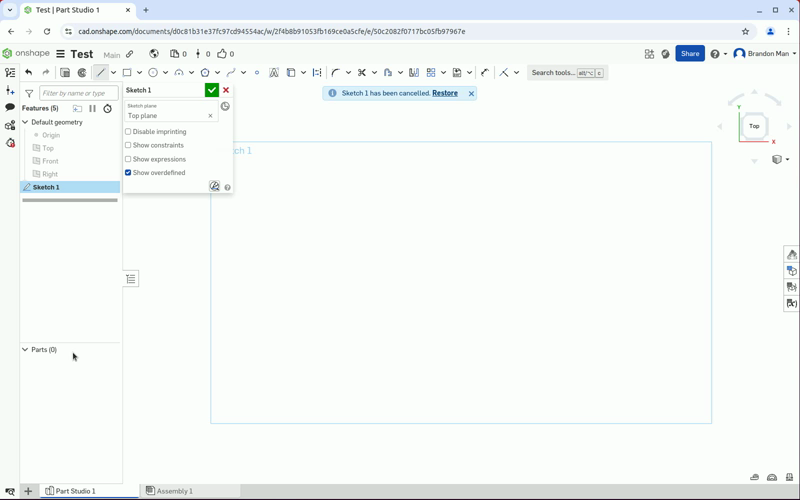
mouse_move(460, 294)
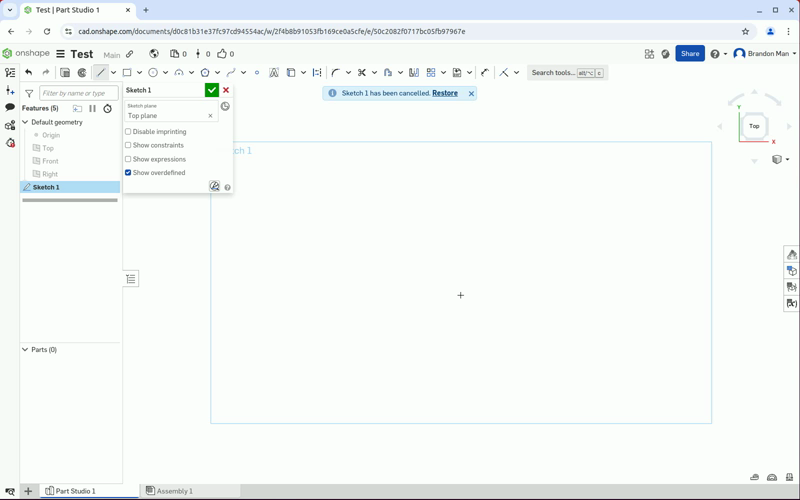
click(460, 294)
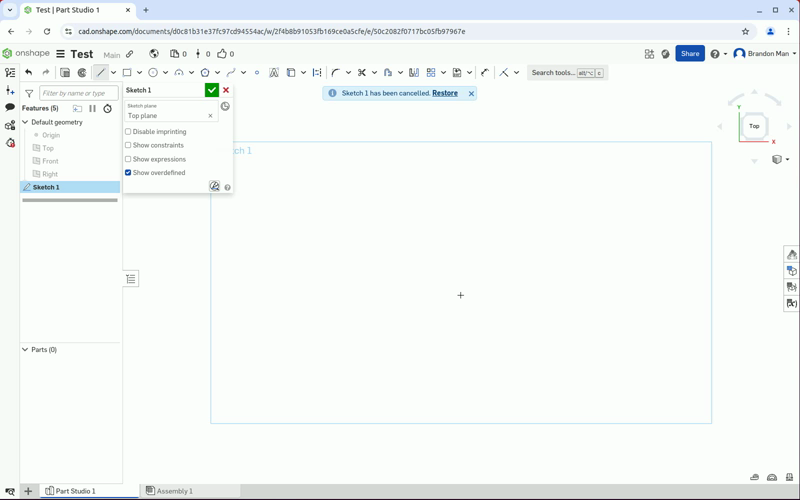
key_up(shift)
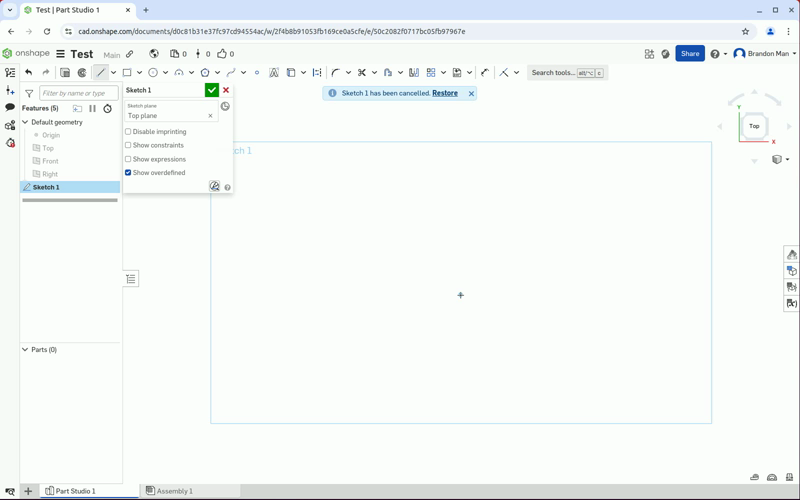
key_down(shift)
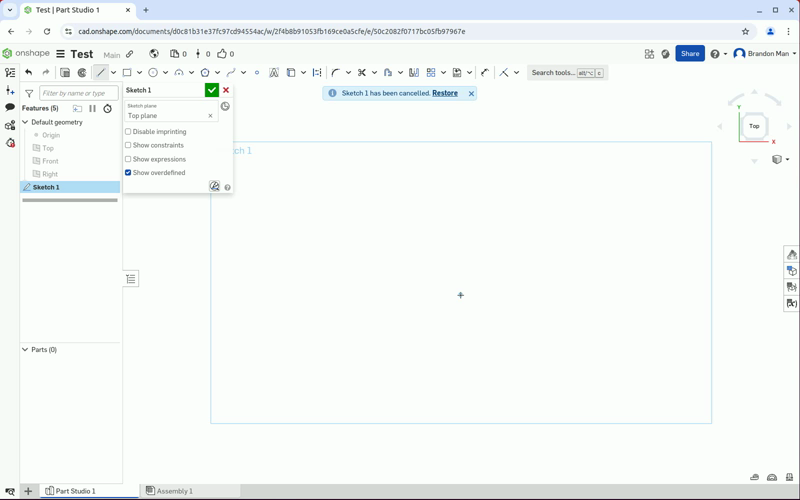
mouse_move(490, 294)
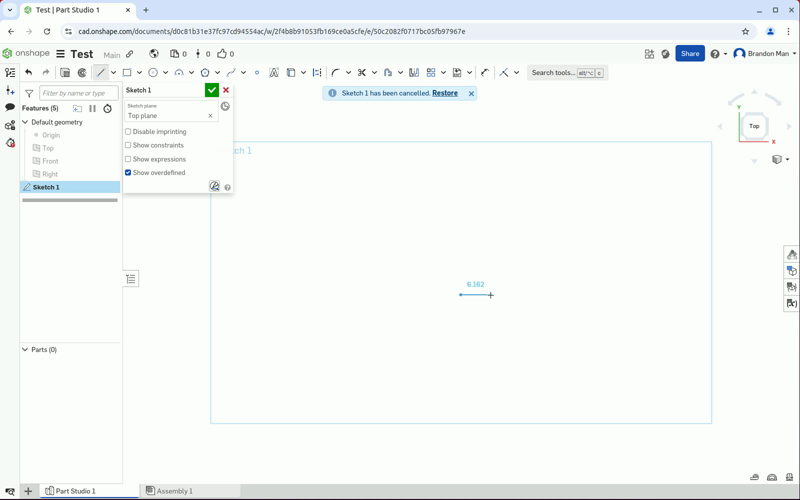
mouse_move(460, 282)
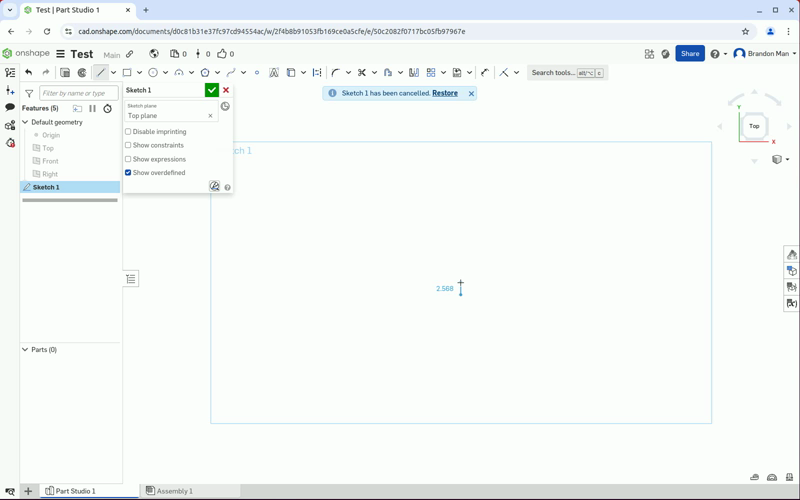
click(460, 282)
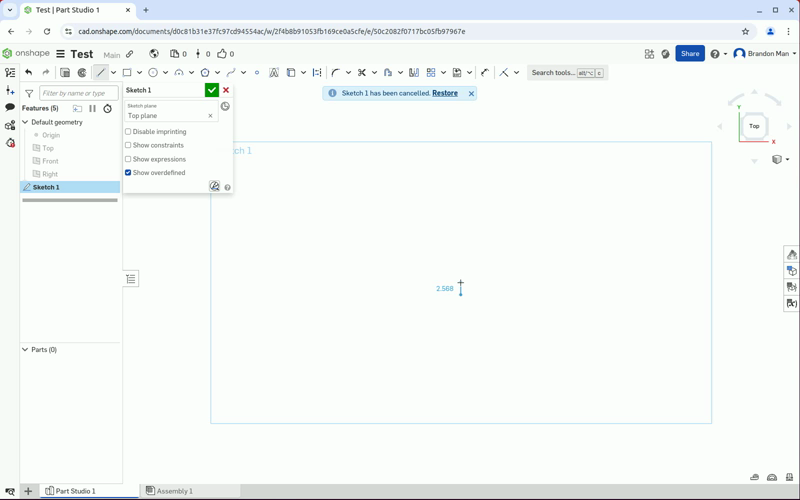
key_up(shift)
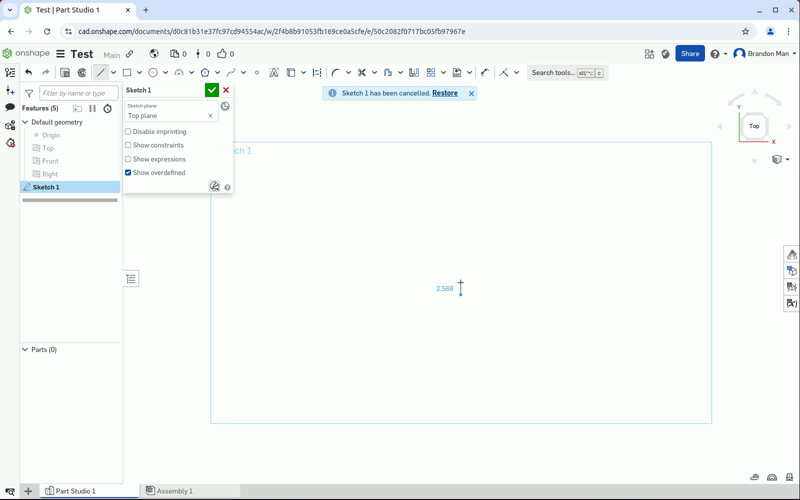
key(esc)
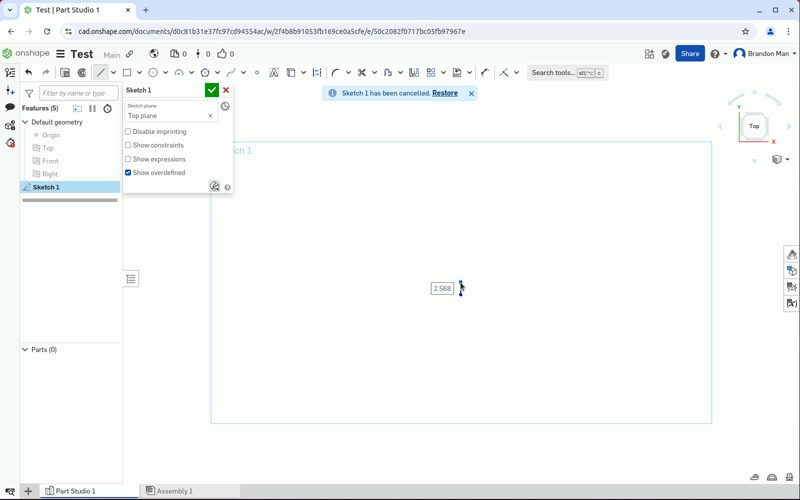
key(a)
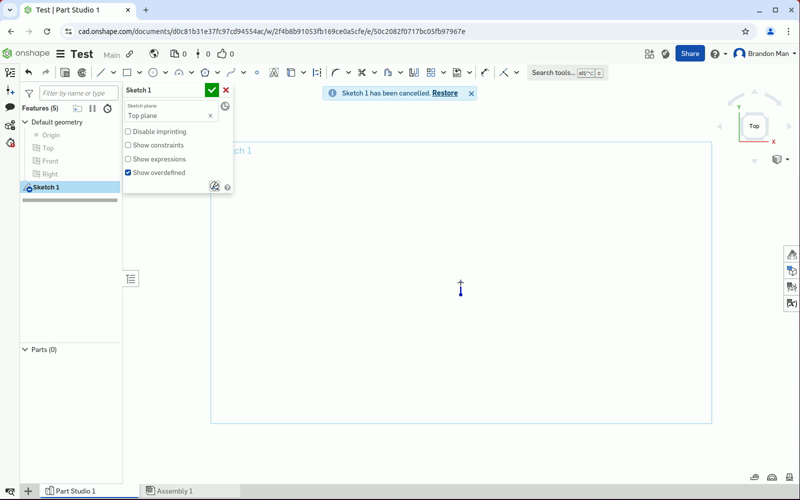
mouse_move(460, 282)
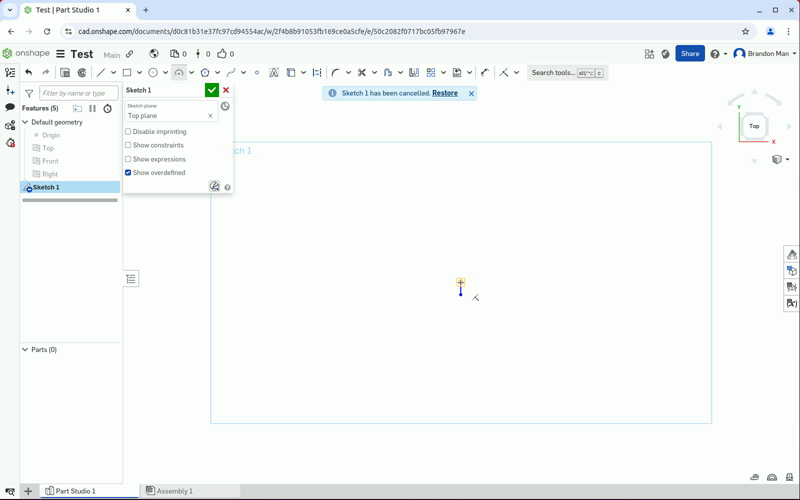
click(460, 282)
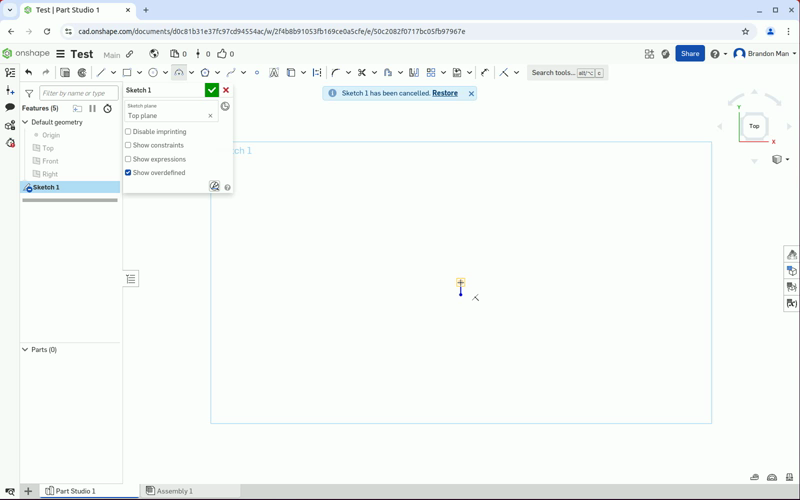
key_down(shift)
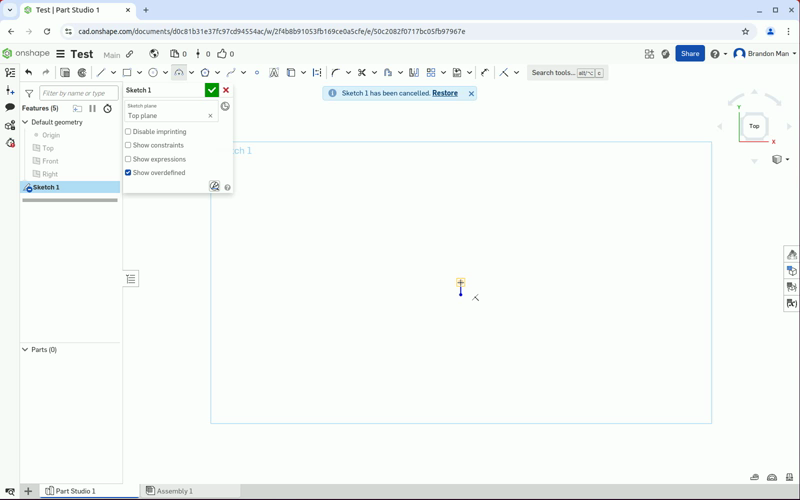
mouse_move(485, 307)
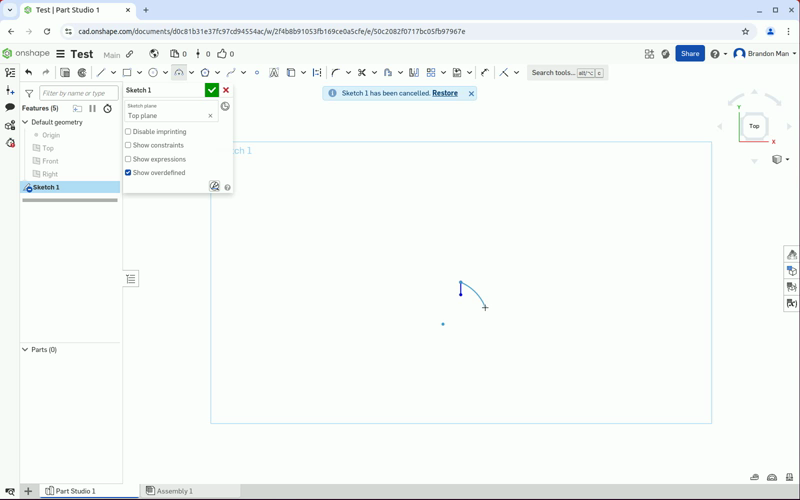
click(485, 307)
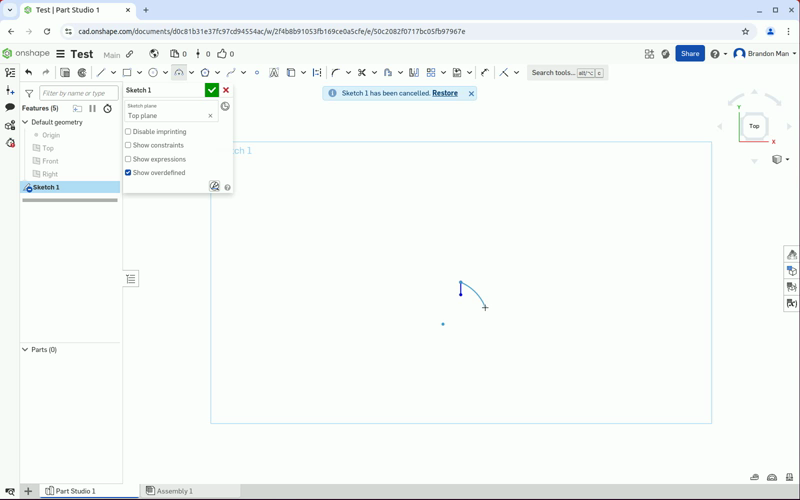
mouse_move(442, 324)
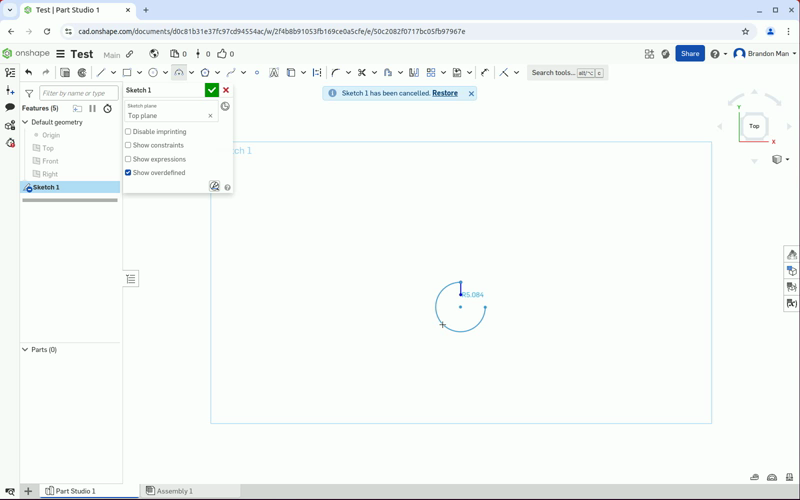
click(442, 324)
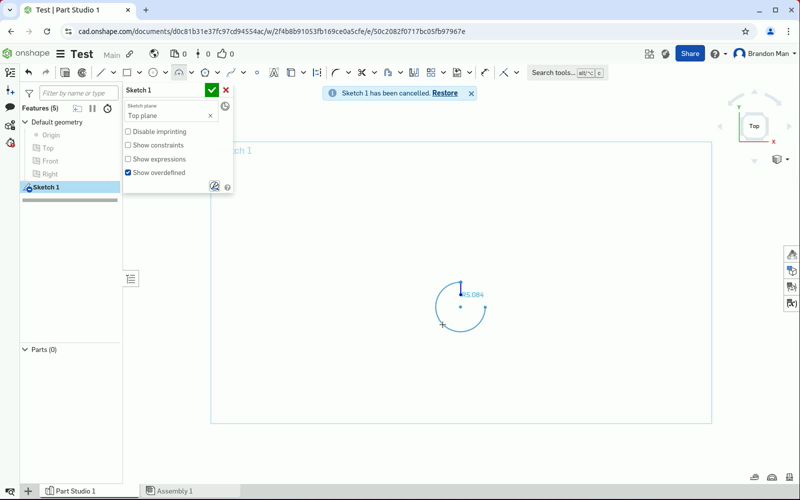
key_up(shift)
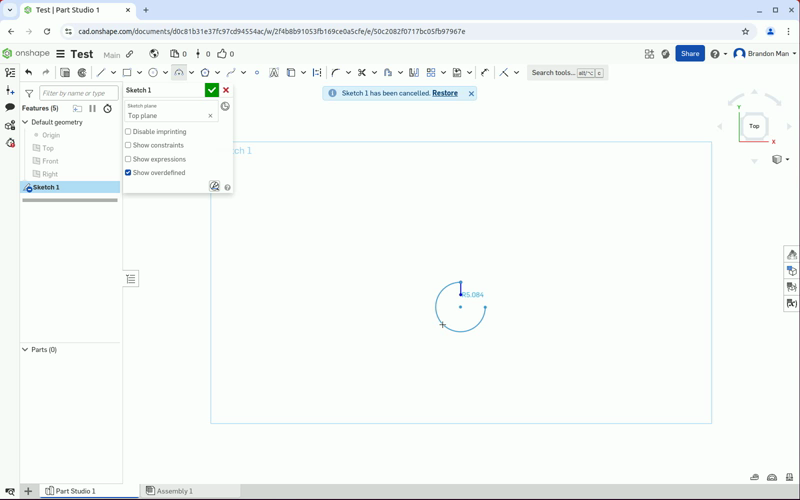
key(esc)
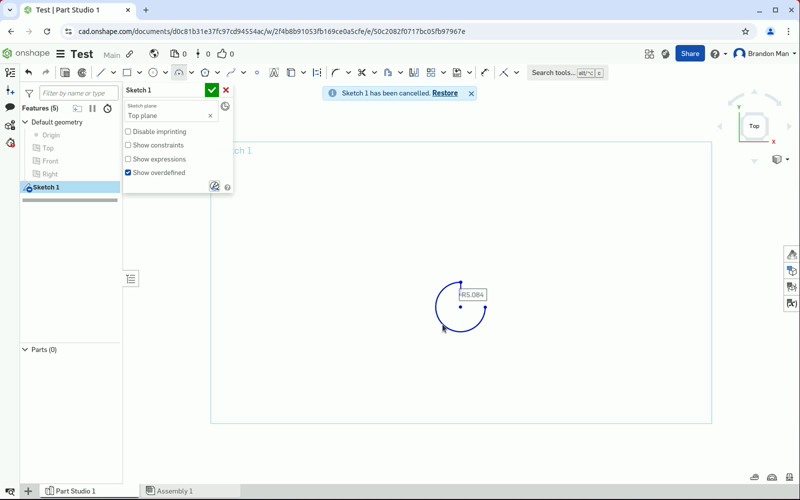
key(l)
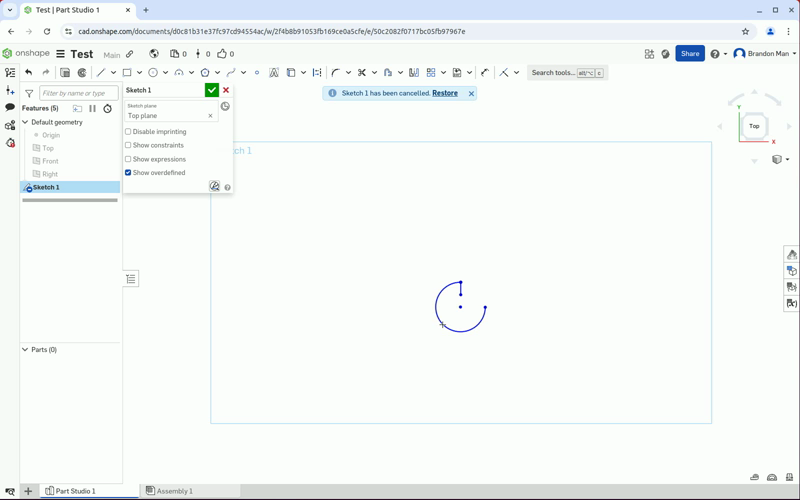
mouse_move(485, 307)
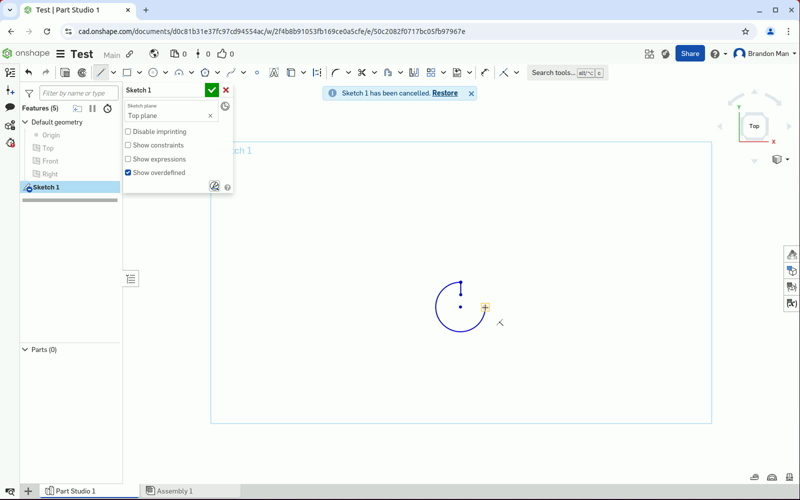
click(485, 307)
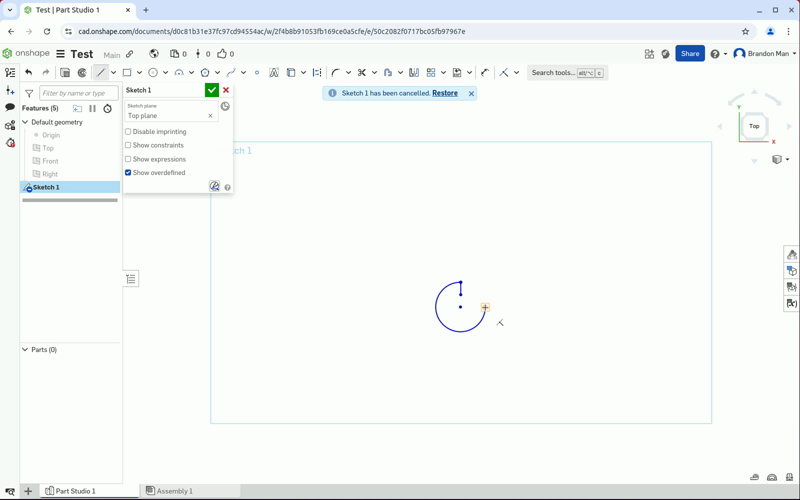
key_down(shift)
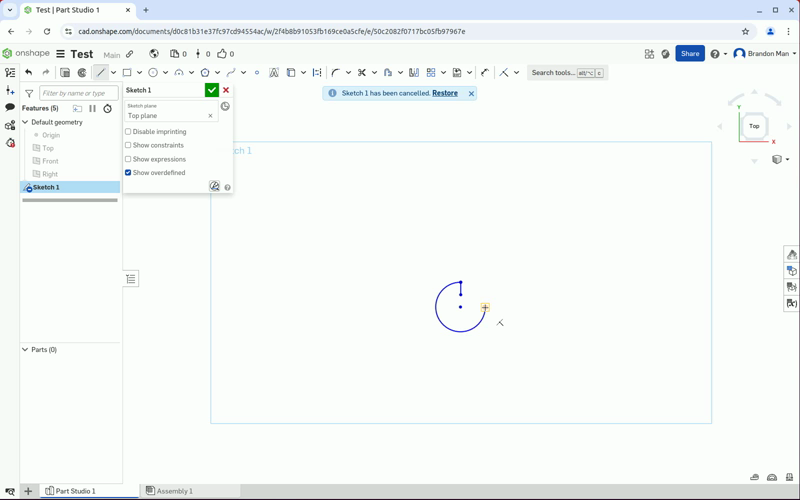
mouse_move(515, 307)
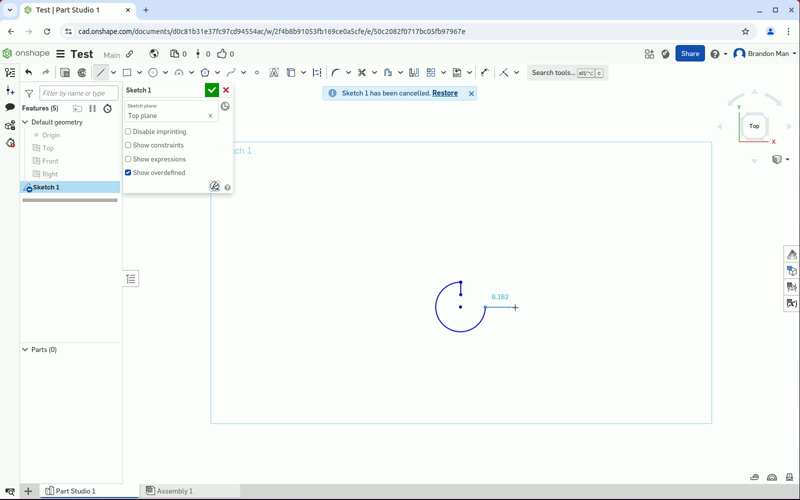
mouse_move(473, 307)
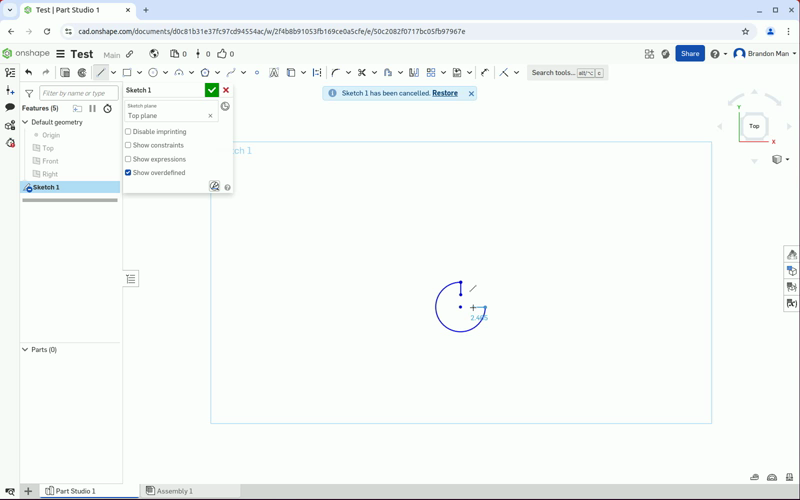
click(473, 307)
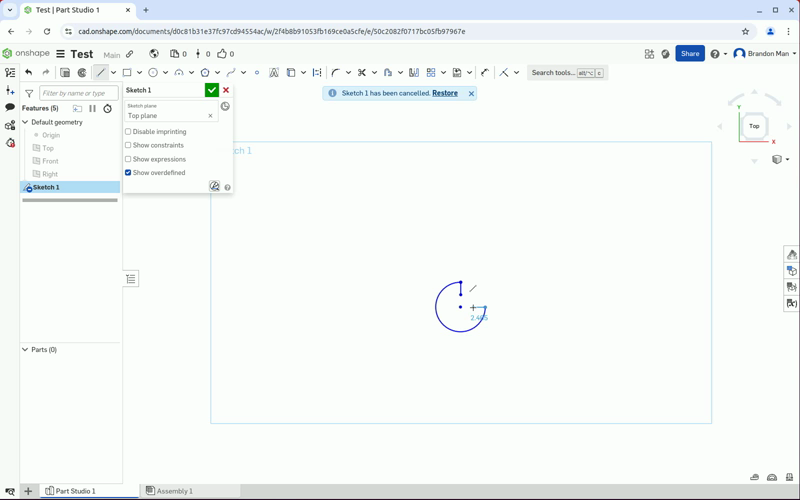
key_up(shift)
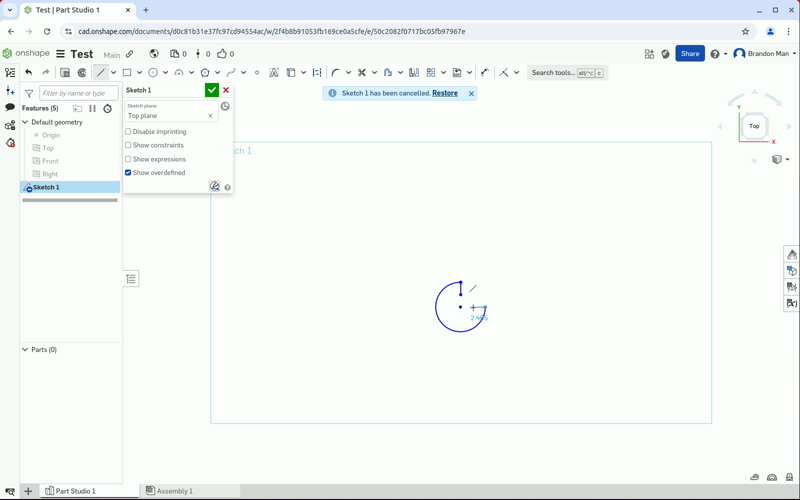
key(esc)
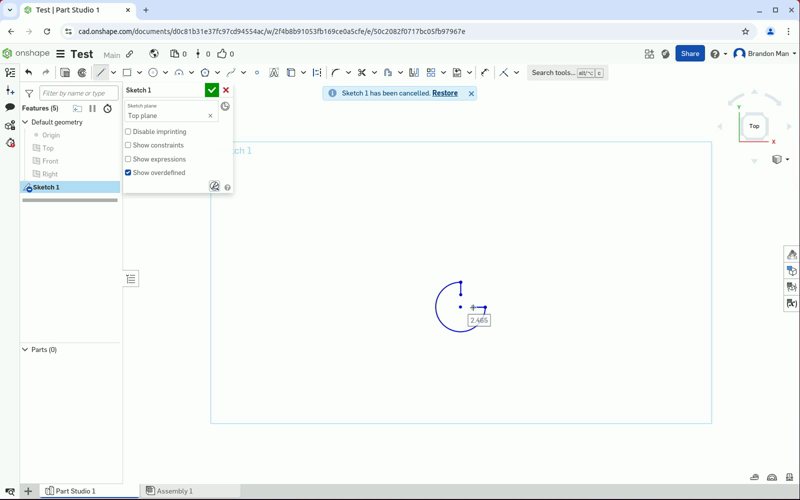
key(a)
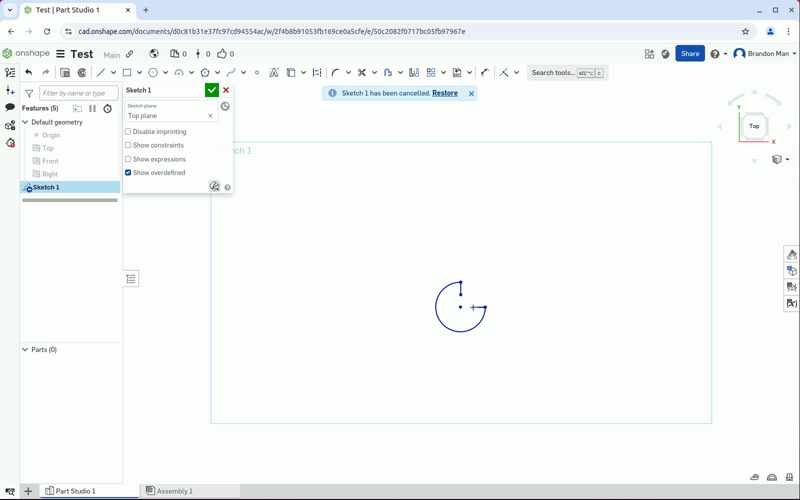
mouse_move(473, 307)
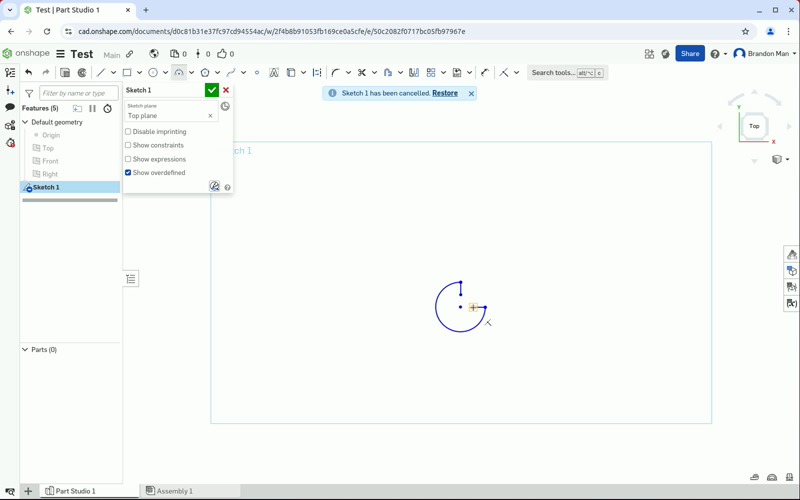
click(473, 307)
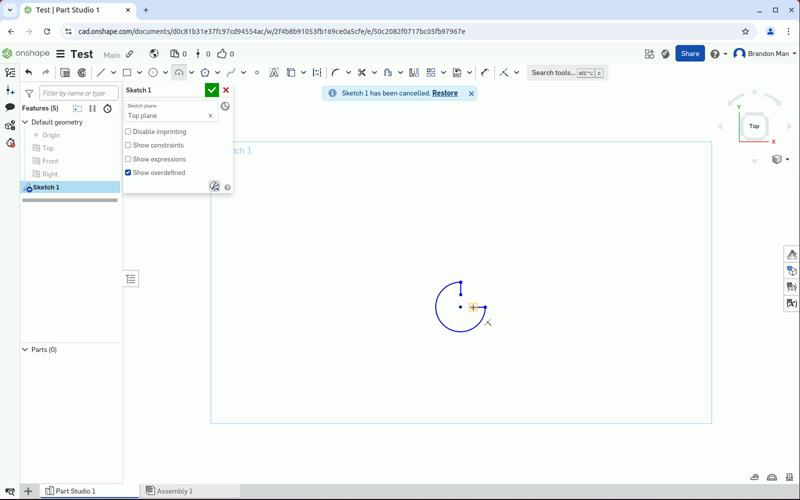
mouse_move(460, 294)
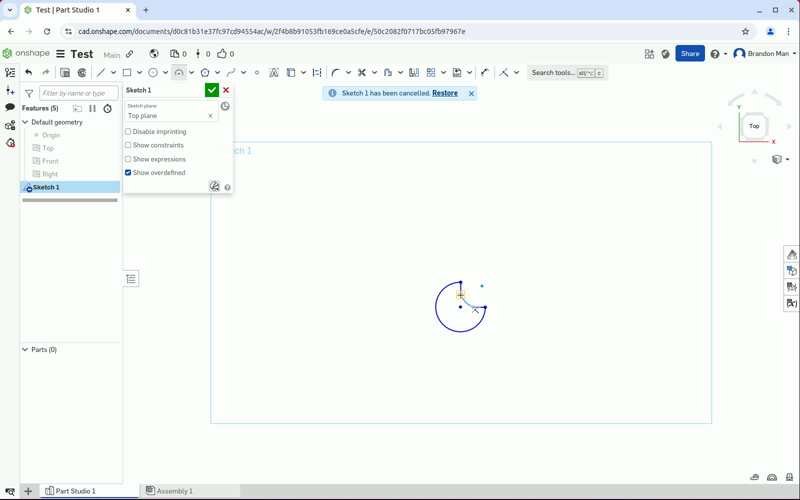
click(460, 294)
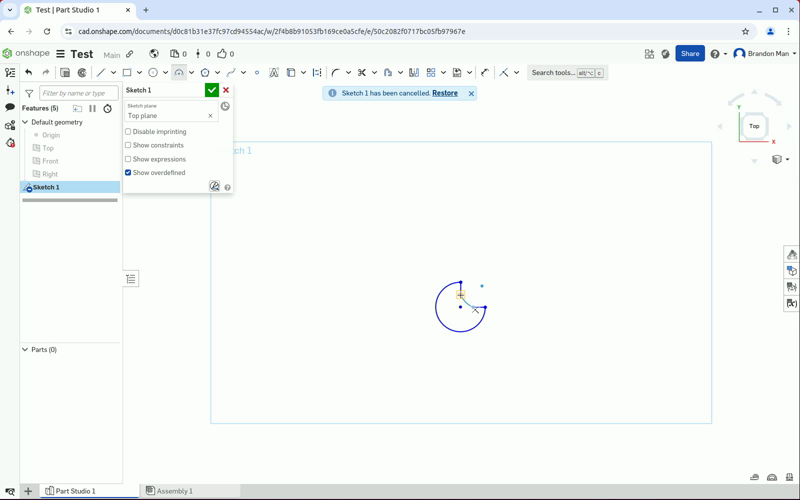
key_down(shift)
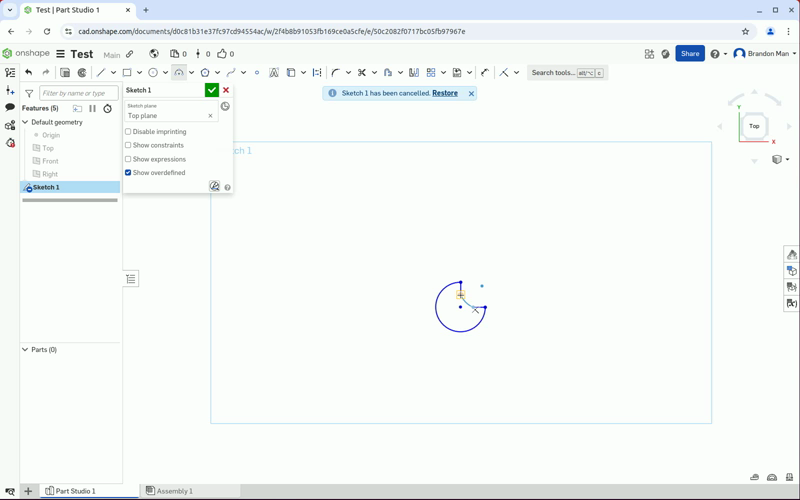
mouse_move(452, 315)
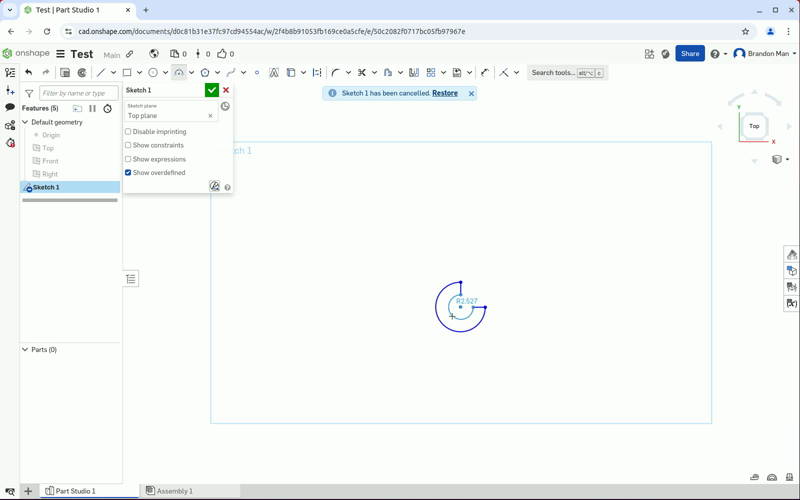
click(452, 315)
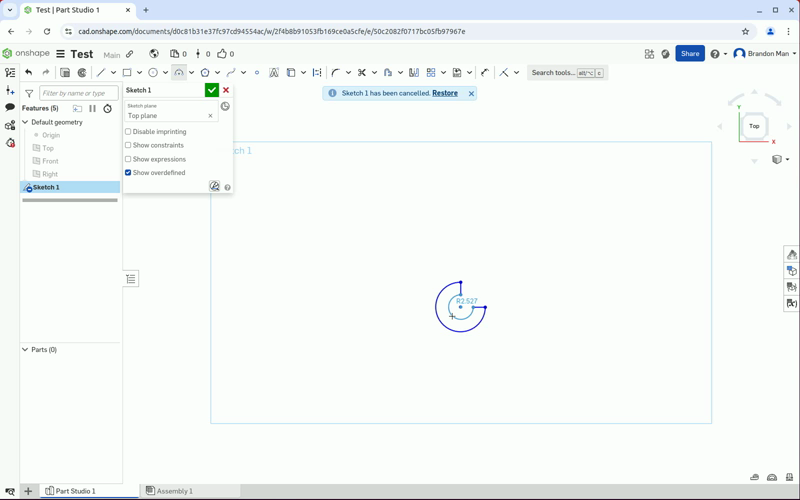
key_up(shift)
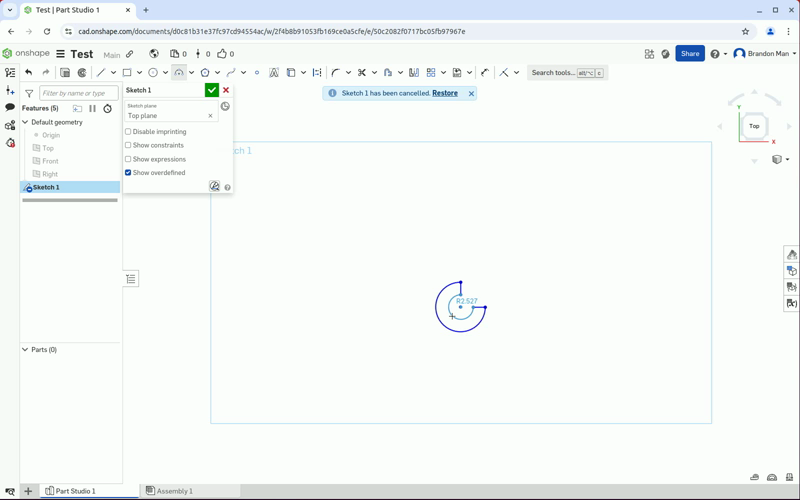
key(esc)
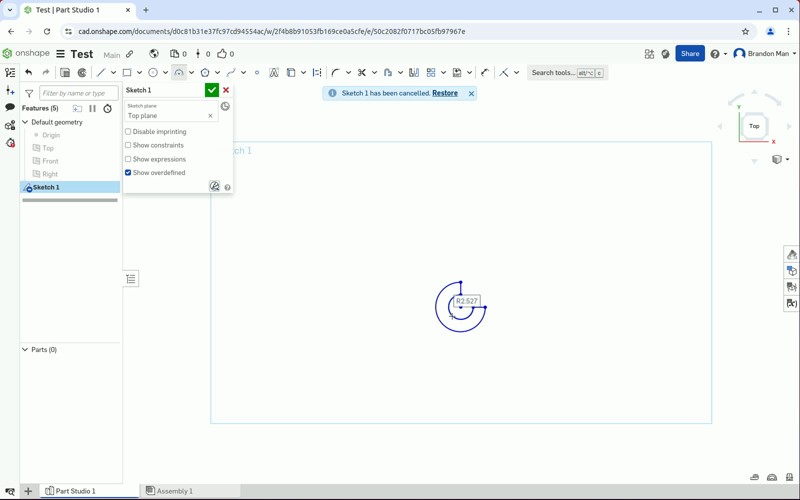
mouse_move(466, 323)
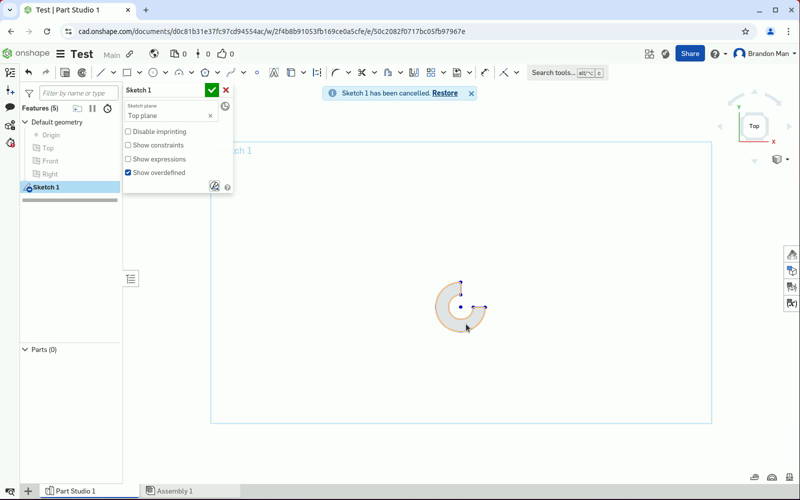
scroll(6)
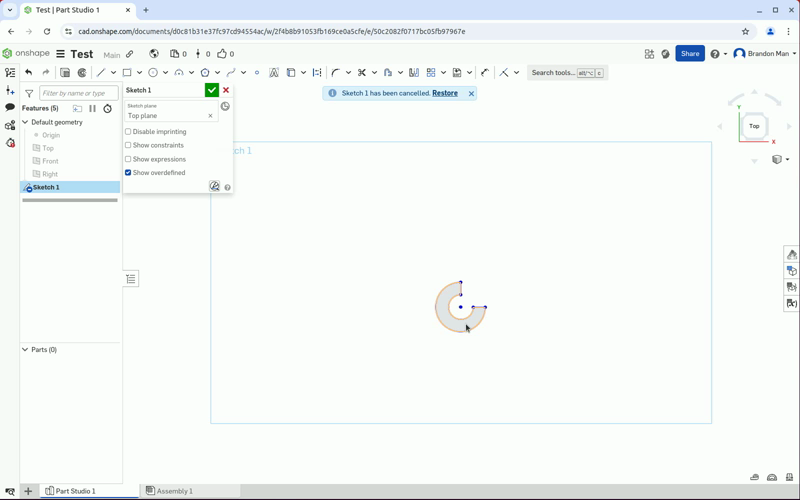
scroll(6)
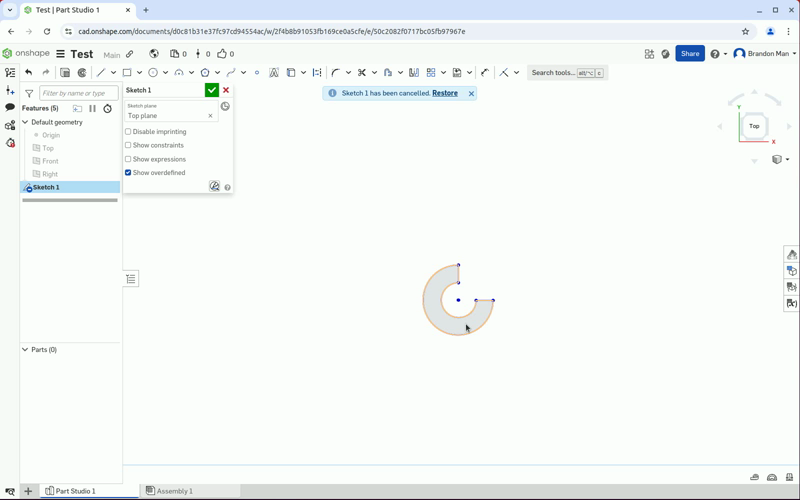
scroll(6)
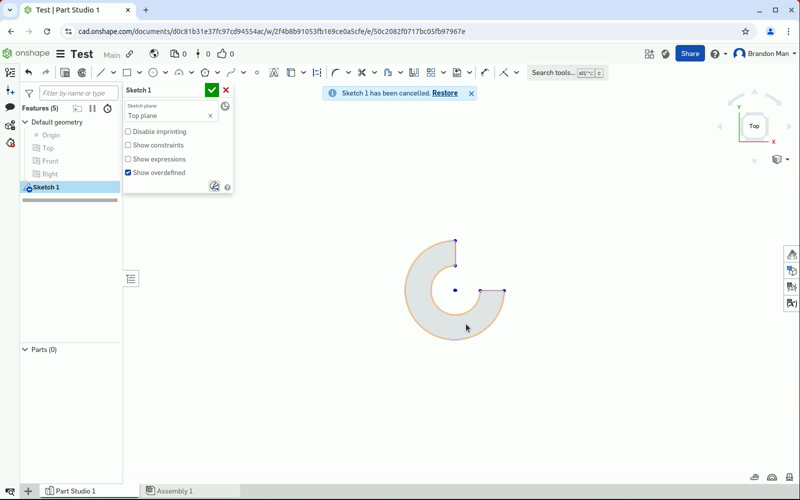
scroll(6)
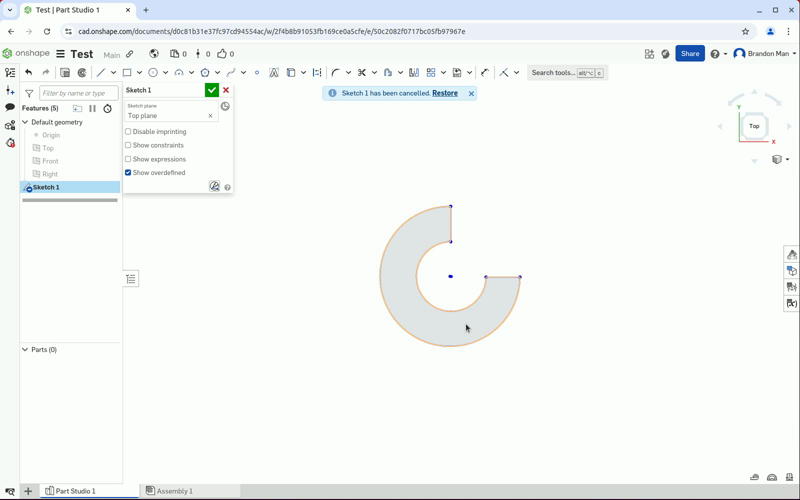
scroll(6)
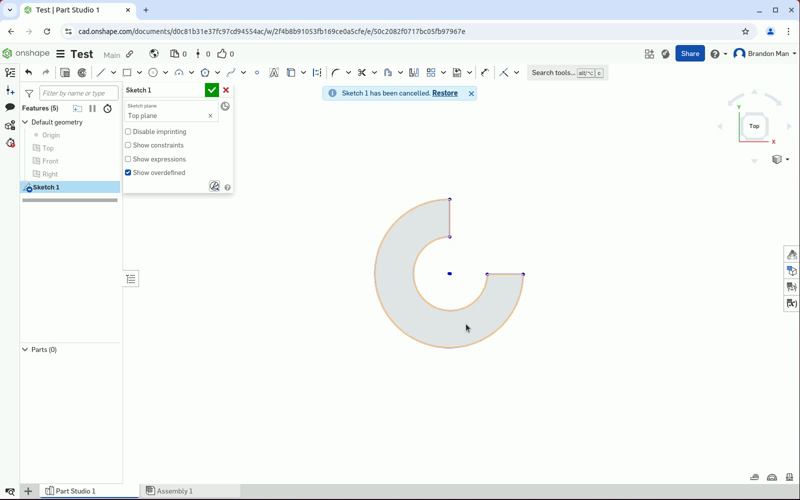
scroll(6)
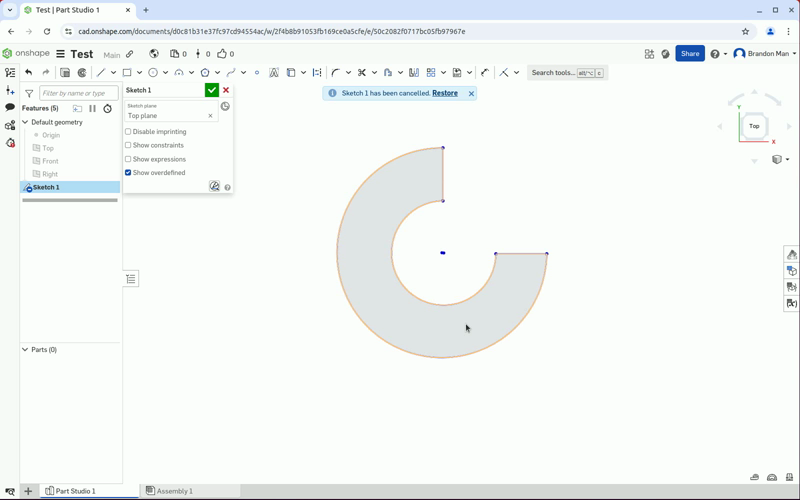
scroll(6)
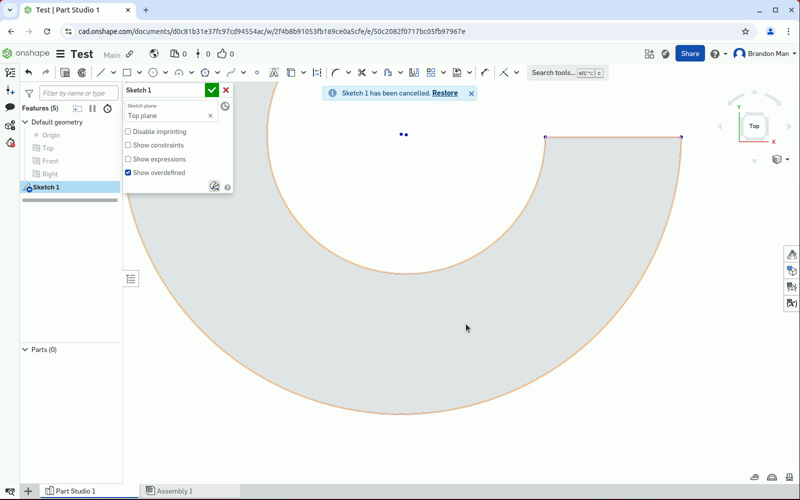
click(466, 323)
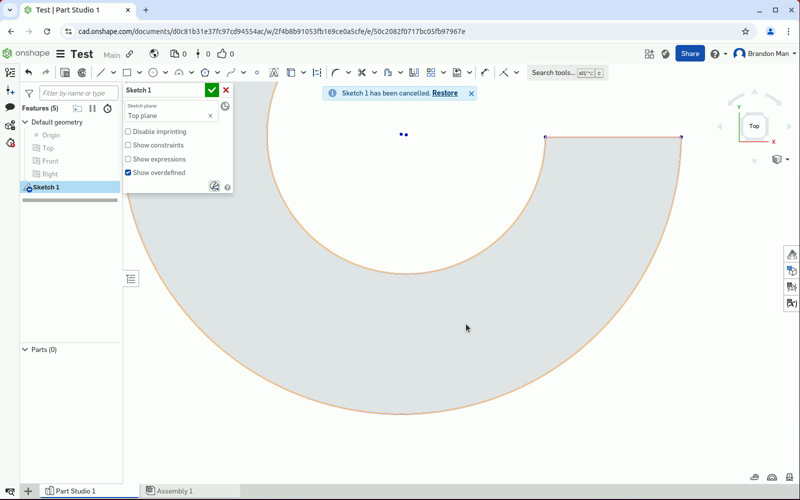
scroll(-6)
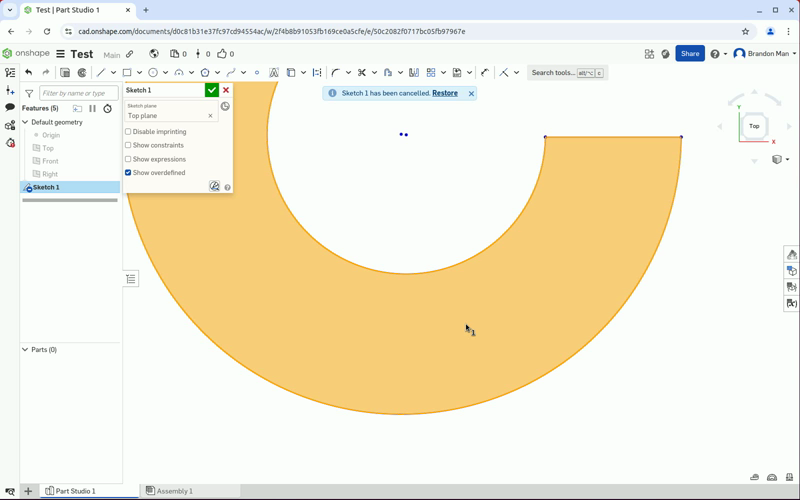
scroll(-6)
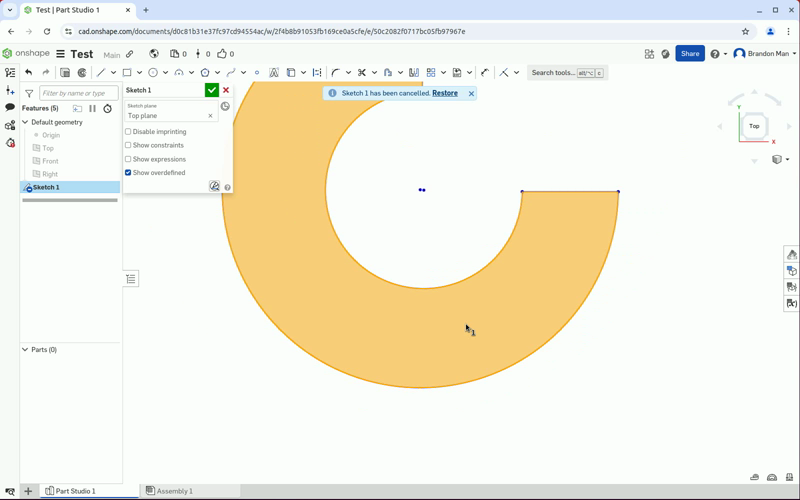
scroll(-6)
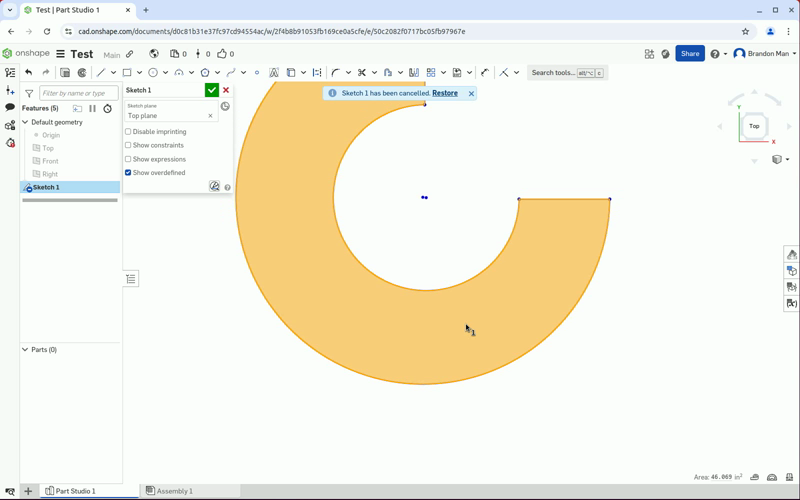
scroll(-6)
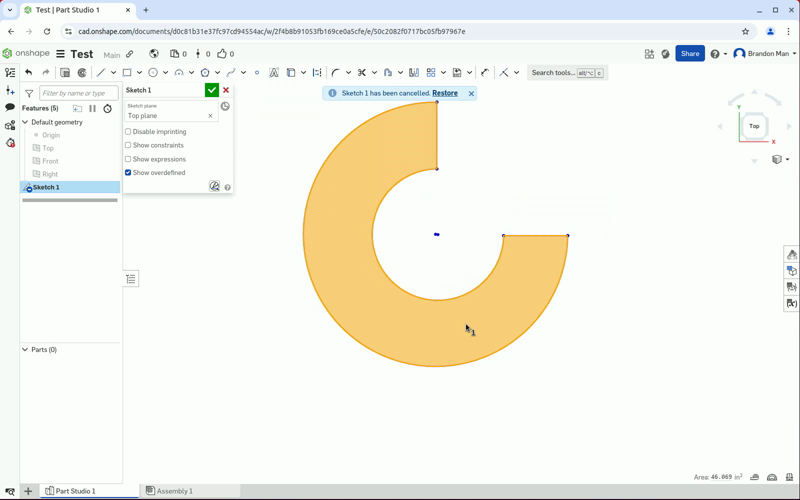
scroll(-6)
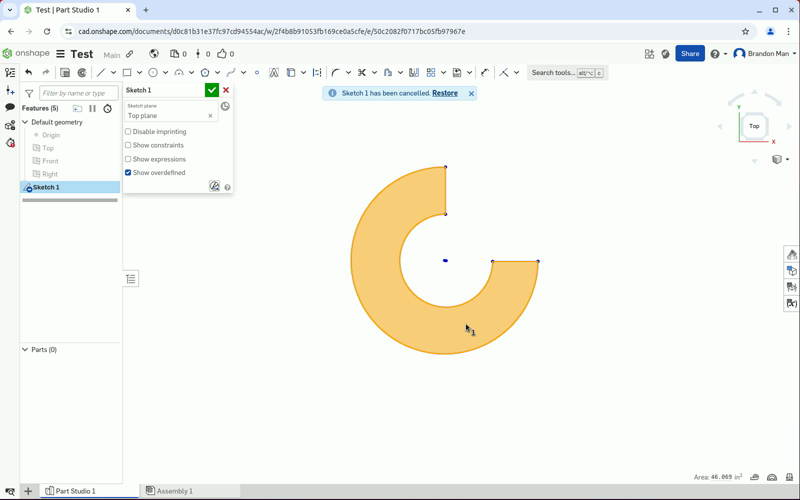
scroll(-6)
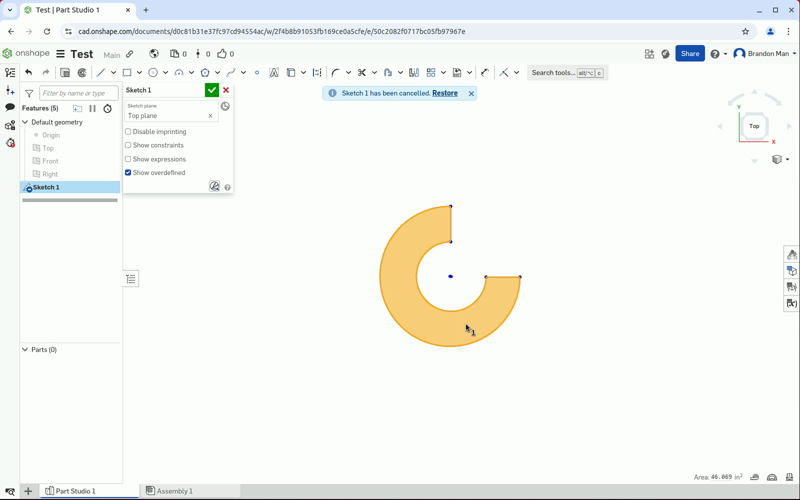
scroll(-6)
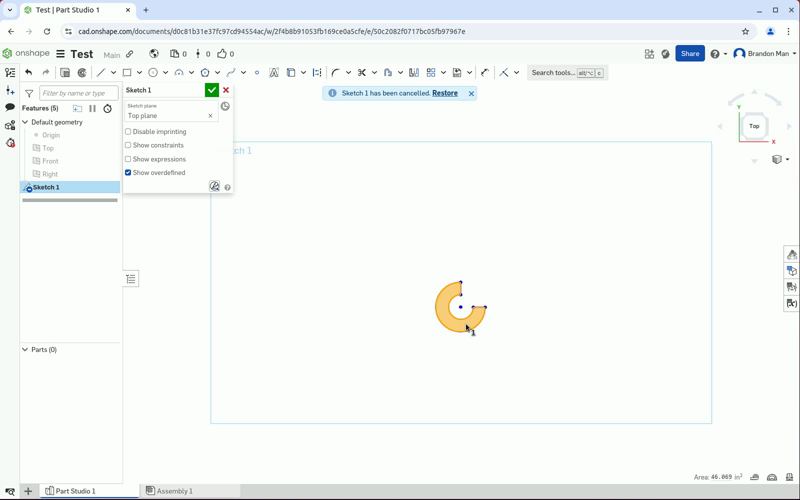
mouse_move(73, 352)
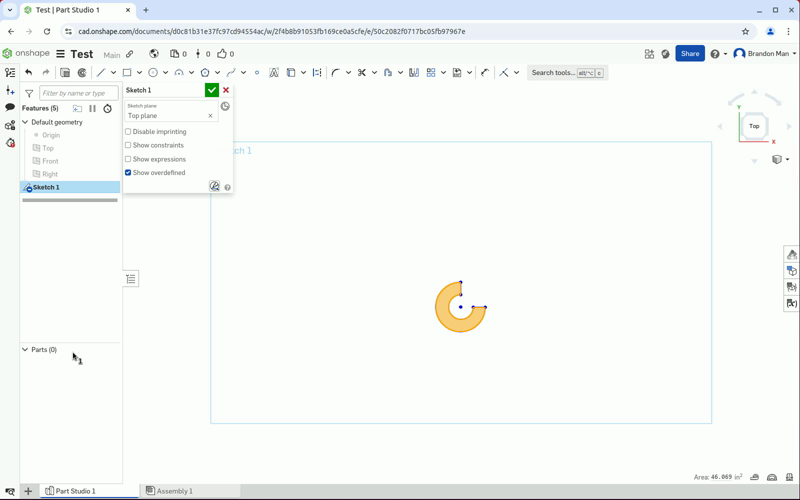
key(shift+y)
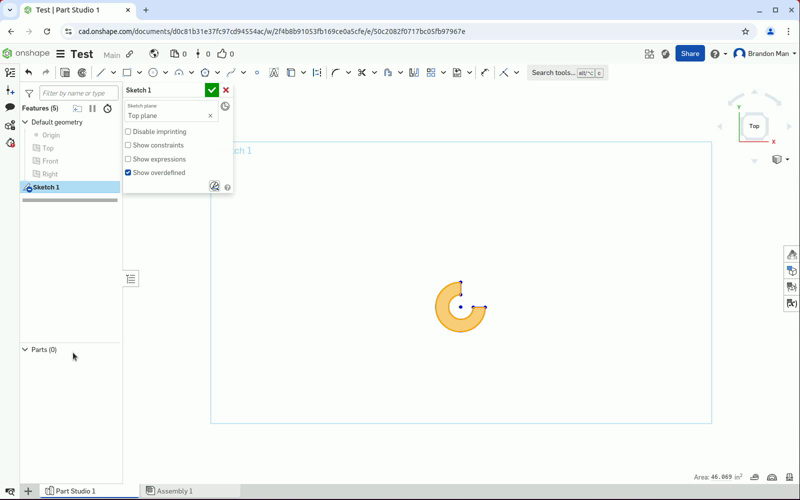
key(shift+e)
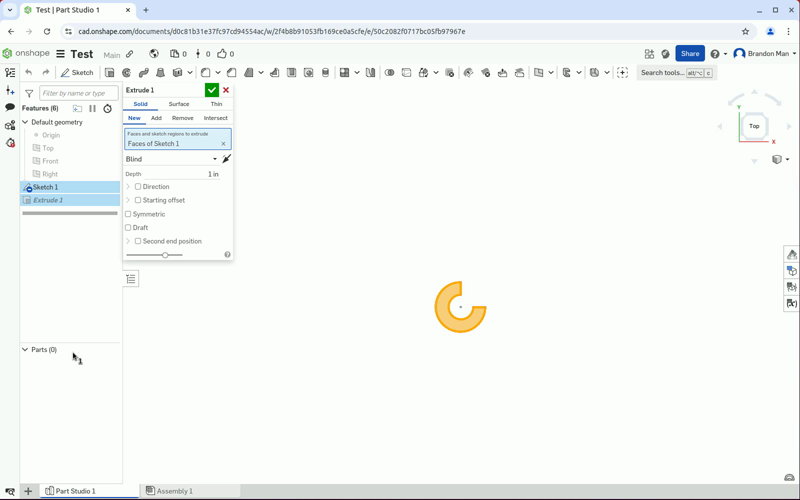
mouse_move(143, 106)
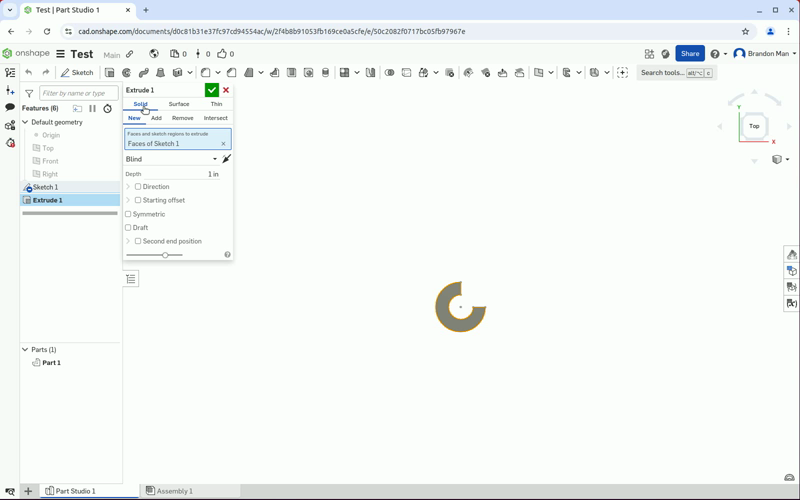
click(143, 106)
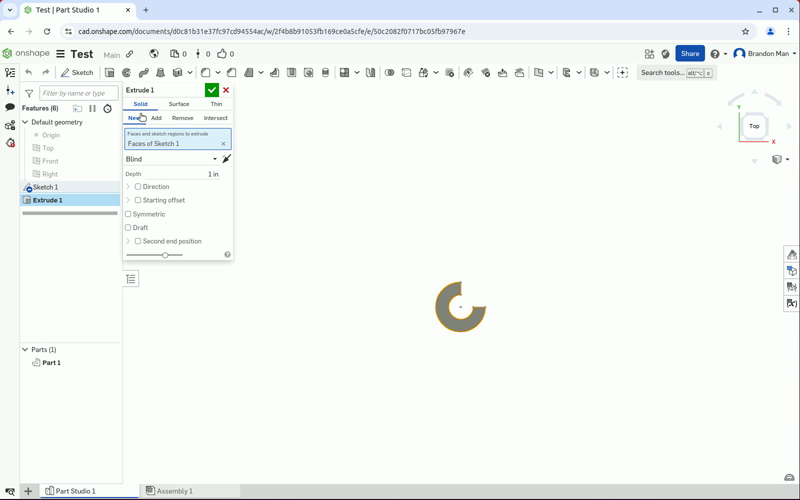
mouse_move(137, 120)
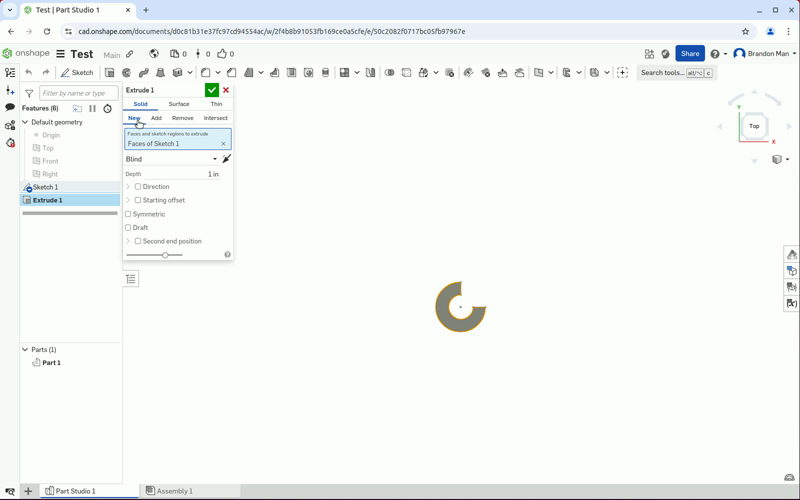
click(137, 120)
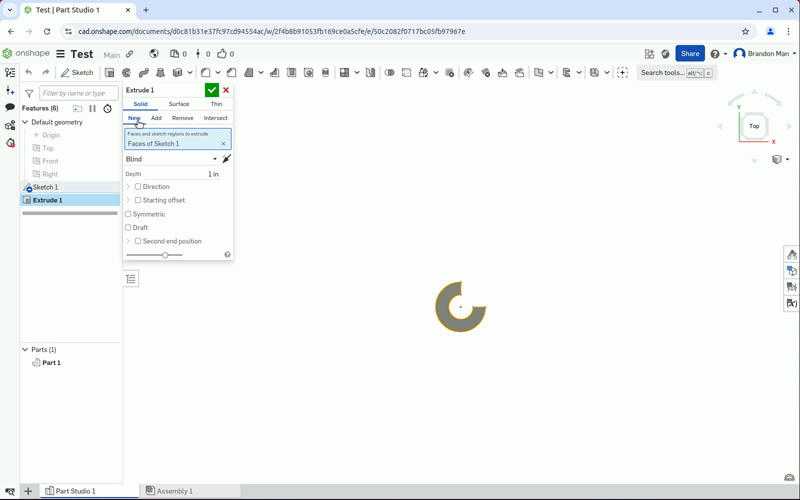
key(tab, 4)
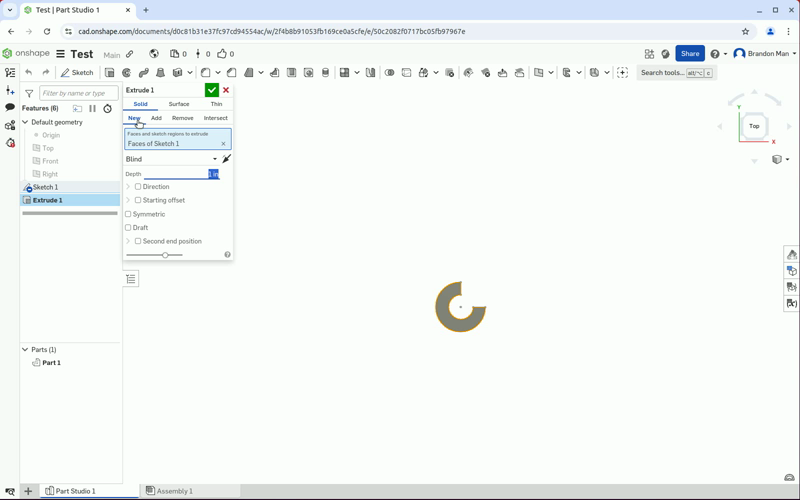
text(11.554)
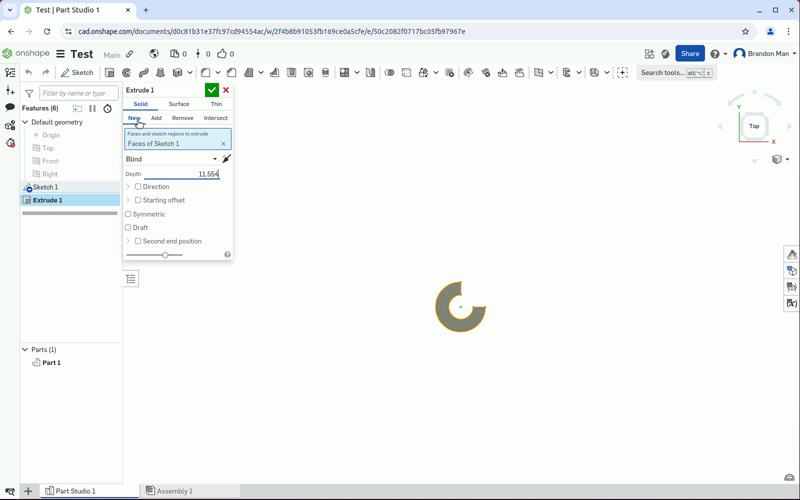
key(enter)
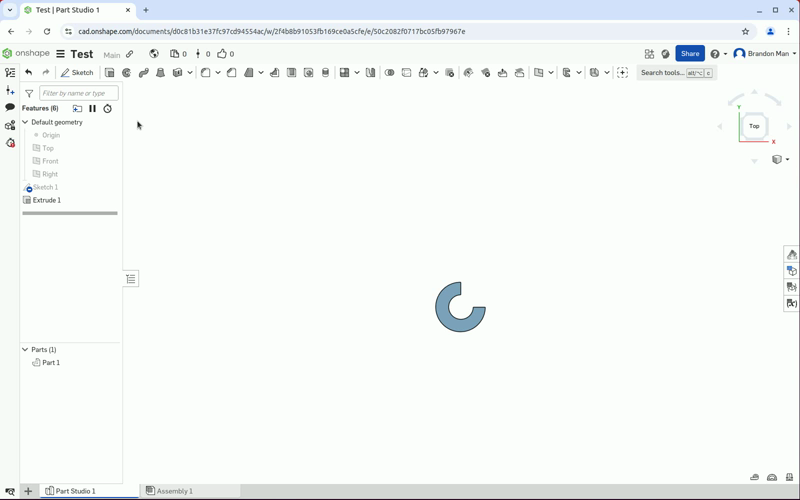
key(shift+h)
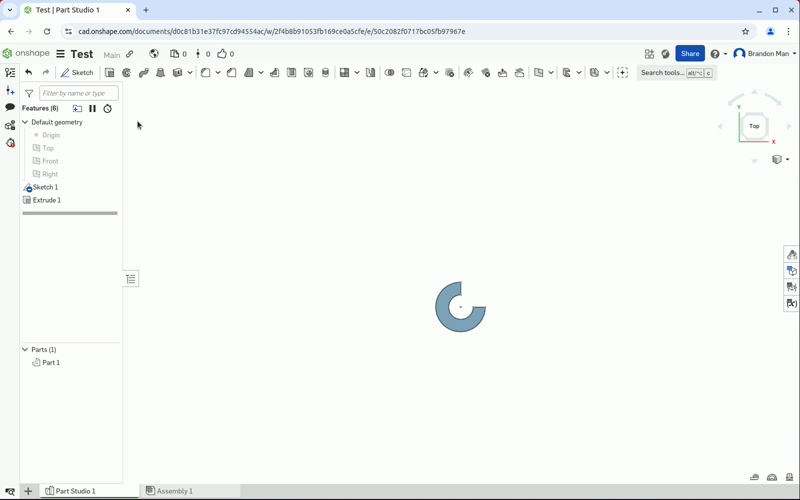
key(shift+h)
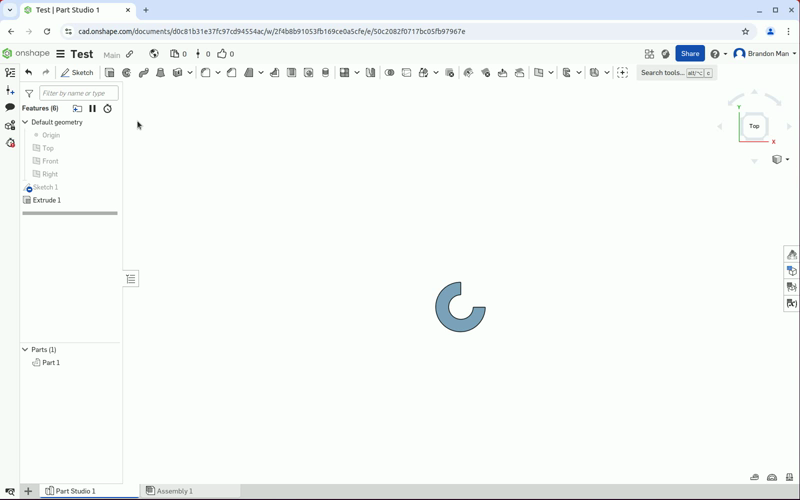
mouse_move(73, 189)
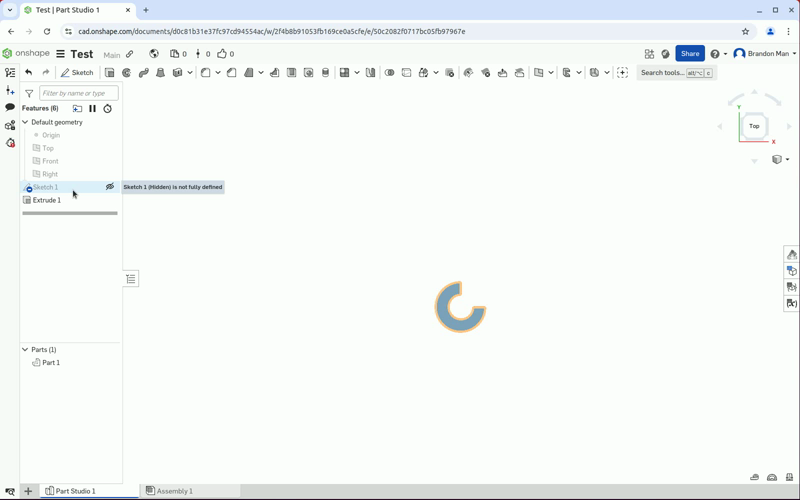
click(73, 189)
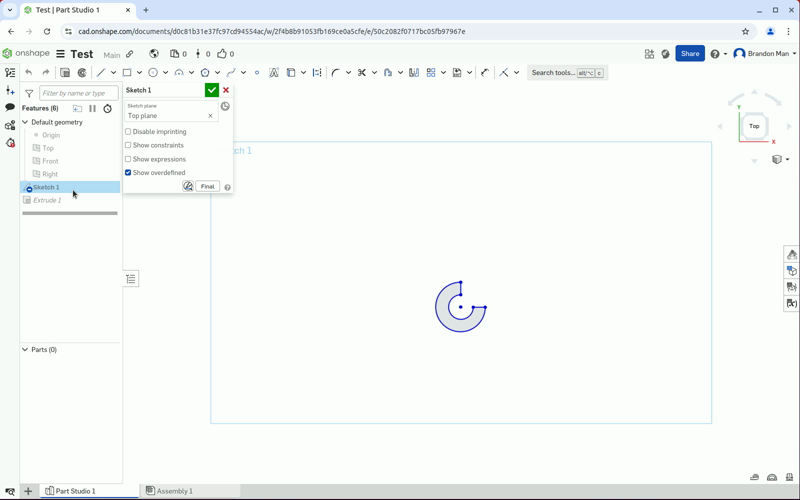
mouse_move(229, 92)
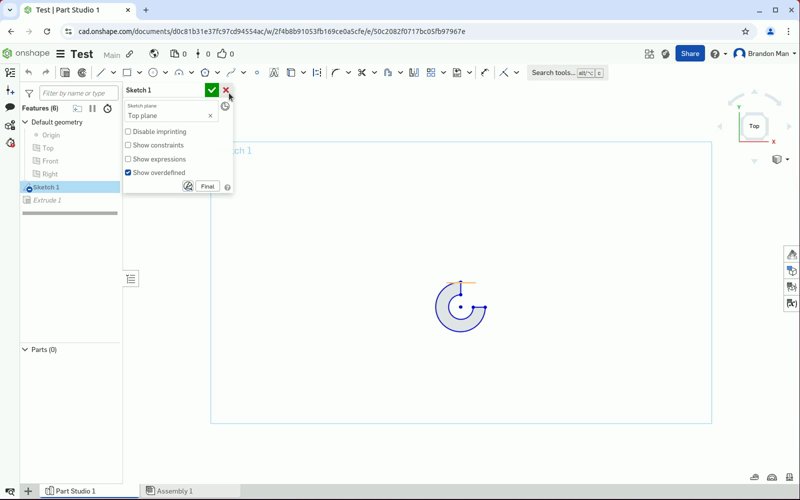
click(229, 92)
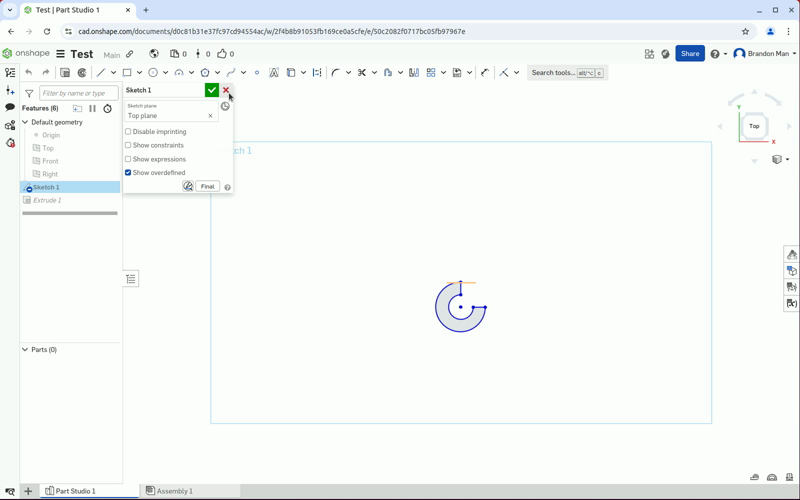
key(shift+s)
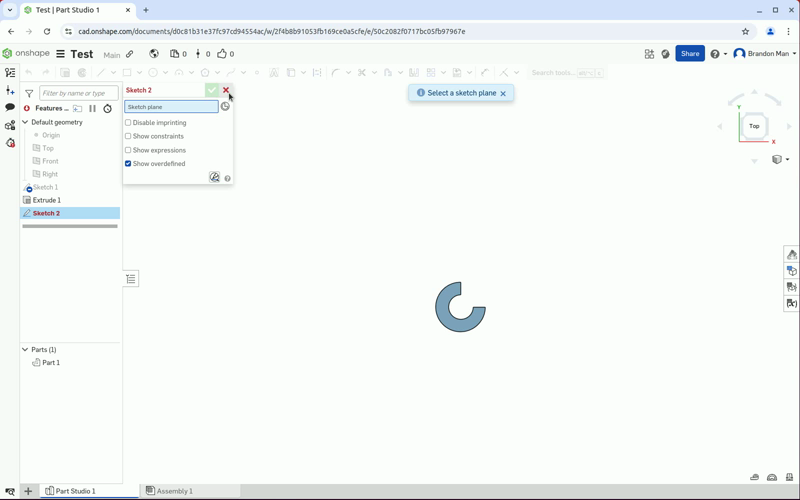
mouse_move(73, 150)
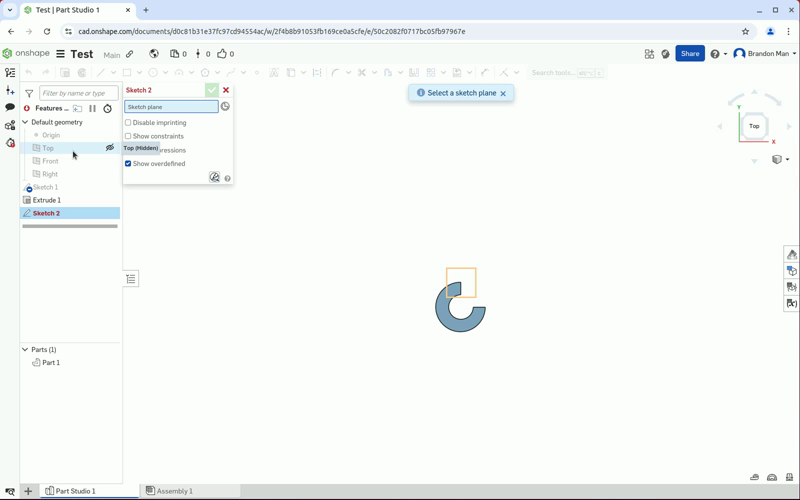
click(73, 150)
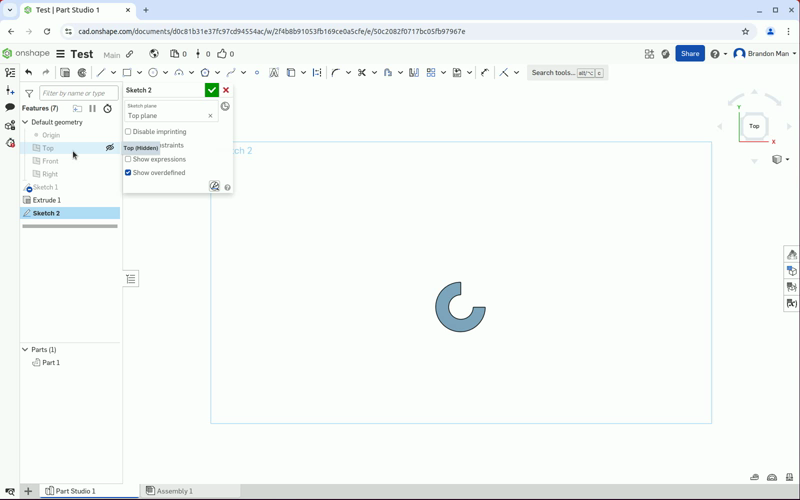
mouse_move(73, 352)
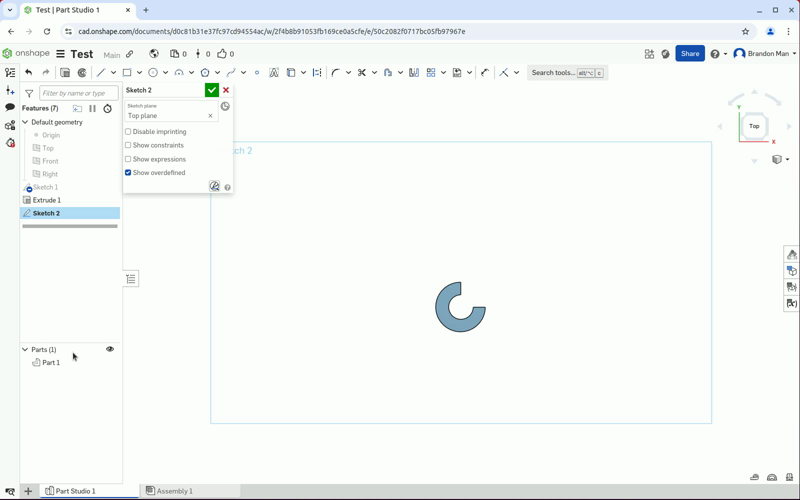
key(y)
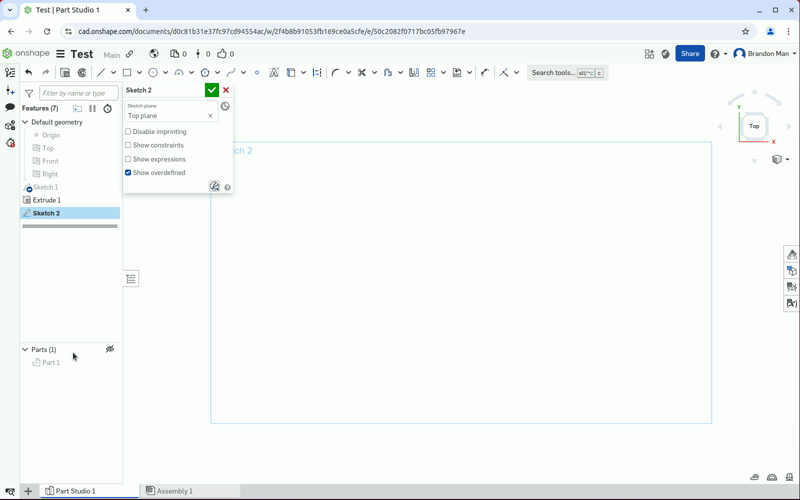
key(a)
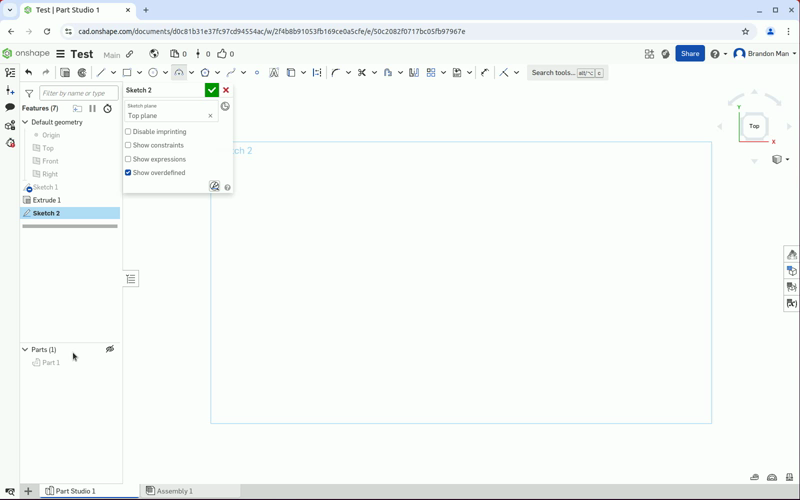
key_down(shift)
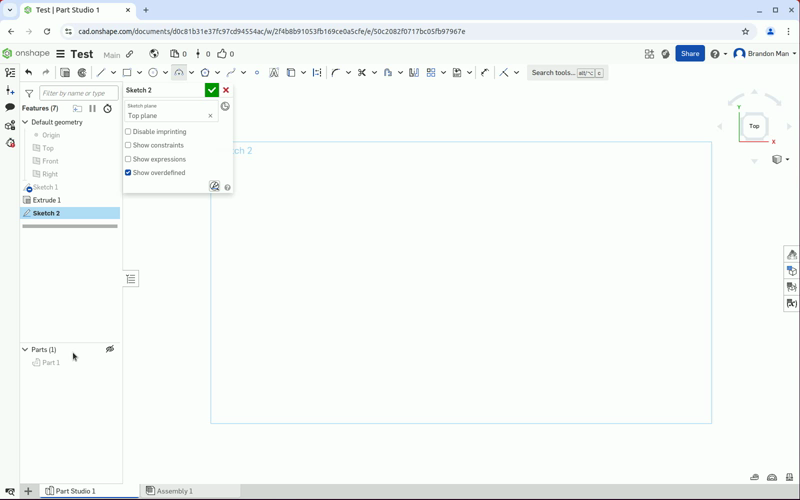
mouse_move(470, 299)
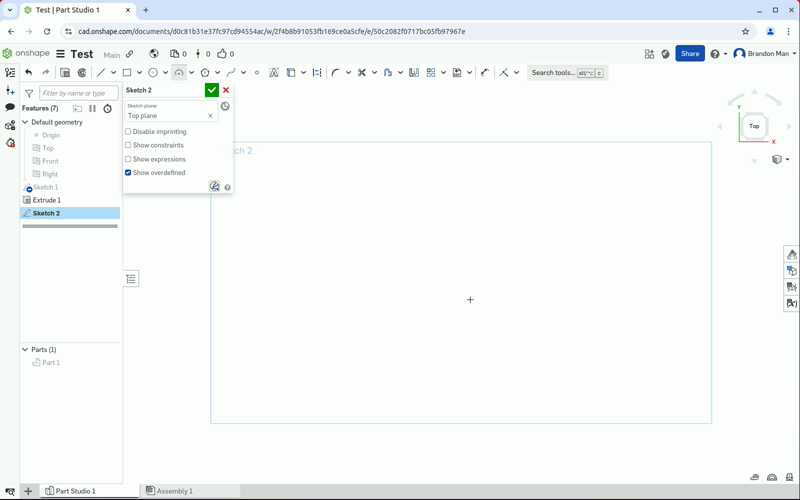
click(470, 299)
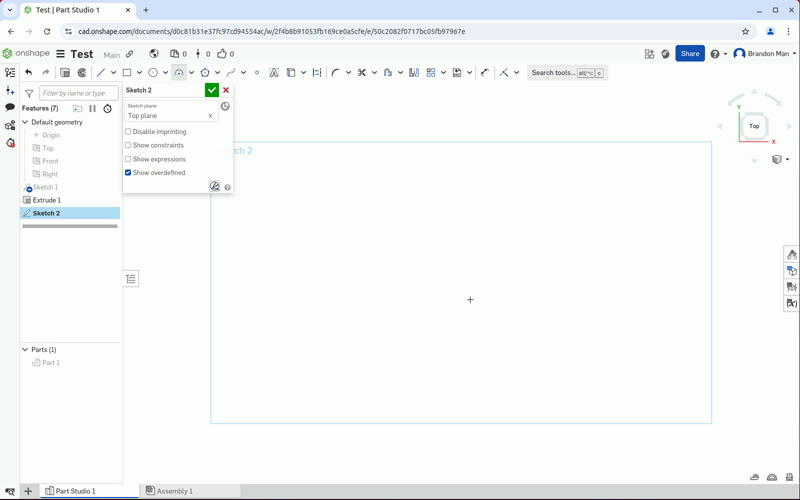
key_up(shift)
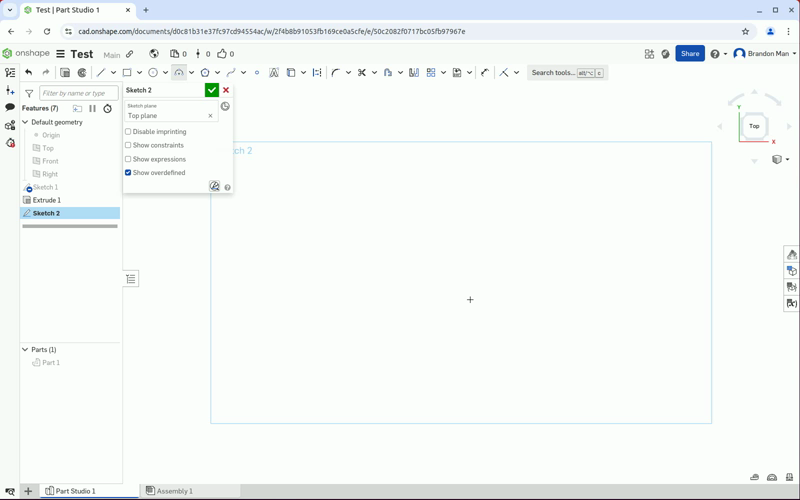
key_down(shift)
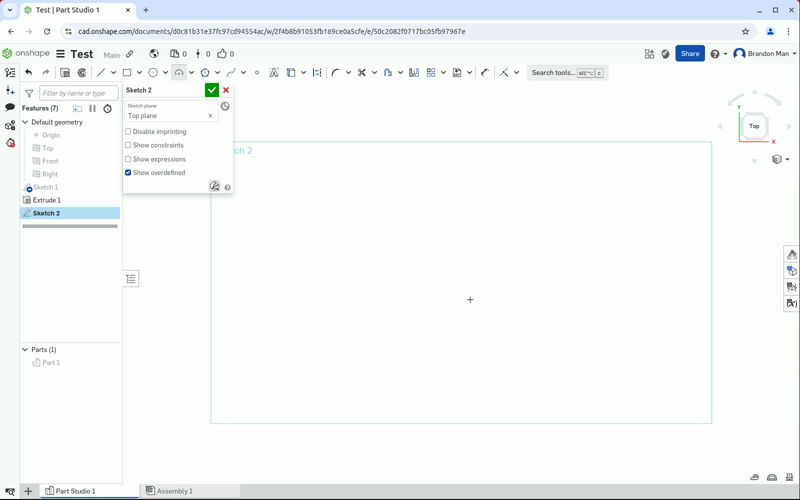
mouse_move(473, 307)
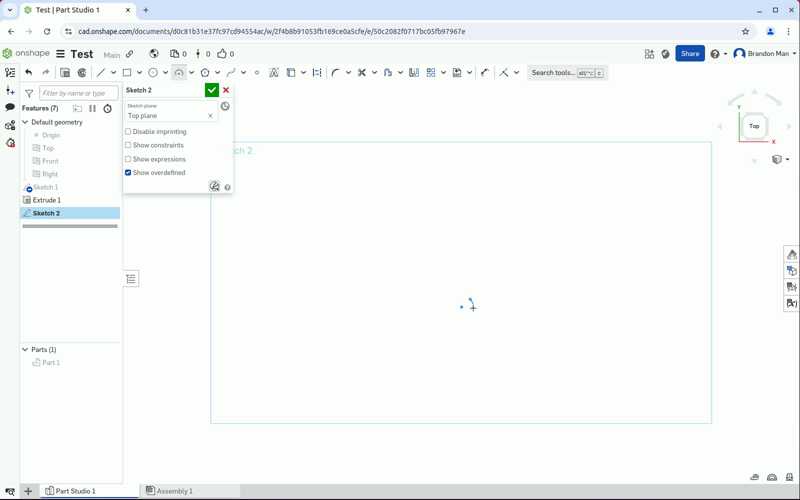
click(473, 307)
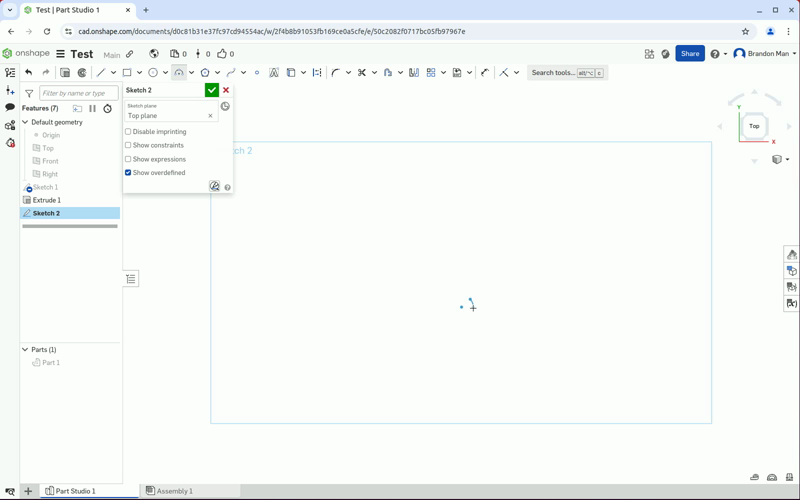
mouse_move(472, 303)
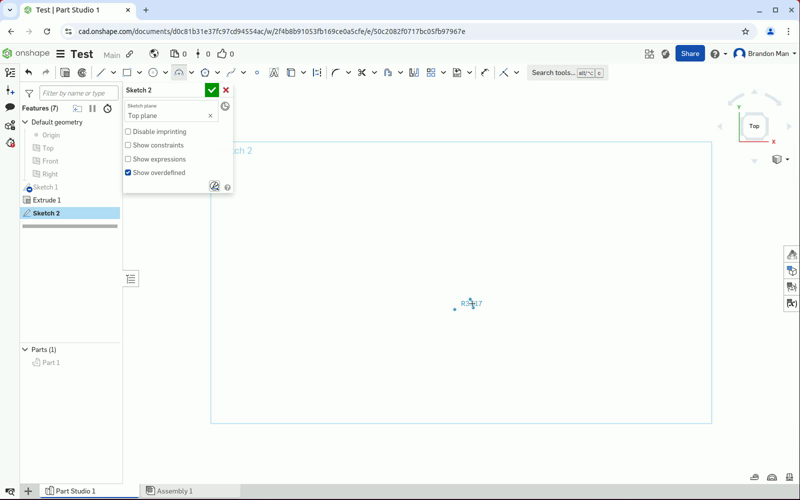
click(472, 303)
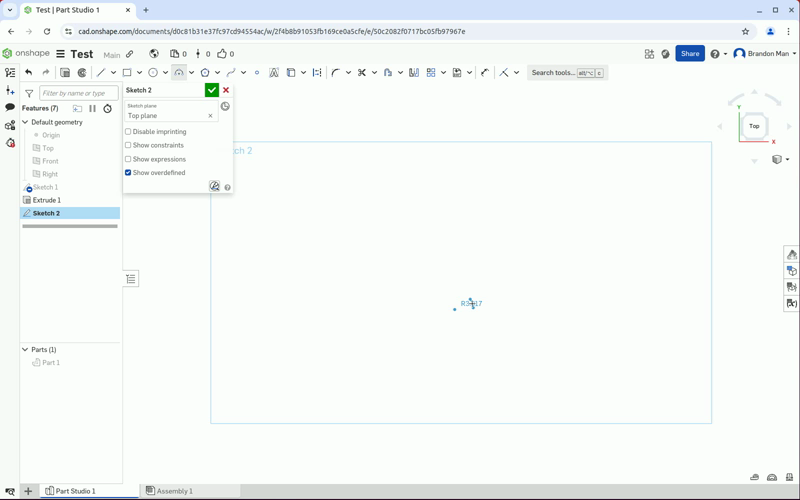
key_up(shift)
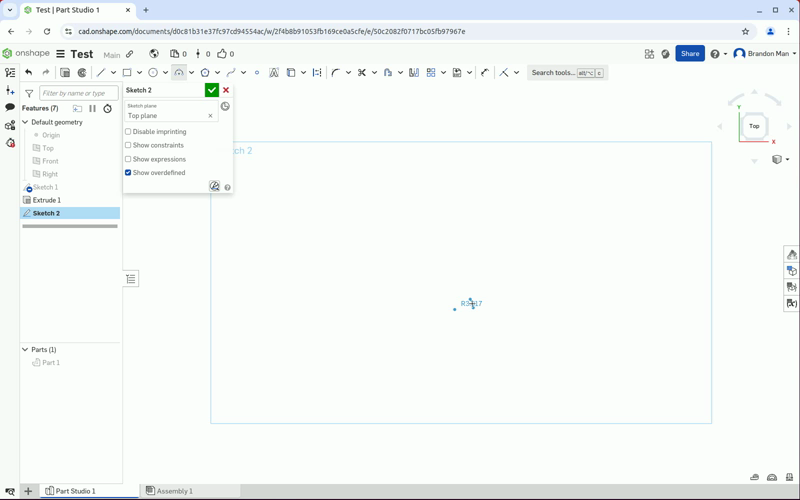
key(esc)
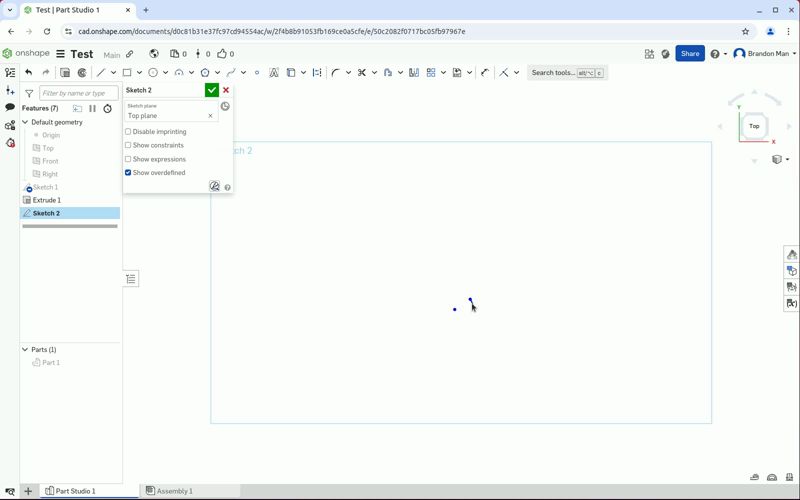
key(l)
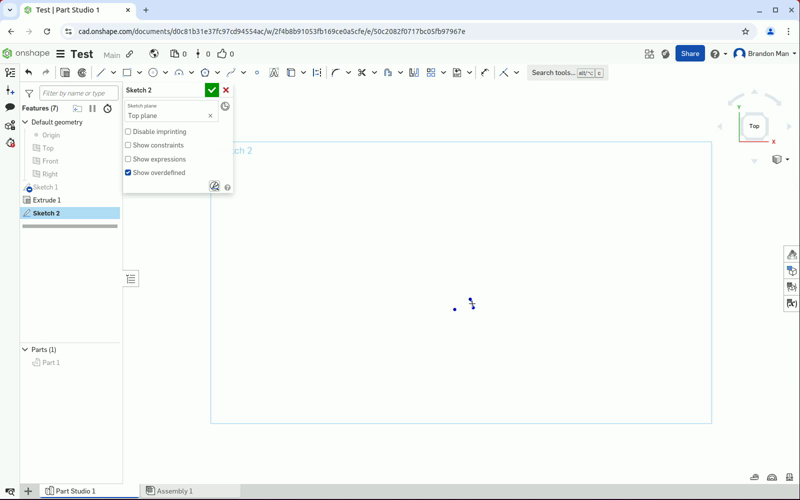
mouse_move(473, 307)
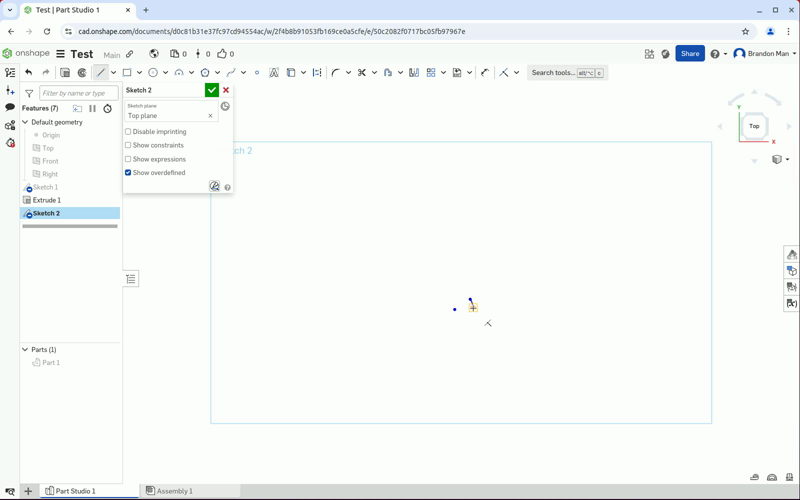
click(473, 307)
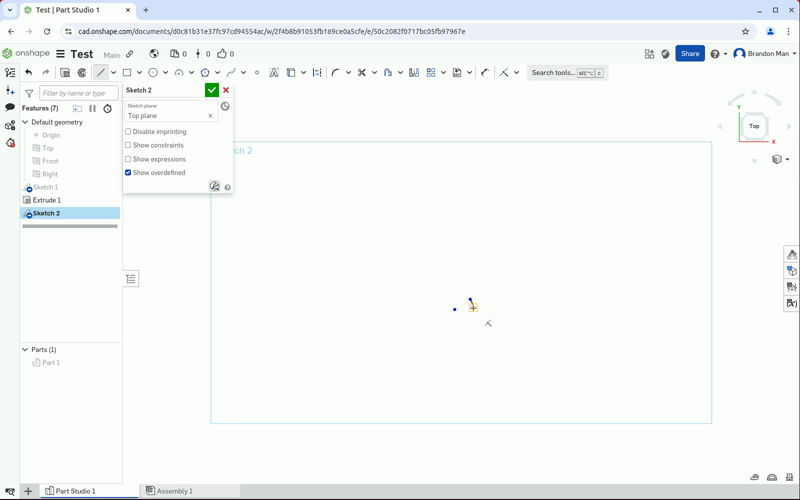
key_down(shift)
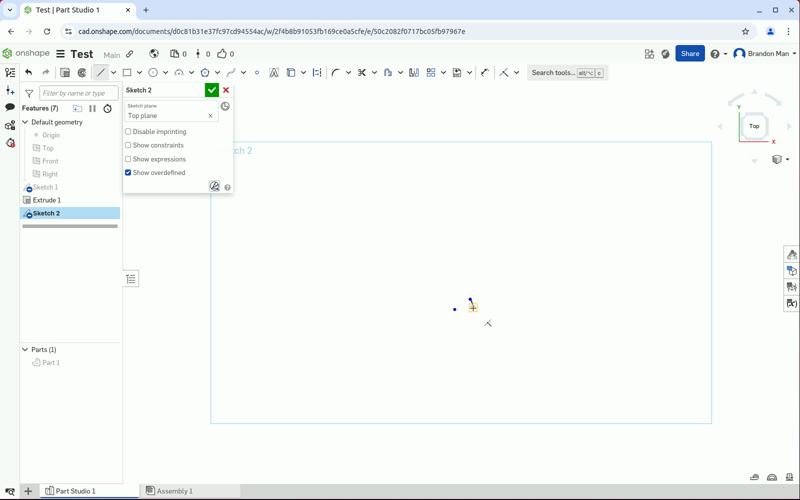
mouse_move(503, 307)
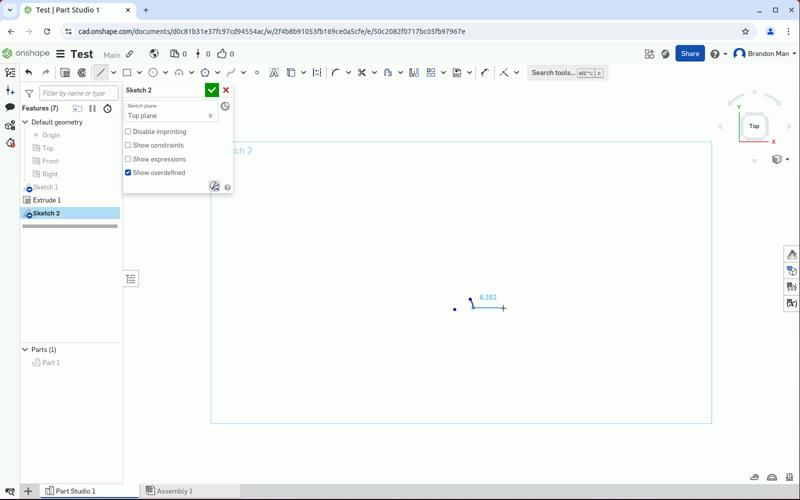
mouse_move(486, 307)
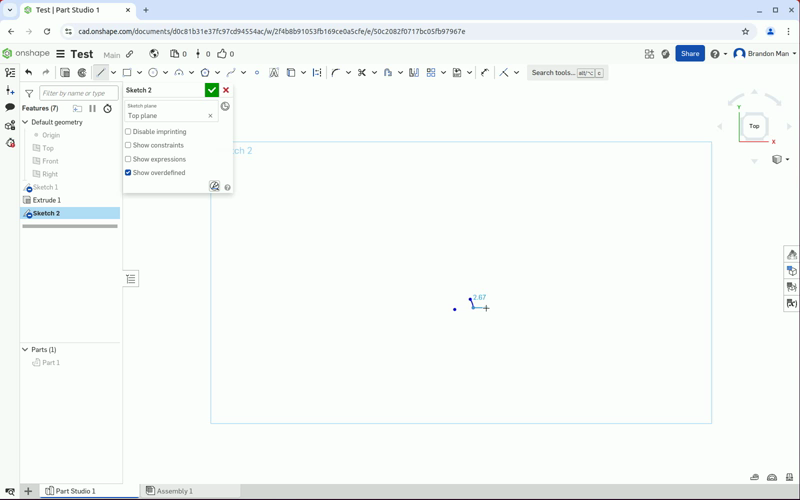
click(486, 307)
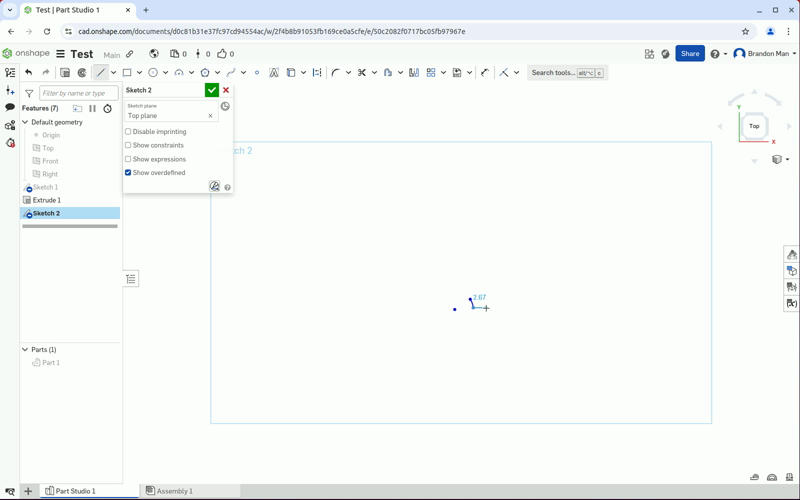
key_up(shift)
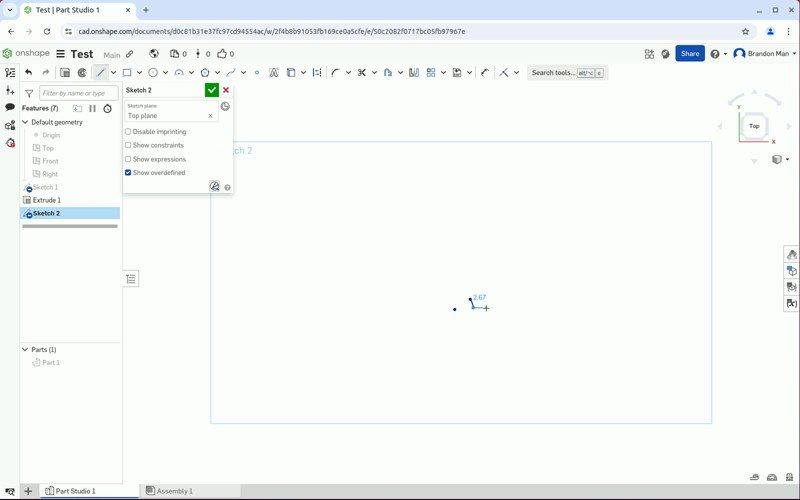
key(esc)
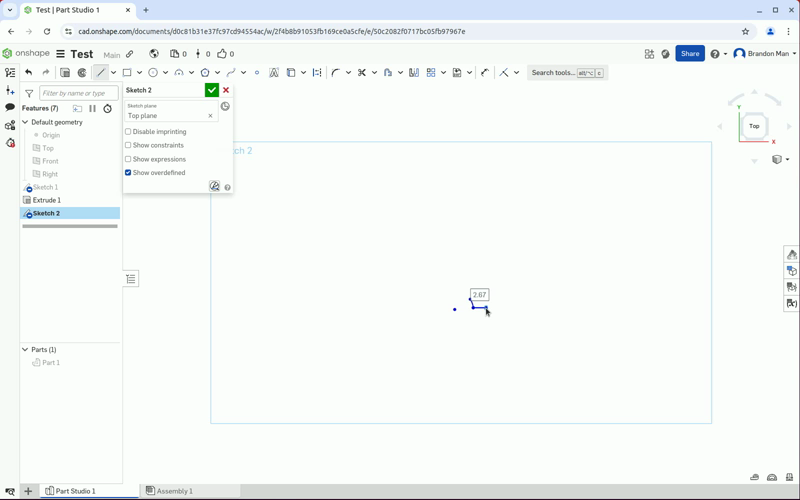
key(a)
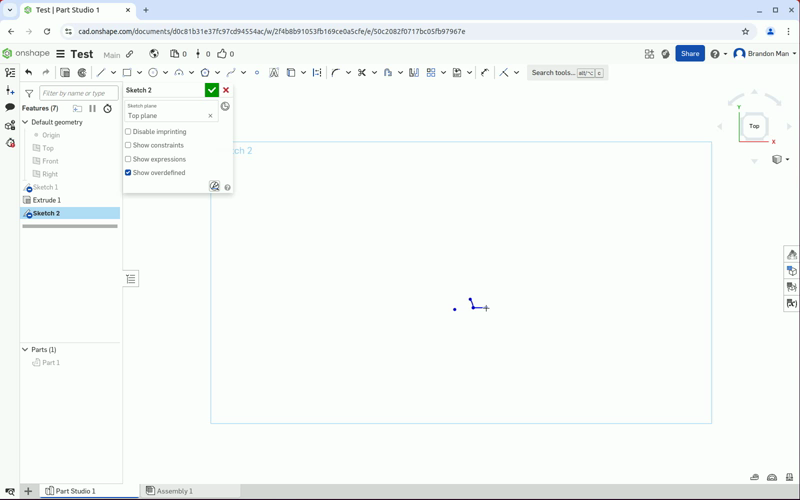
mouse_move(486, 307)
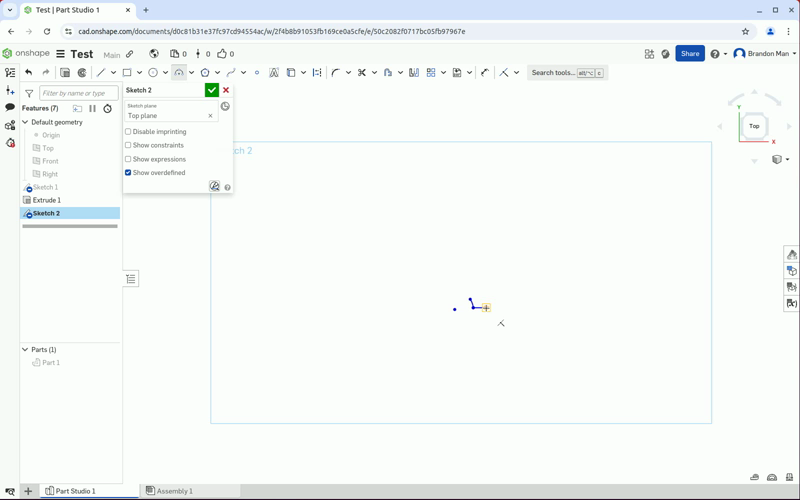
click(486, 307)
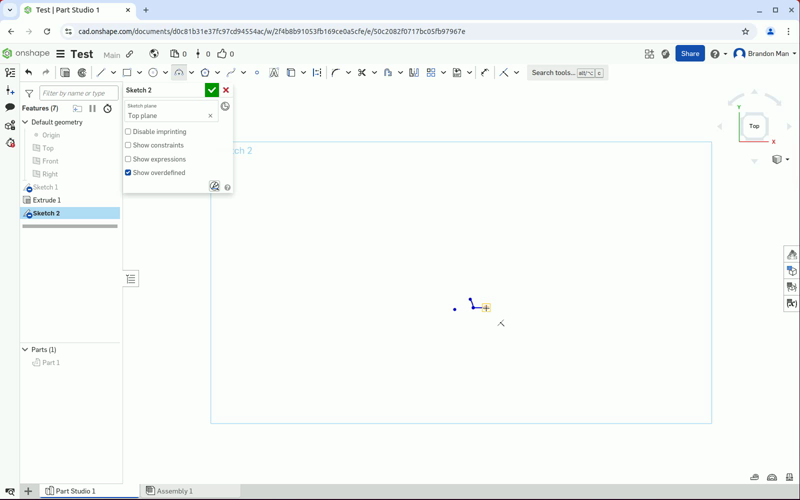
key_down(shift)
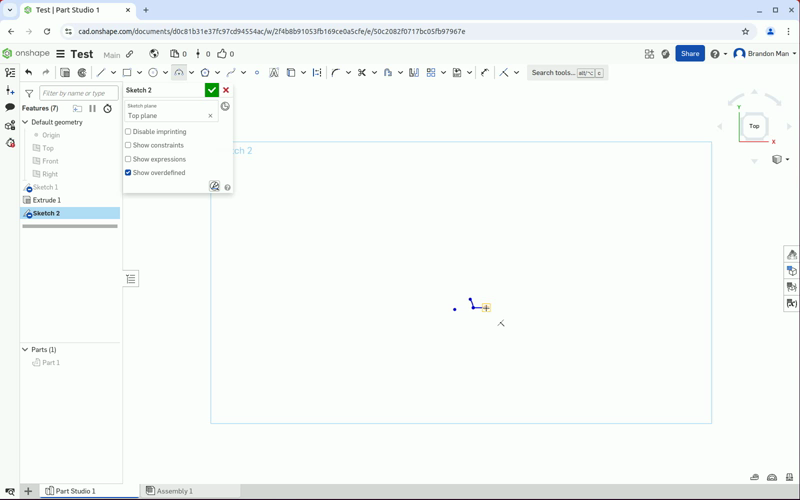
mouse_move(484, 299)
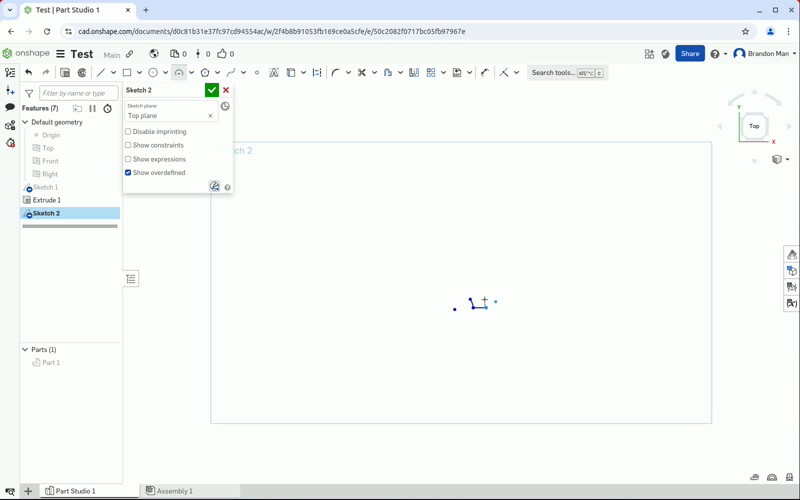
click(484, 299)
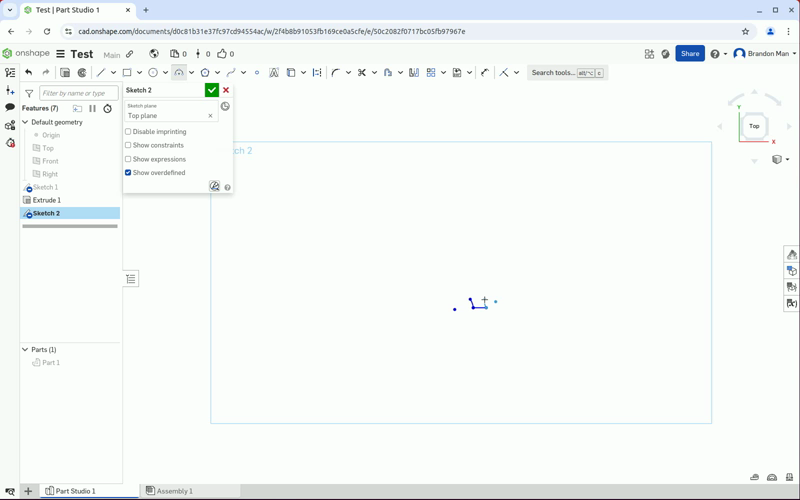
mouse_move(486, 303)
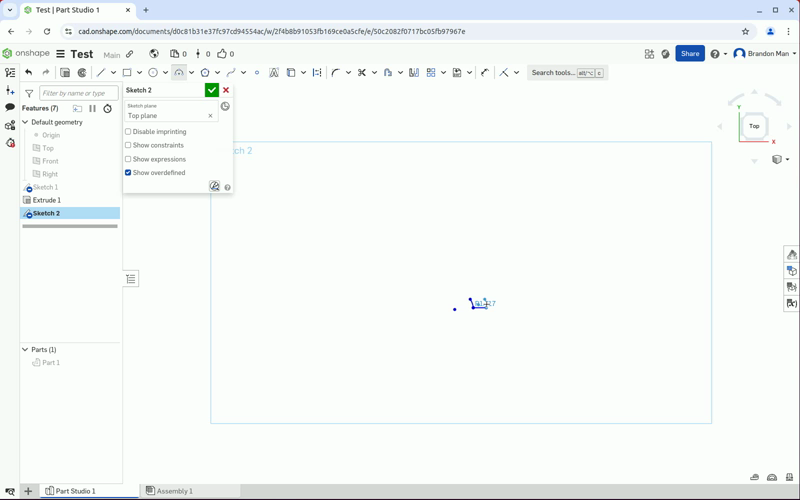
scroll(6)
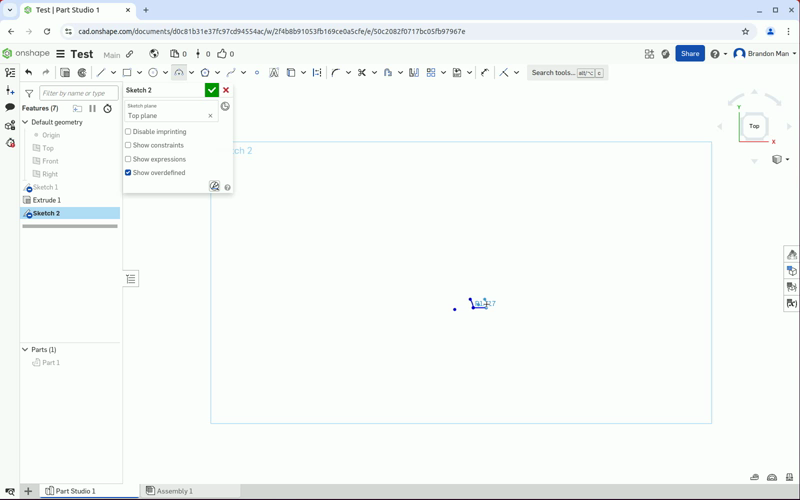
scroll(6)
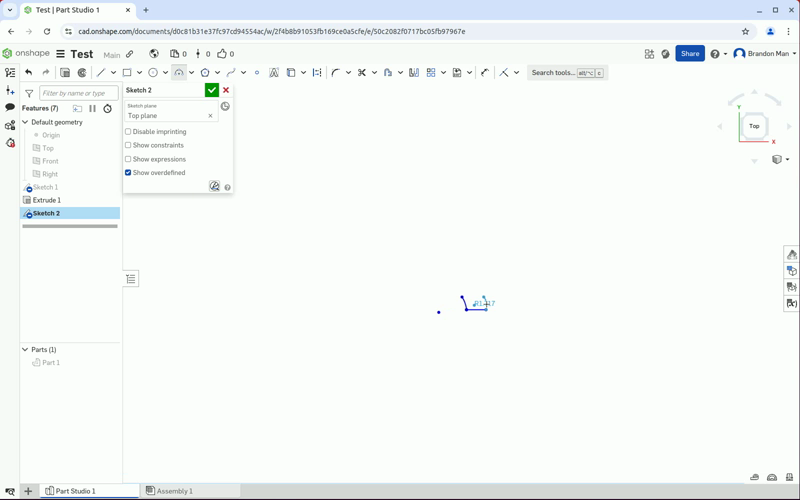
scroll(6)
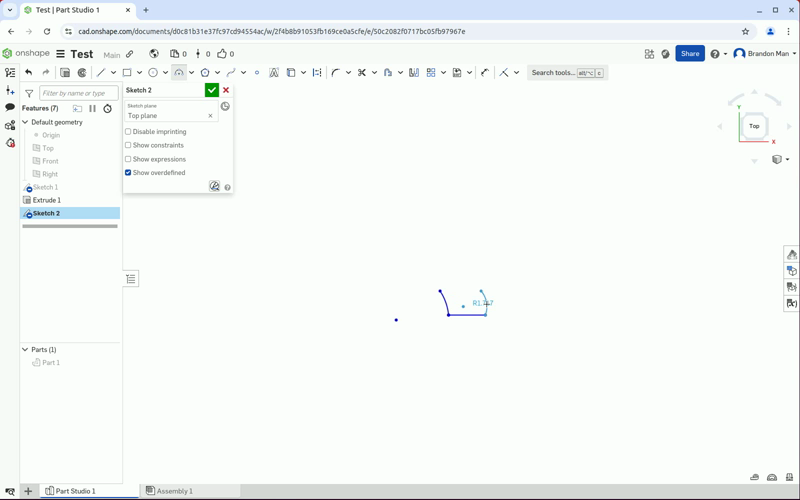
scroll(6)
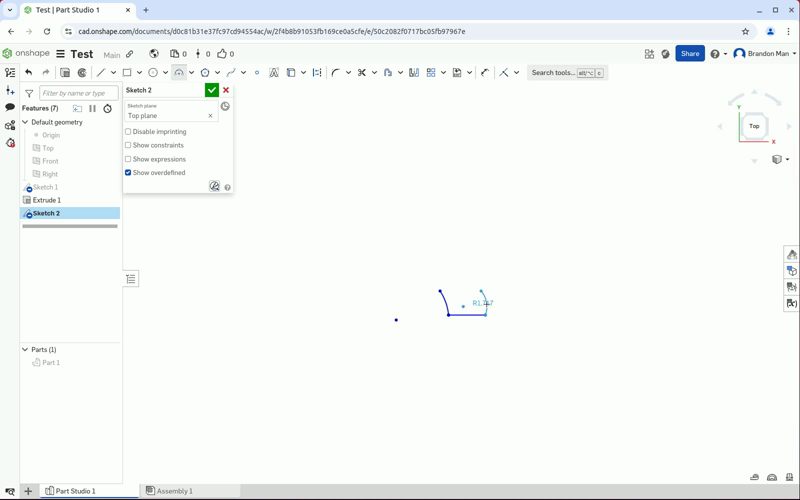
scroll(6)
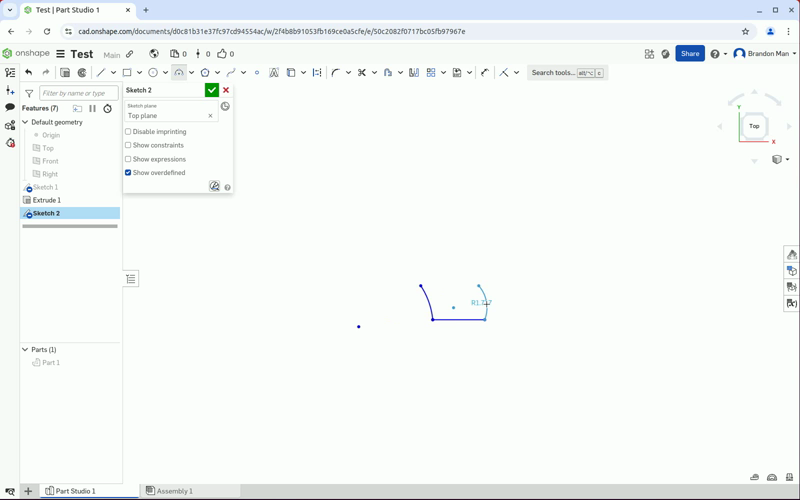
scroll(6)
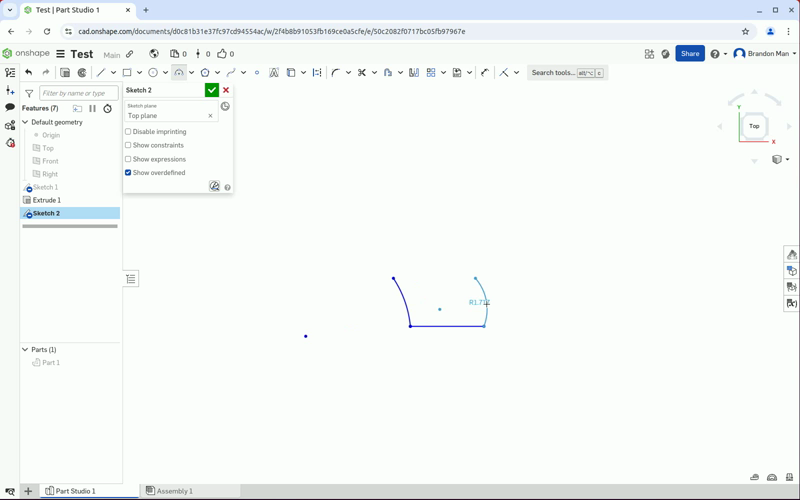
scroll(6)
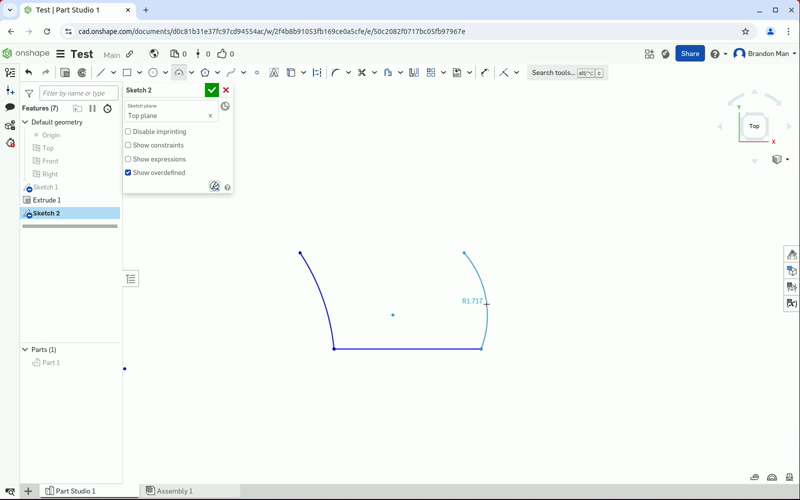
click(486, 303)
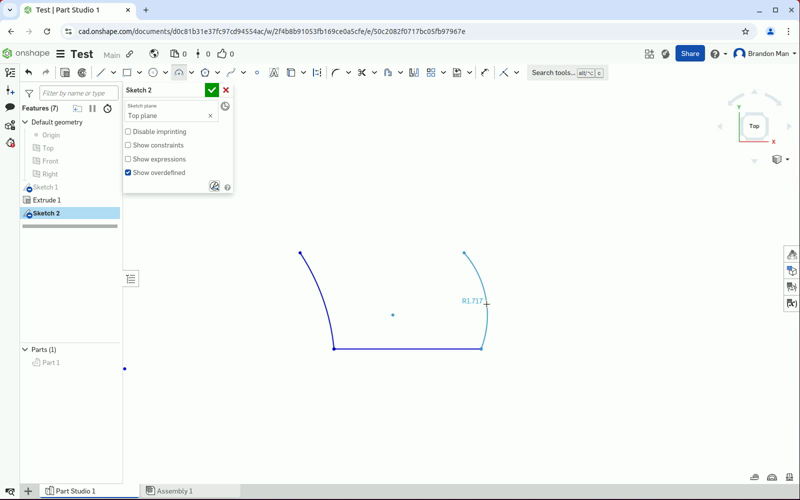
scroll(-6)
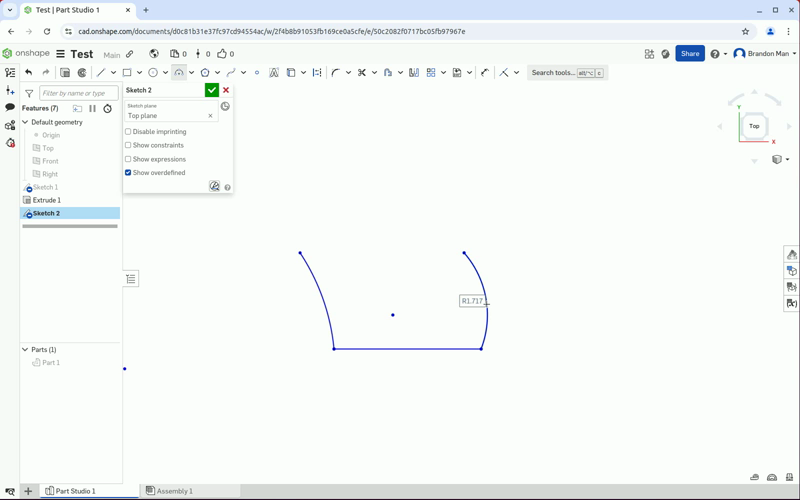
scroll(-6)
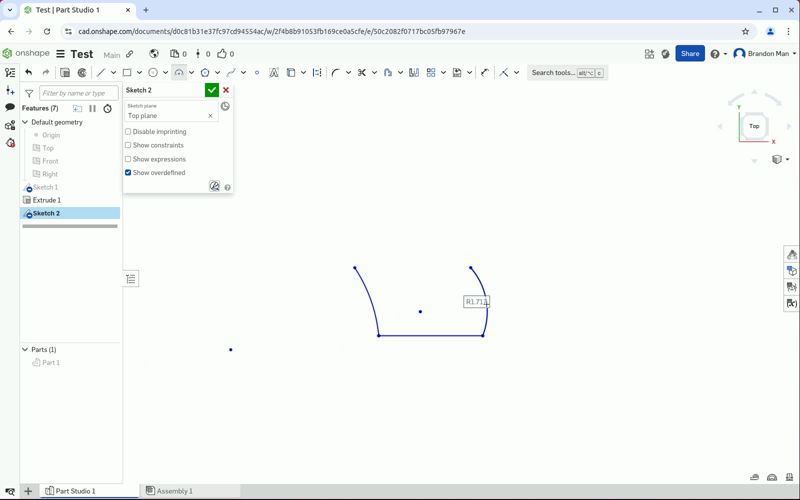
scroll(-6)
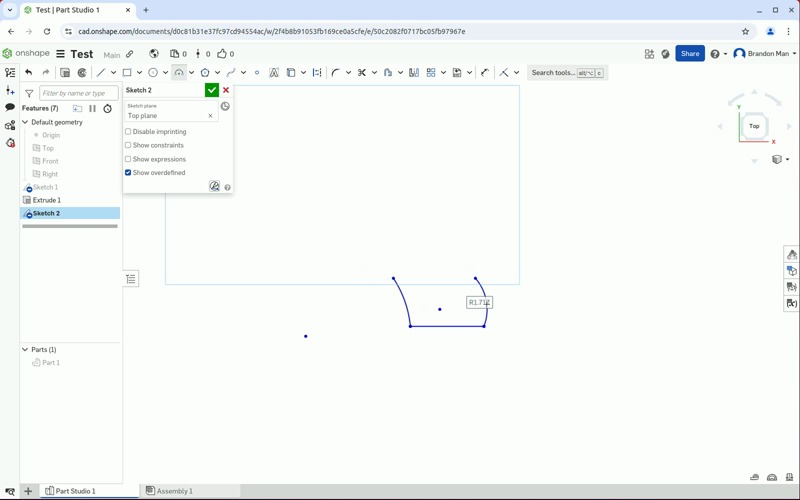
scroll(-6)
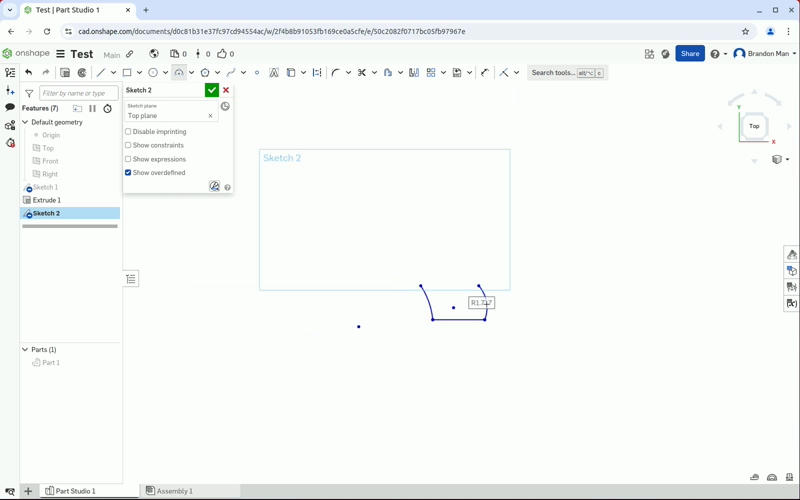
scroll(-6)
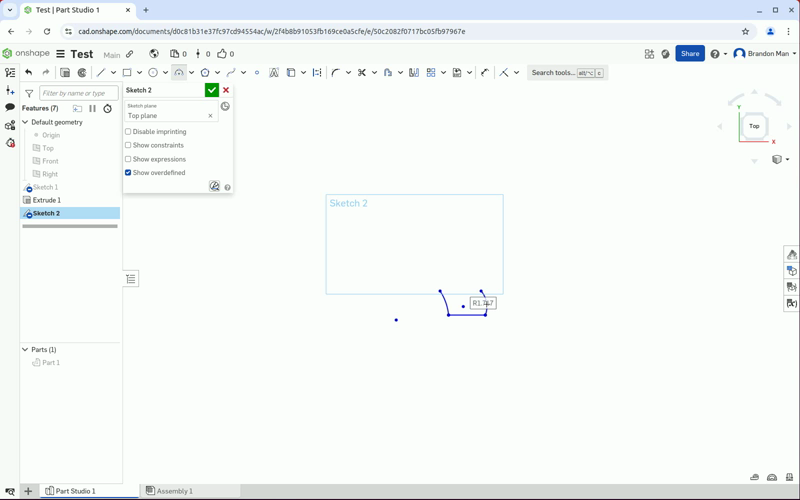
scroll(-6)
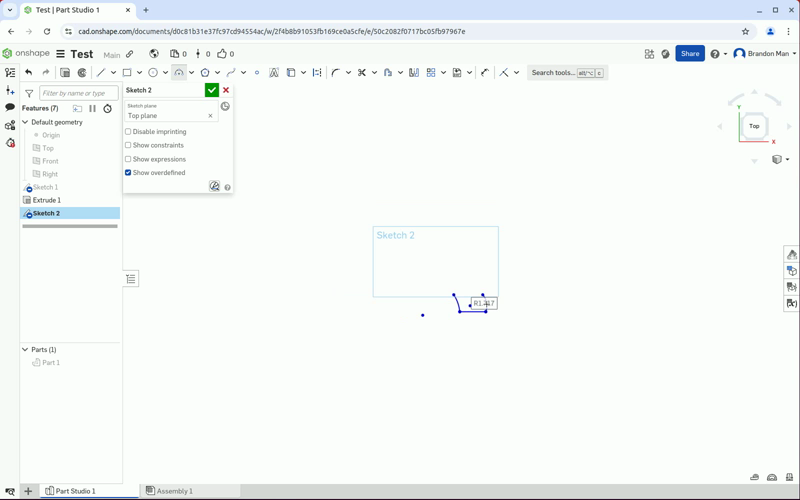
scroll(-6)
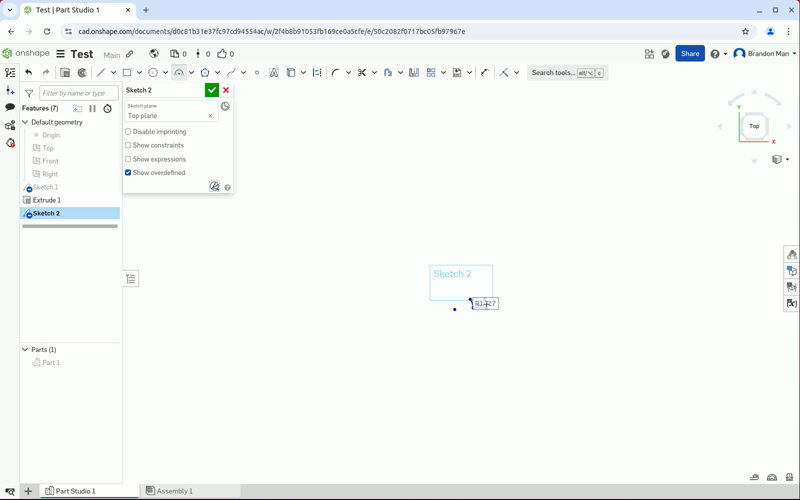
key_up(shift)
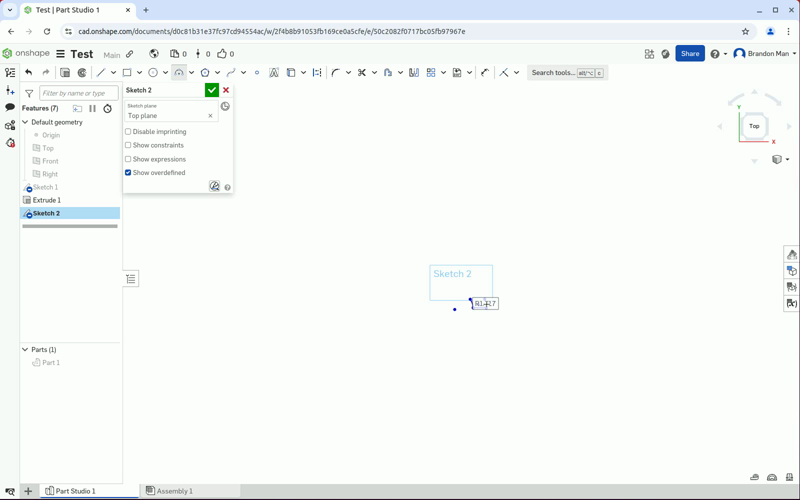
key(esc)
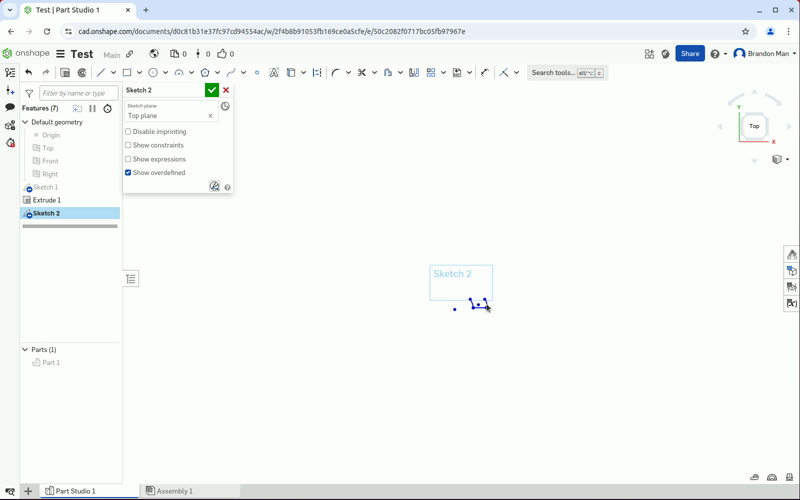
key(l)
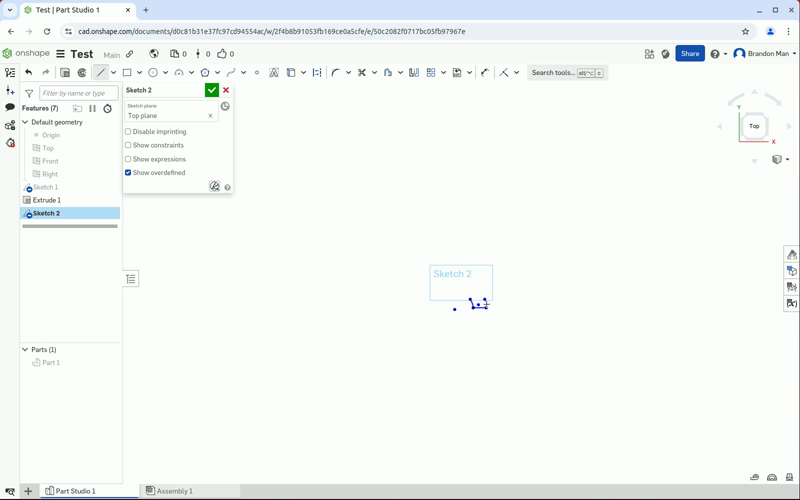
mouse_move(484, 299)
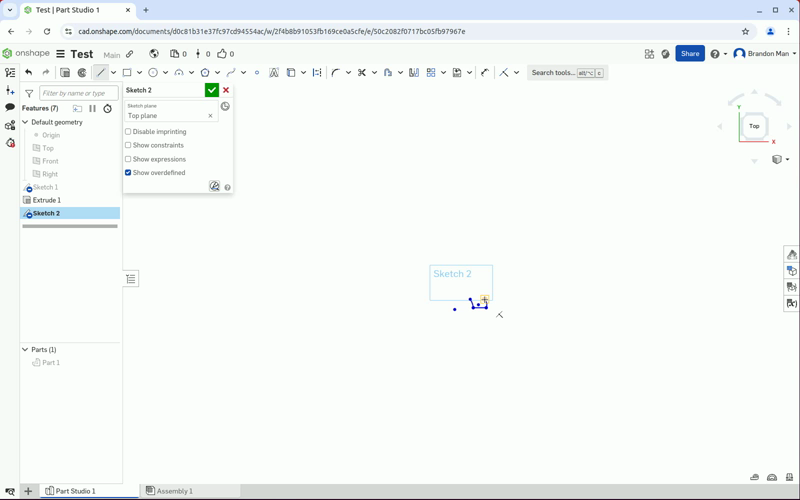
click(484, 299)
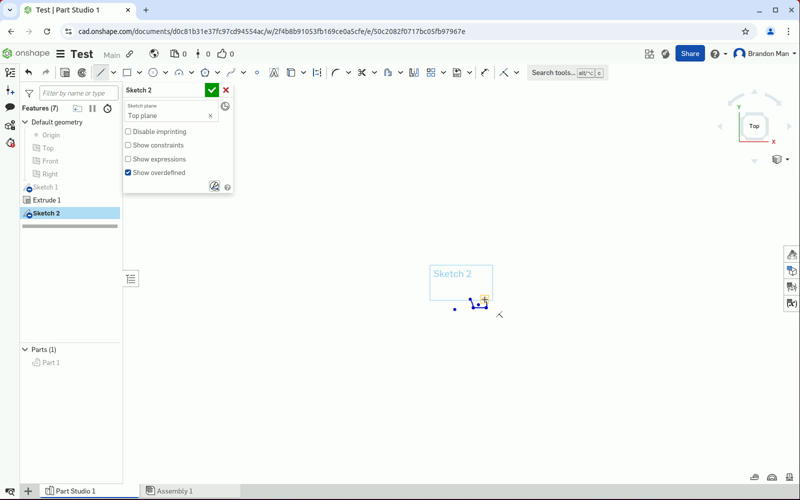
mouse_move(514, 299)
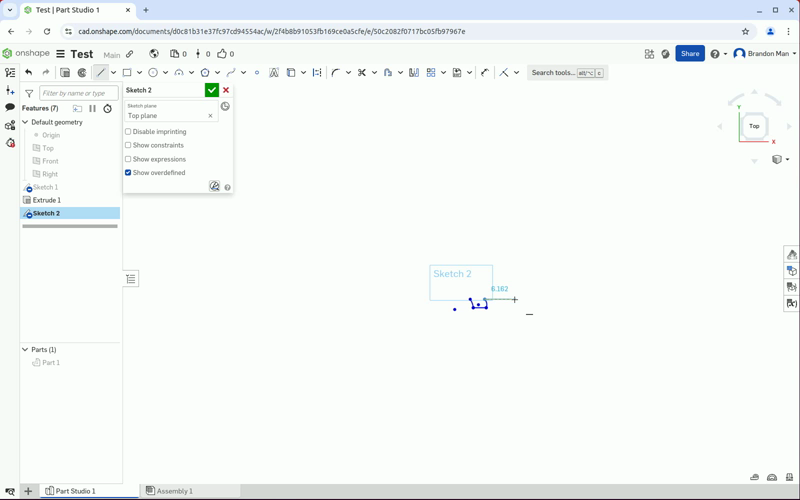
key_down(shift)
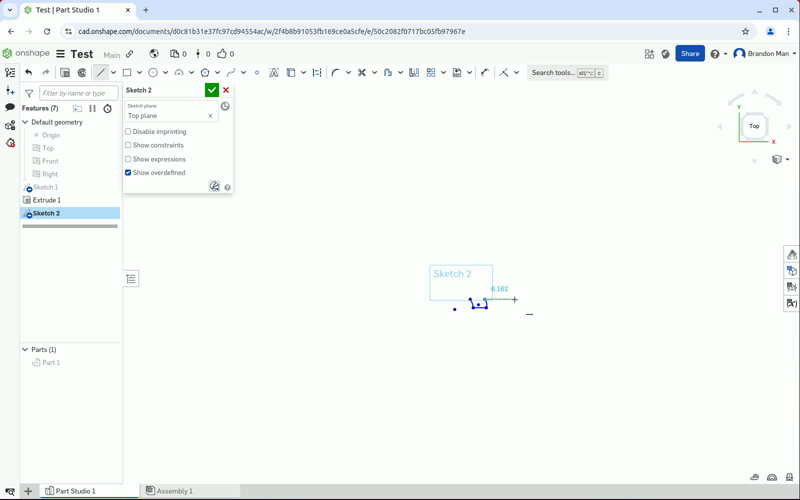
mouse_move(470, 299)
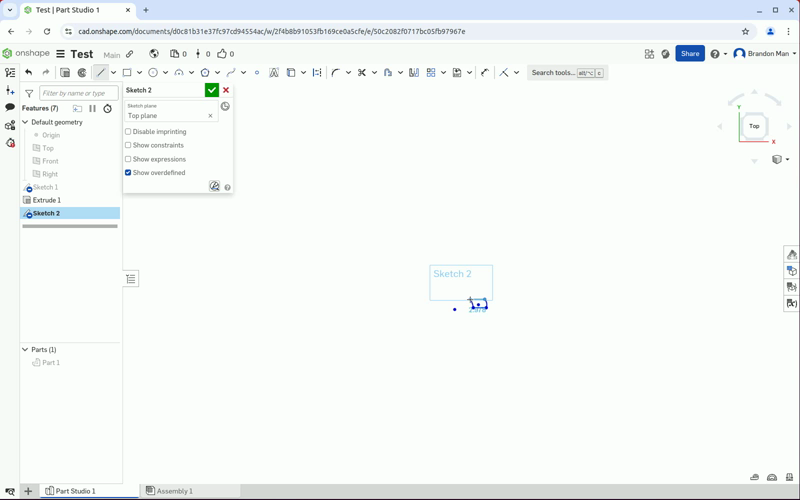
key_up(shift)
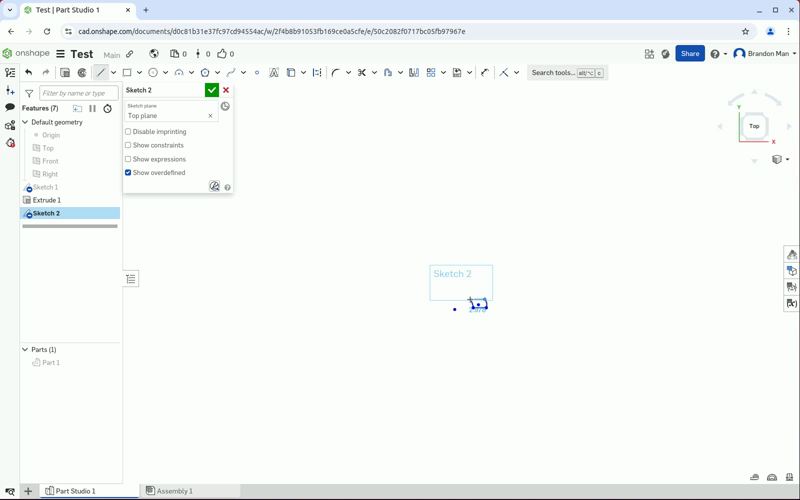
click(470, 299)
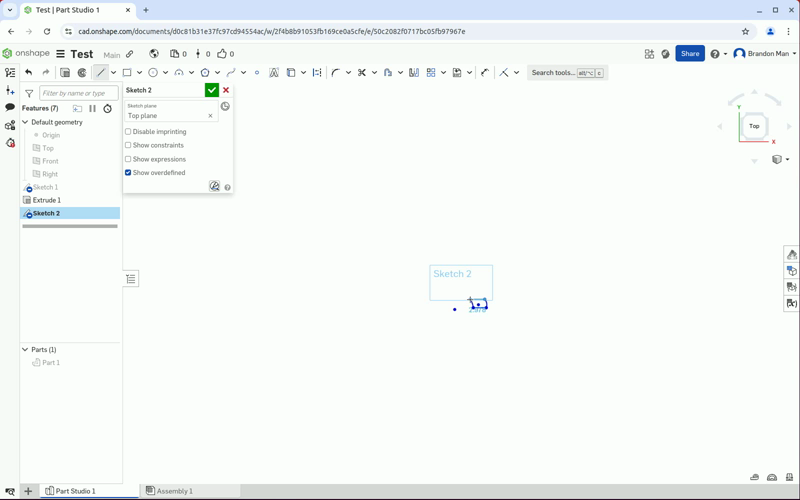
key(esc)
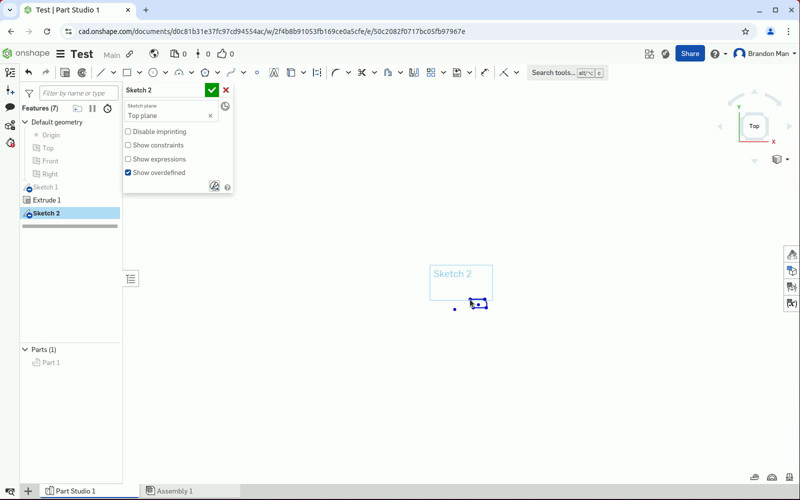
mouse_move(483, 302)
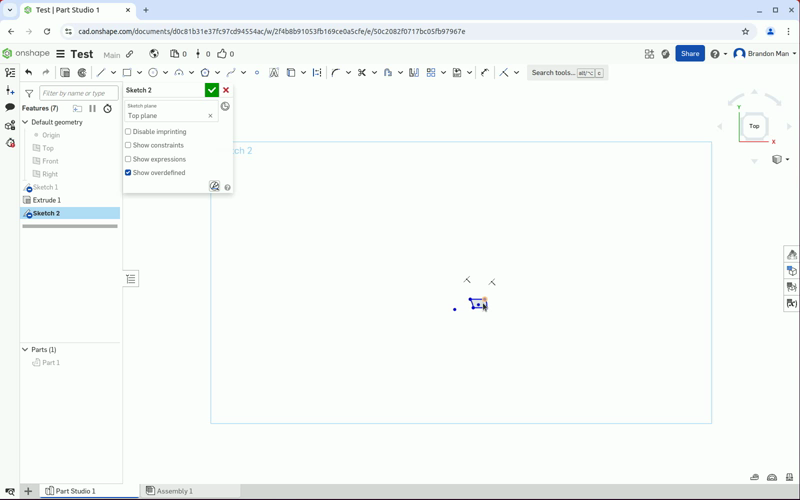
scroll(6)
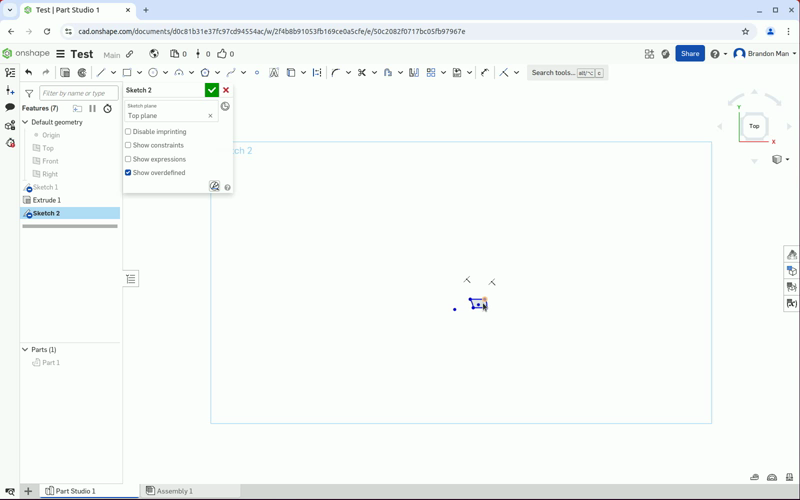
scroll(6)
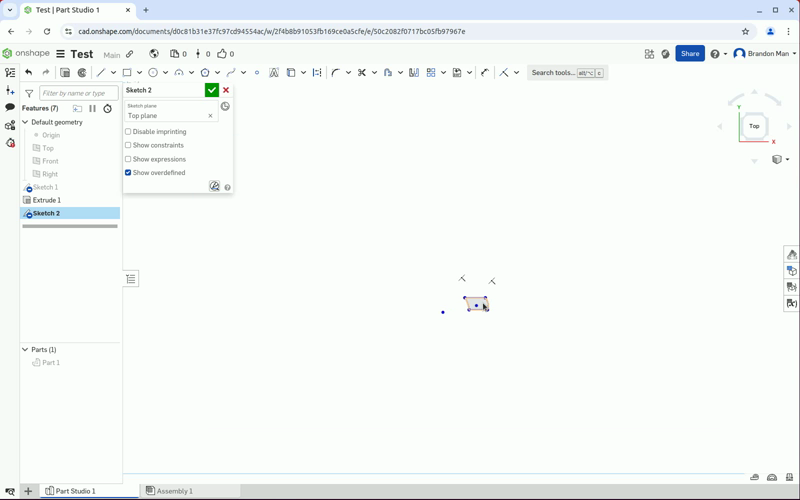
scroll(6)
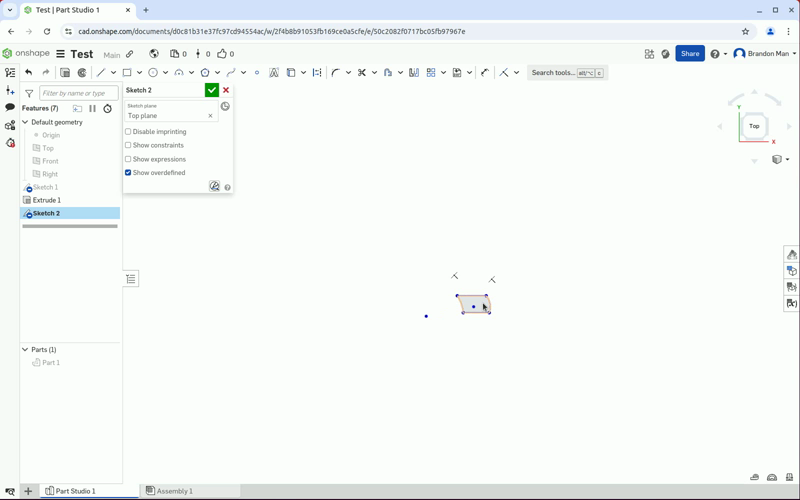
scroll(6)
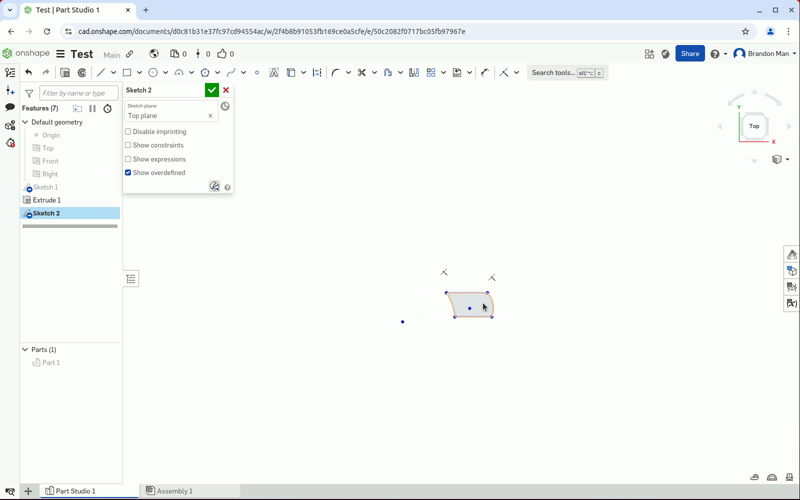
scroll(6)
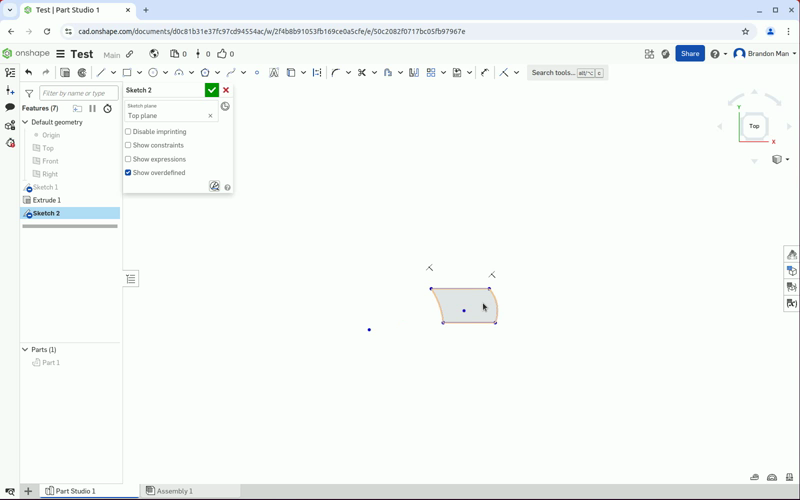
scroll(6)
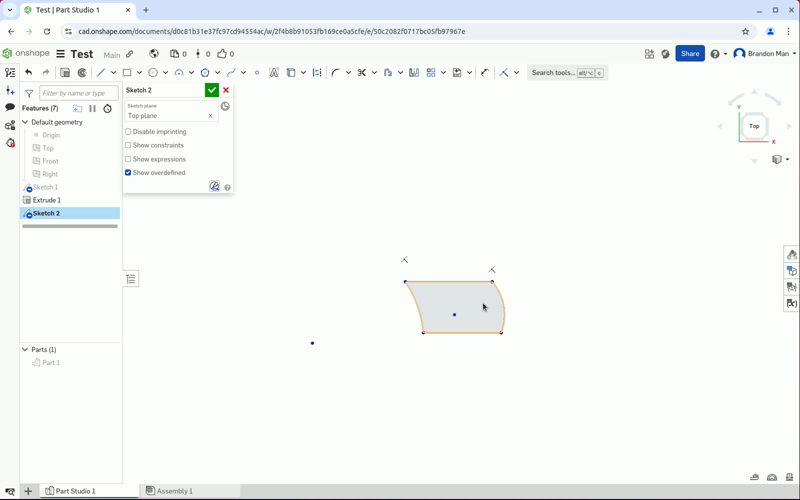
scroll(6)
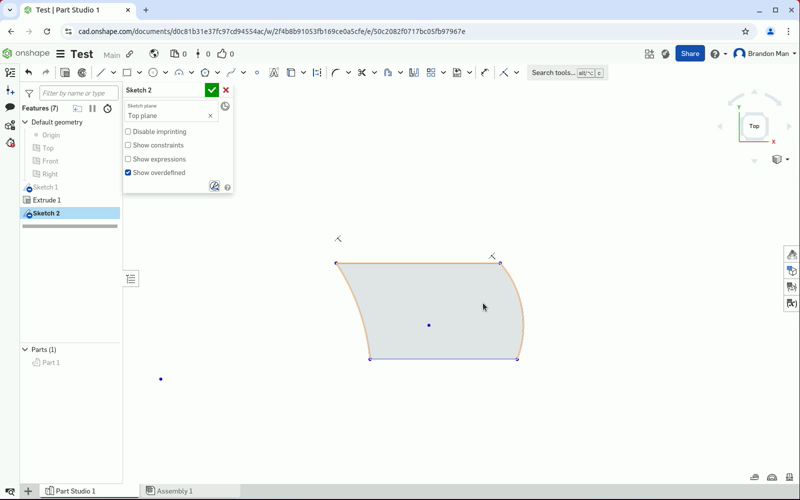
click(483, 302)
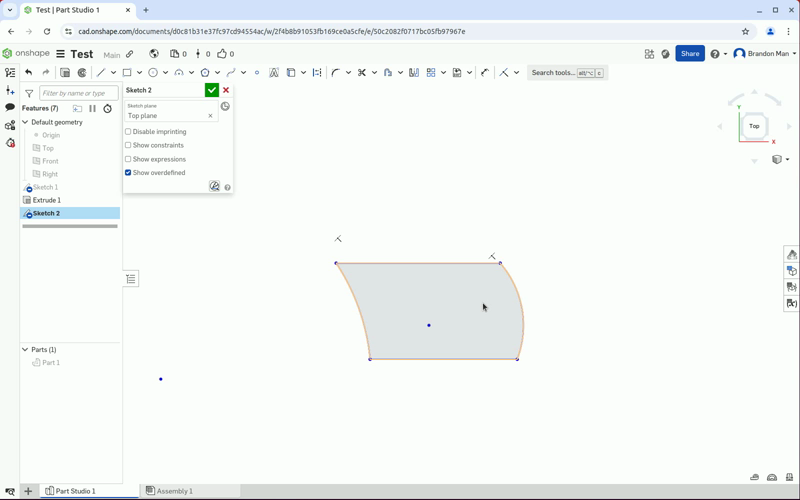
scroll(-6)
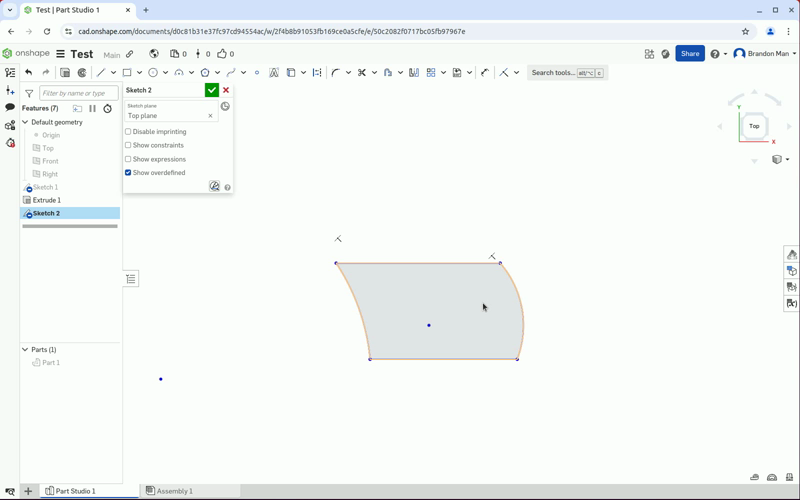
scroll(-6)
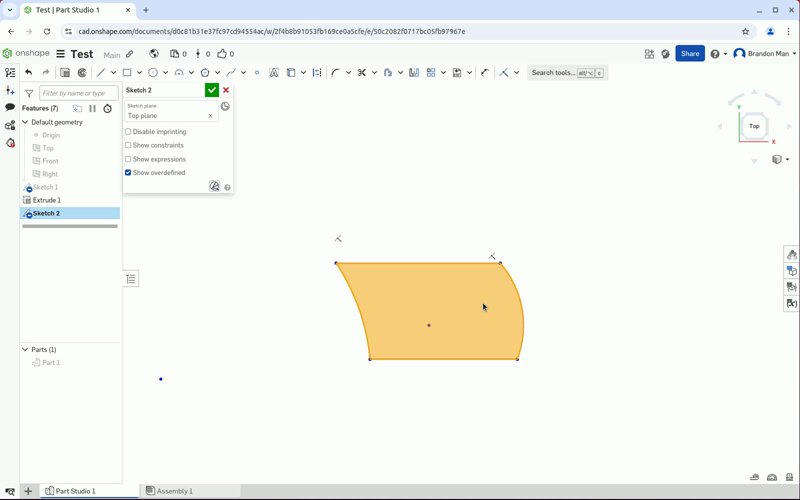
scroll(-6)
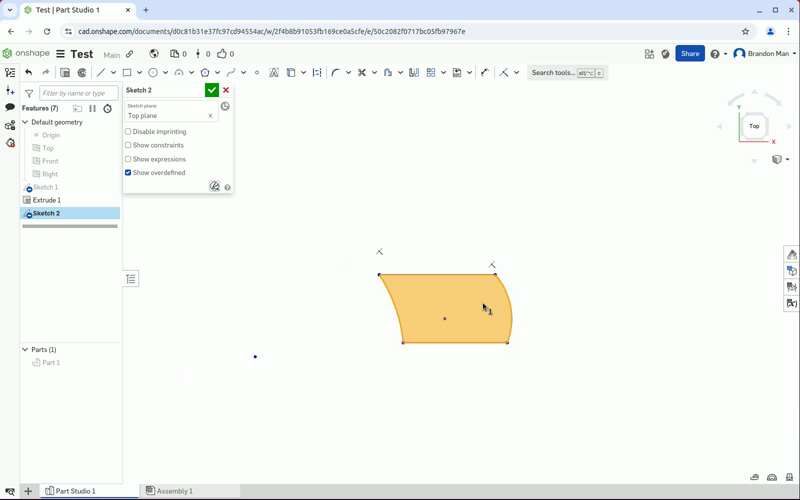
scroll(-6)
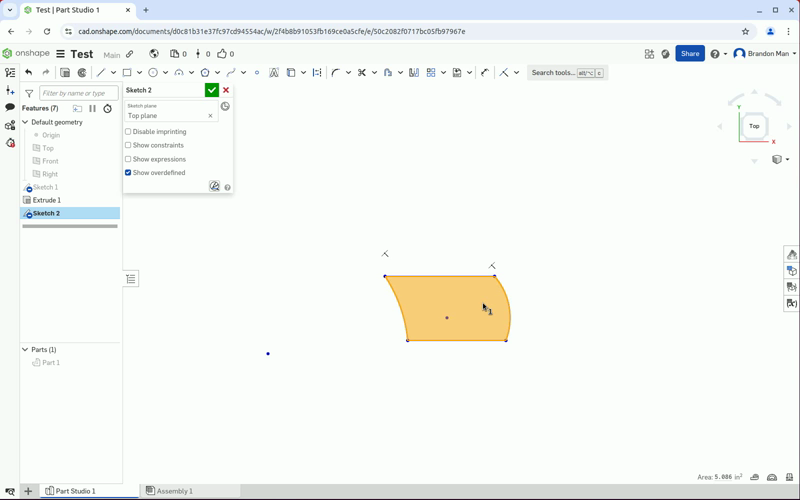
scroll(-6)
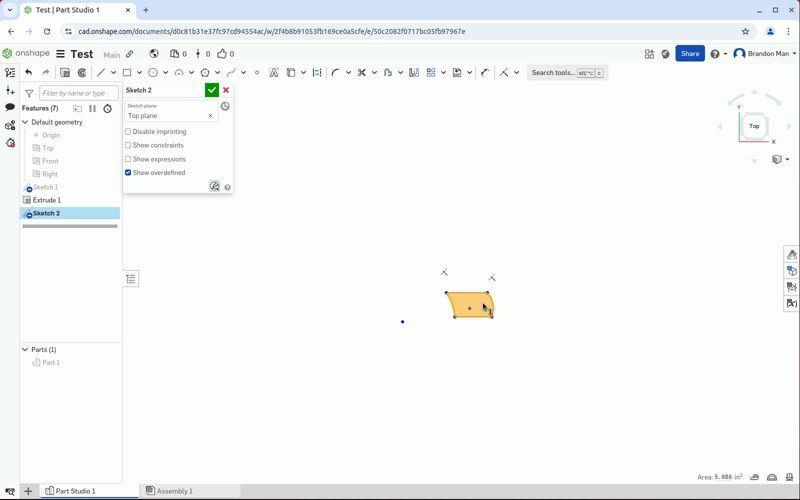
scroll(-6)
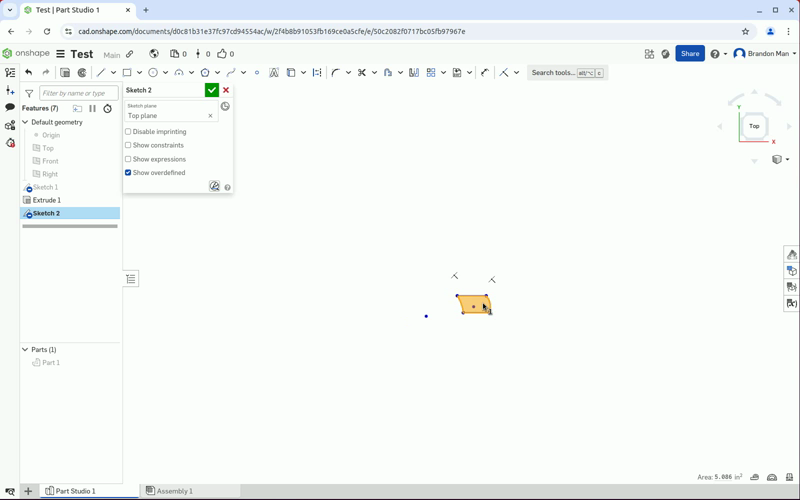
scroll(-6)
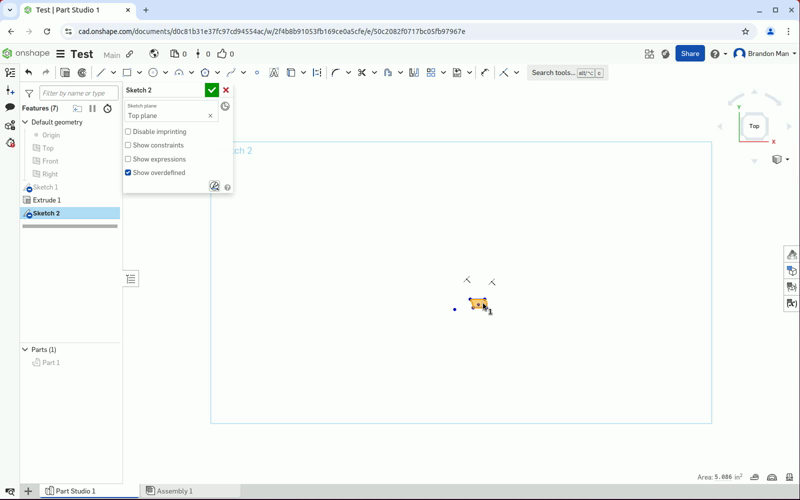
mouse_move(73, 352)
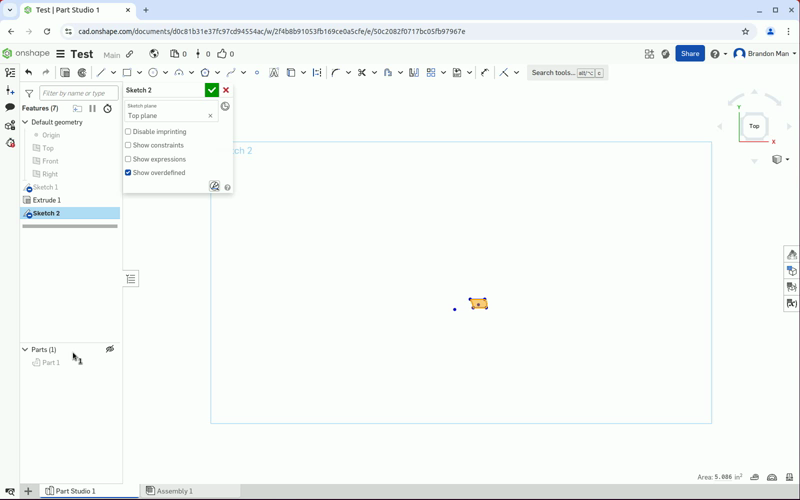
key(shift+y)
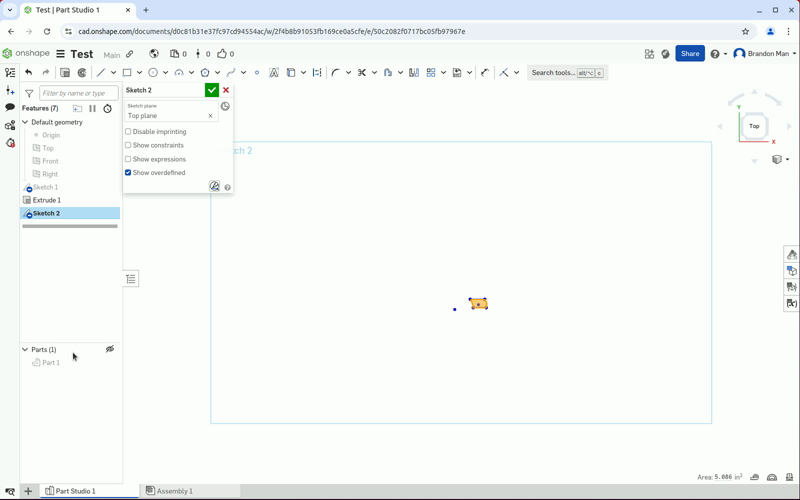
key(shift+e)
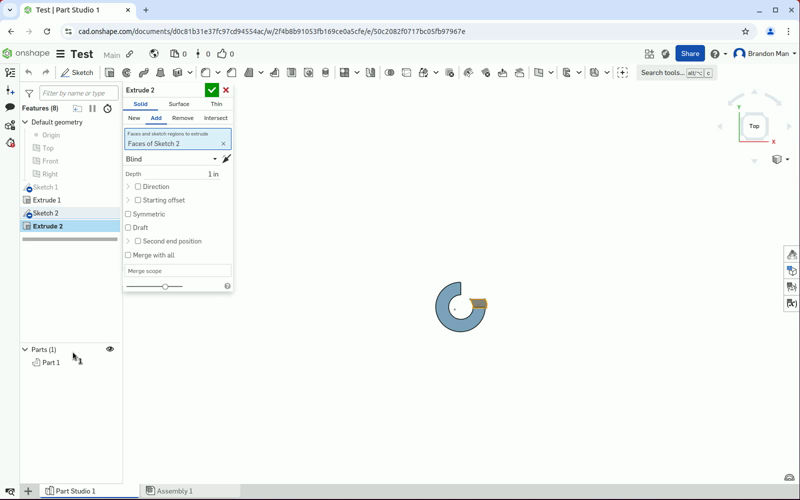
mouse_move(143, 106)
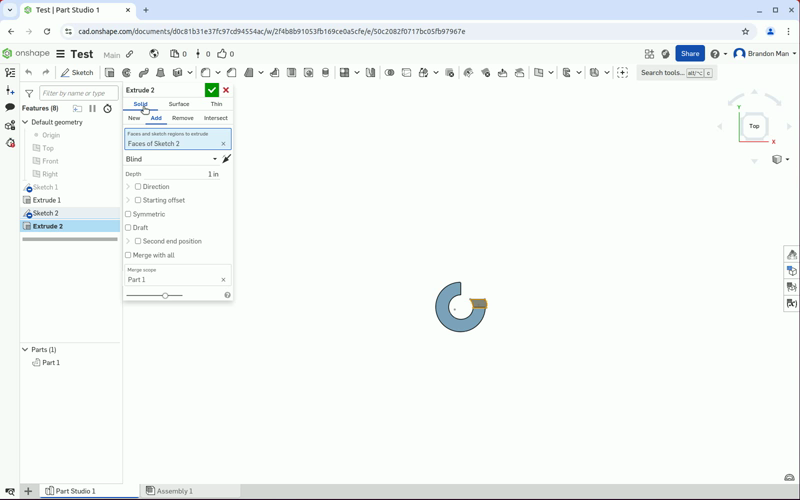
click(143, 106)
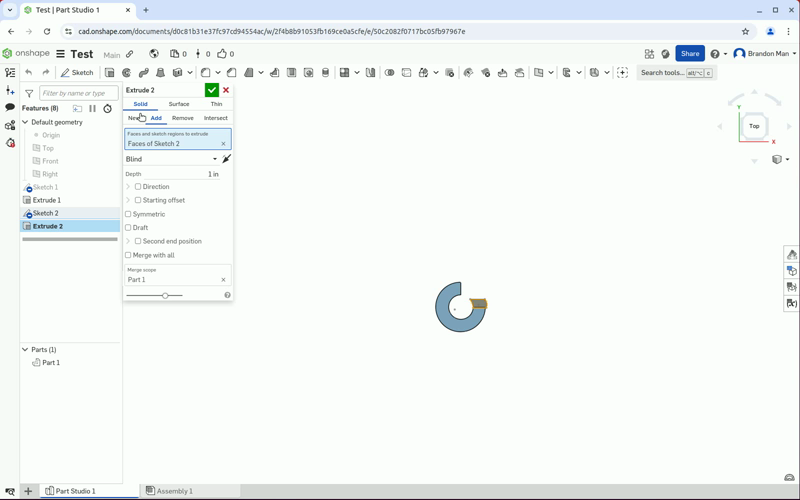
mouse_move(137, 120)
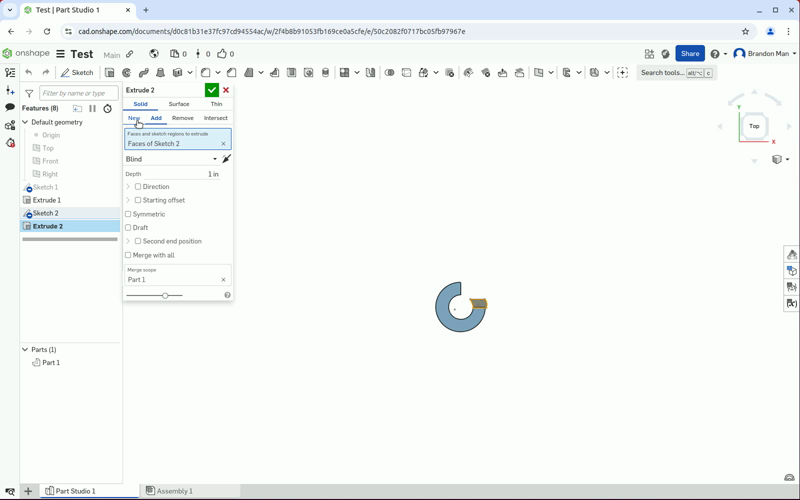
click(137, 120)
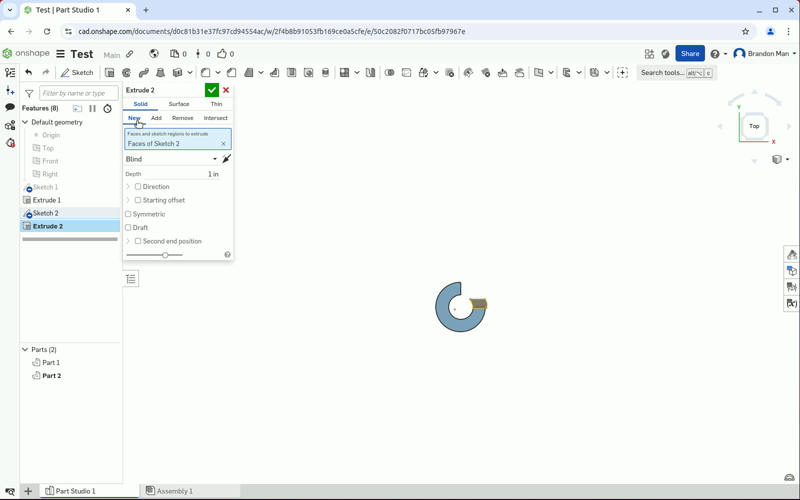
key(tab, 4)
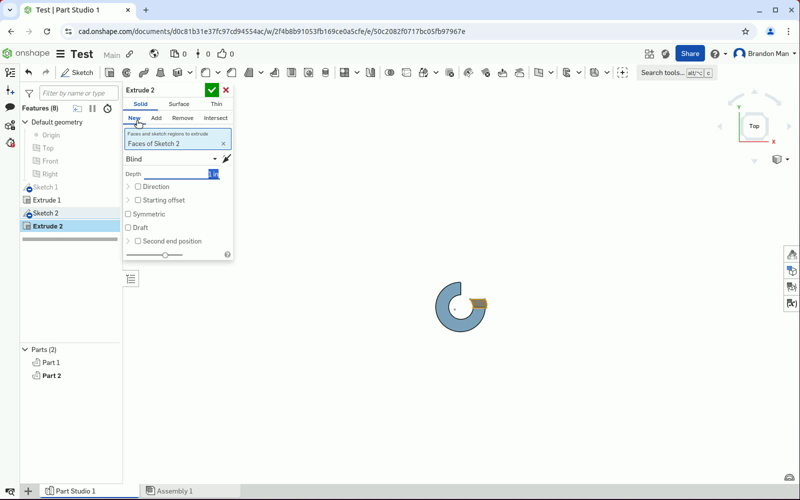
text(11.554)
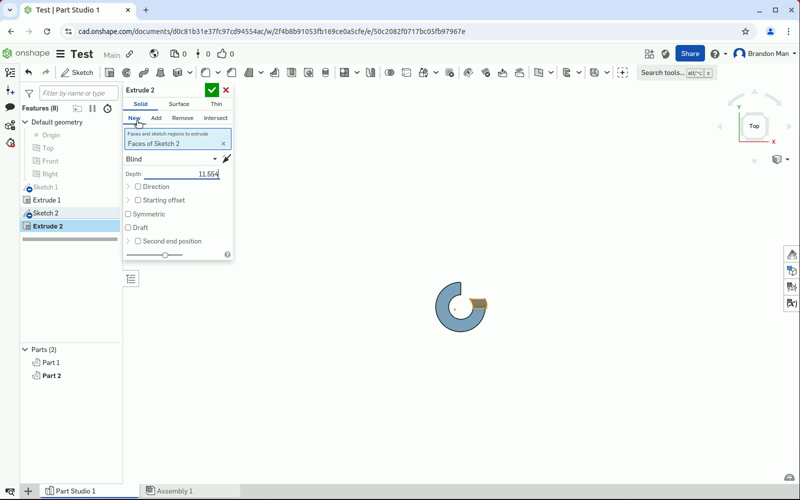
key(enter)
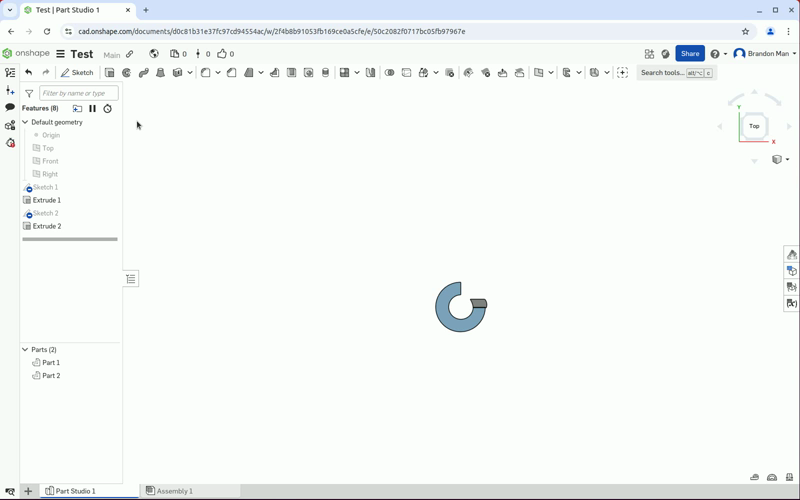
key(shift+h)
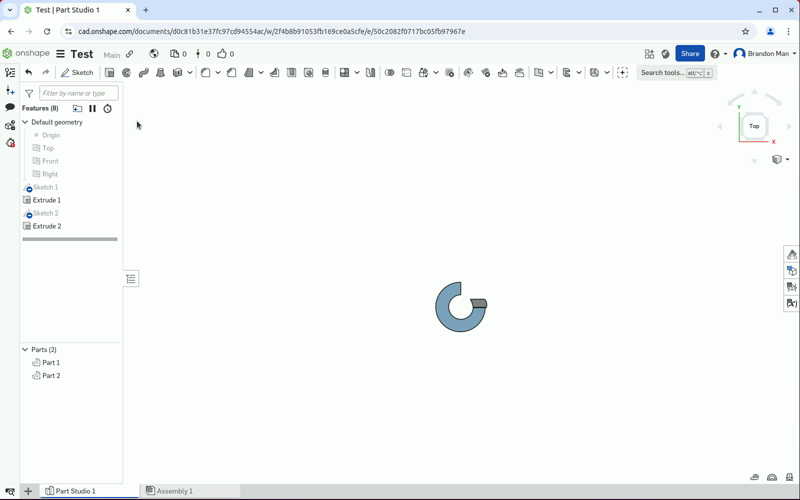
key(shift+h)
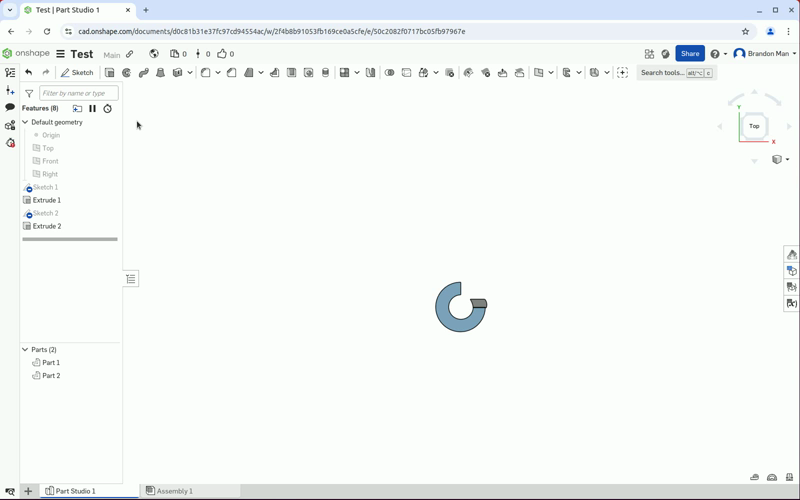
mouse_move(73, 189)
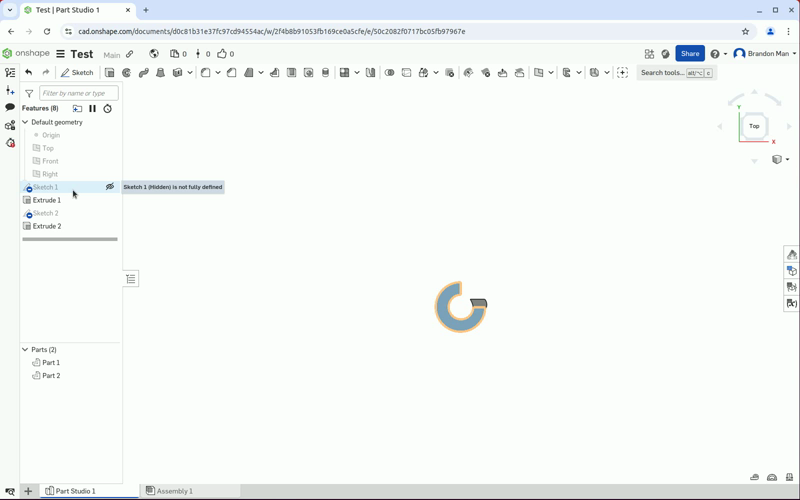
click(73, 189)
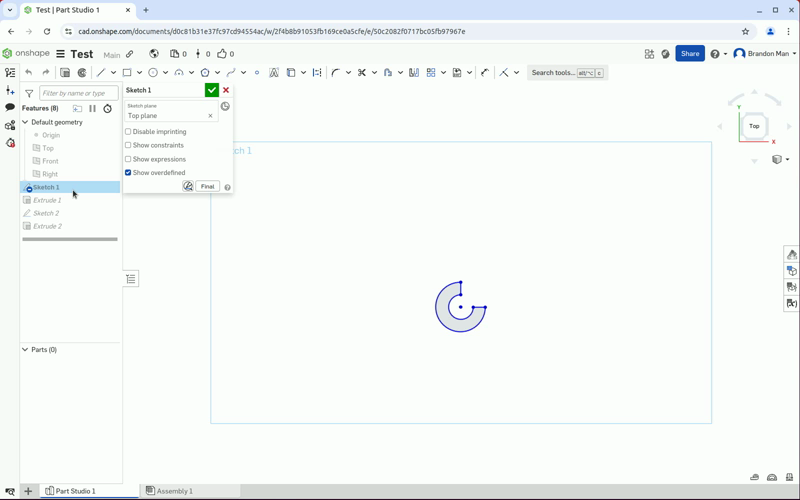
mouse_move(229, 92)
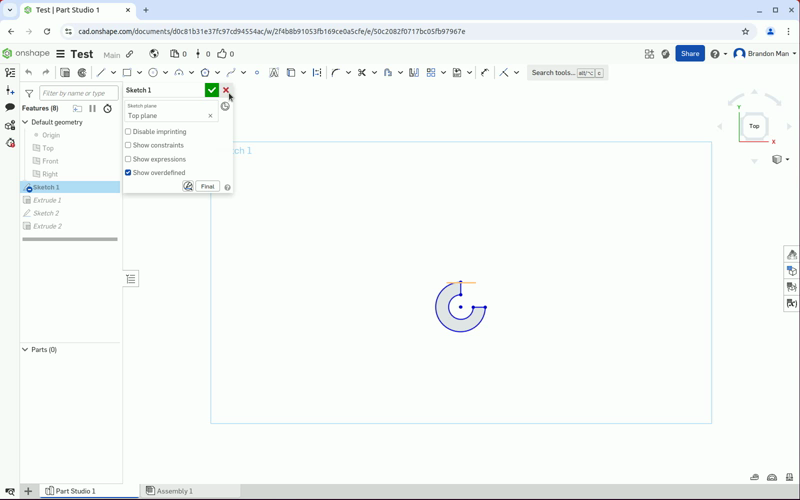
click(229, 92)
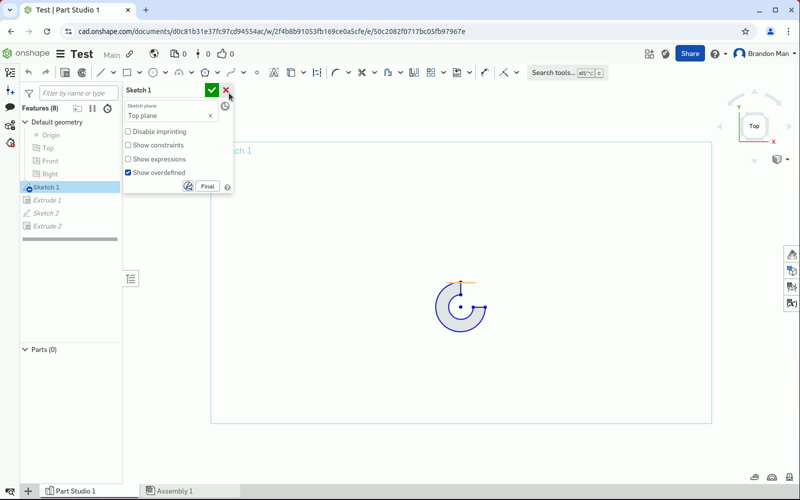
key(shift+s)
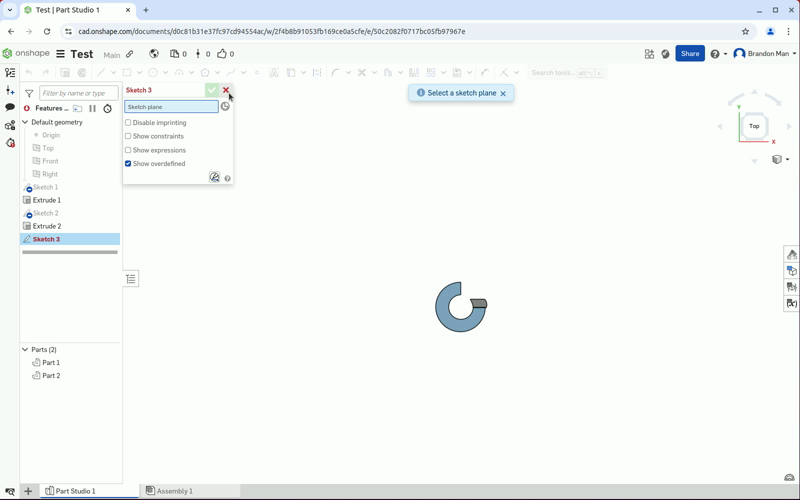
mouse_move(73, 150)
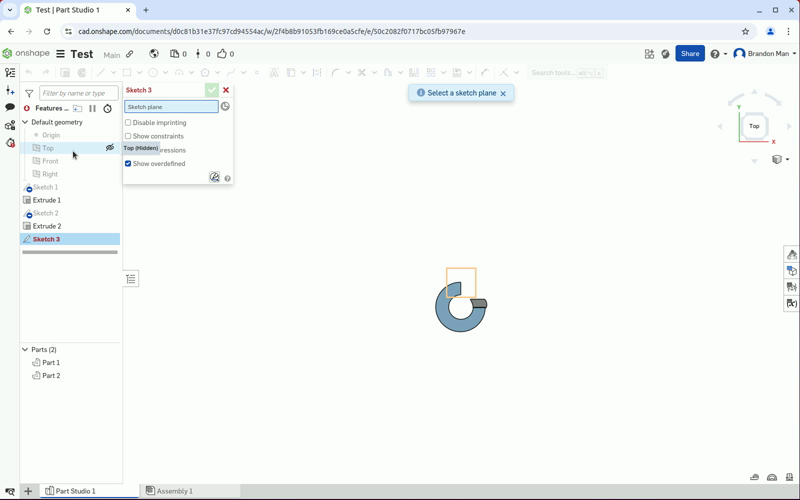
click(73, 150)
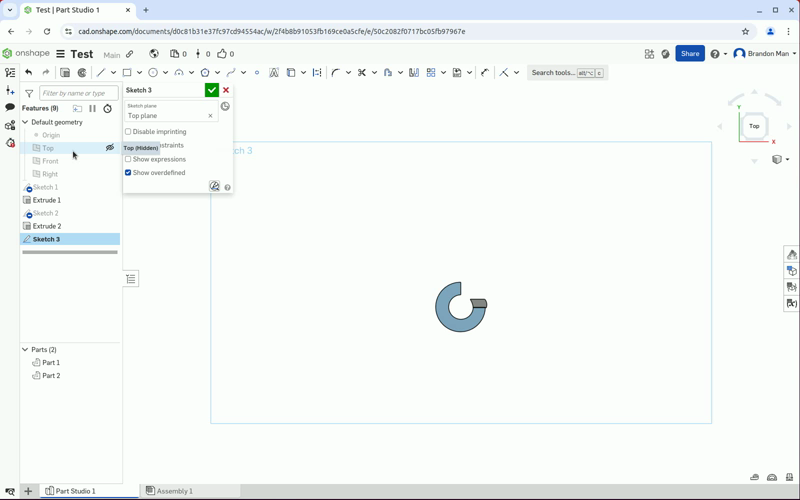
mouse_move(73, 352)
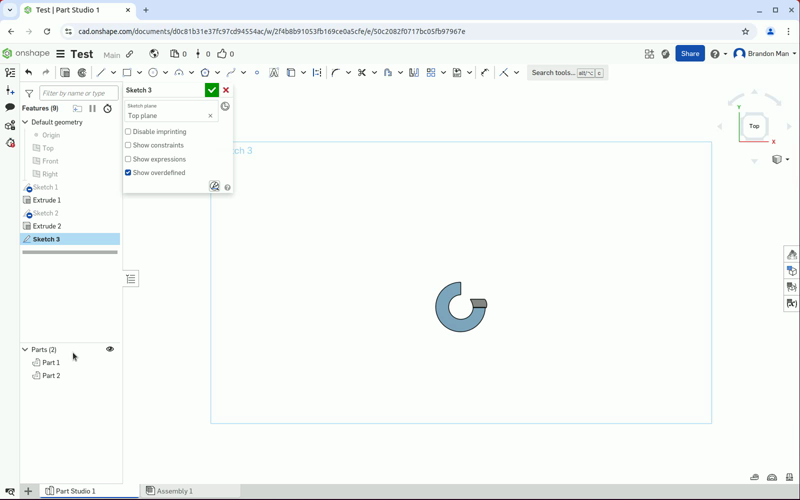
key(y)
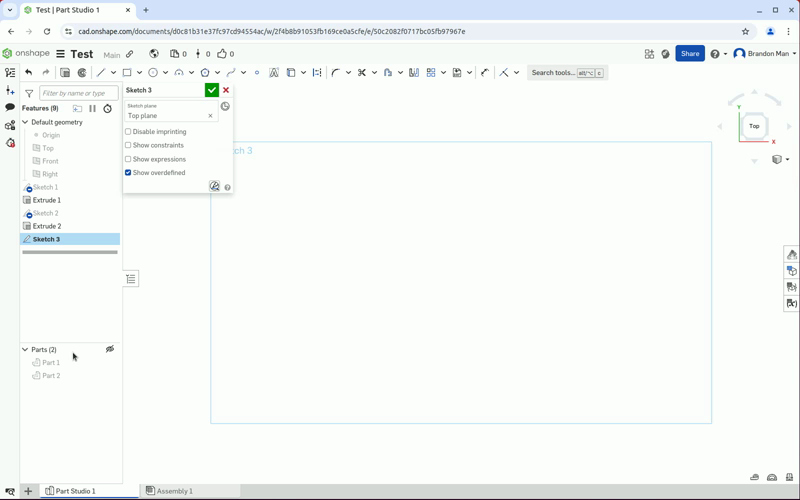
key(a)
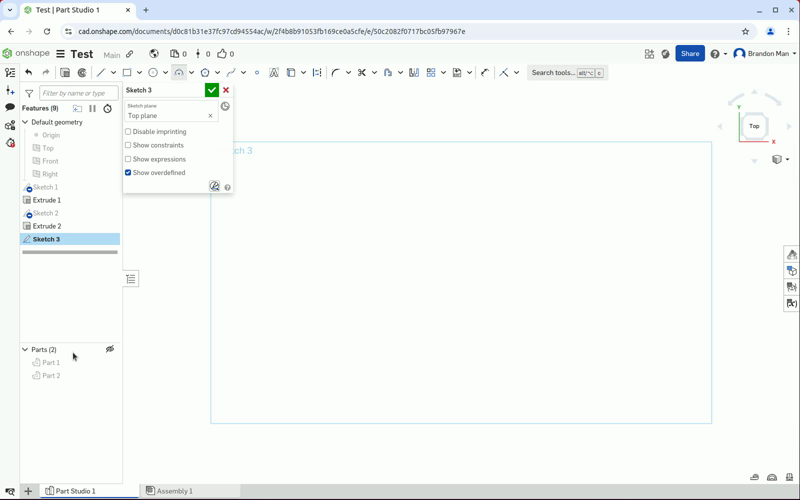
key_down(shift)
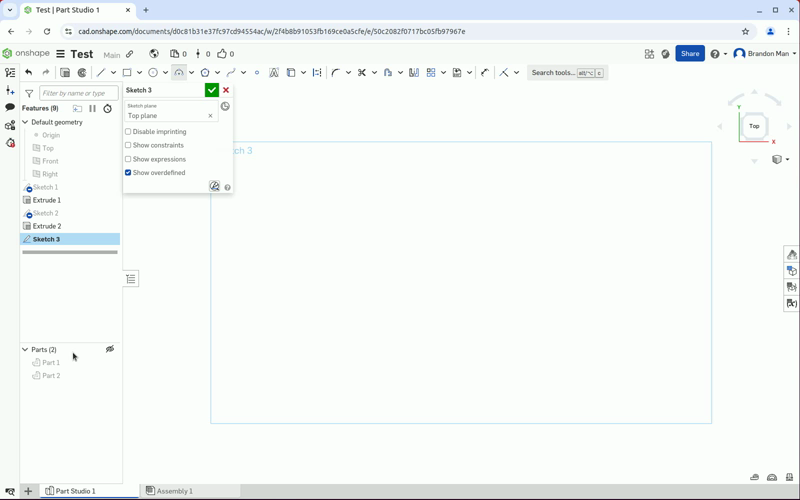
mouse_move(460, 294)
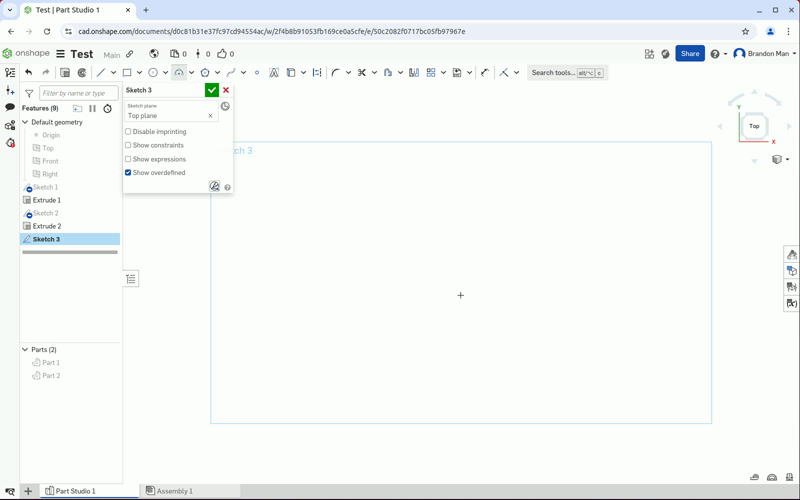
click(460, 294)
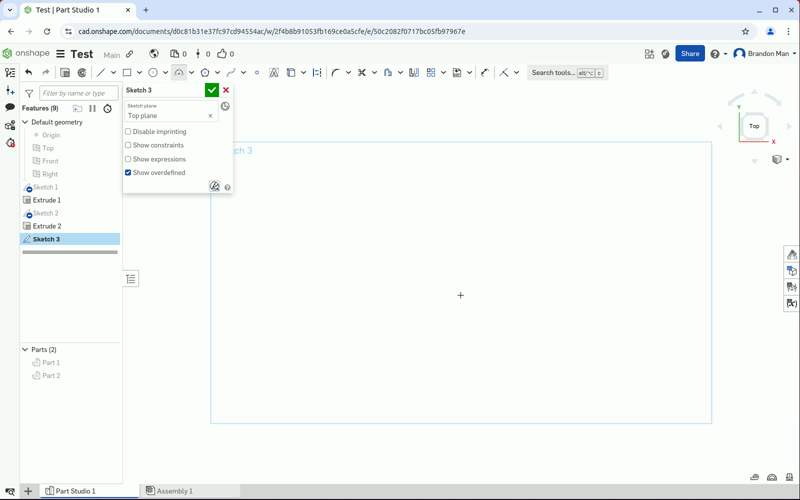
key_up(shift)
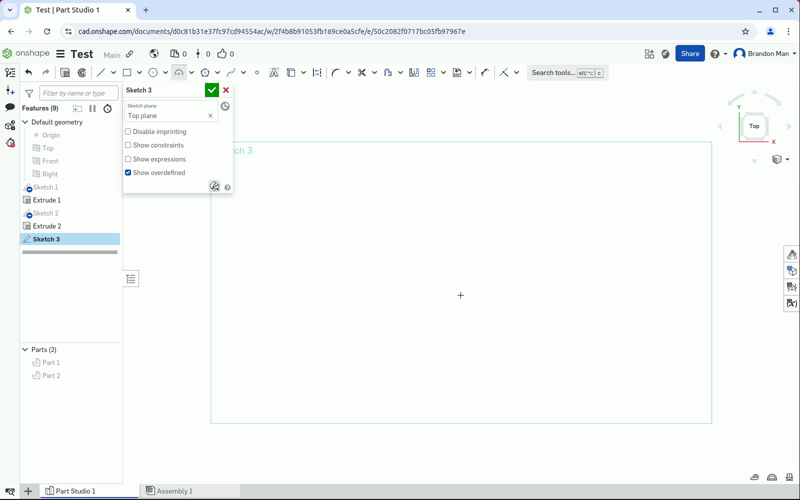
key_down(shift)
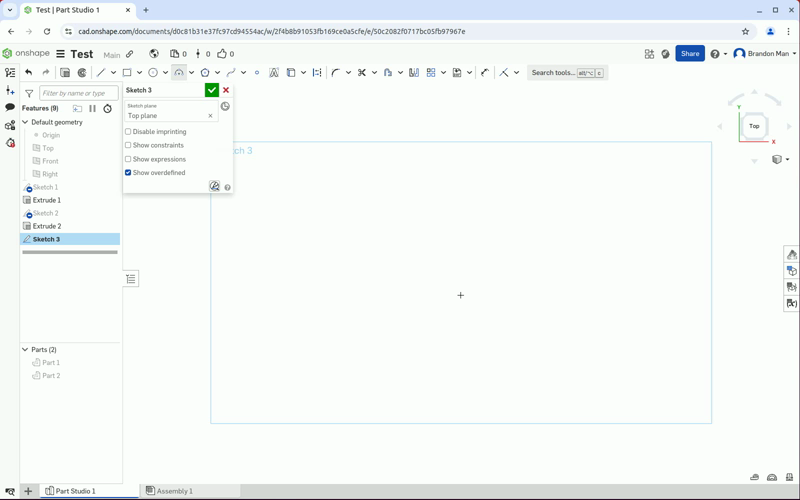
mouse_move(470, 298)
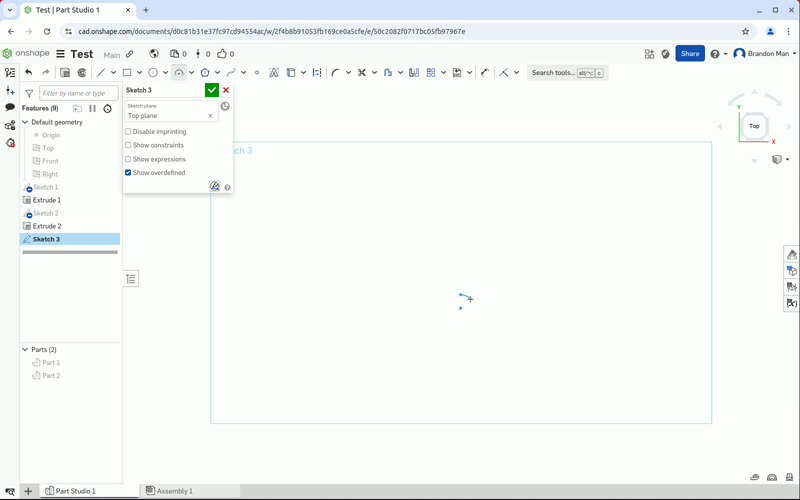
click(470, 298)
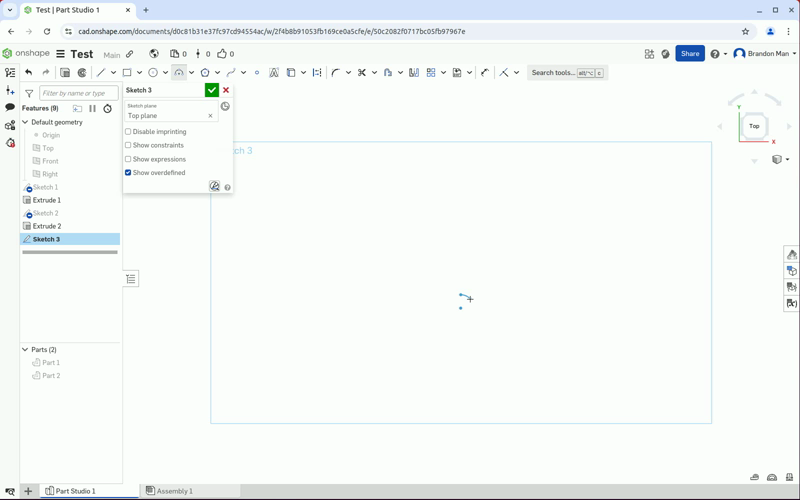
mouse_move(465, 295)
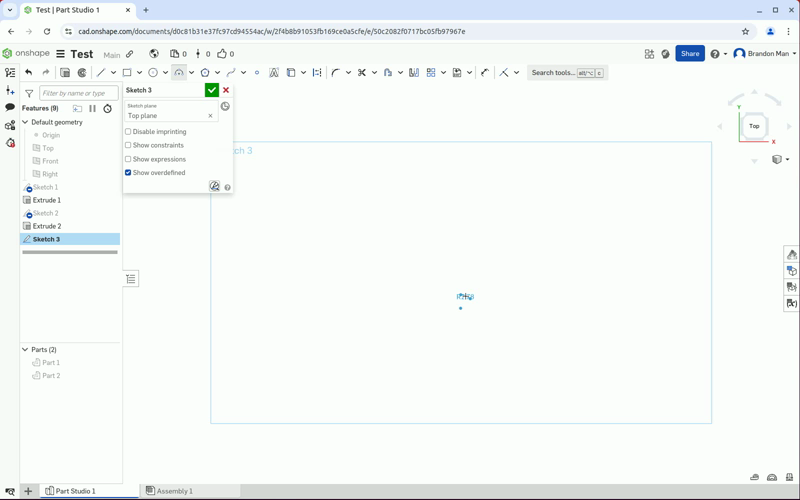
click(465, 295)
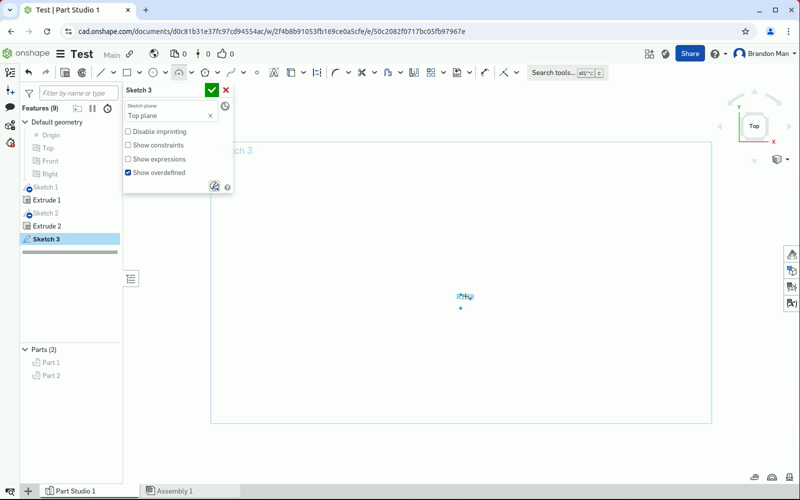
key_up(shift)
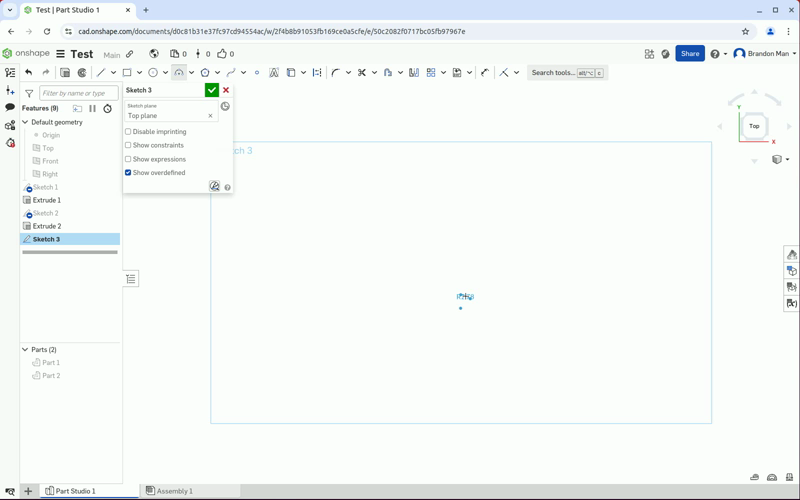
key(esc)
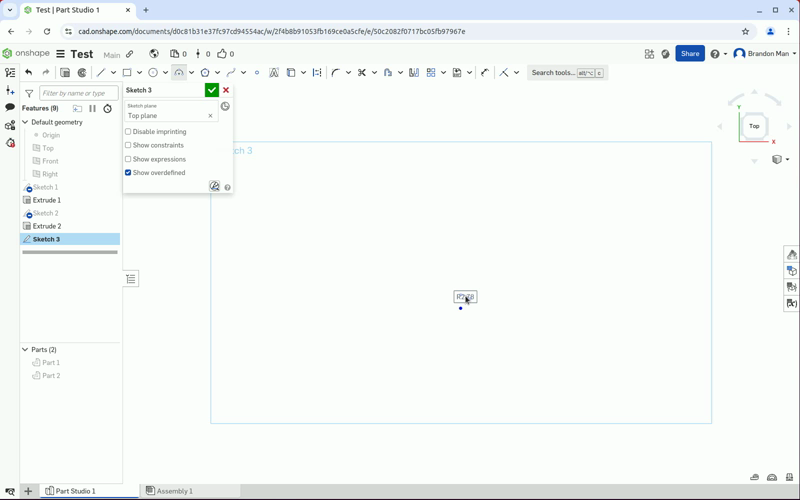
key(l)
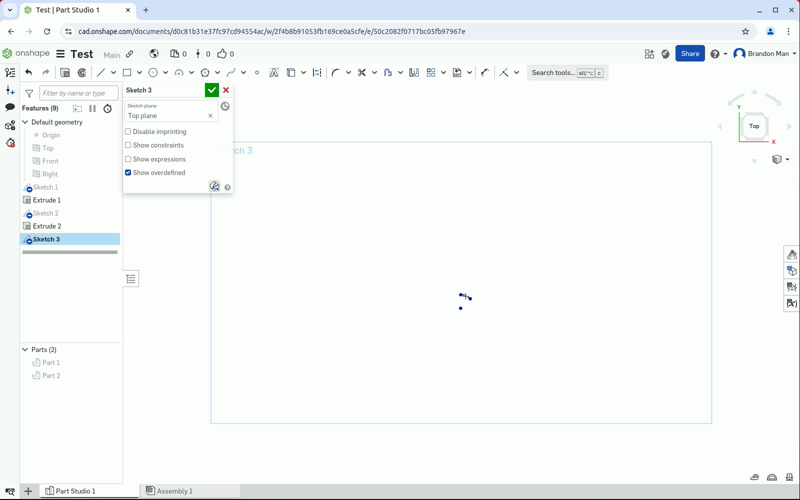
mouse_move(470, 298)
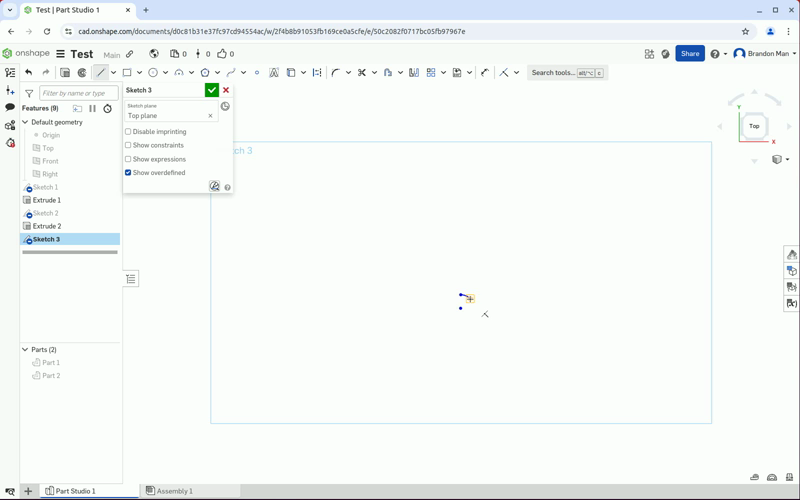
click(470, 298)
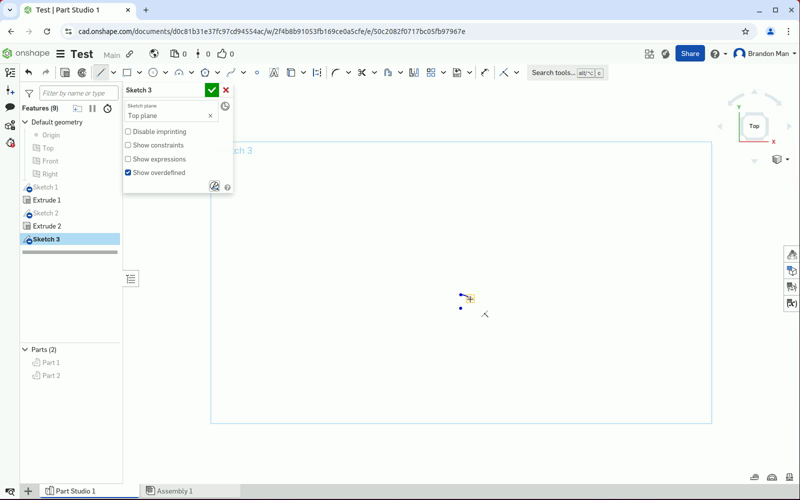
key_down(shift)
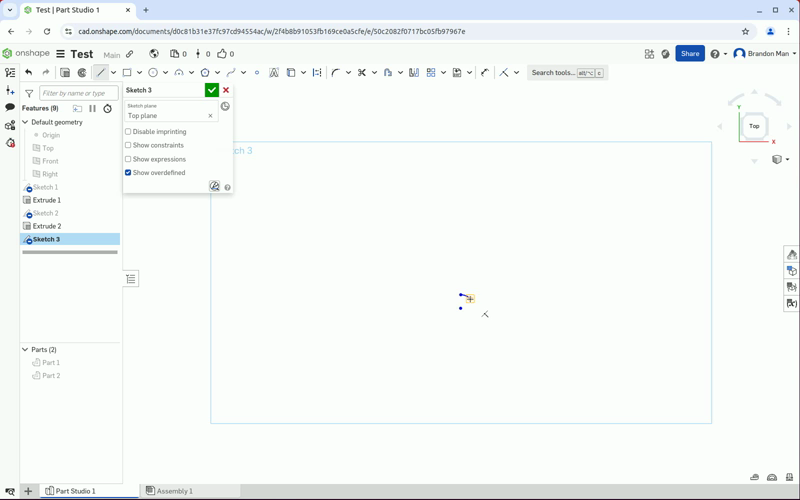
mouse_move(500, 298)
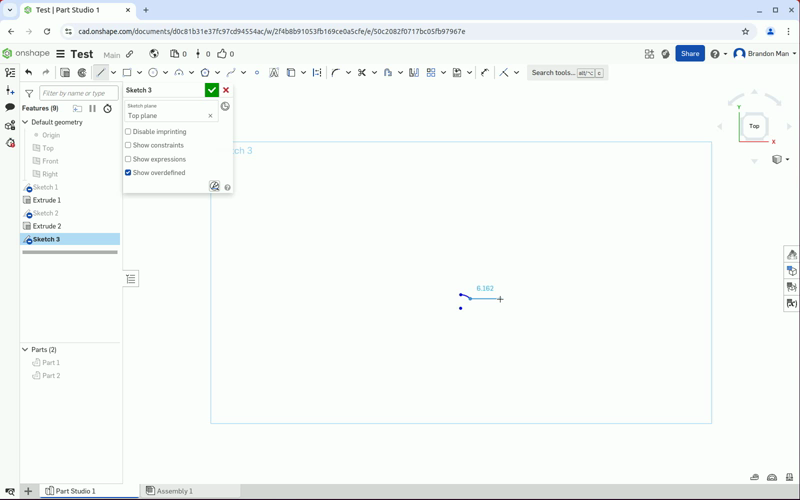
mouse_move(483, 298)
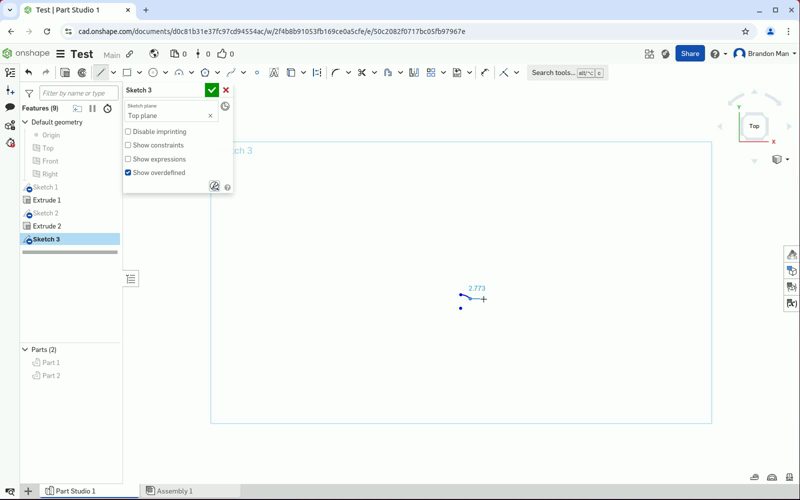
click(483, 298)
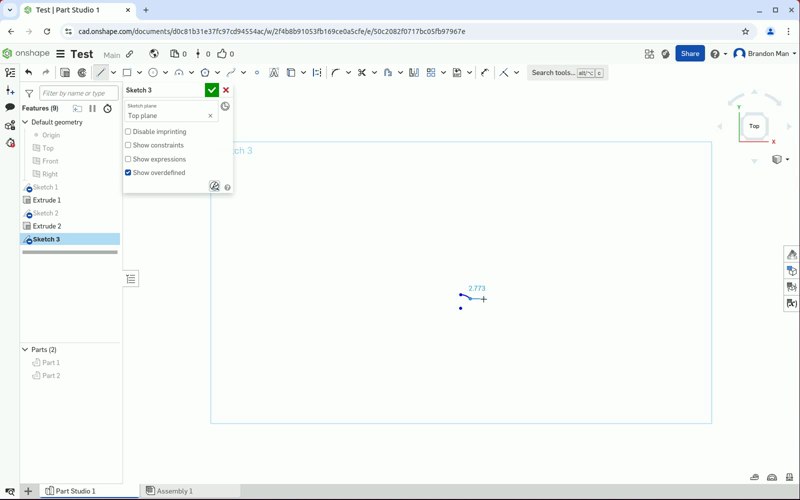
key_up(shift)
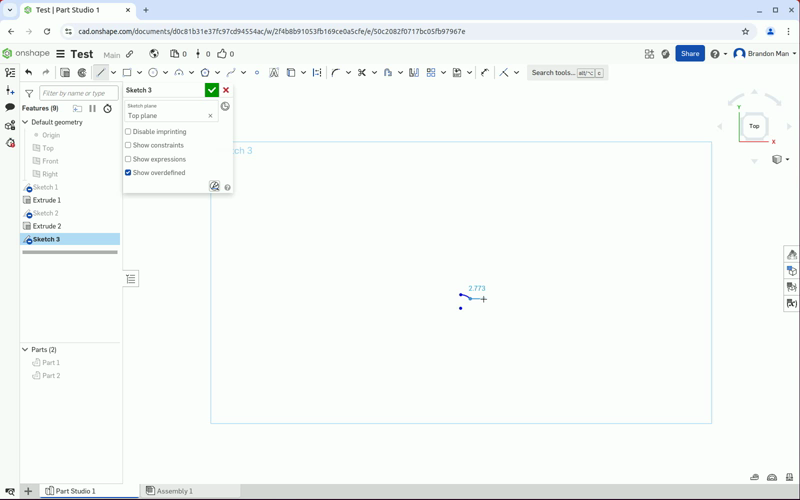
key(esc)
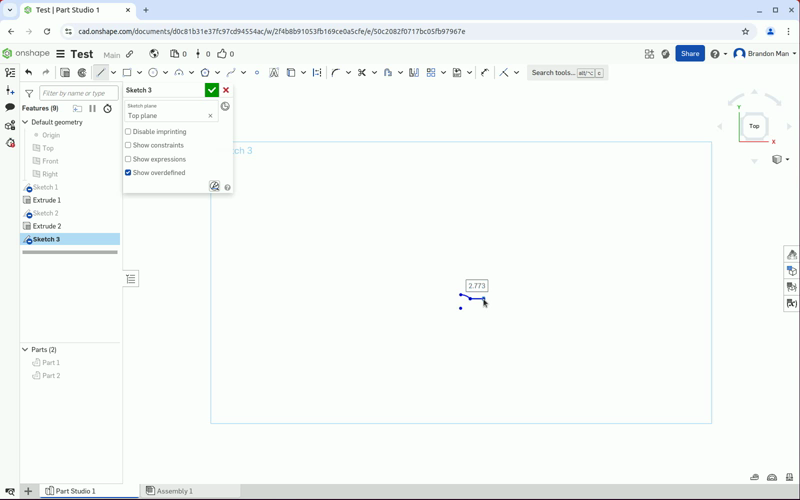
key(a)
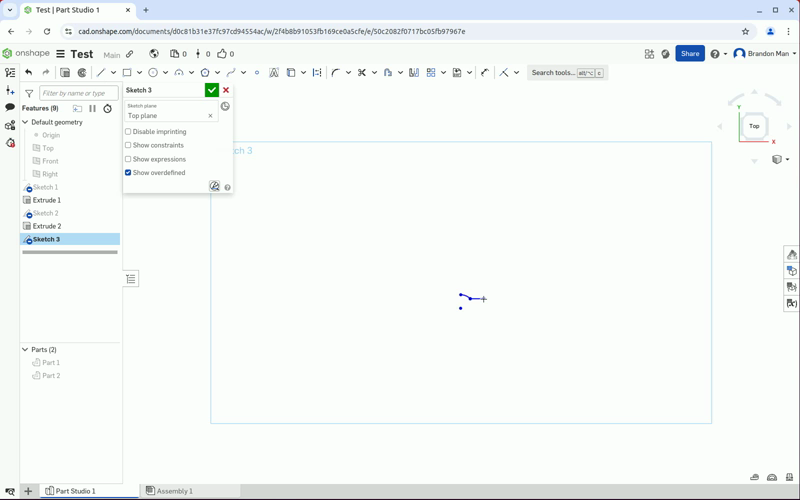
mouse_move(483, 298)
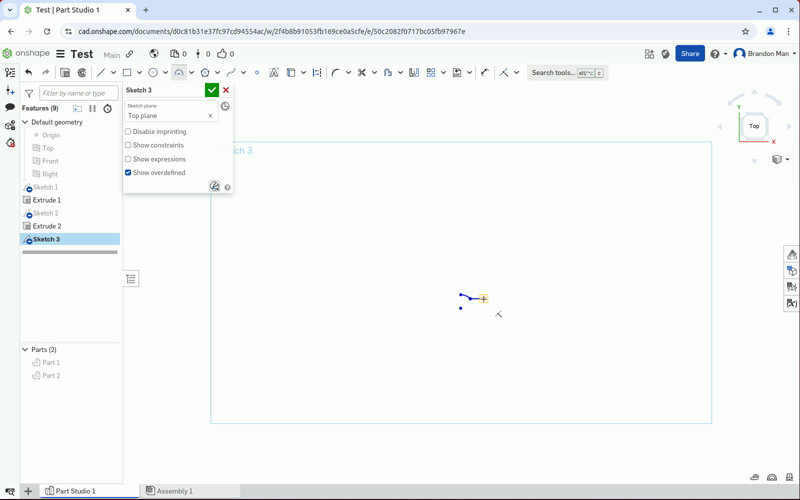
click(483, 298)
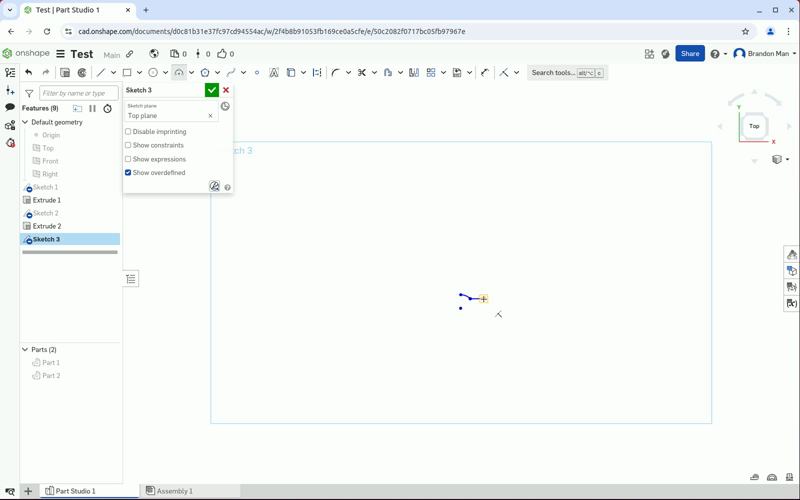
key_down(shift)
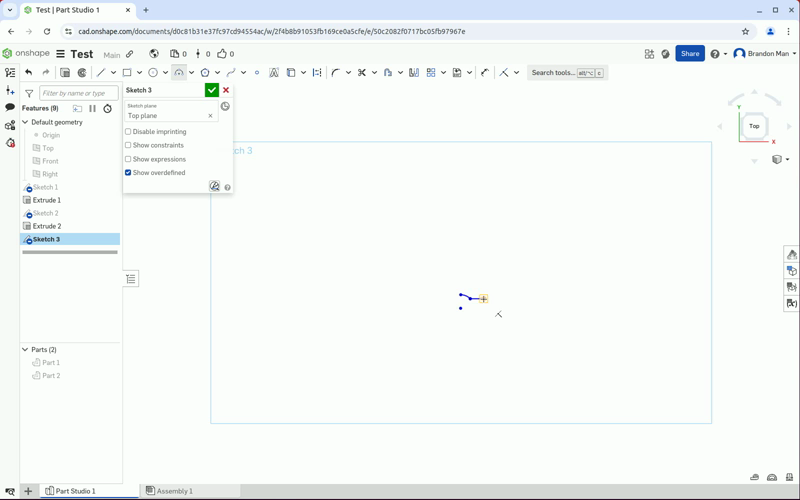
mouse_move(460, 282)
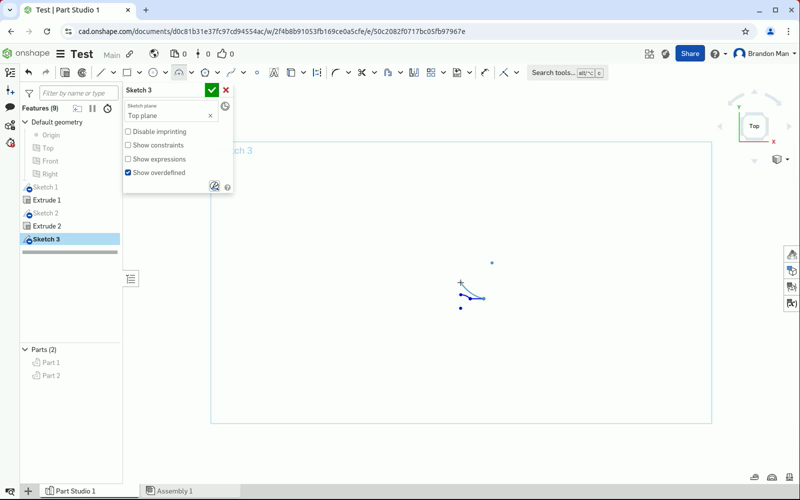
click(460, 282)
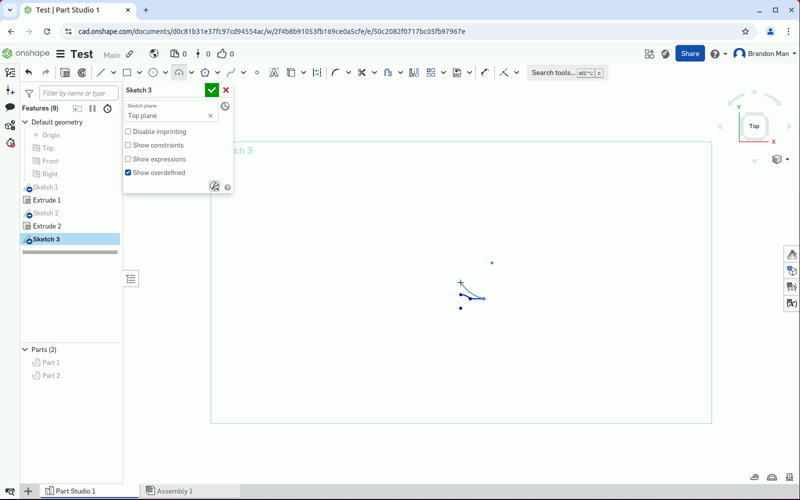
mouse_move(474, 286)
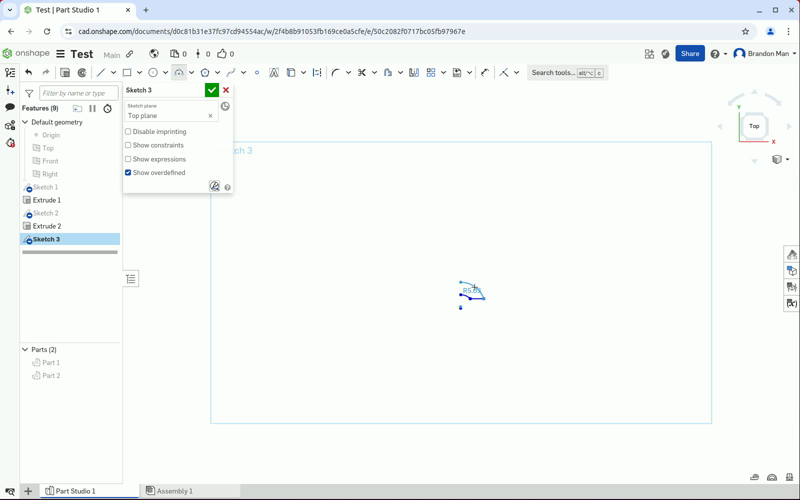
click(474, 286)
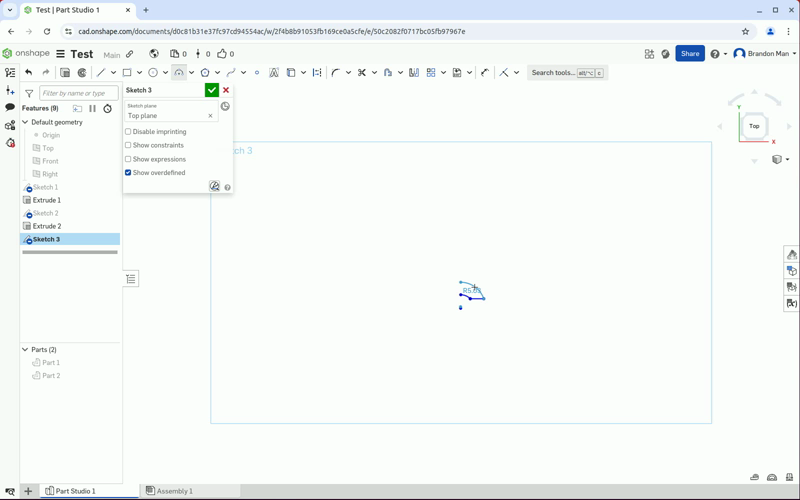
key_up(shift)
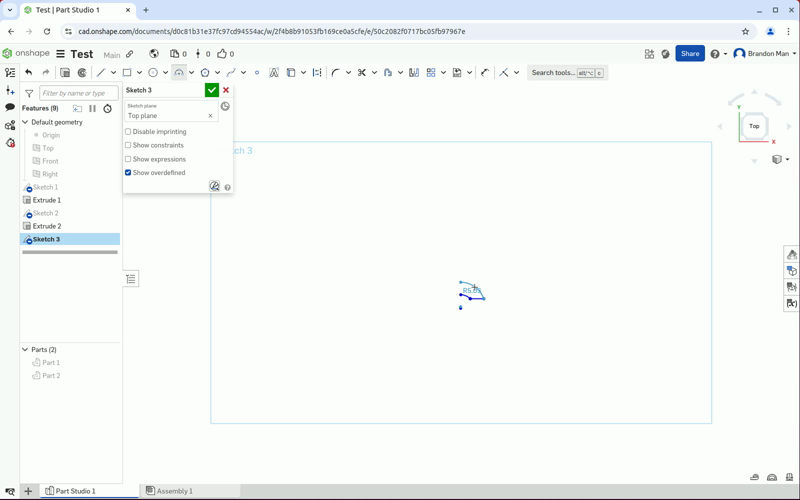
key(esc)
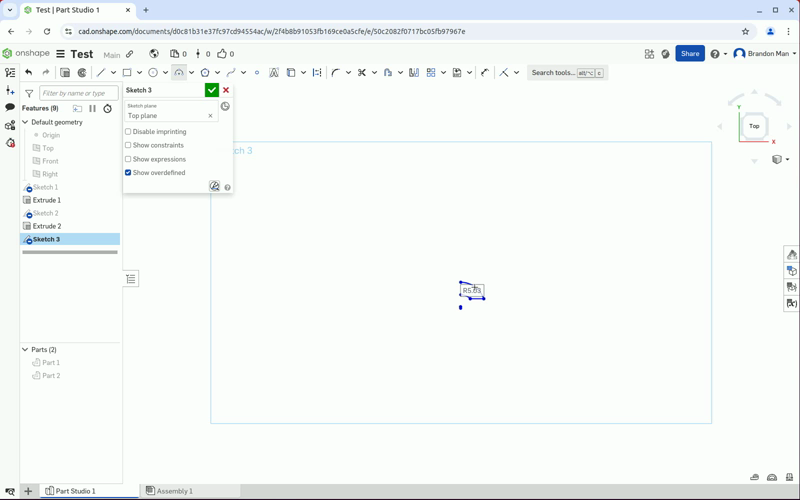
key(l)
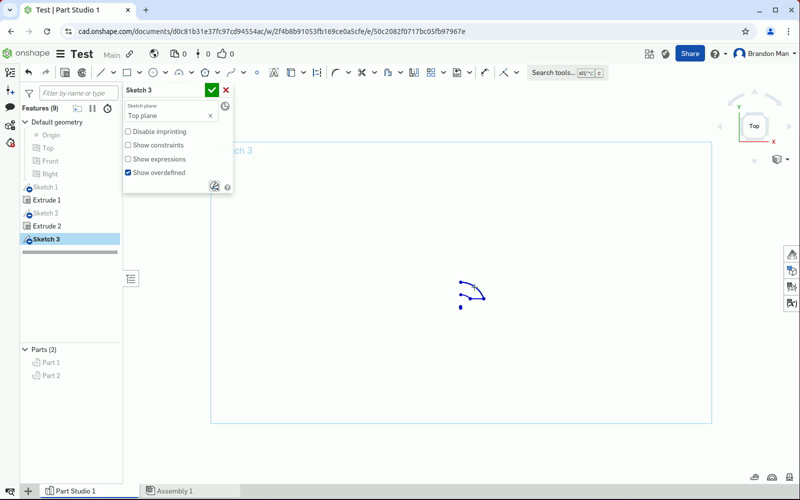
mouse_move(460, 282)
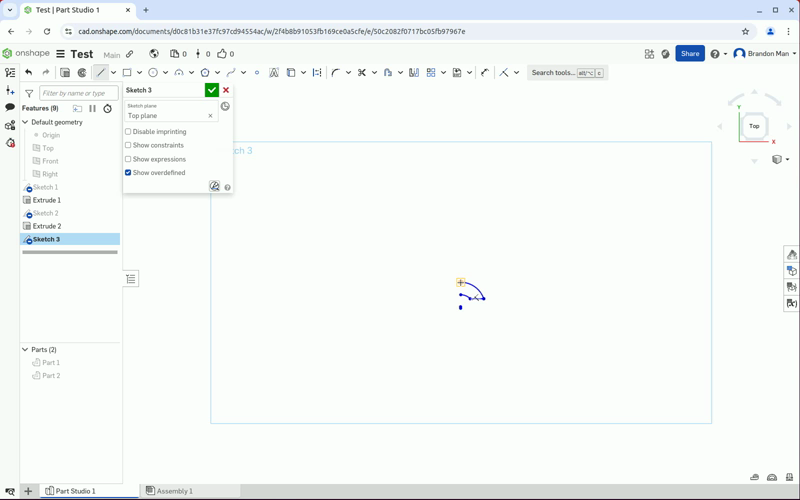
click(460, 282)
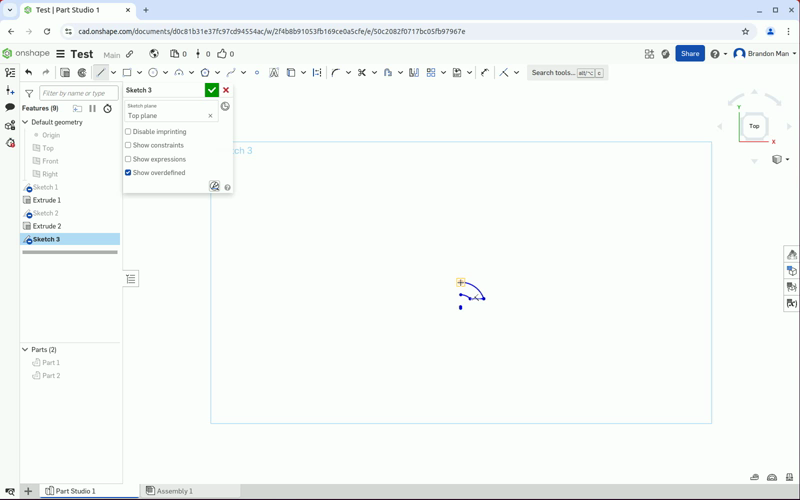
mouse_move(490, 282)
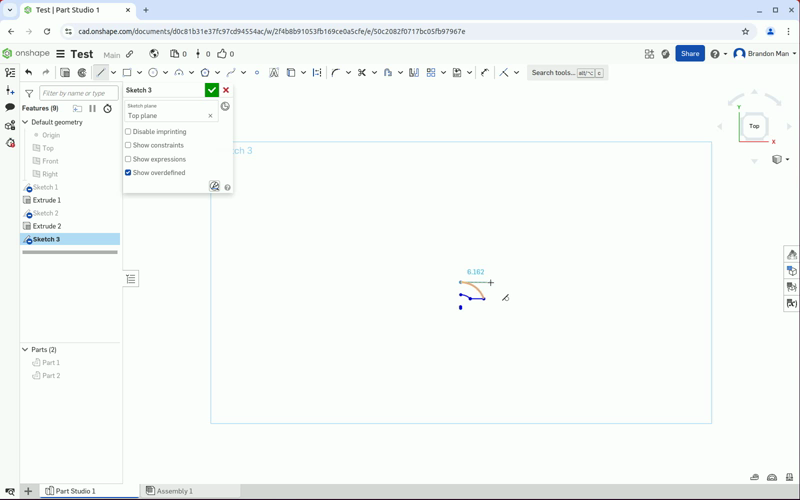
key_down(shift)
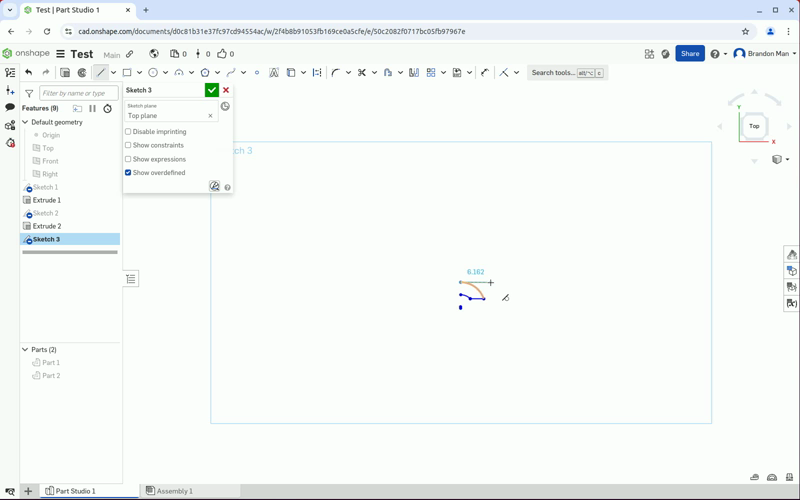
mouse_move(460, 294)
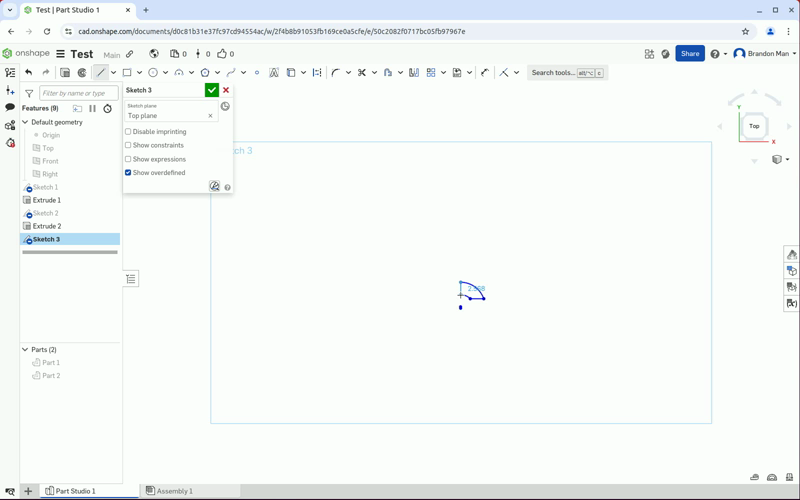
key_up(shift)
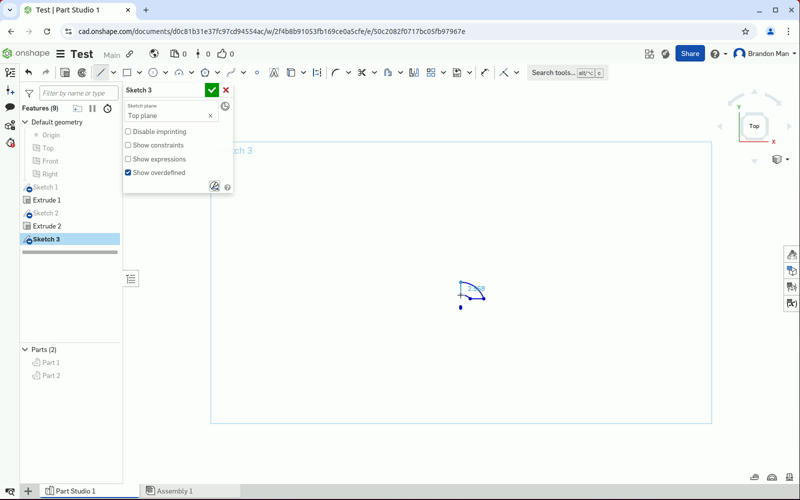
click(460, 294)
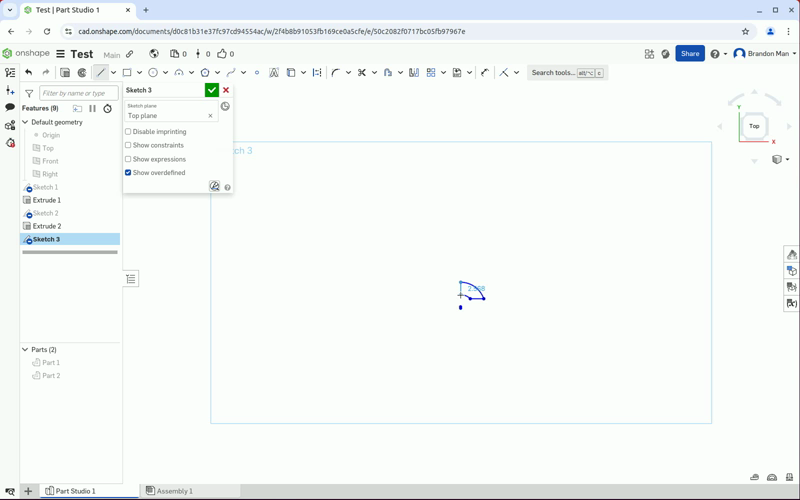
key(esc)
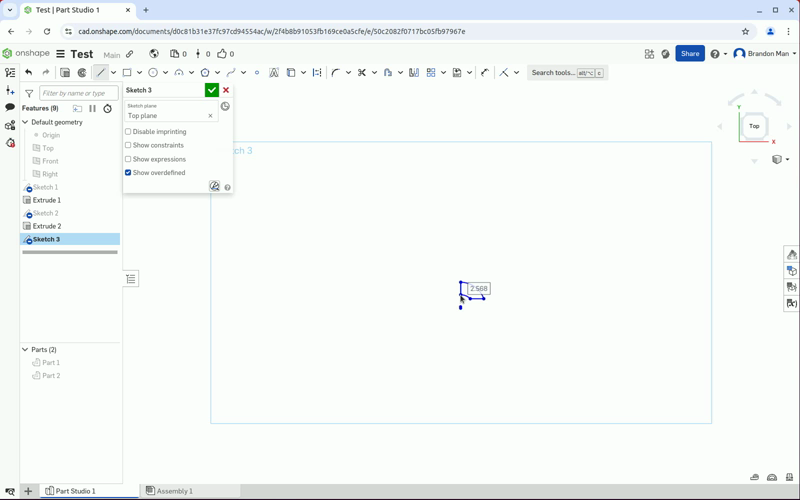
mouse_move(477, 296)
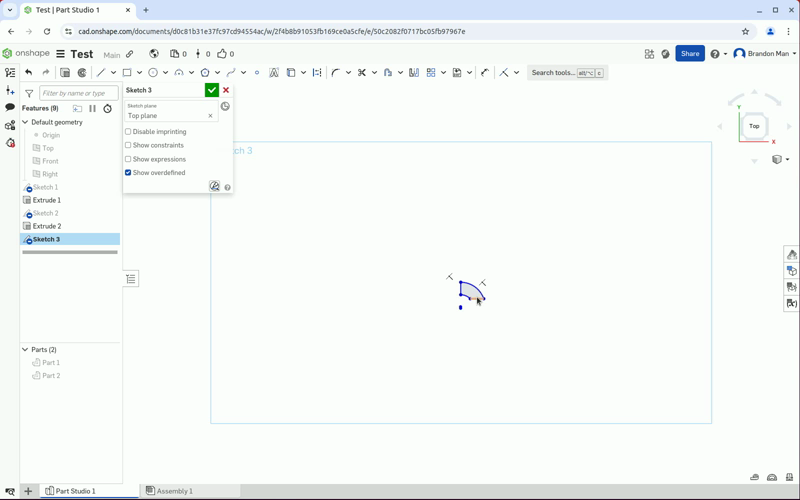
scroll(6)
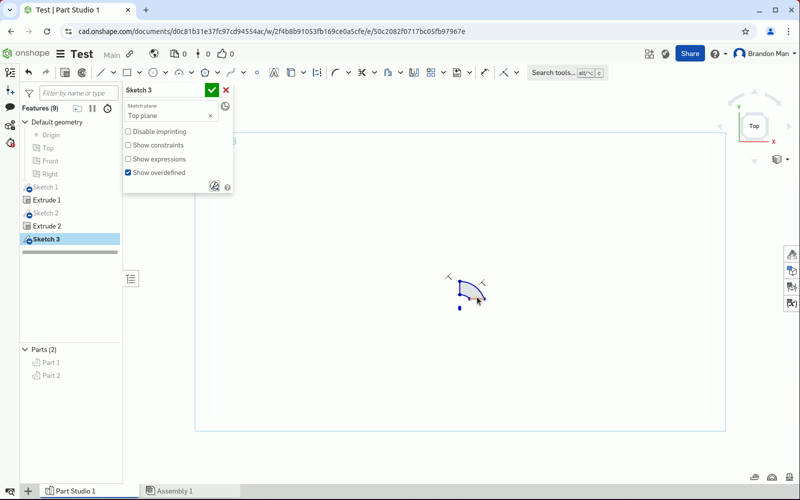
scroll(6)
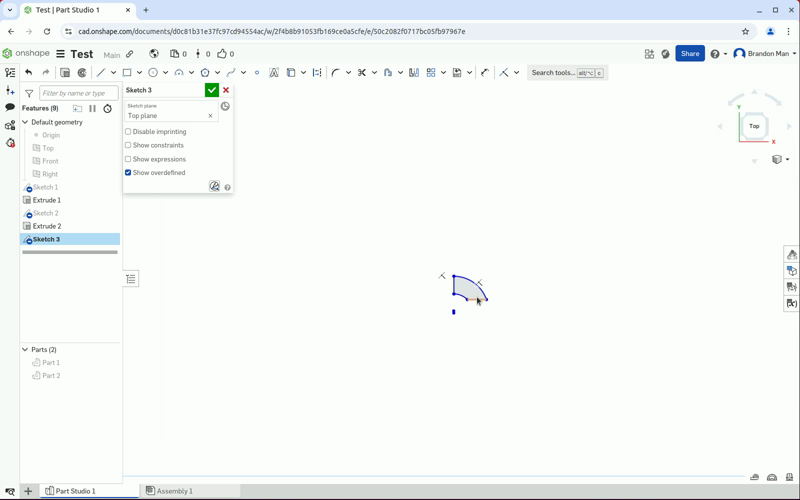
scroll(6)
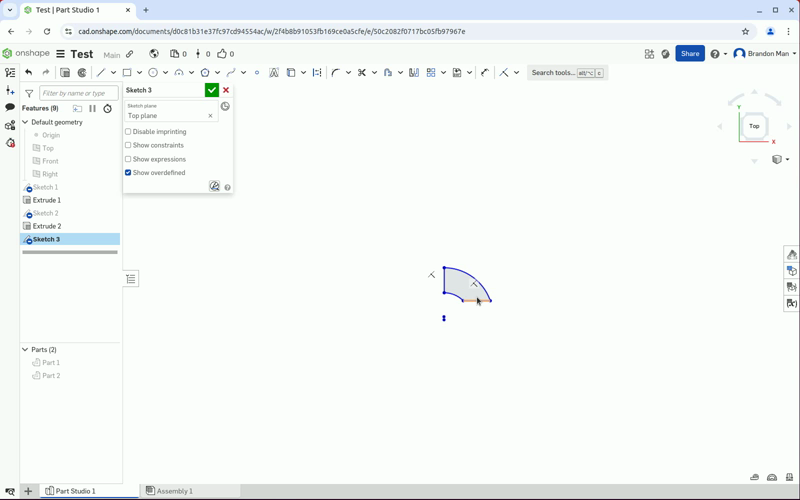
scroll(6)
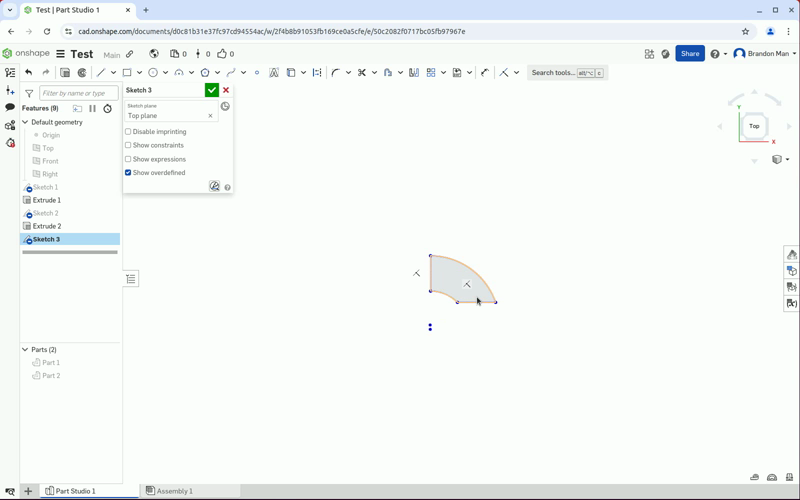
scroll(6)
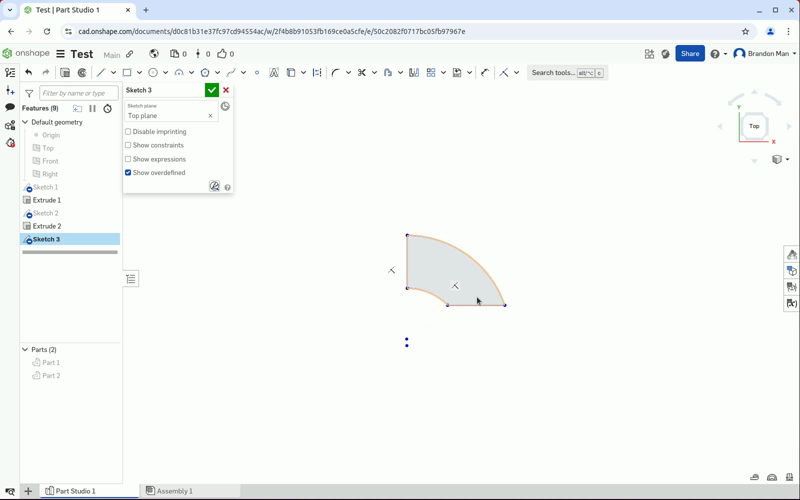
scroll(6)
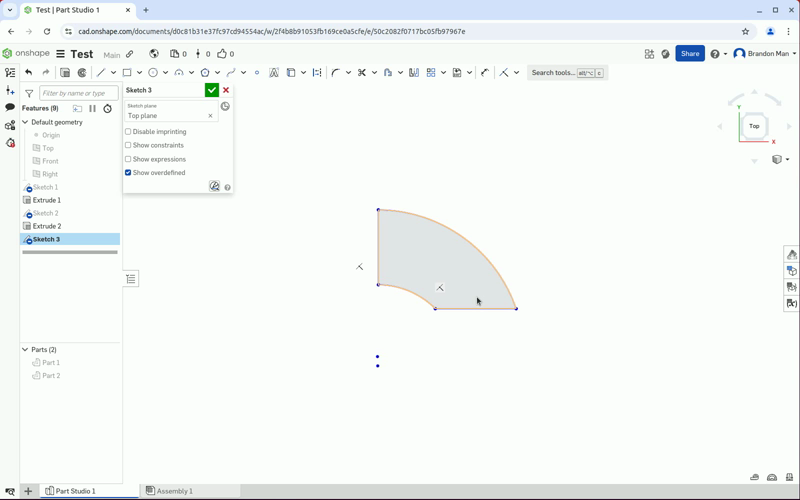
scroll(6)
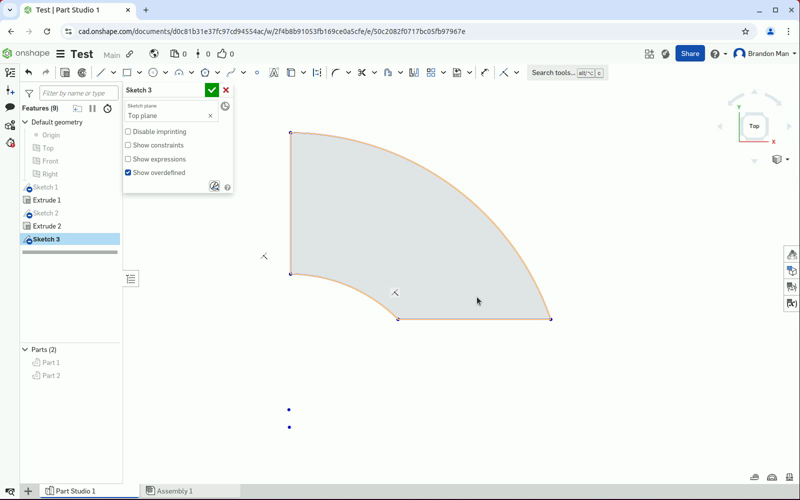
click(477, 296)
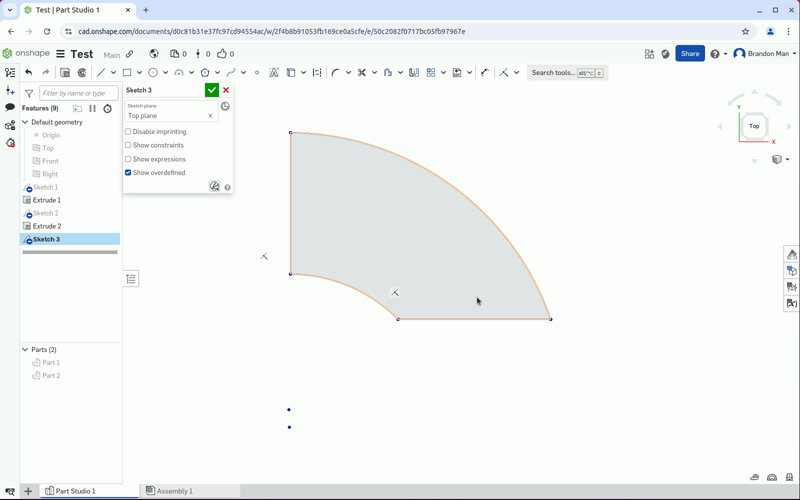
scroll(-6)
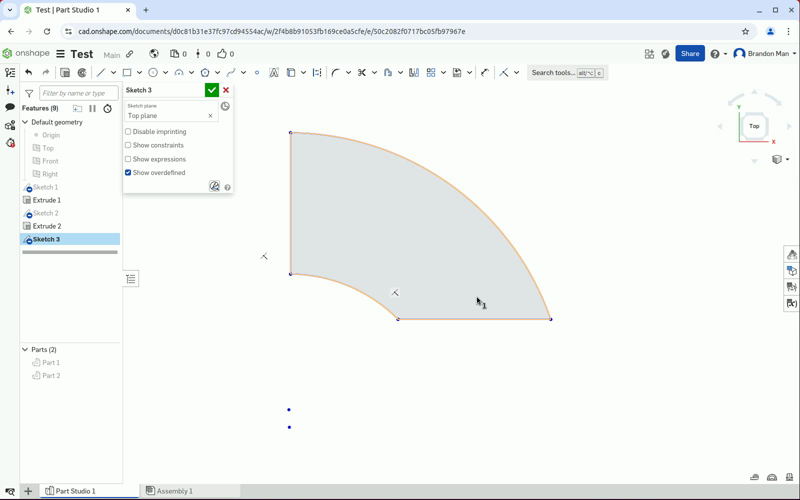
scroll(-6)
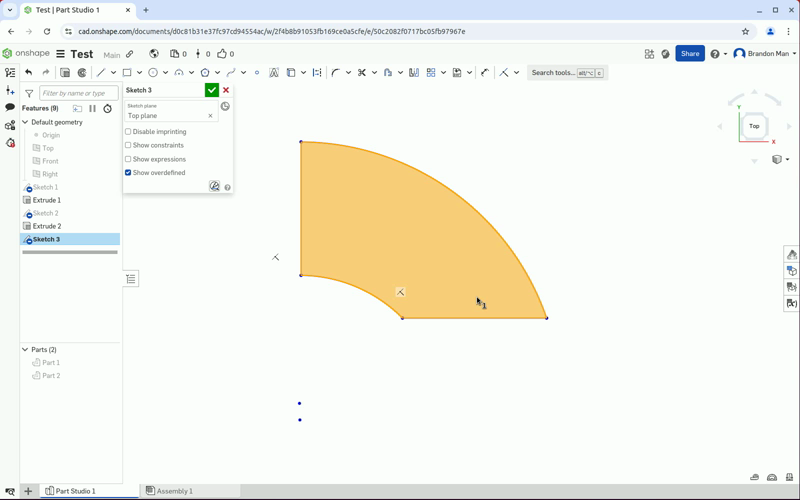
scroll(-6)
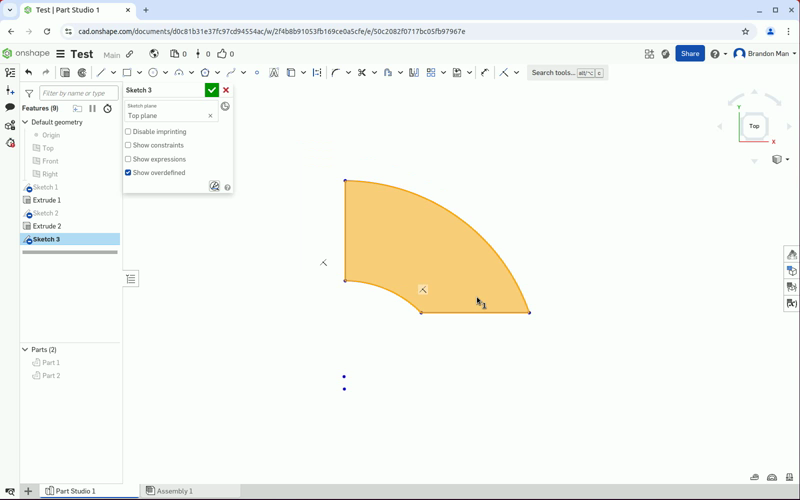
scroll(-6)
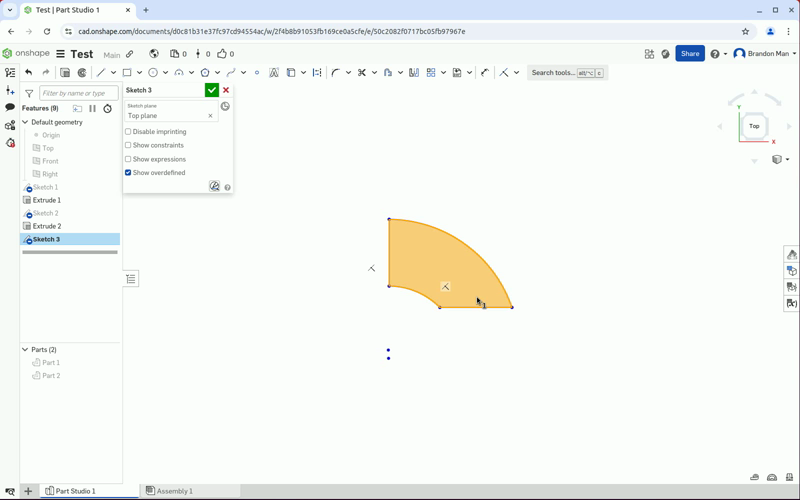
scroll(-6)
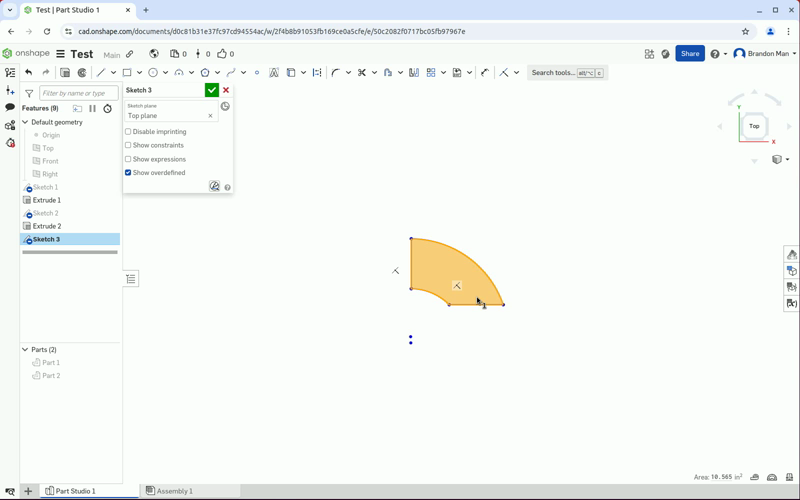
scroll(-6)
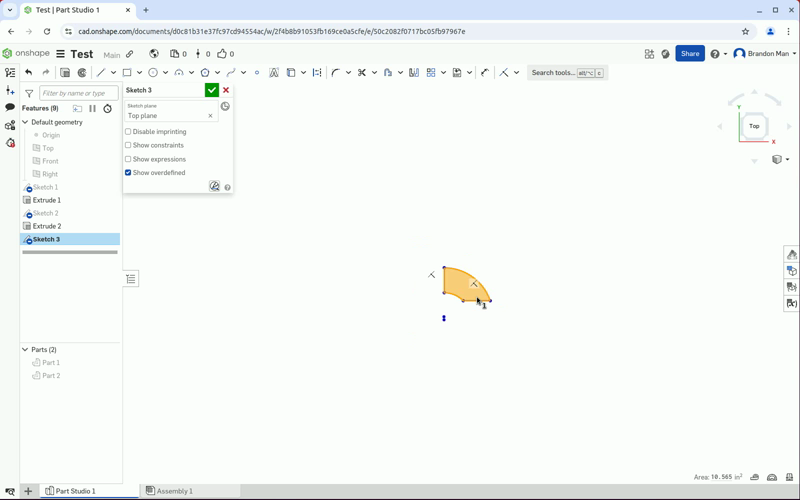
scroll(-6)
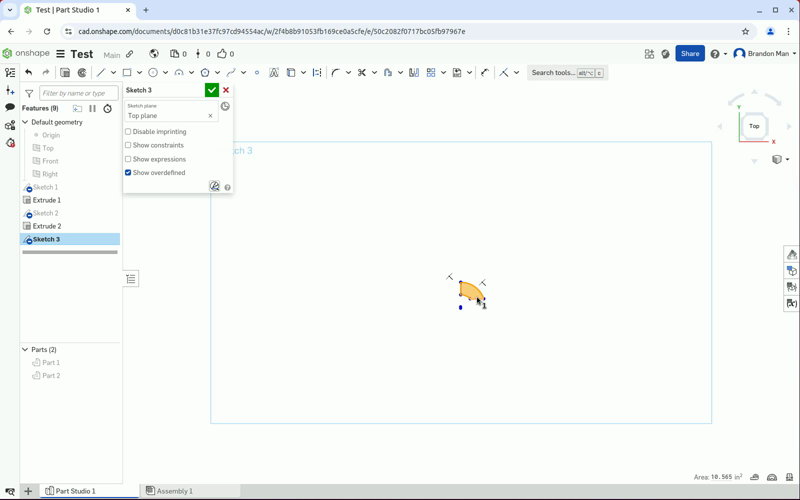
mouse_move(73, 352)
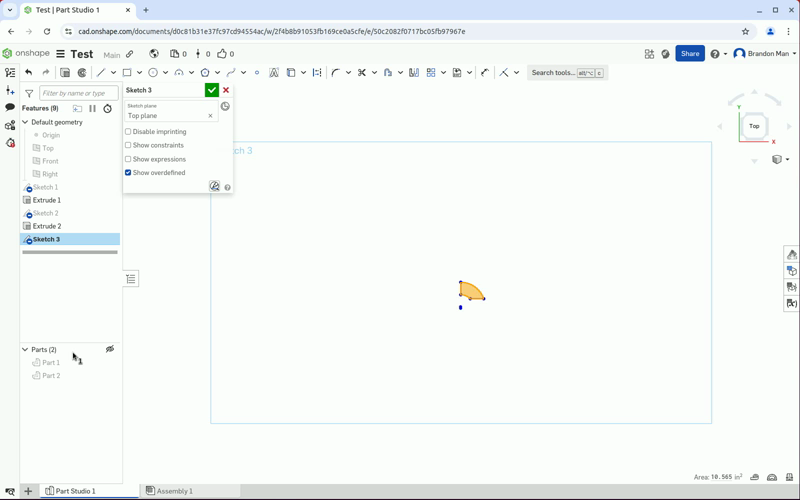
key(shift+y)
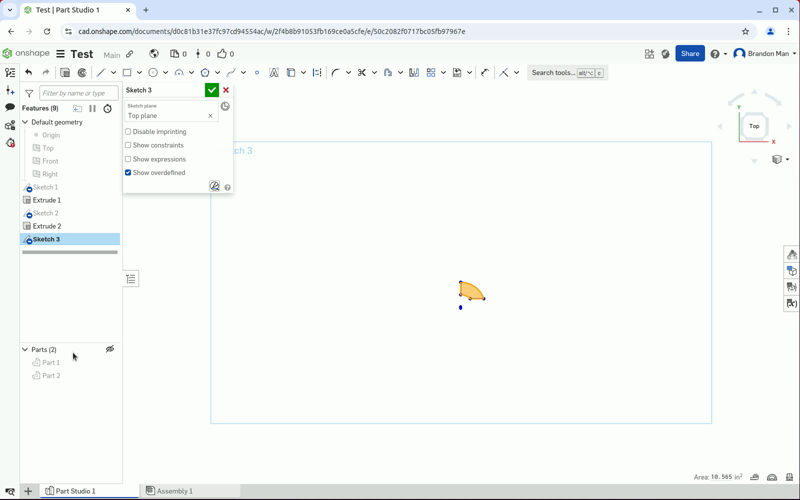
key(shift+e)
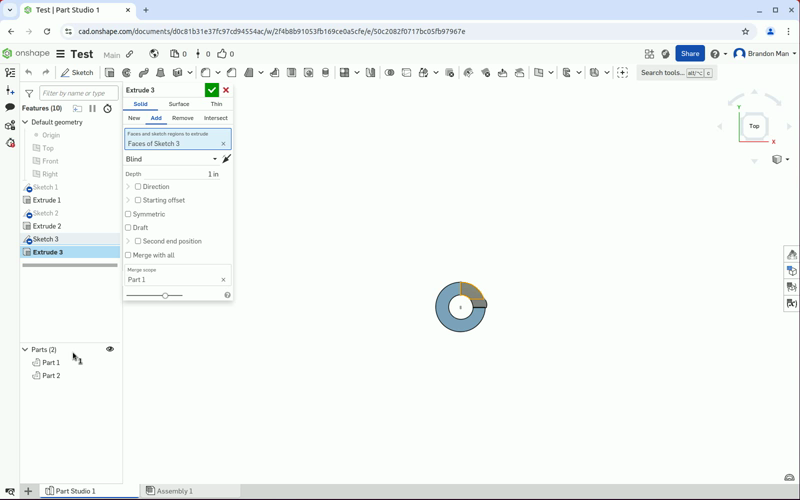
mouse_move(143, 106)
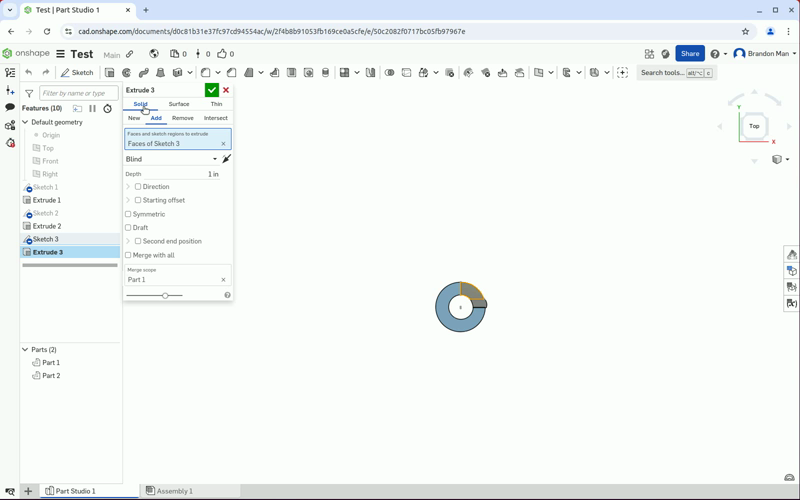
click(143, 106)
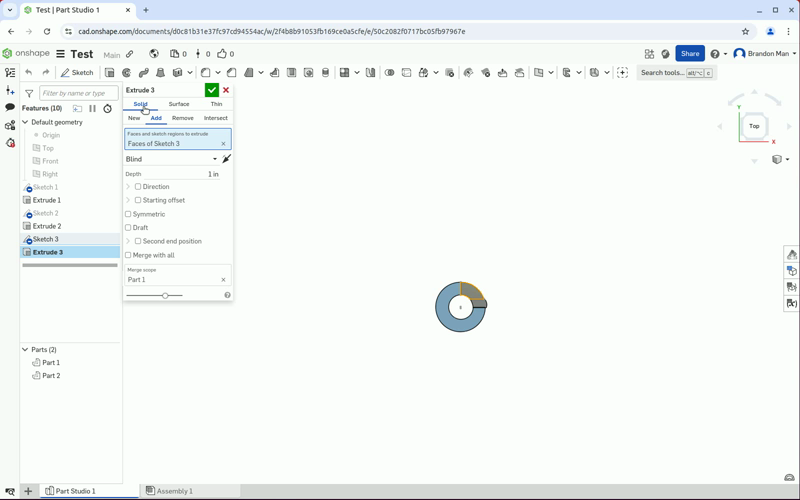
mouse_move(137, 120)
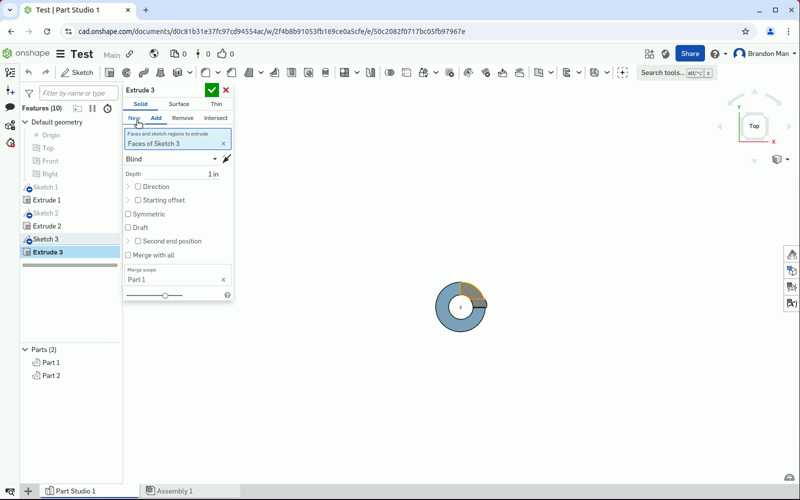
click(137, 120)
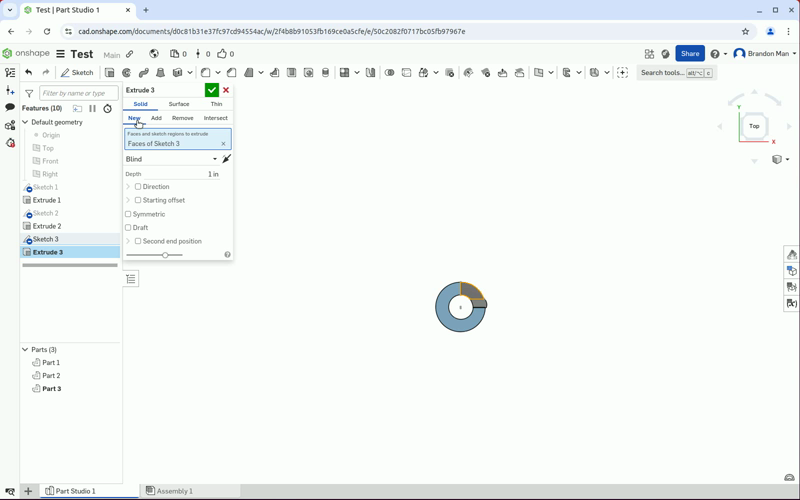
key(tab, 4)
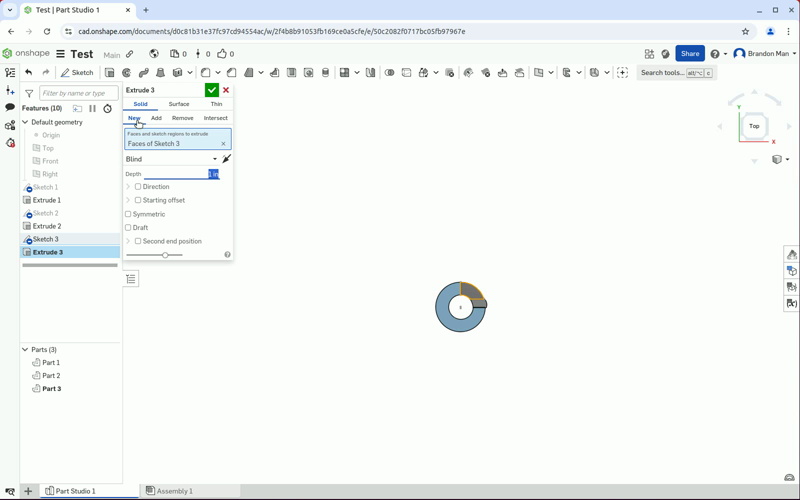
text(11.554)
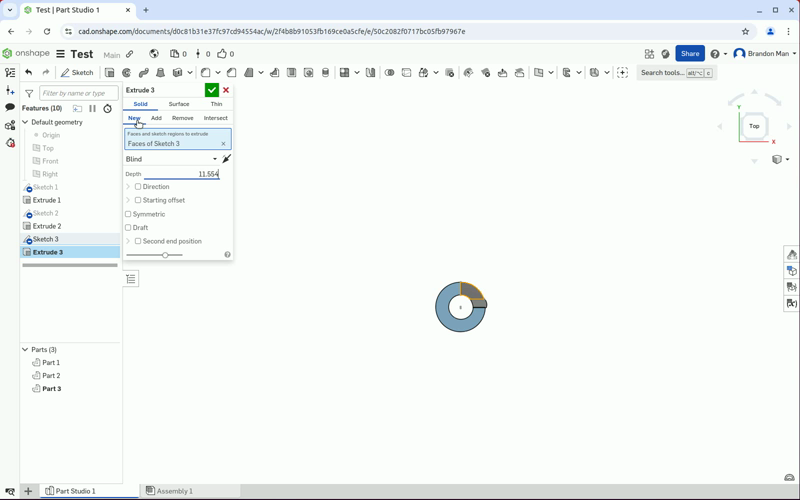
key(enter)
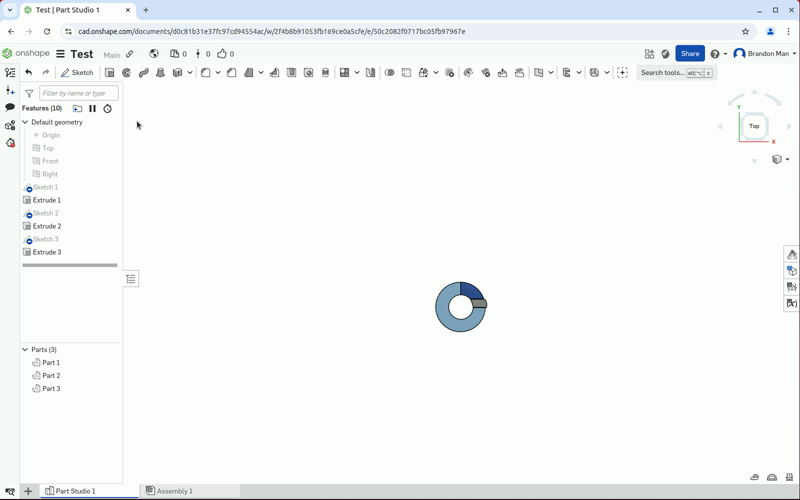
key(shift+h)
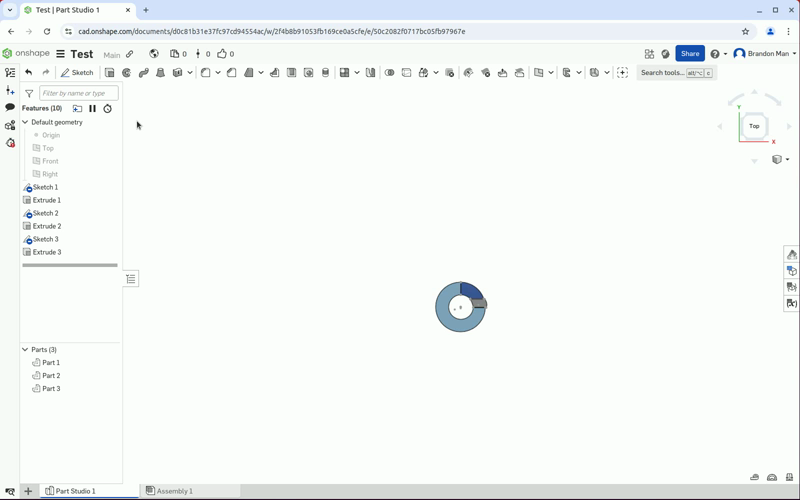
key(shift+h)
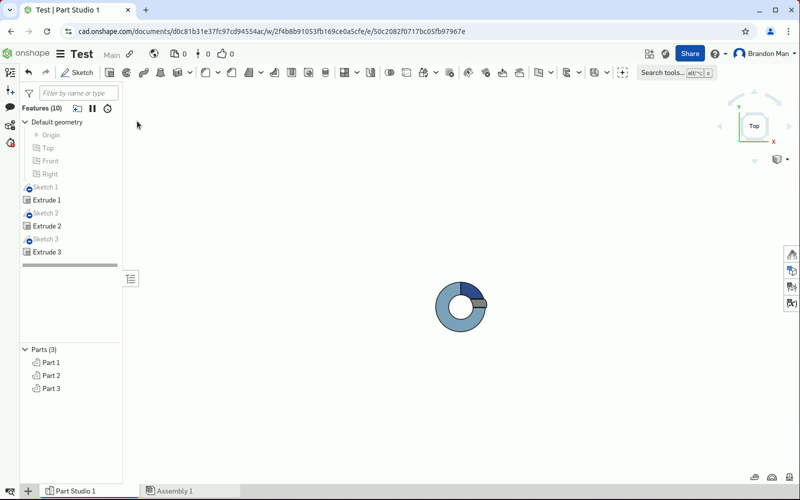
mouse_move(73, 189)
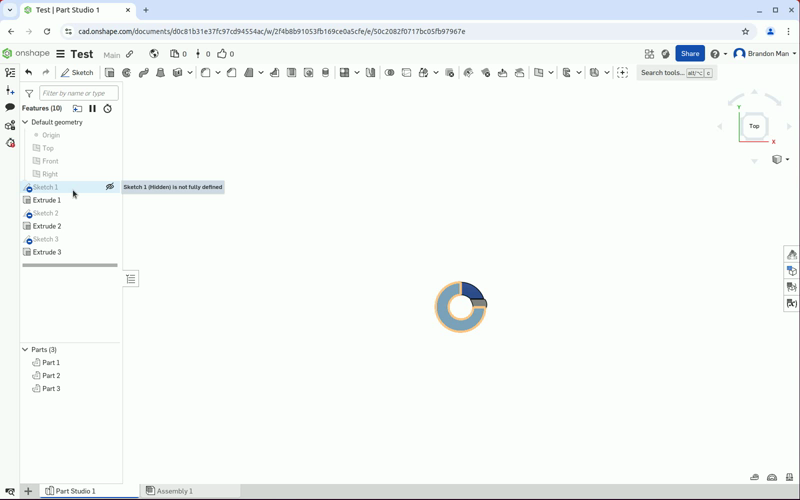
click(73, 189)
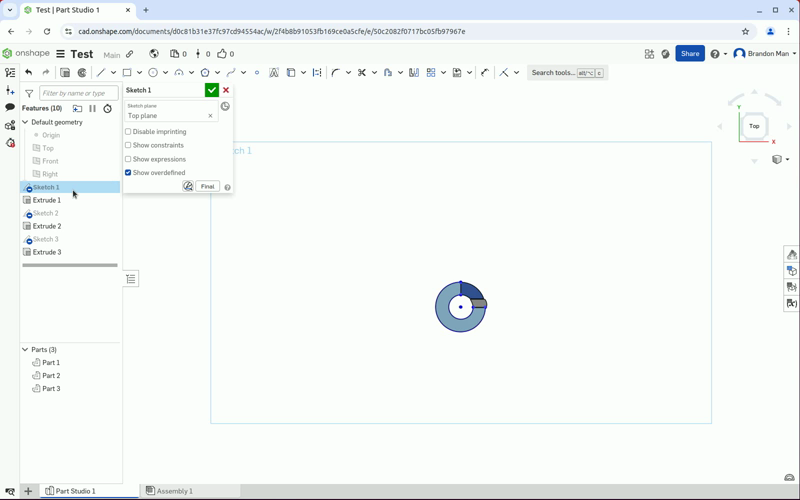
mouse_move(229, 92)
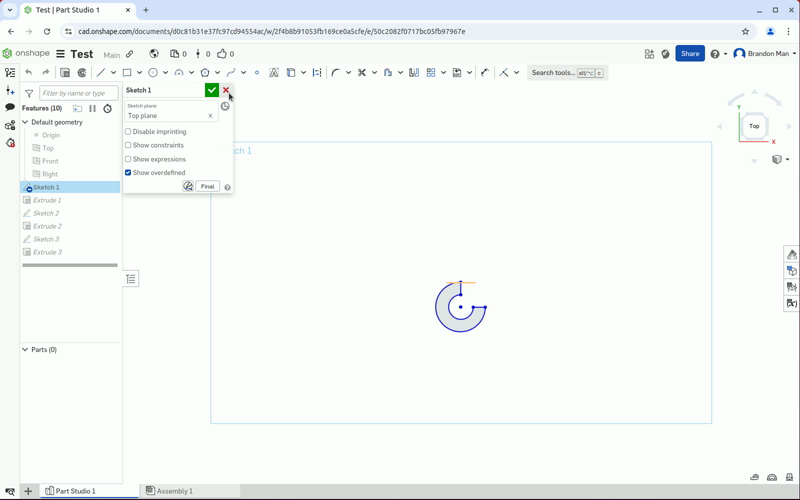
click(229, 92)
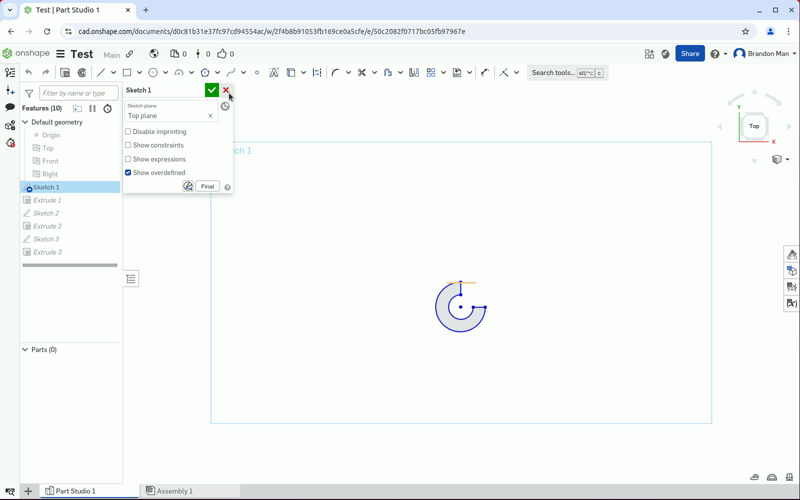
key(shift+s)
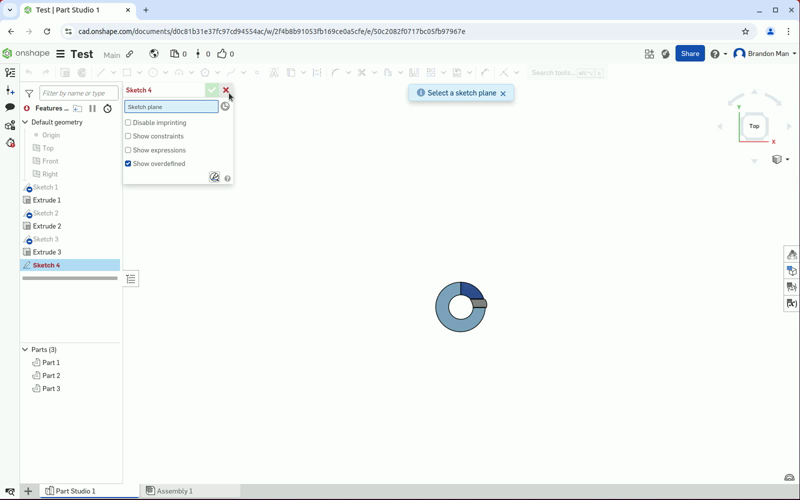
mouse_move(73, 150)
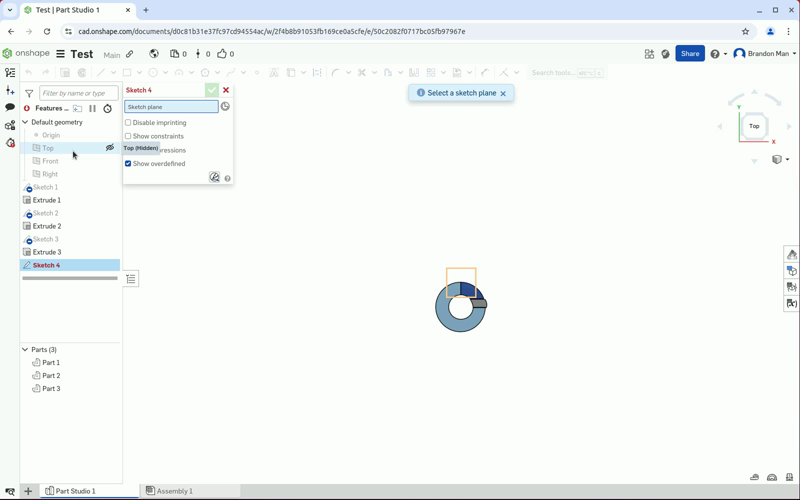
click(73, 150)
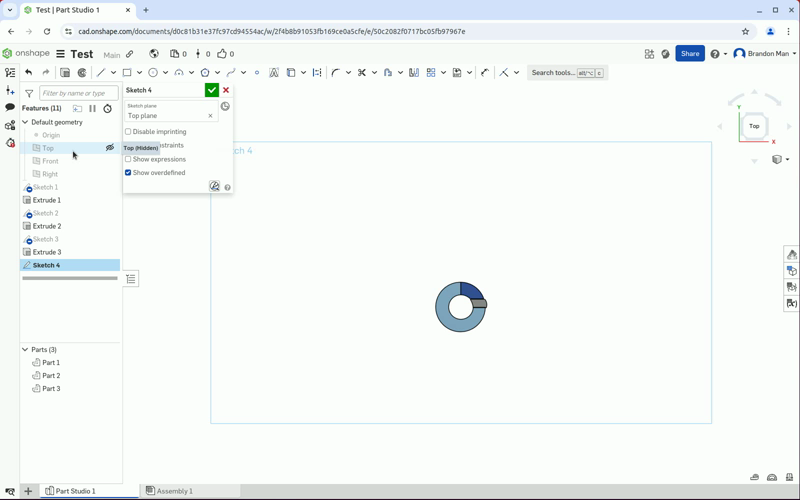
mouse_move(73, 352)
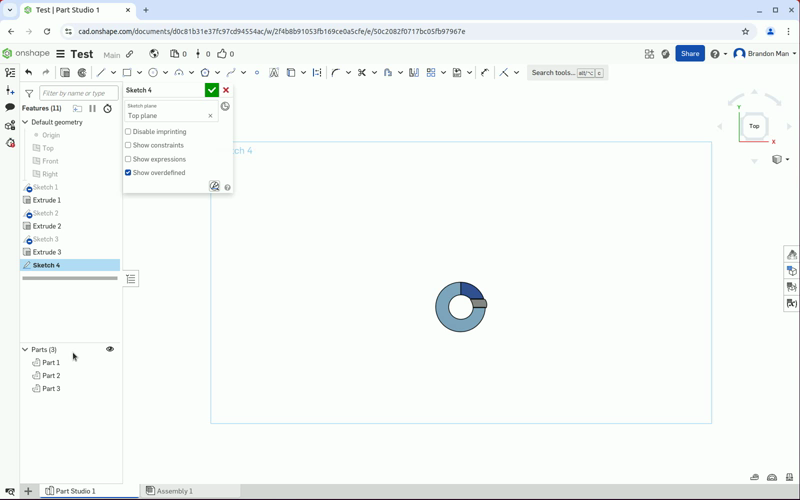
key(y)
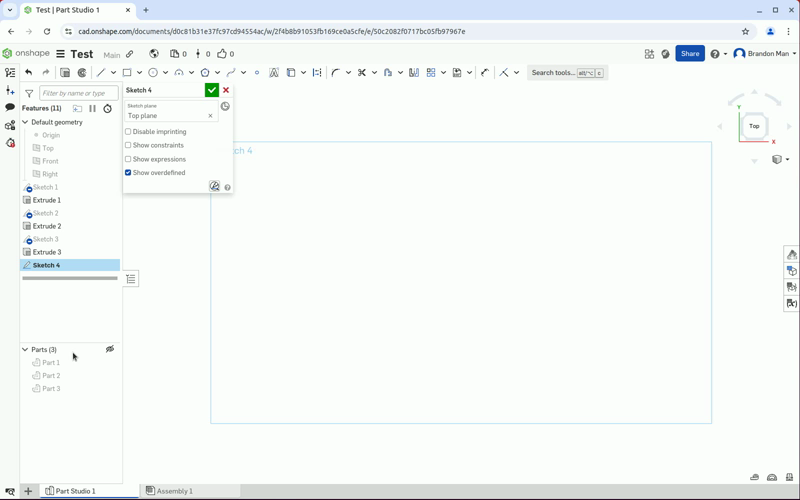
key(l)
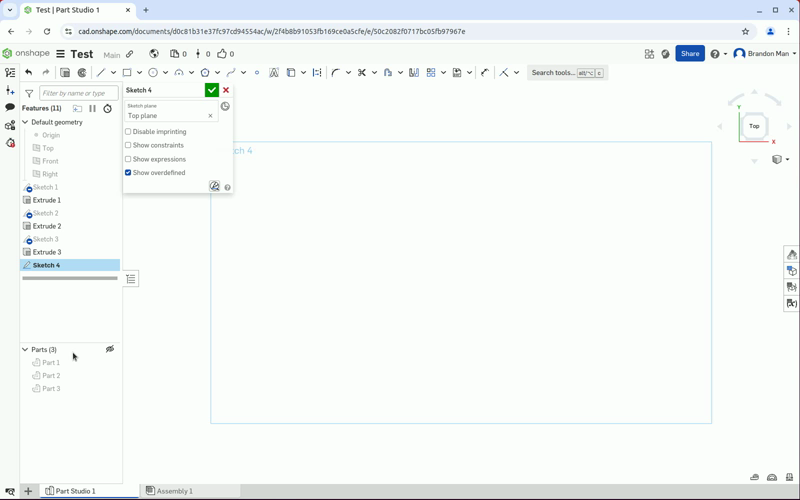
key_down(shift)
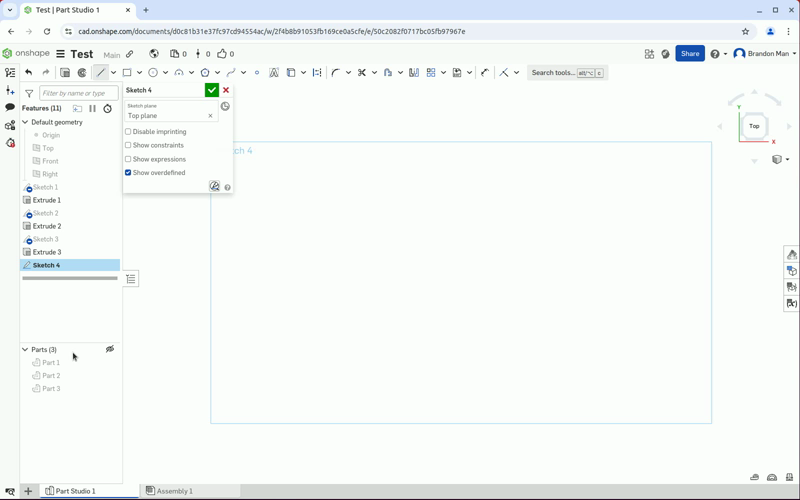
mouse_move(485, 299)
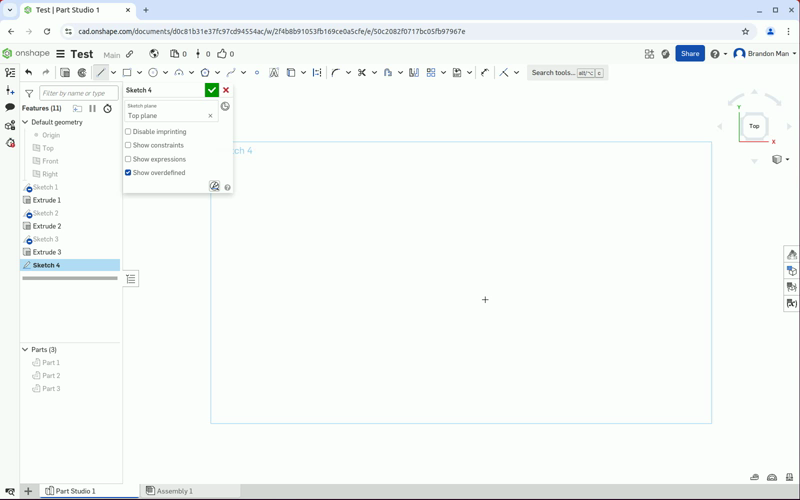
click(485, 299)
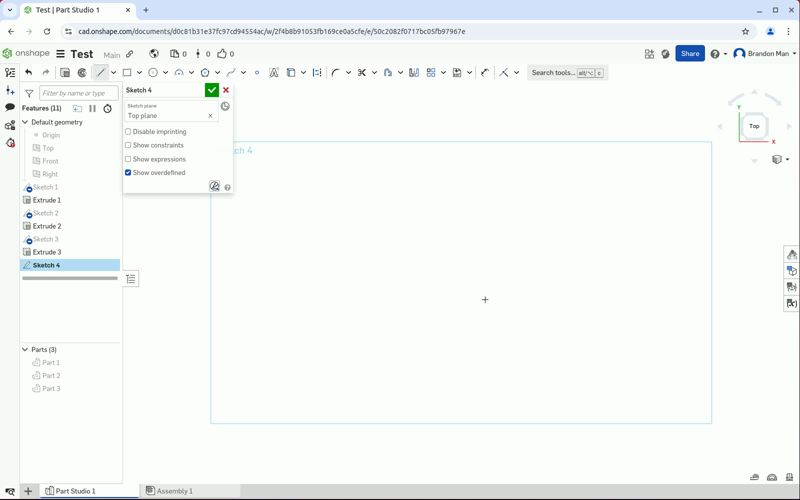
key_up(shift)
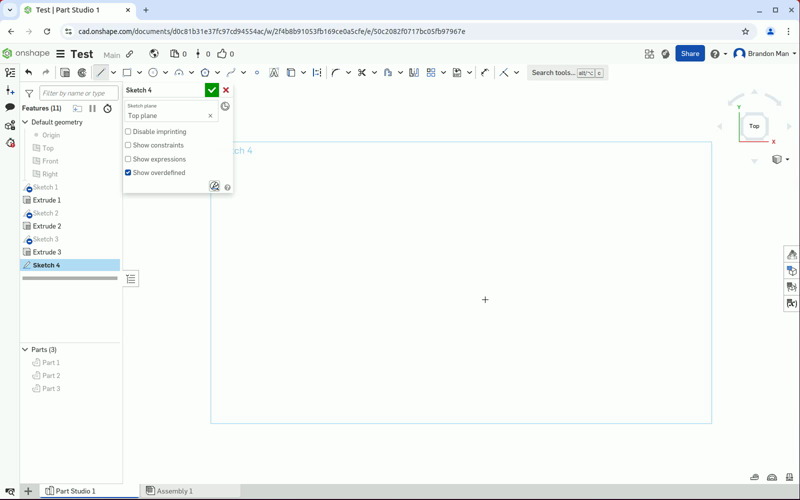
key_down(shift)
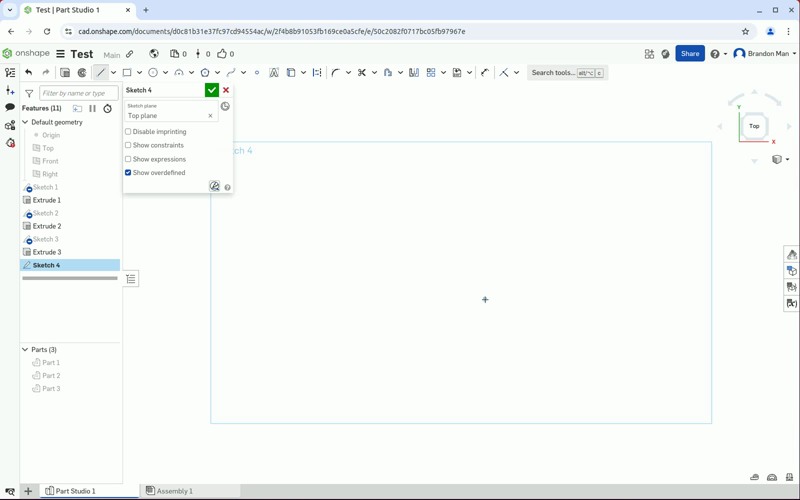
mouse_move(515, 299)
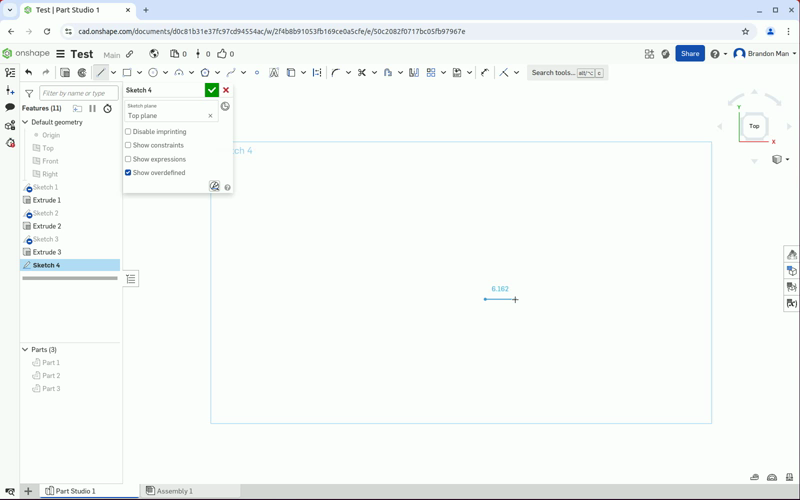
mouse_move(493, 299)
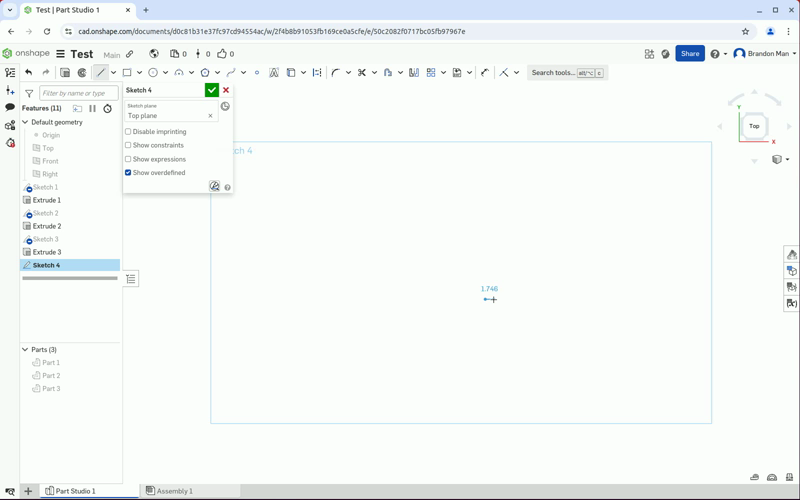
click(493, 299)
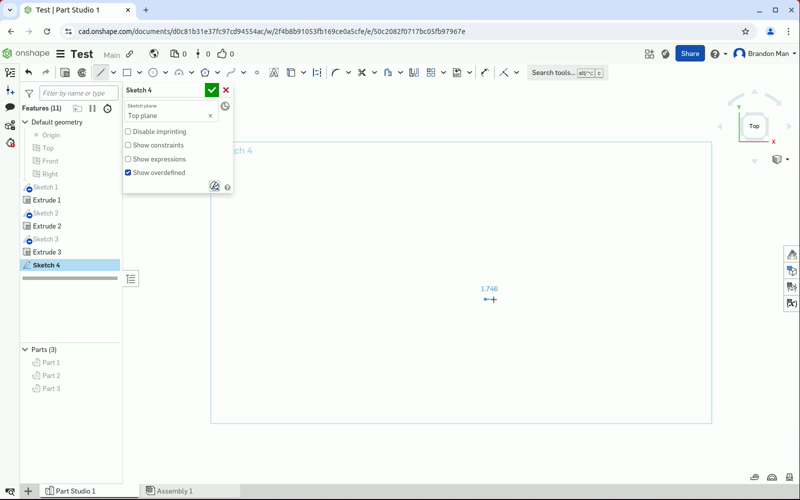
key_up(shift)
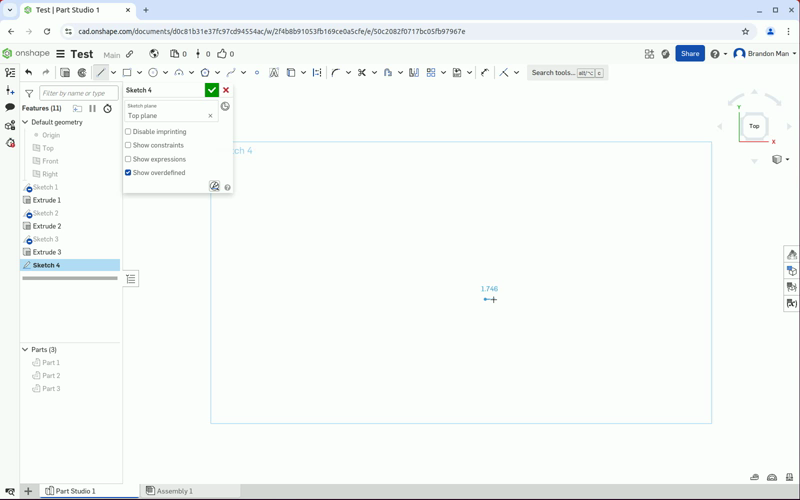
key_down(shift)
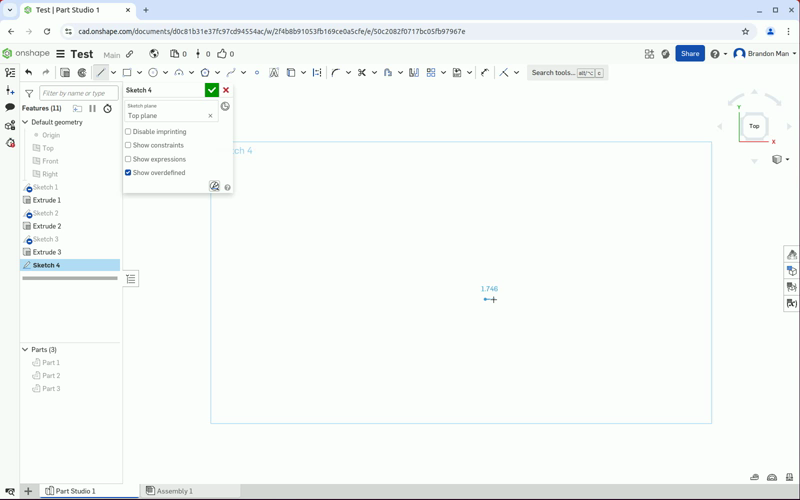
mouse_move(573, 299)
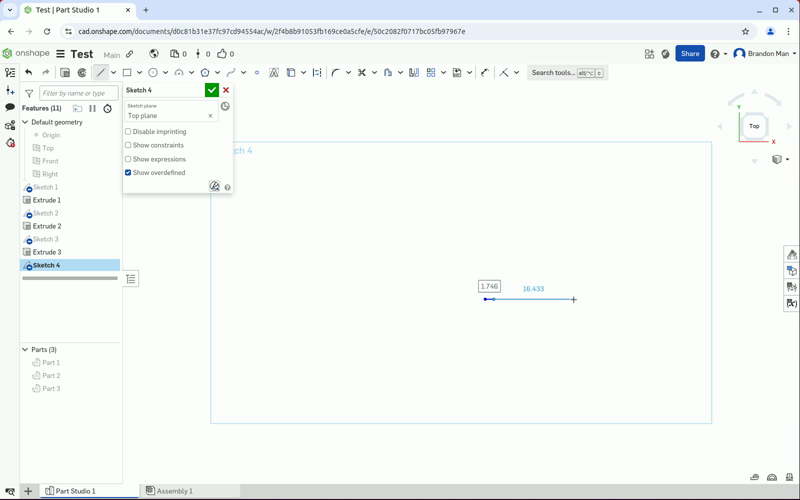
click(573, 299)
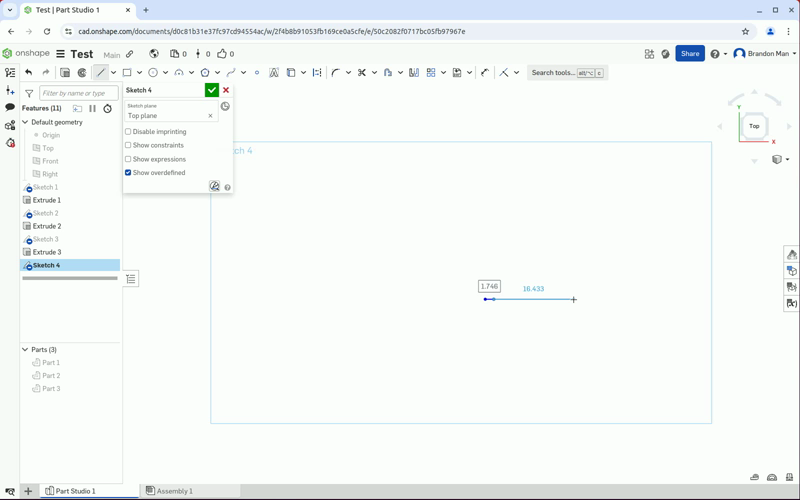
key_up(shift)
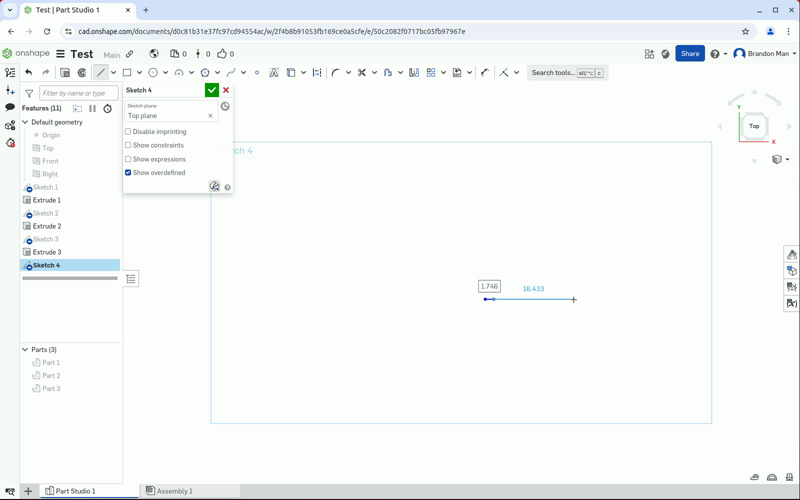
key_down(shift)
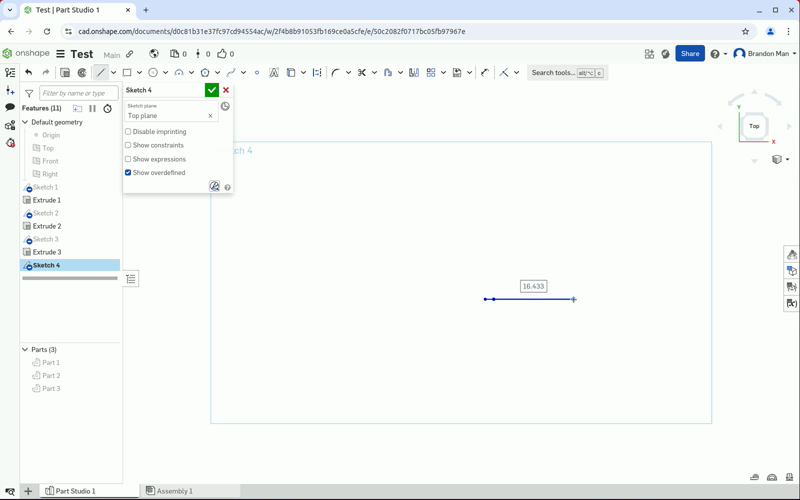
mouse_move(589, 299)
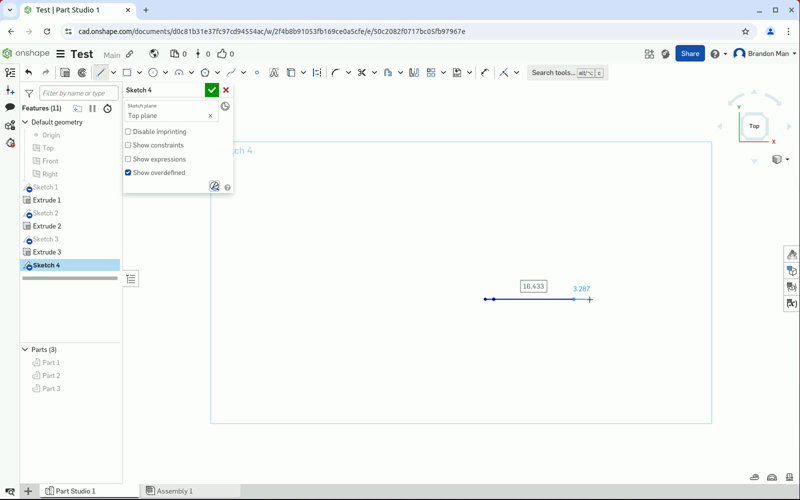
mouse_move(573, 283)
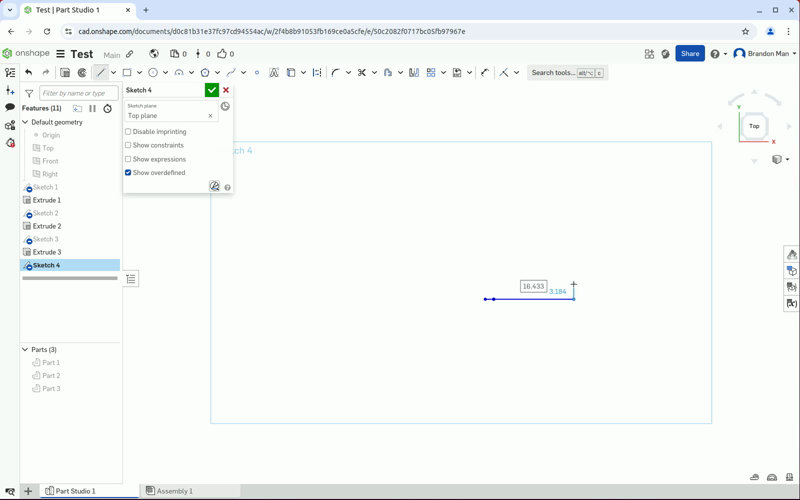
click(573, 283)
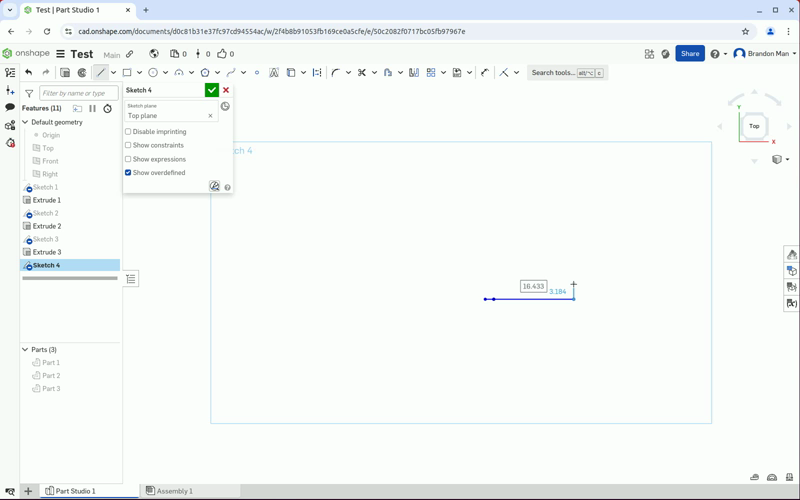
key_up(shift)
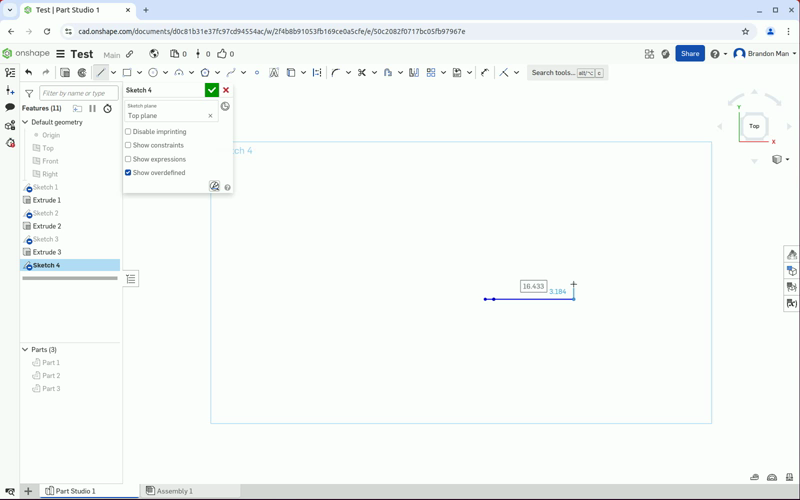
key_down(shift)
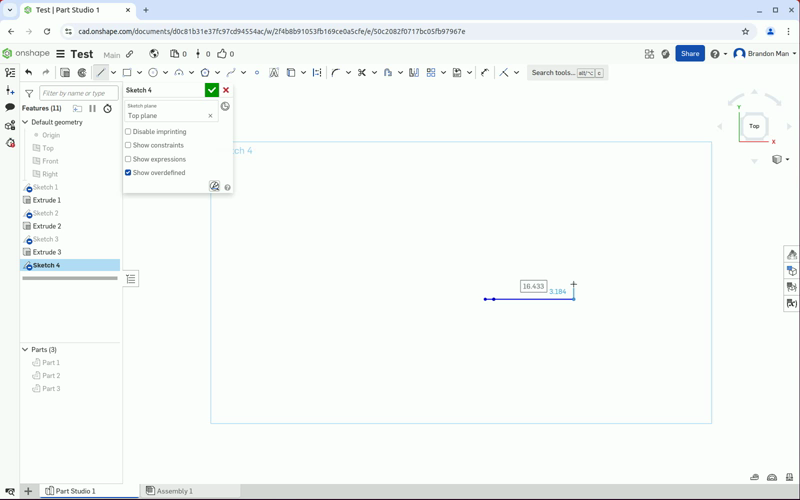
mouse_move(485, 283)
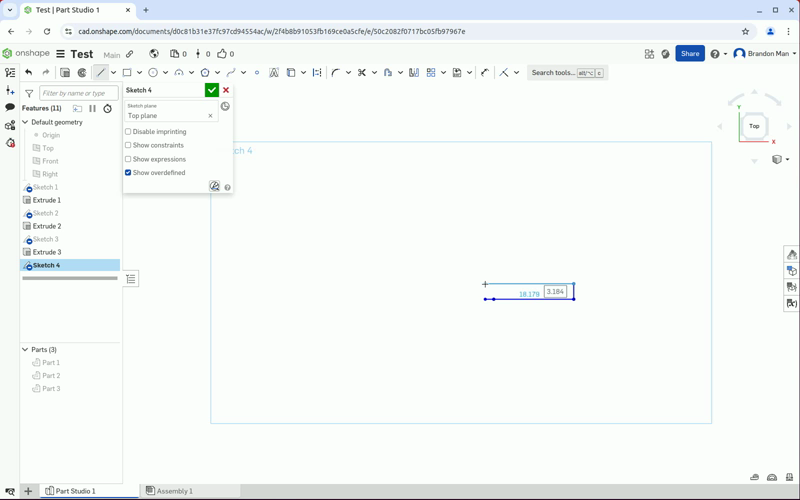
click(485, 283)
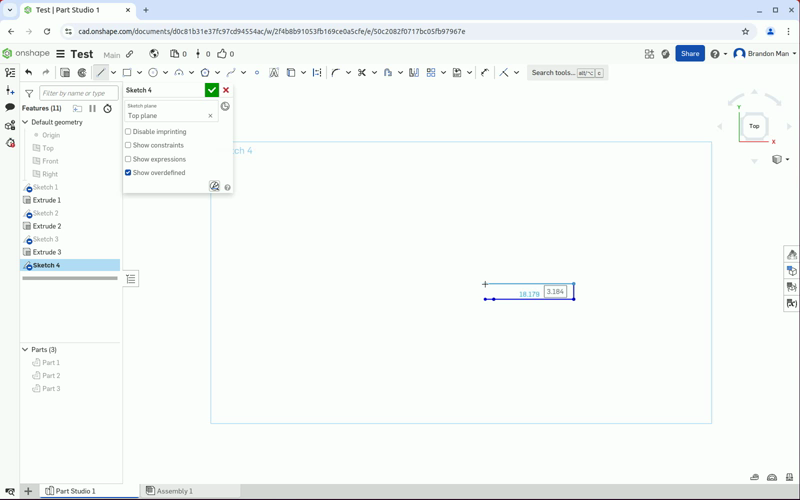
key_up(shift)
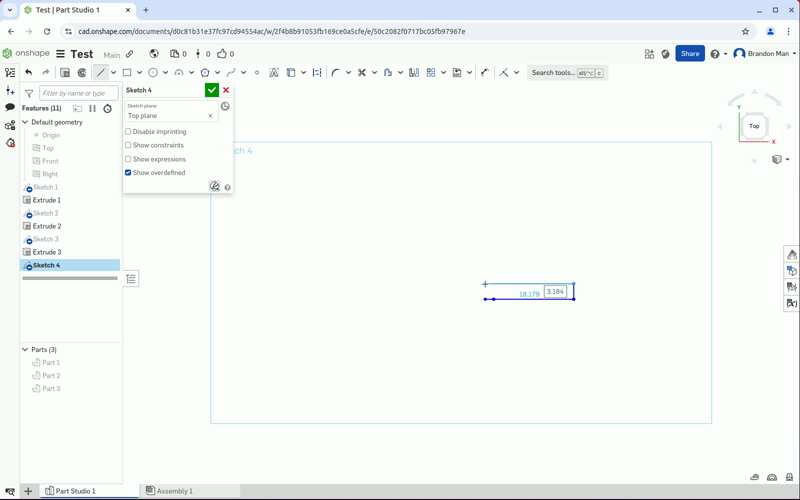
mouse_move(515, 283)
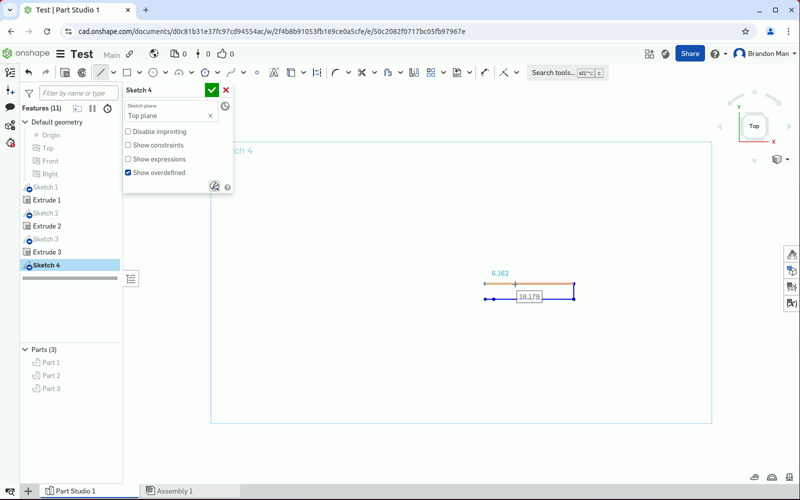
key_down(shift)
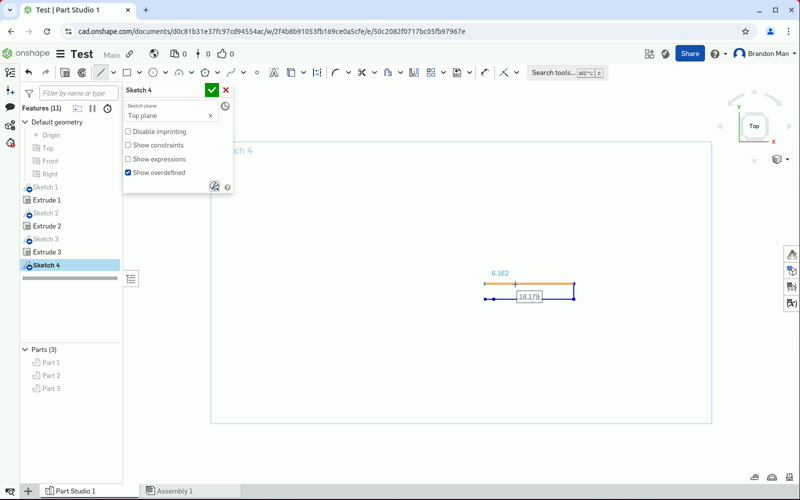
mouse_move(485, 299)
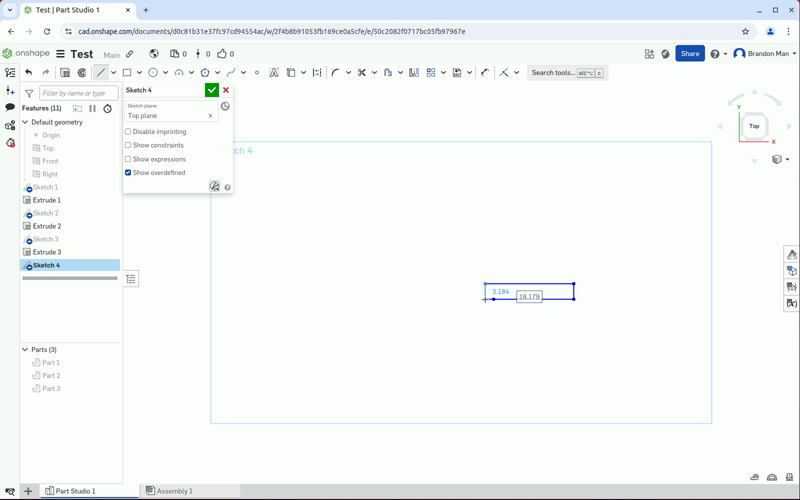
key_up(shift)
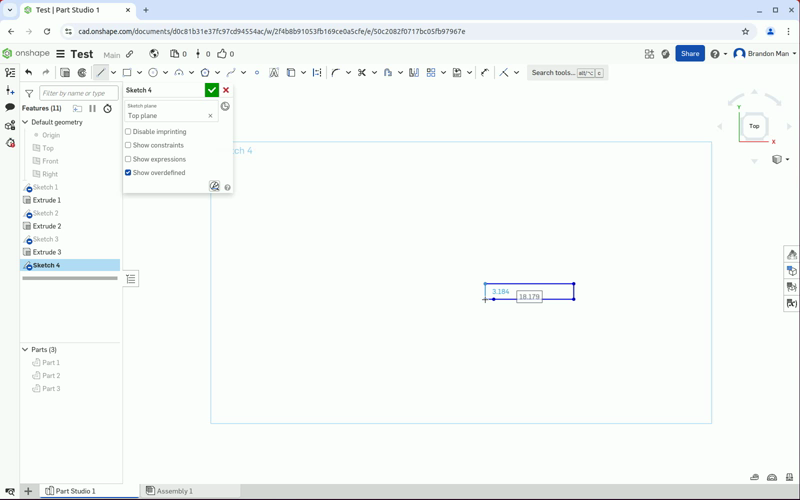
click(485, 299)
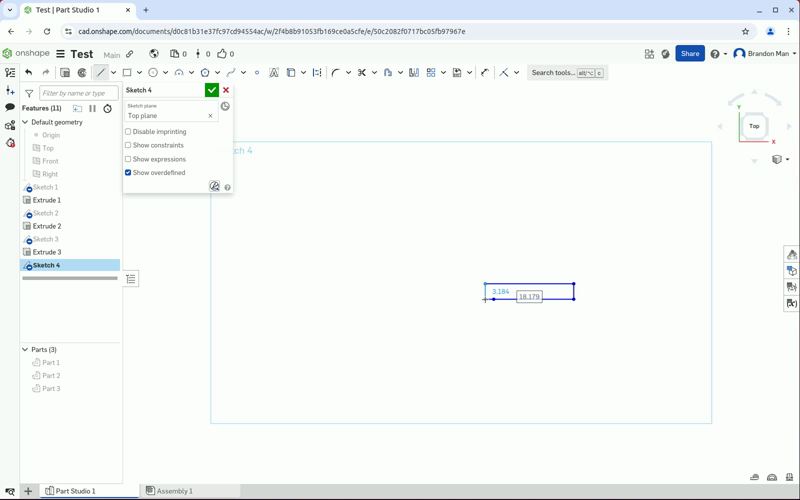
key(esc)
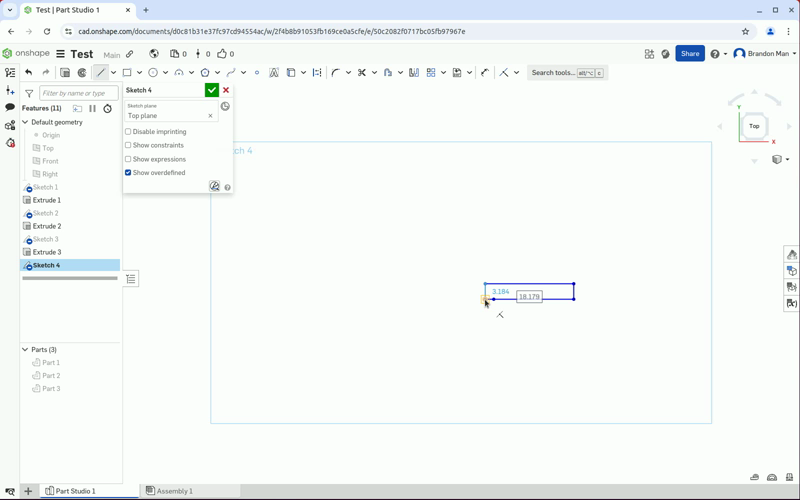
mouse_move(535, 296)
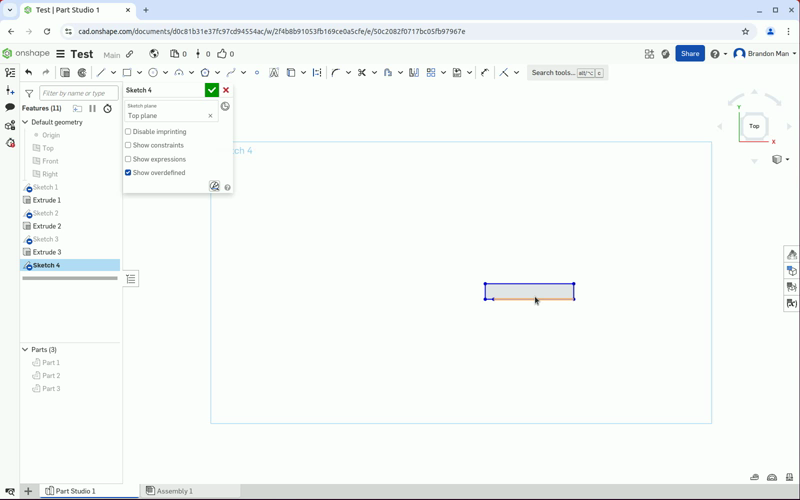
scroll(6)
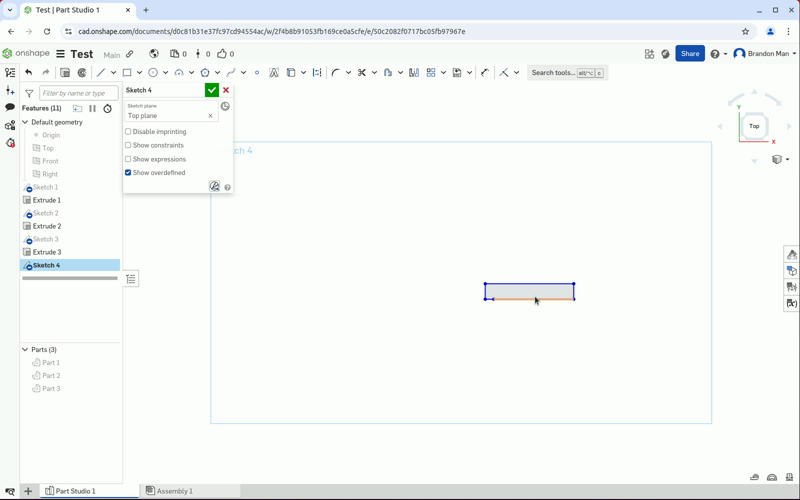
scroll(6)
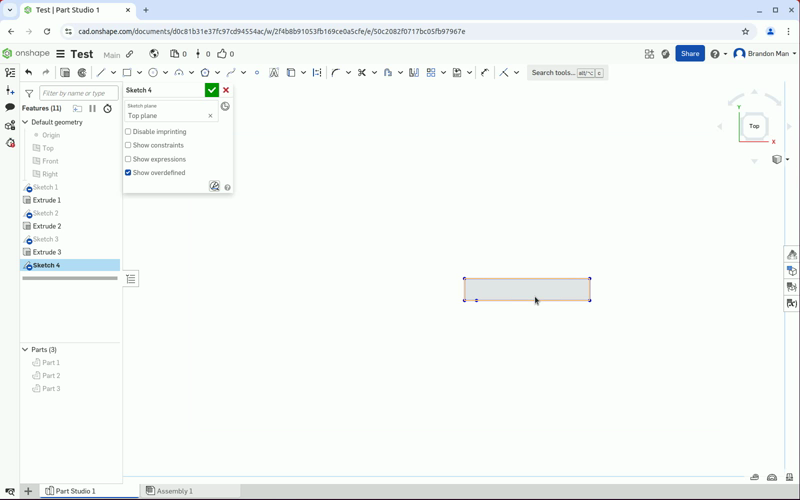
scroll(6)
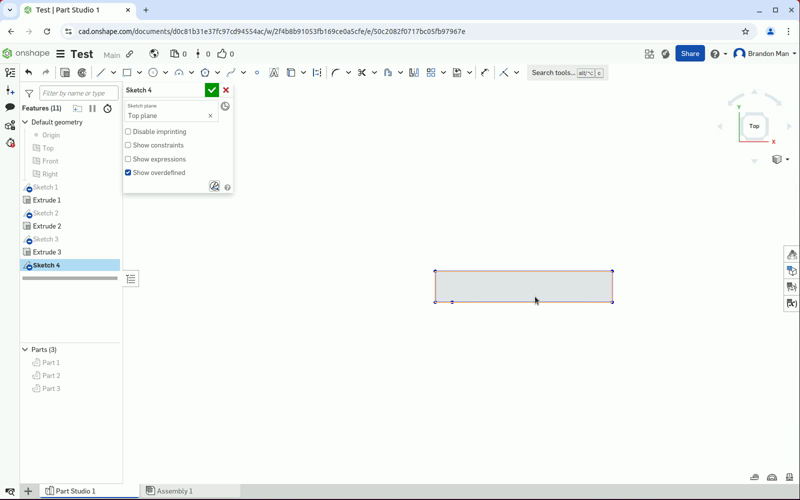
scroll(6)
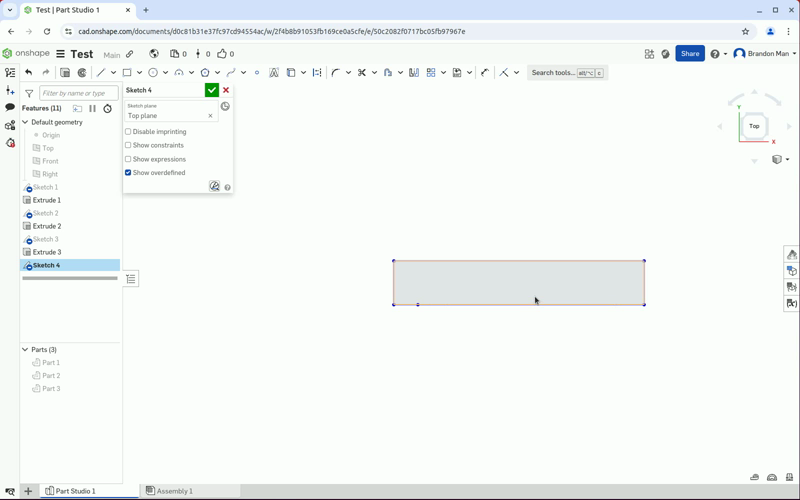
scroll(6)
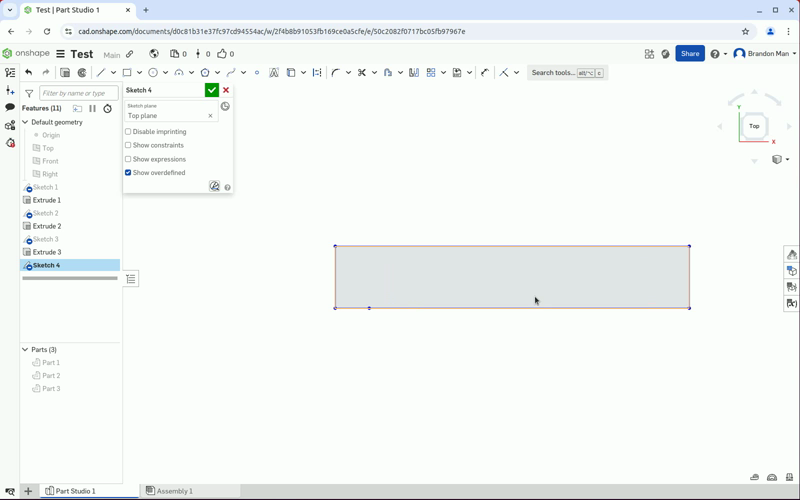
scroll(6)
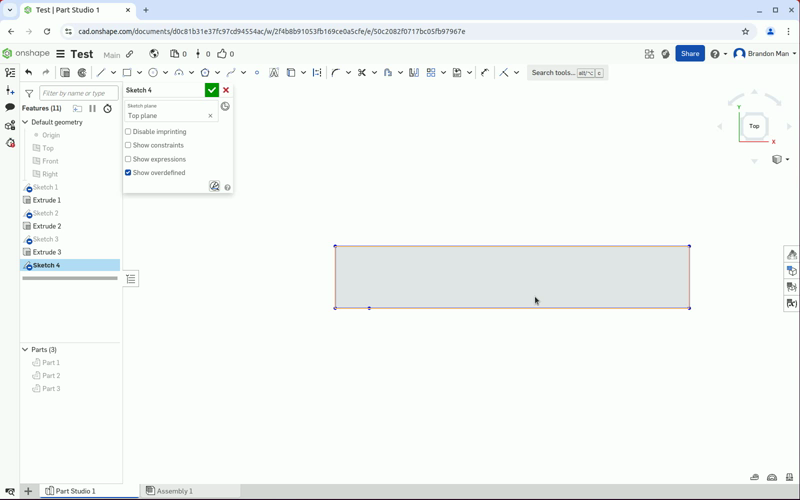
scroll(6)
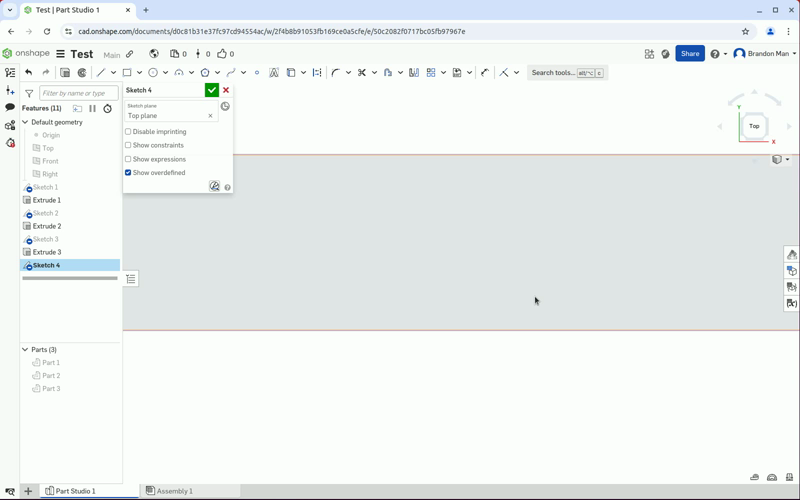
click(535, 296)
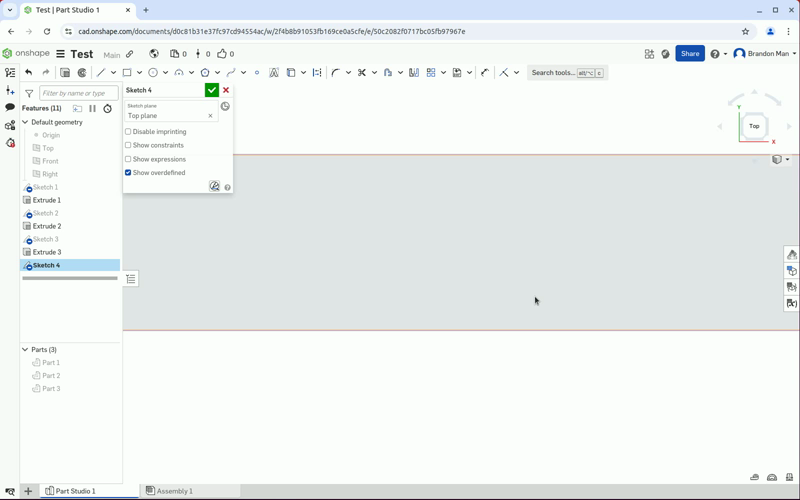
scroll(-6)
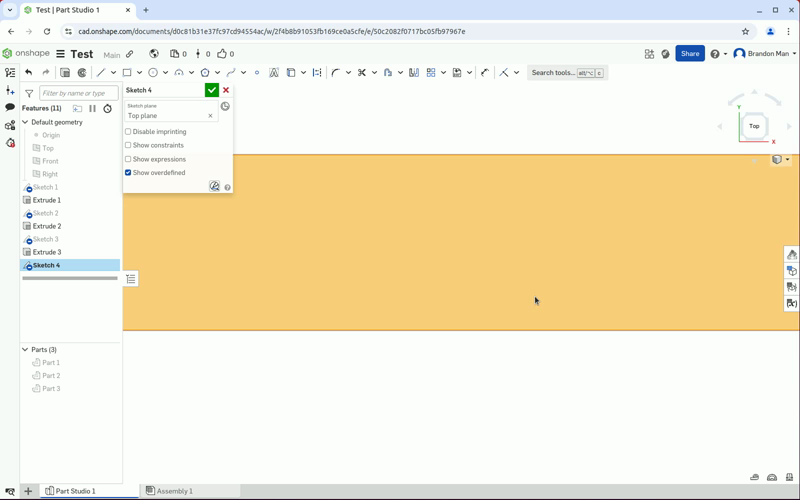
scroll(-6)
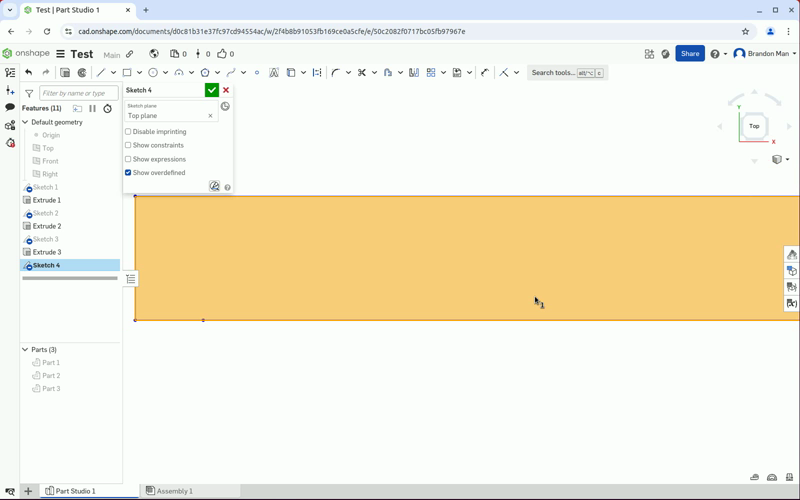
scroll(-6)
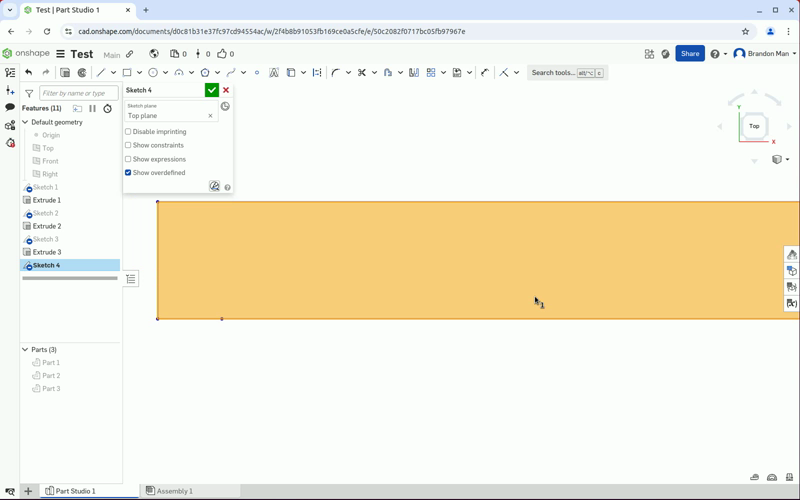
scroll(-6)
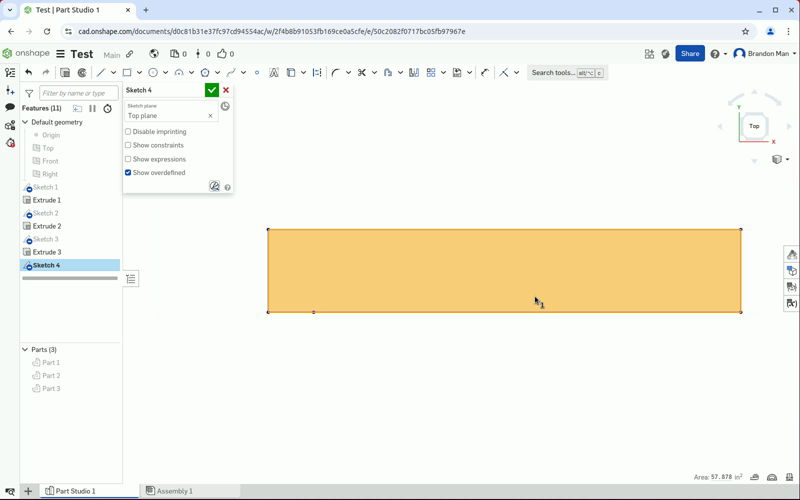
scroll(-6)
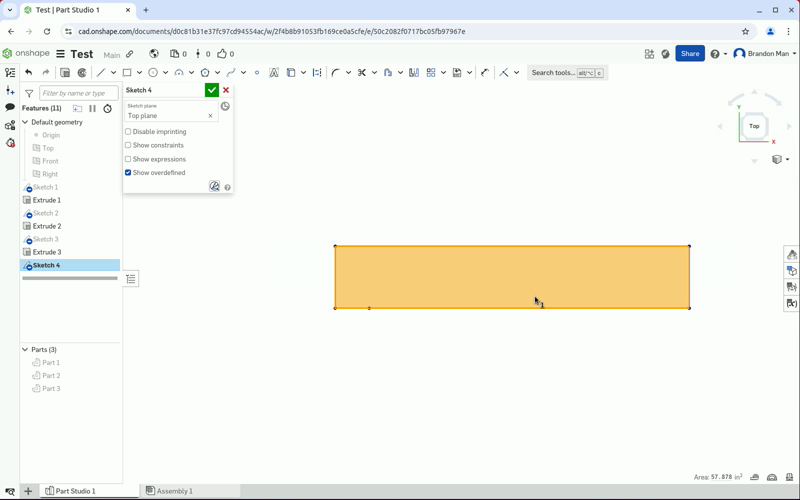
scroll(-6)
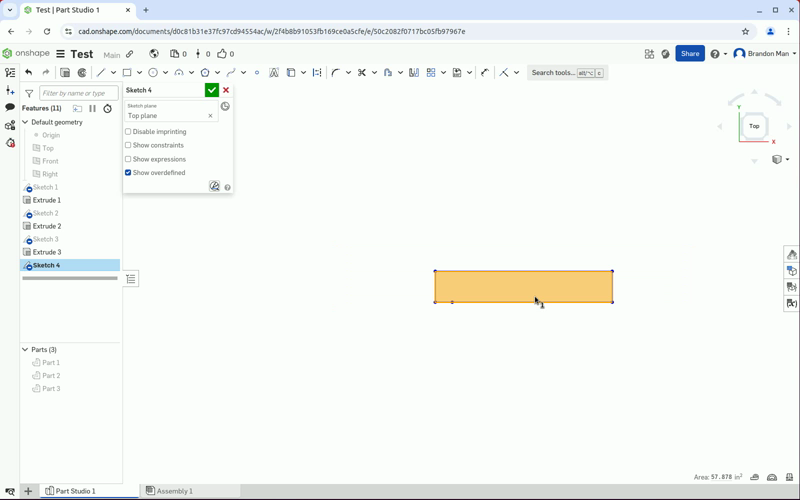
scroll(-6)
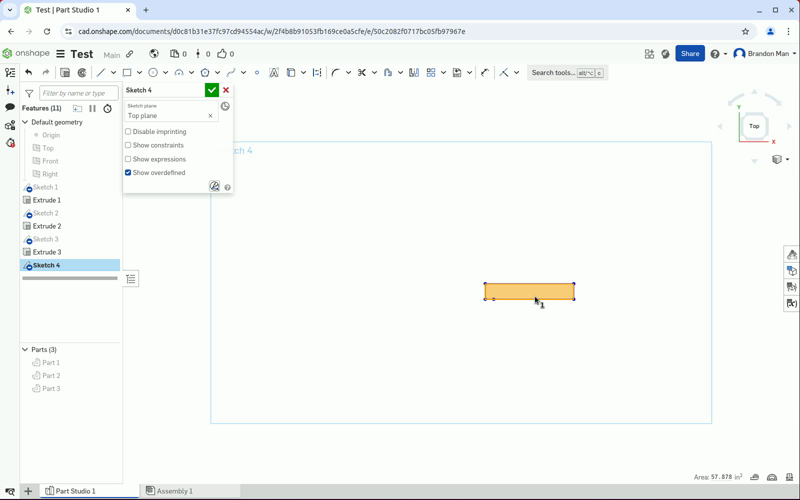
mouse_move(73, 352)
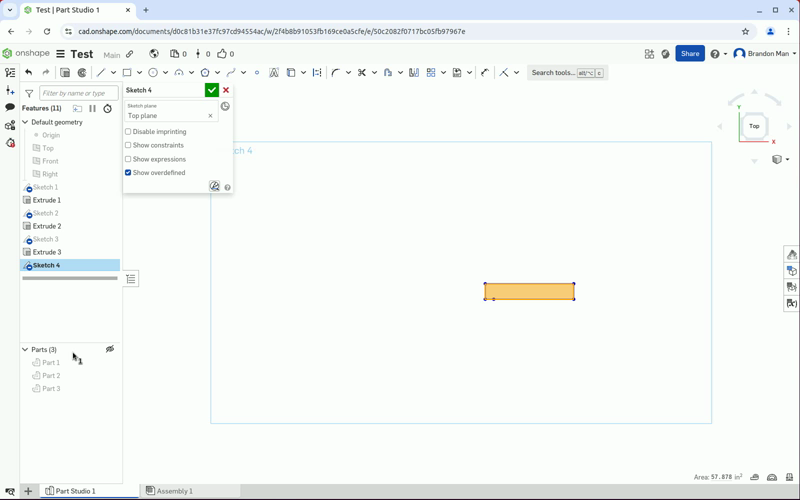
key(shift+y)
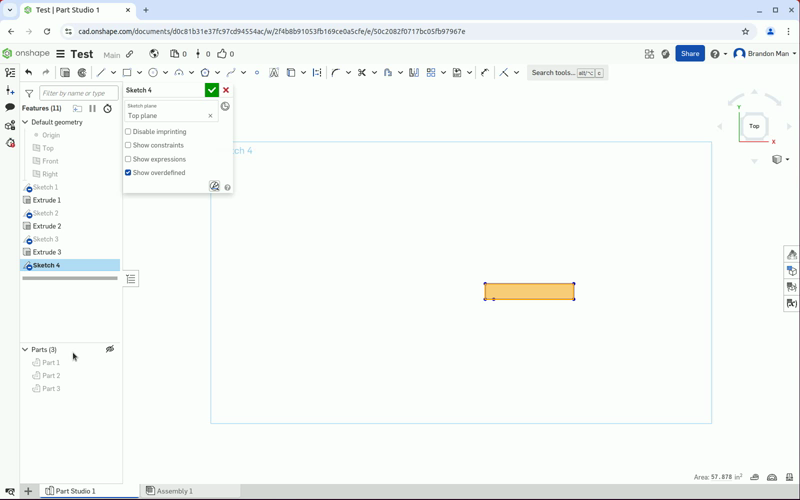
key(shift+e)
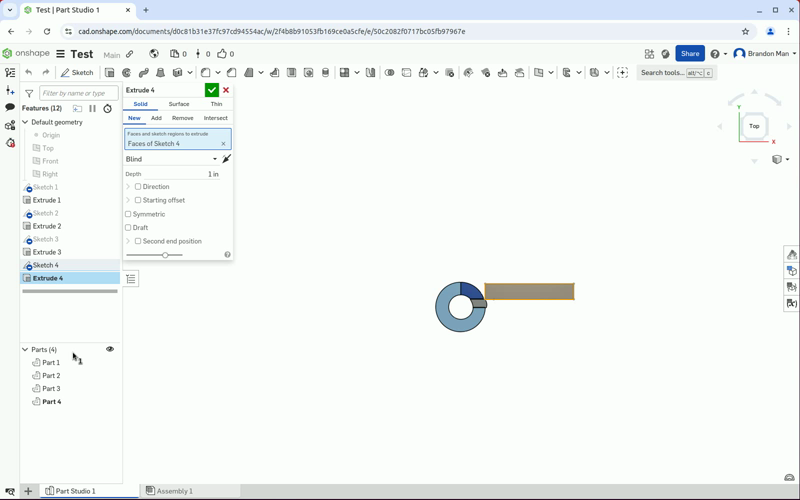
mouse_move(143, 106)
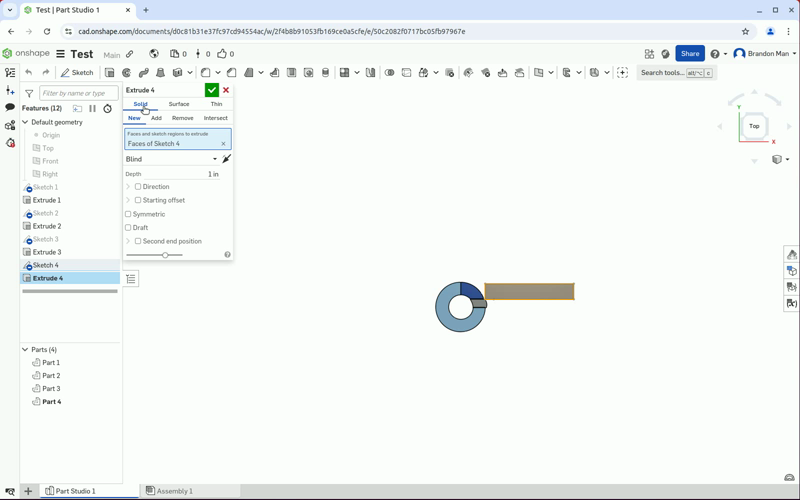
click(143, 106)
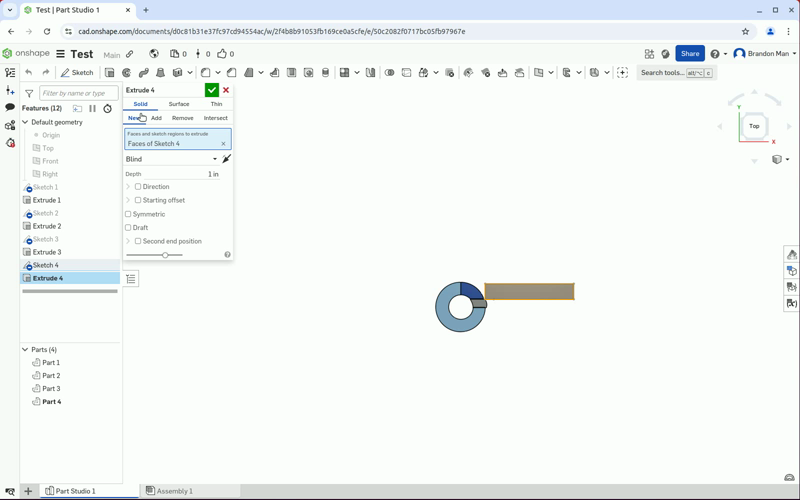
mouse_move(137, 120)
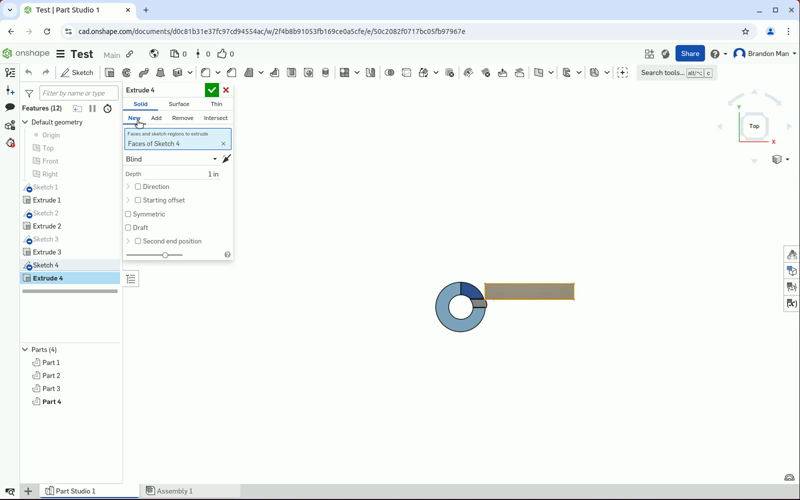
click(137, 120)
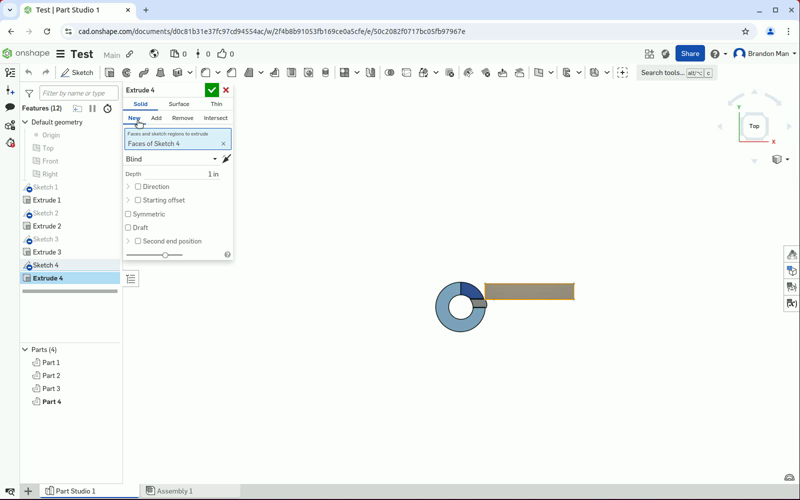
key(tab, 4)
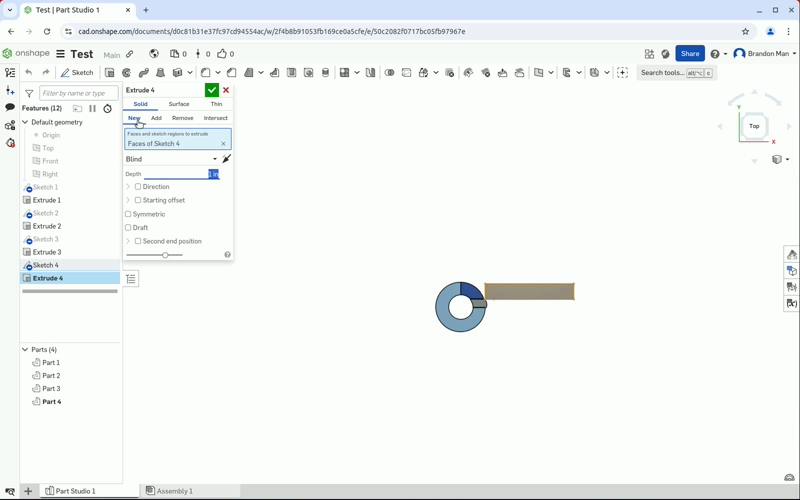
text(11.554)
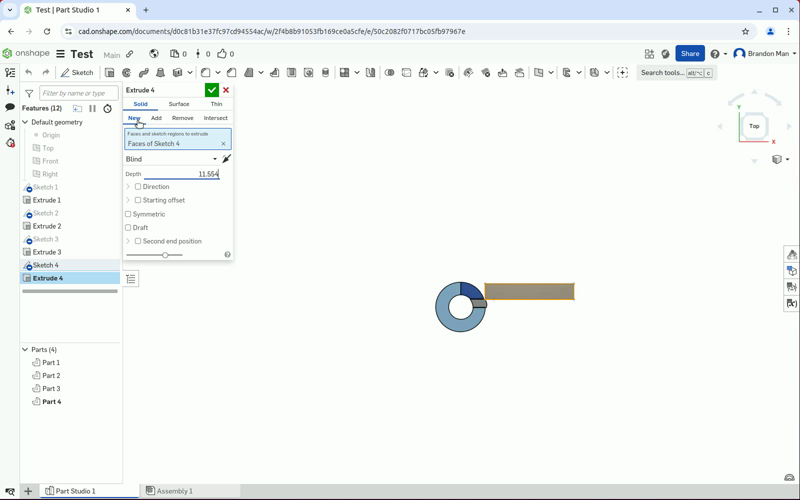
key(enter)
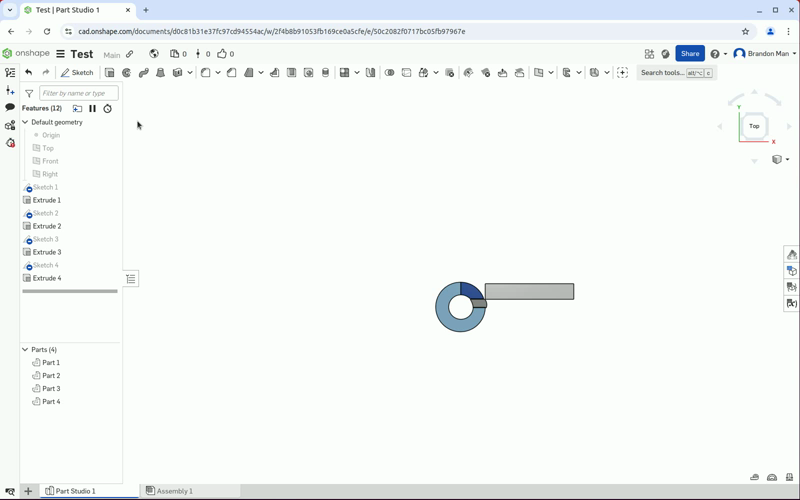
key(shift+h)
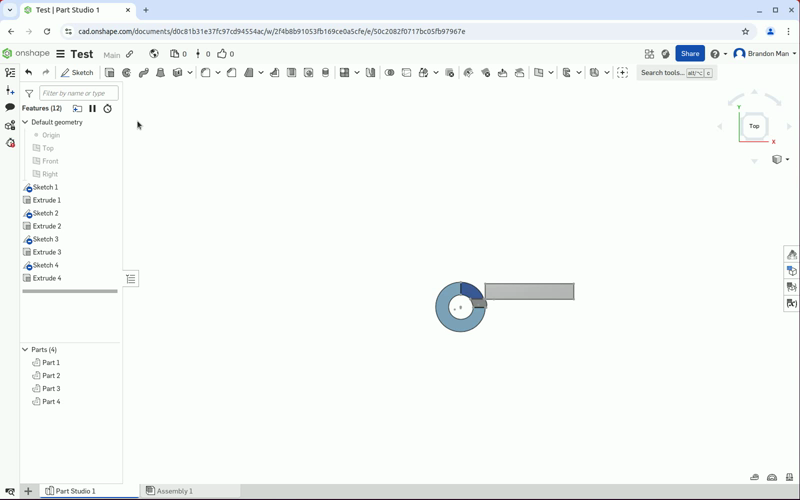
key(shift+h)
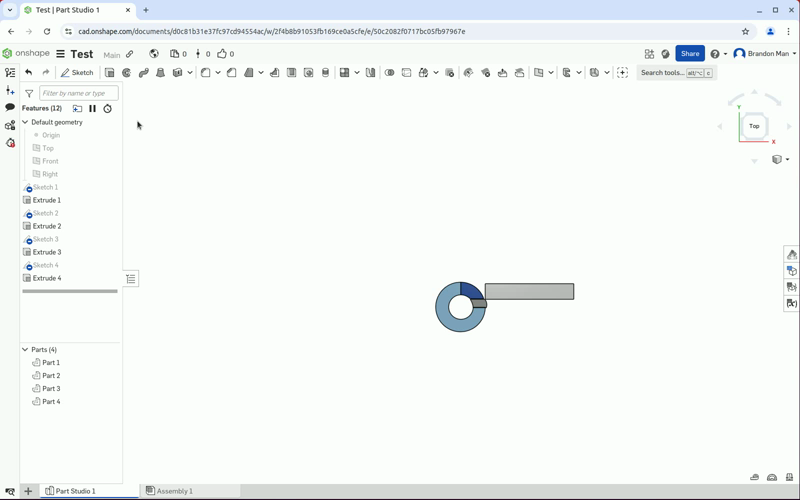
mouse_move(73, 189)
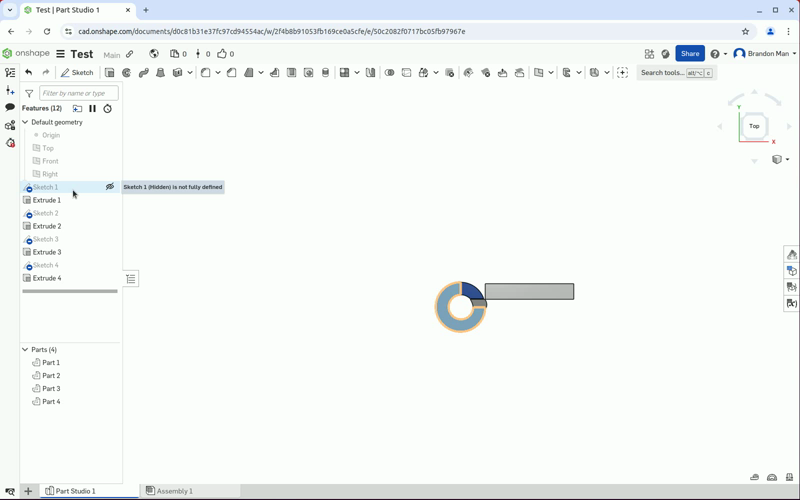
click(73, 189)
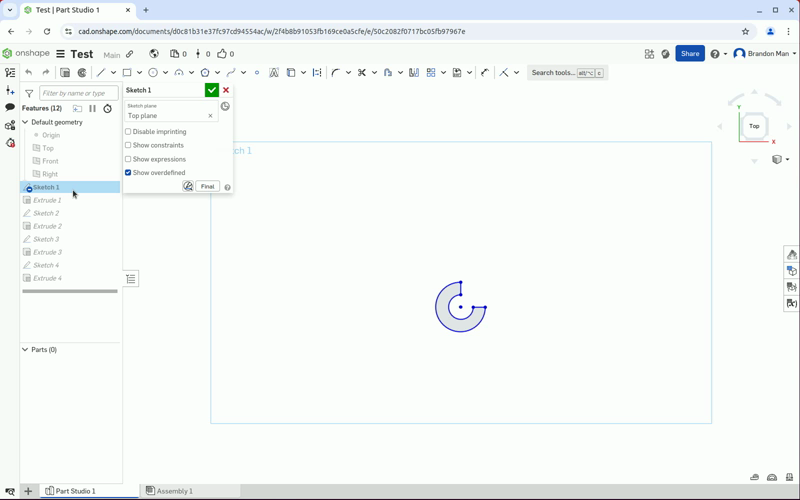
mouse_move(229, 92)
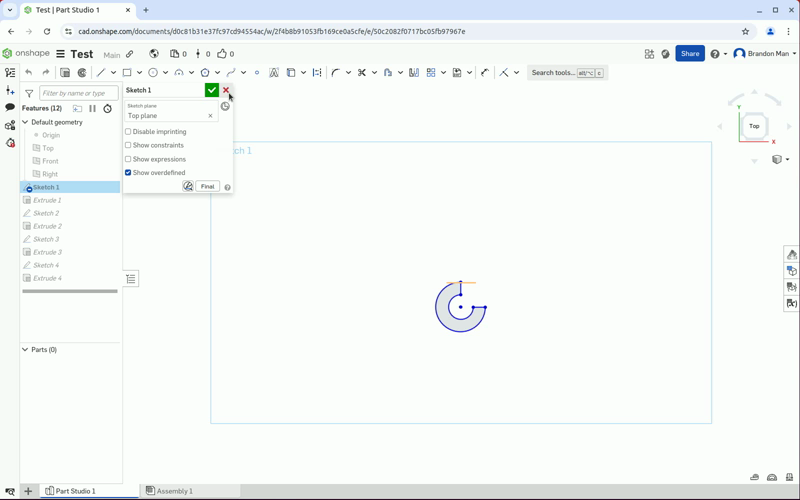
click(229, 92)
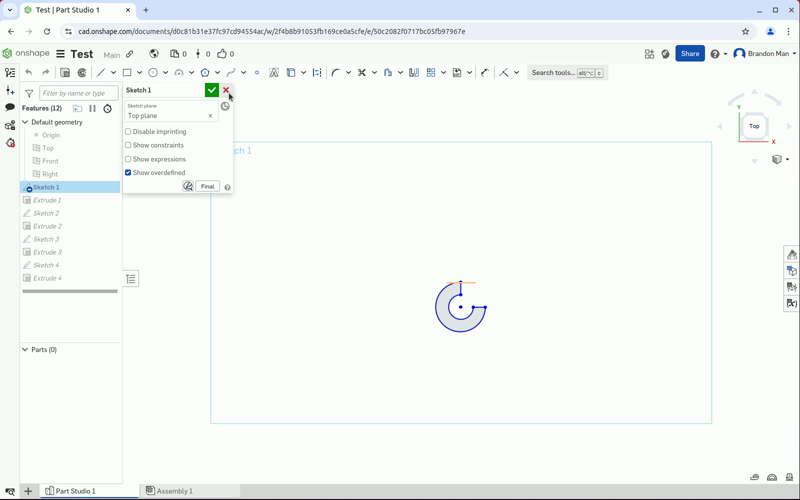
key(shift+s)
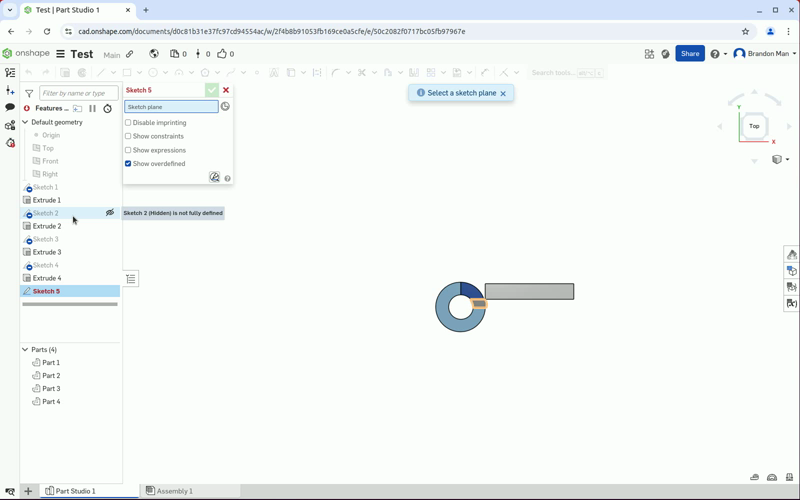
scroll(3)
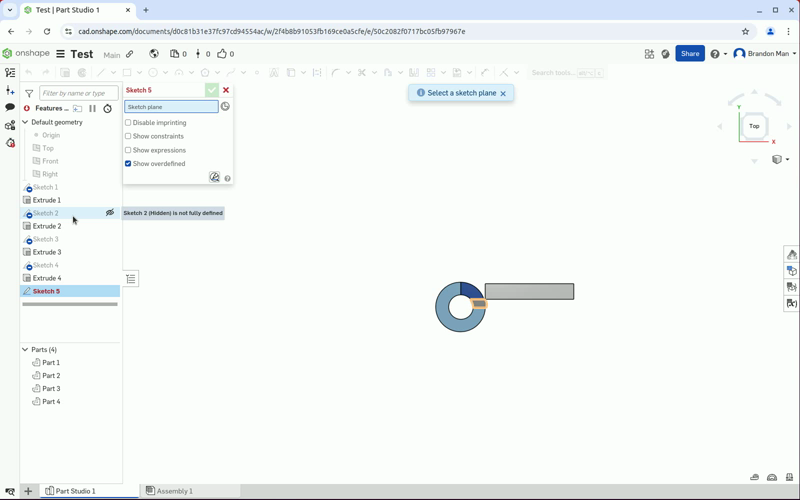
mouse_move(73, 150)
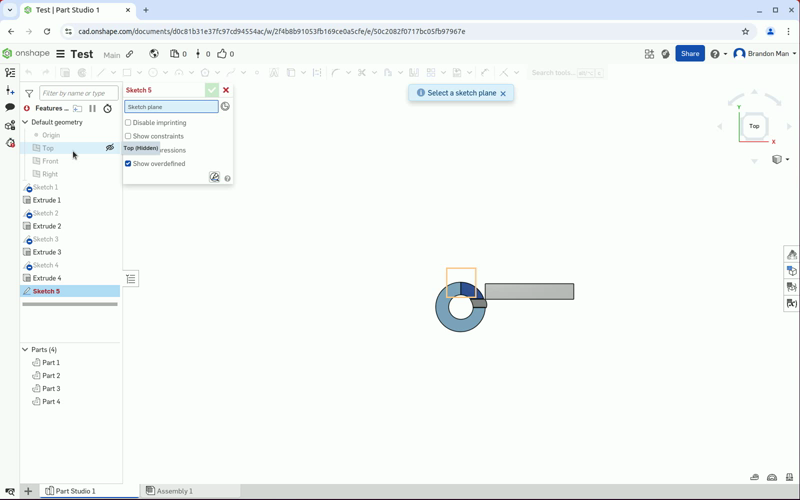
click(73, 150)
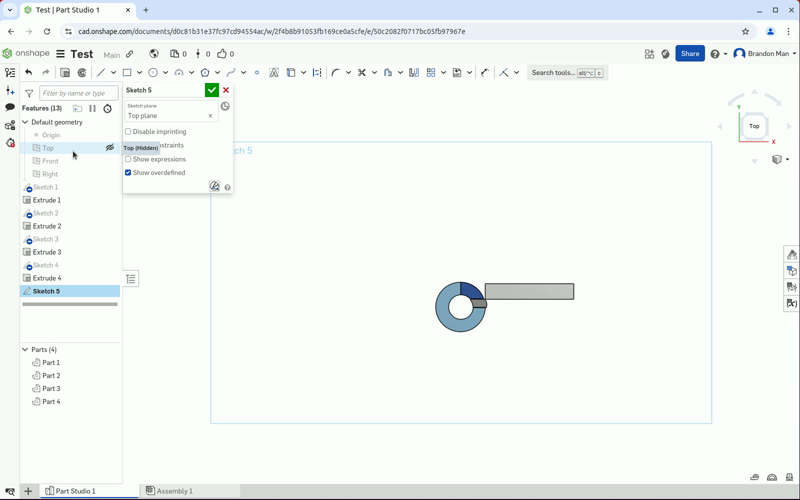
mouse_move(73, 352)
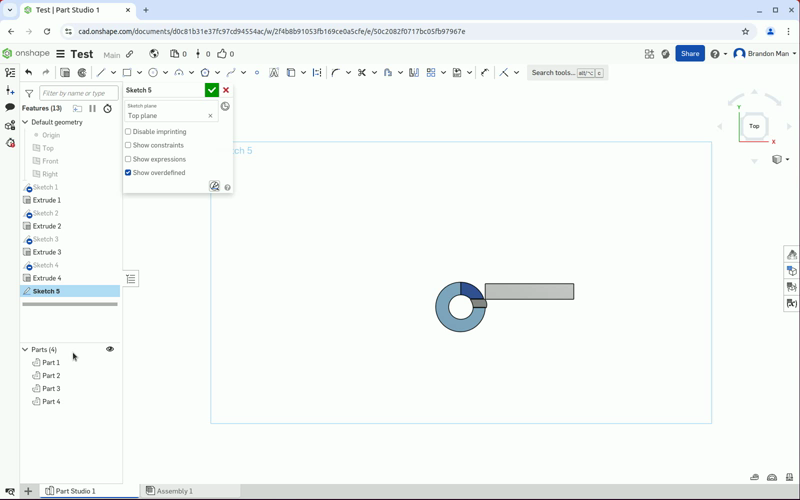
key(y)
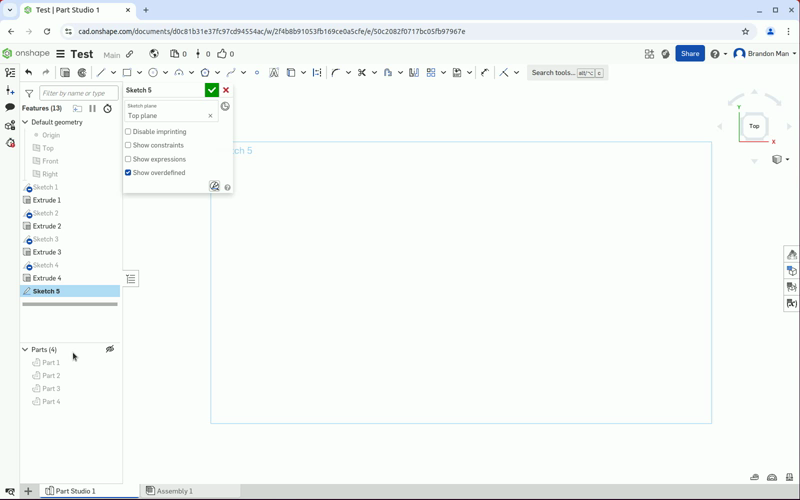
key(a)
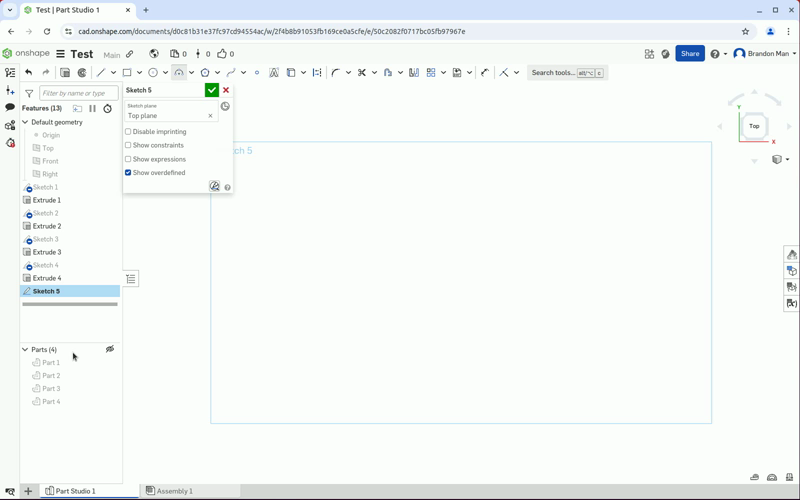
key_down(shift)
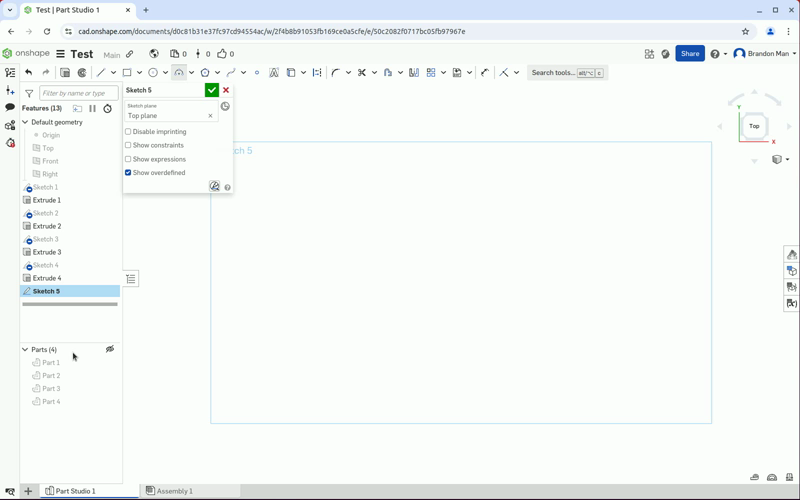
mouse_move(460, 282)
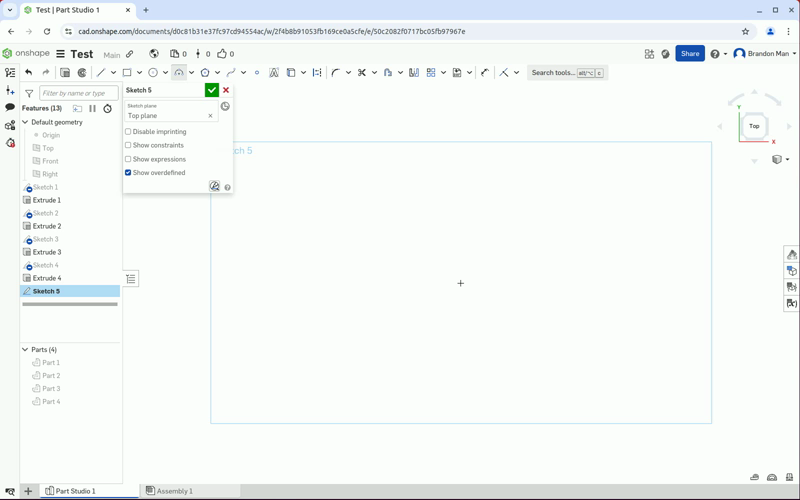
click(460, 282)
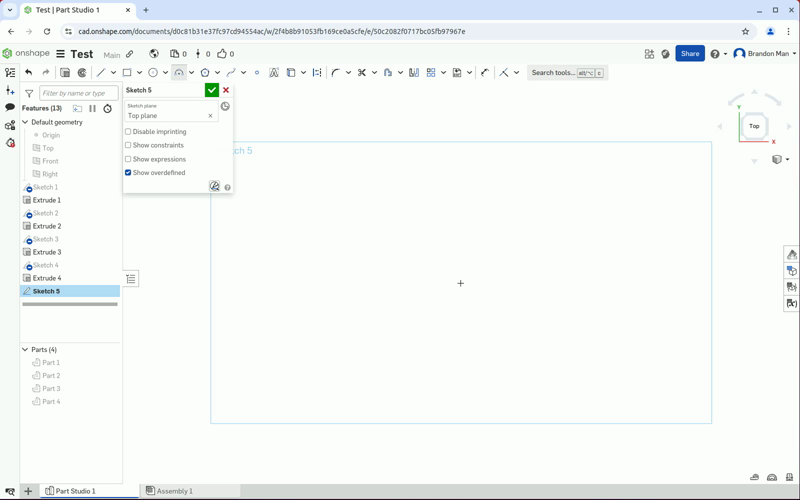
key_up(shift)
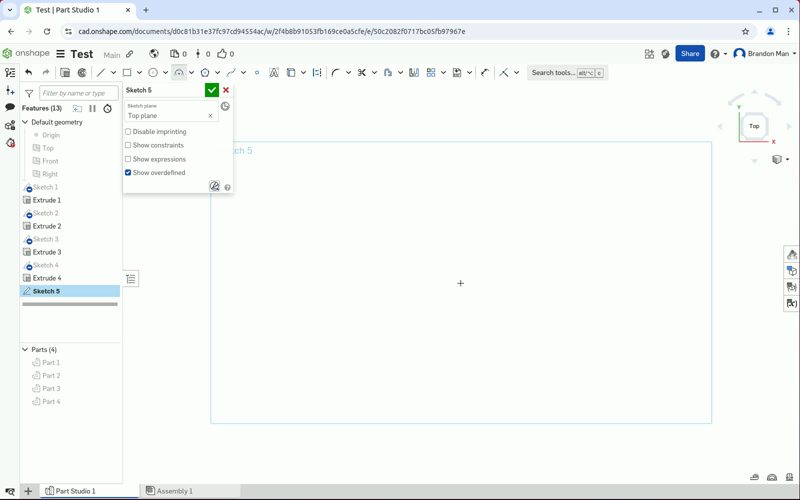
key_down(shift)
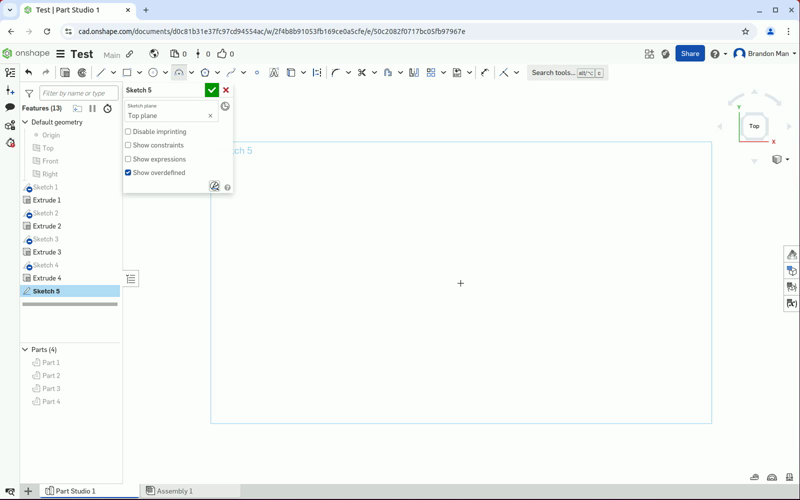
mouse_move(485, 299)
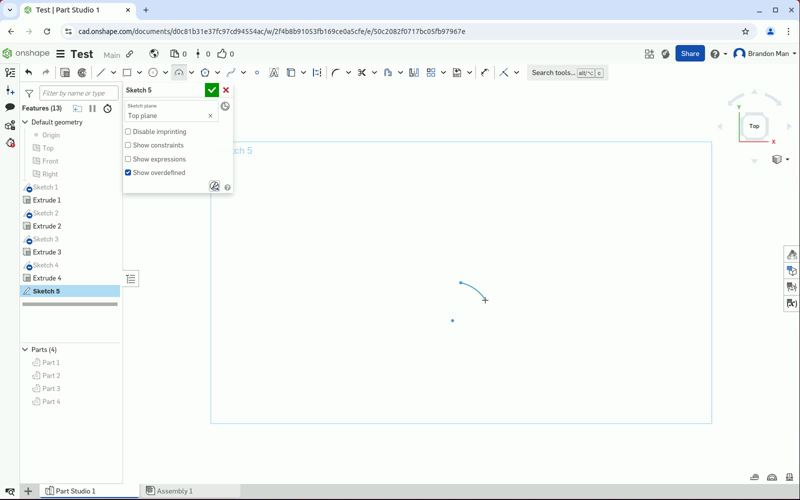
click(485, 299)
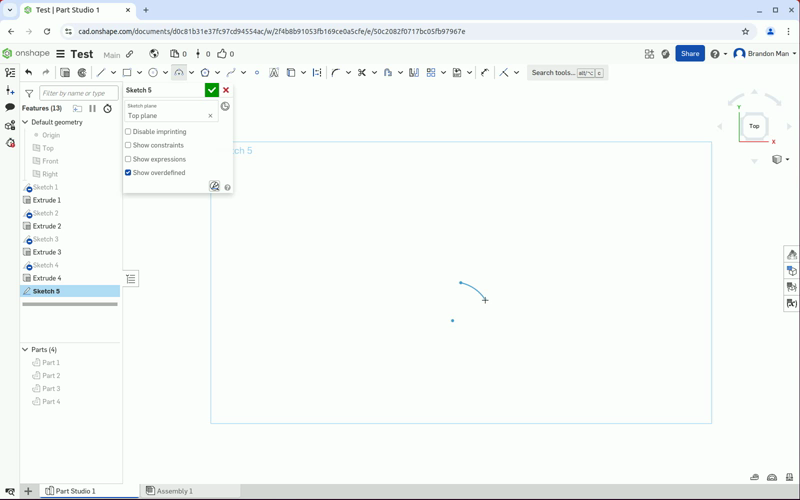
mouse_move(475, 287)
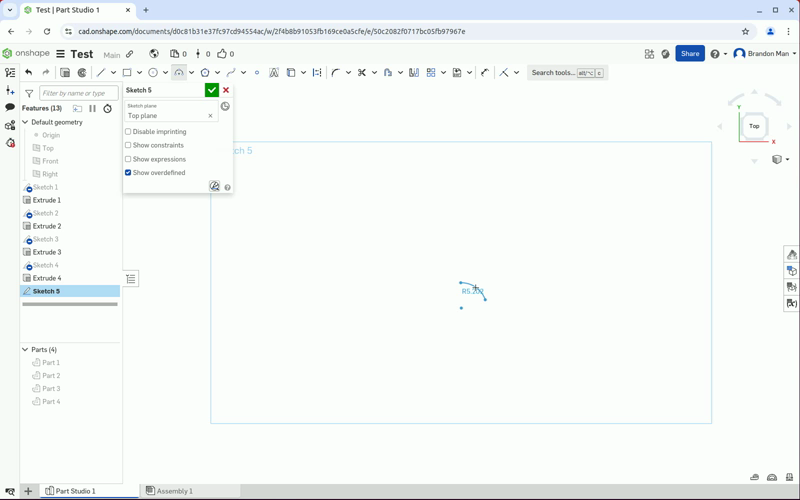
click(475, 287)
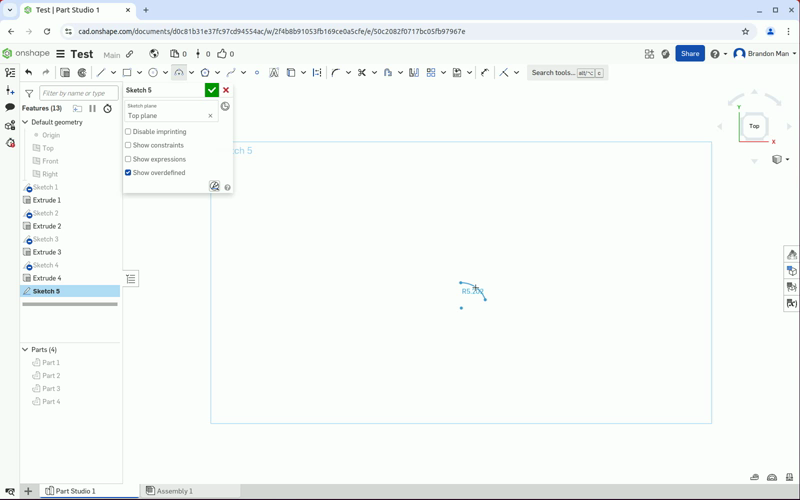
key_up(shift)
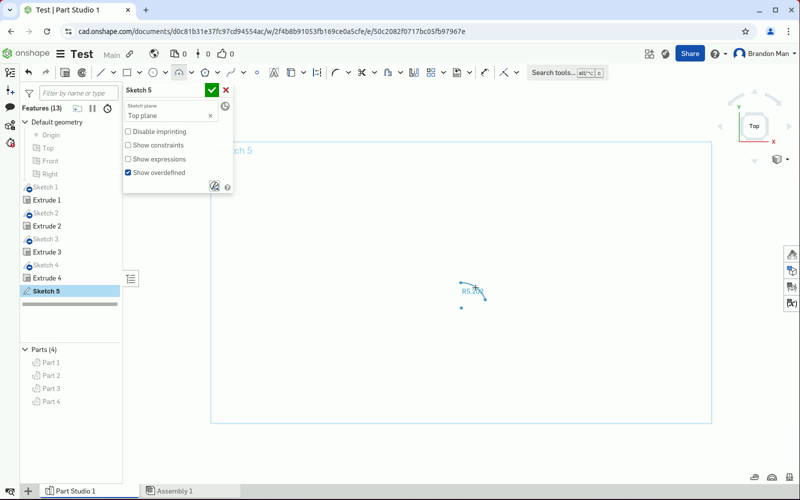
key(esc)
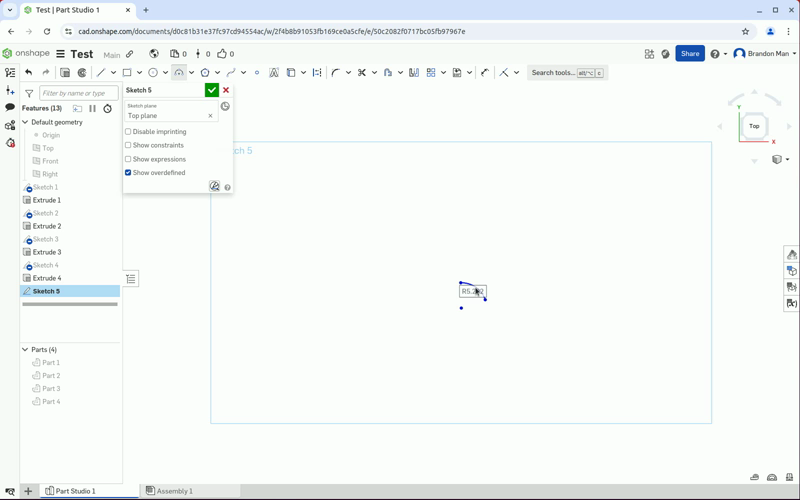
key(l)
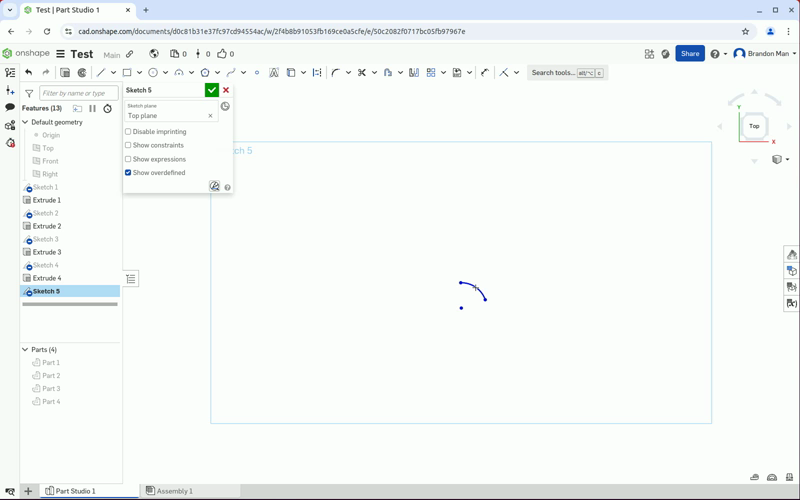
mouse_move(485, 299)
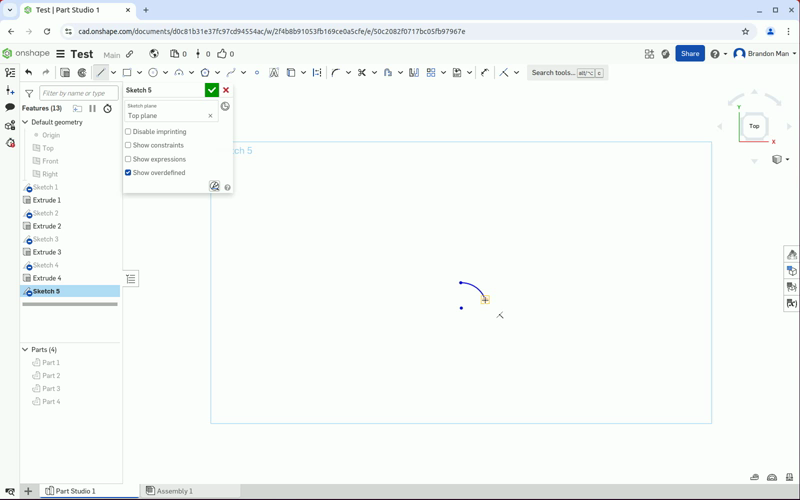
click(485, 299)
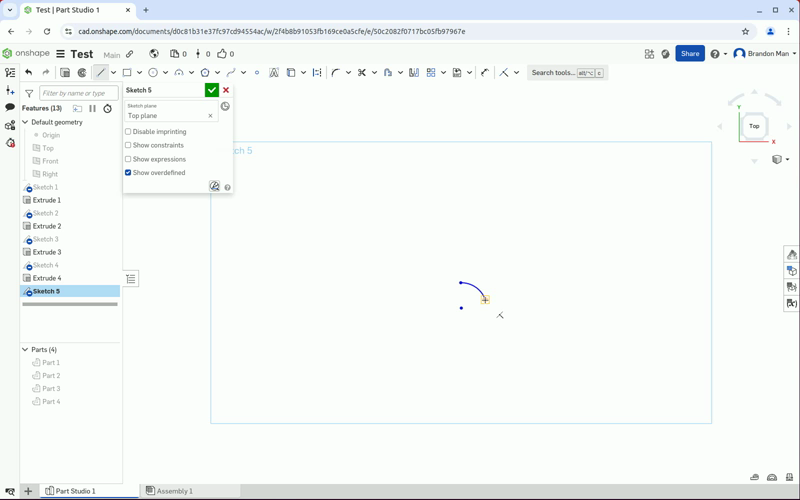
key_down(shift)
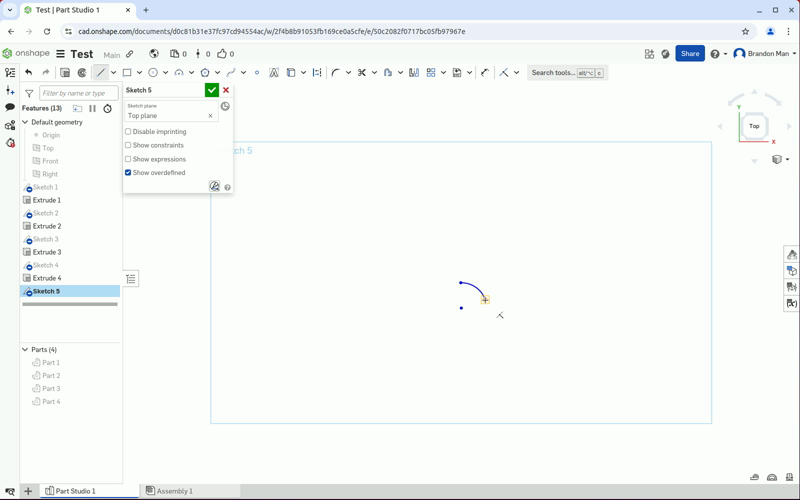
mouse_move(515, 299)
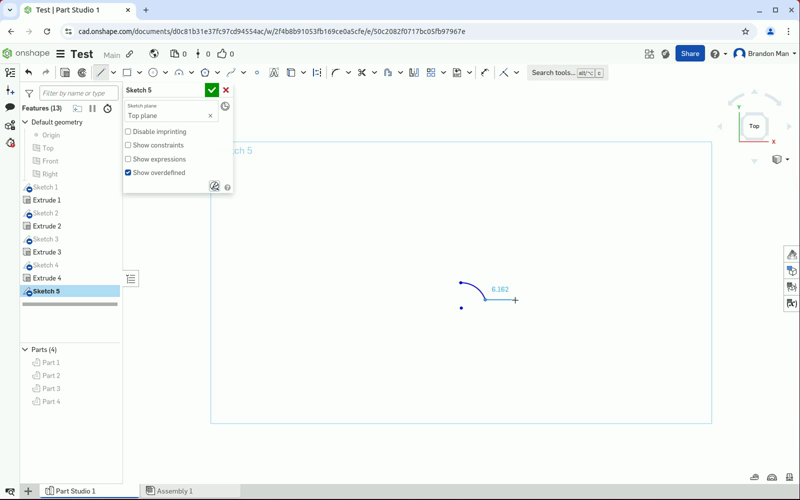
mouse_move(486, 299)
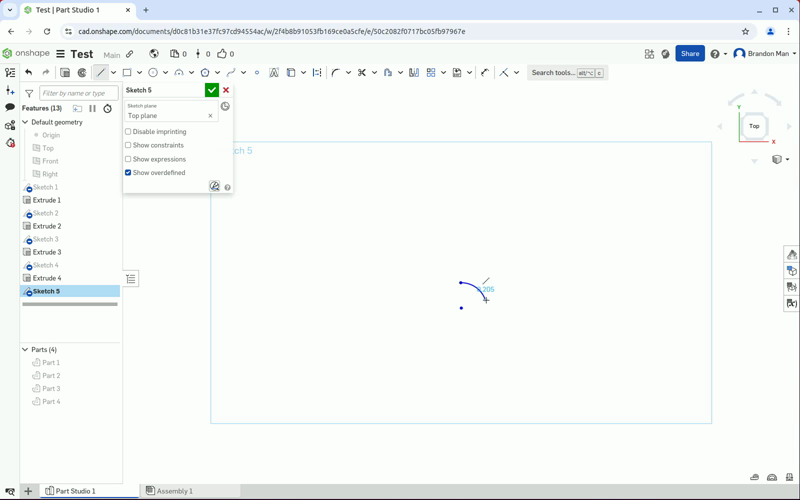
scroll(6)
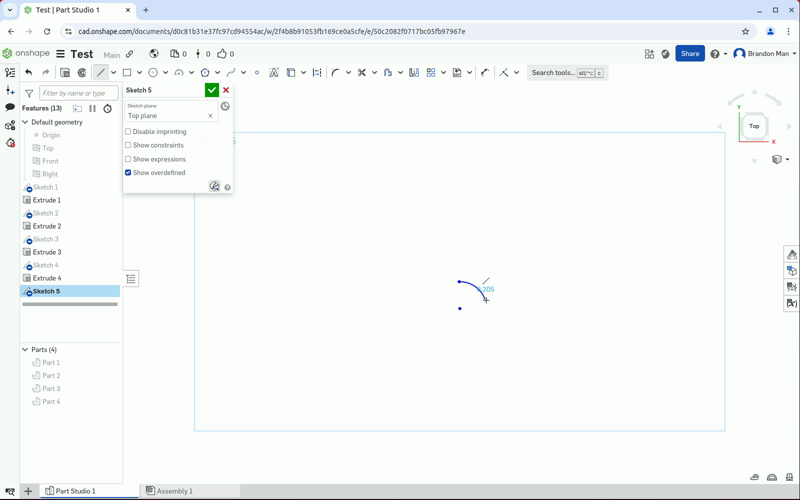
scroll(6)
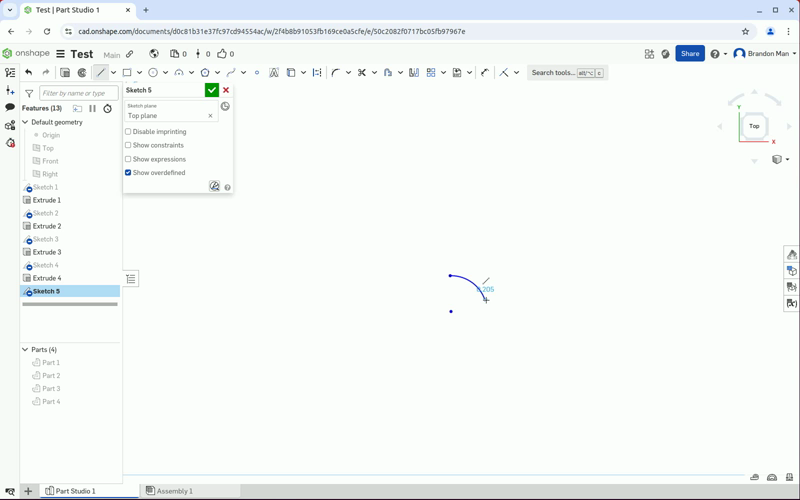
scroll(6)
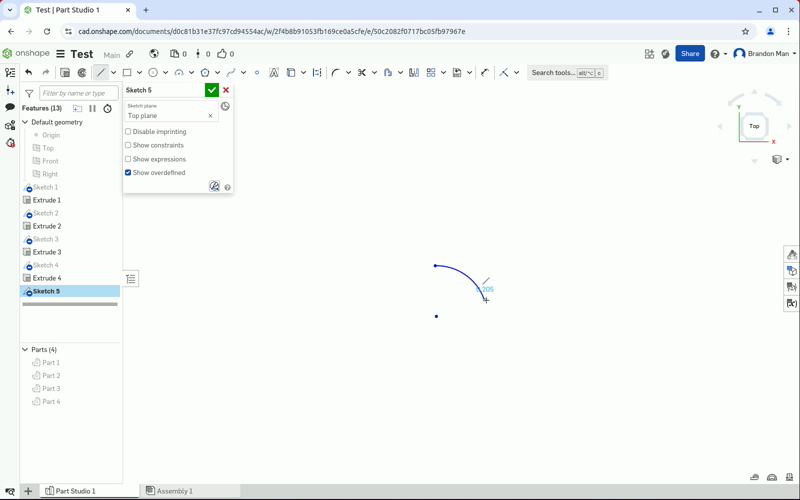
scroll(6)
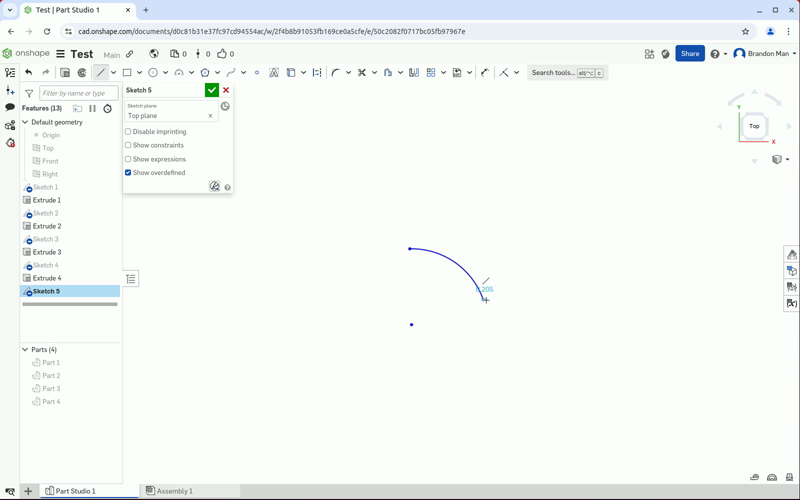
scroll(6)
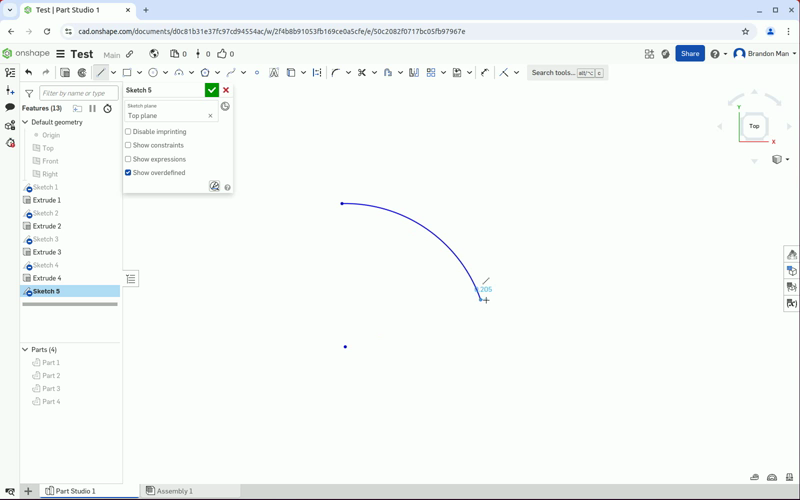
scroll(6)
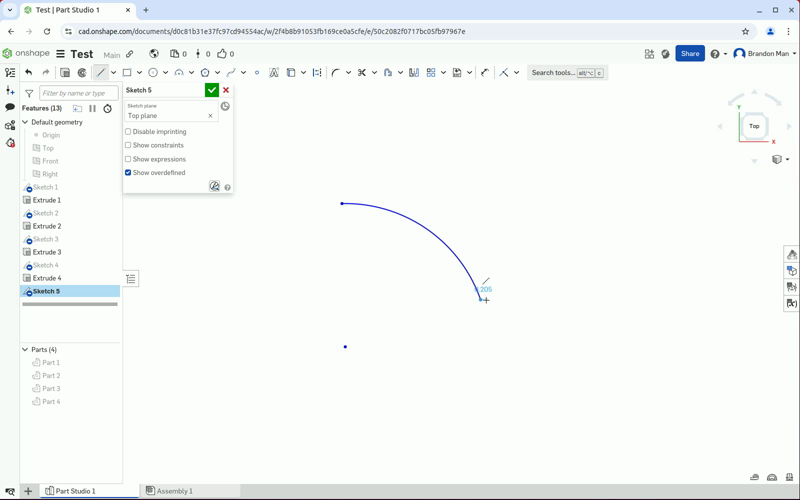
scroll(6)
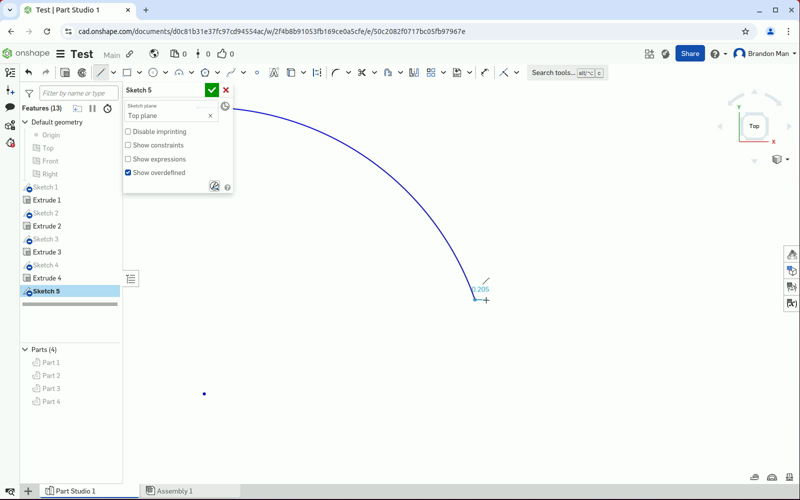
click(486, 299)
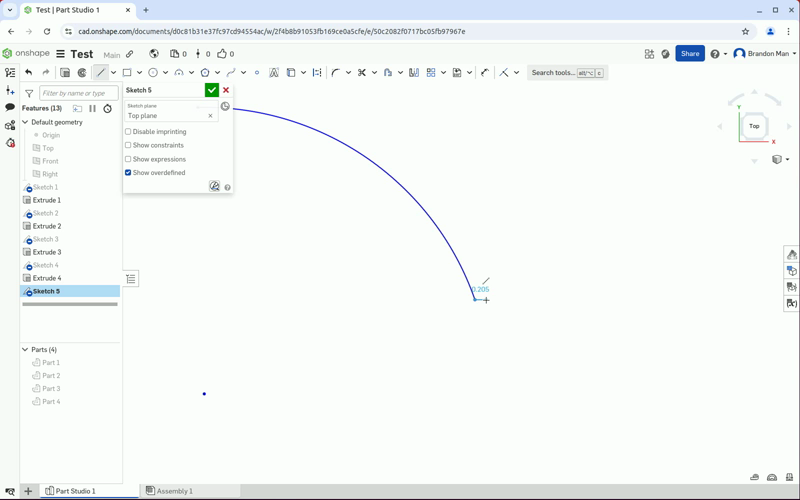
scroll(-6)
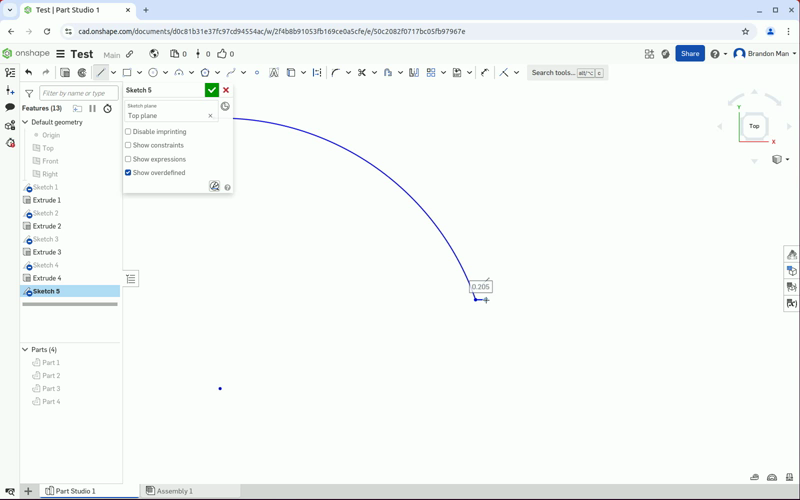
scroll(-6)
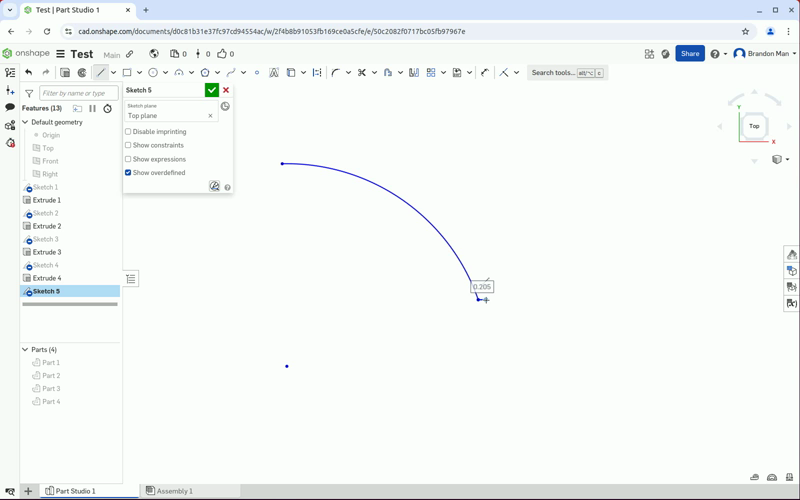
scroll(-6)
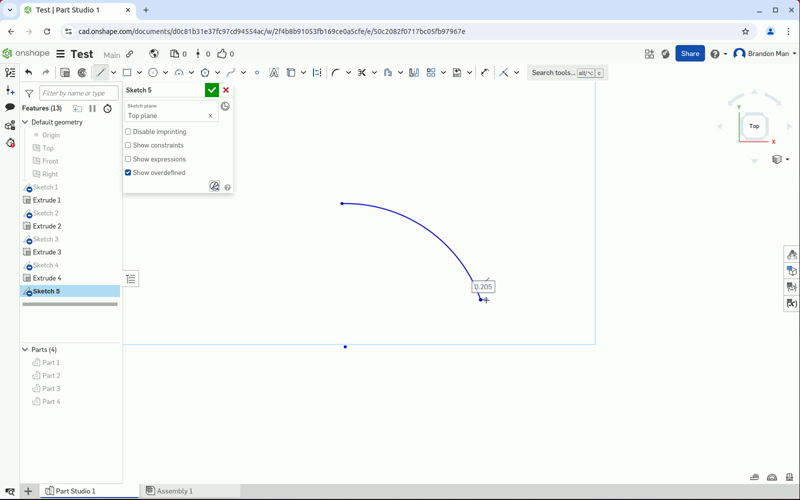
scroll(-6)
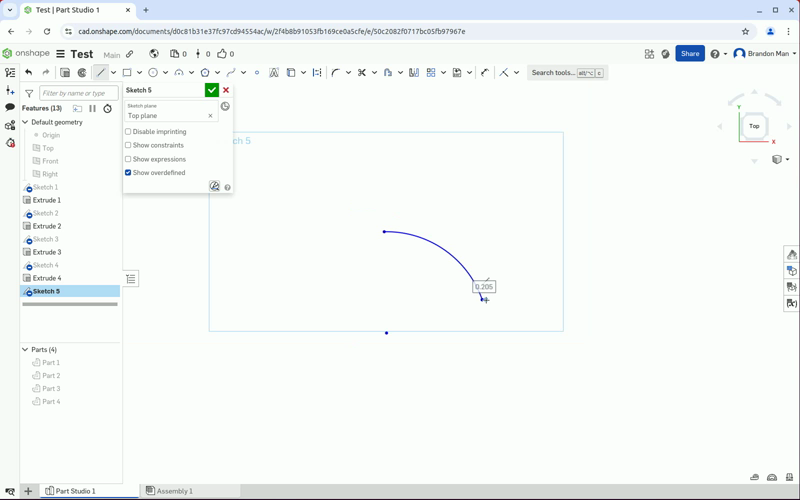
scroll(-6)
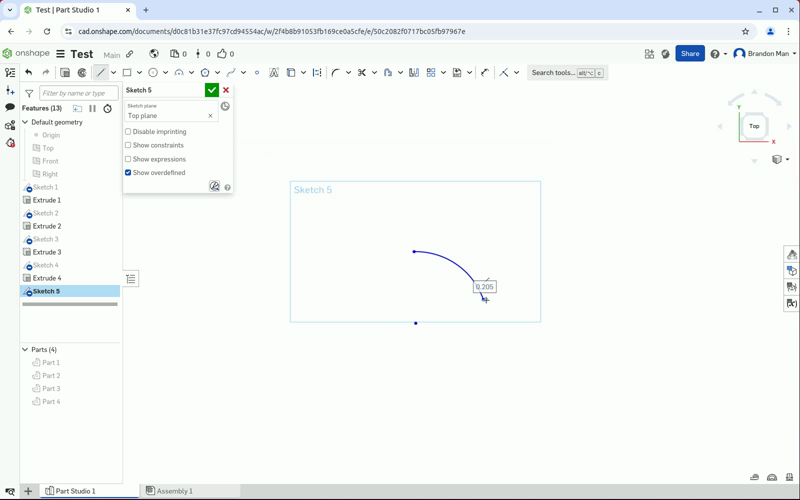
scroll(-6)
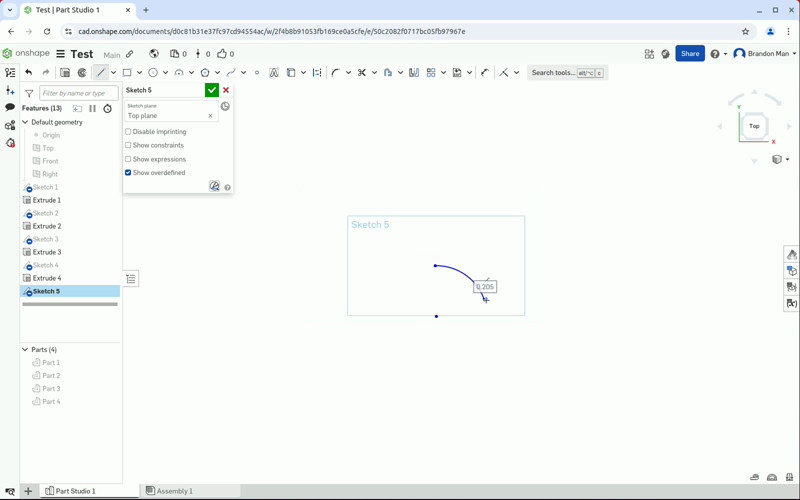
scroll(-6)
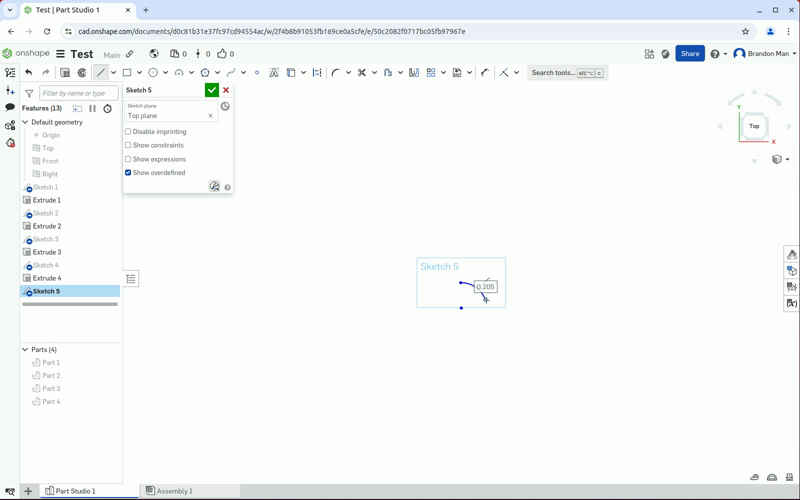
key_up(shift)
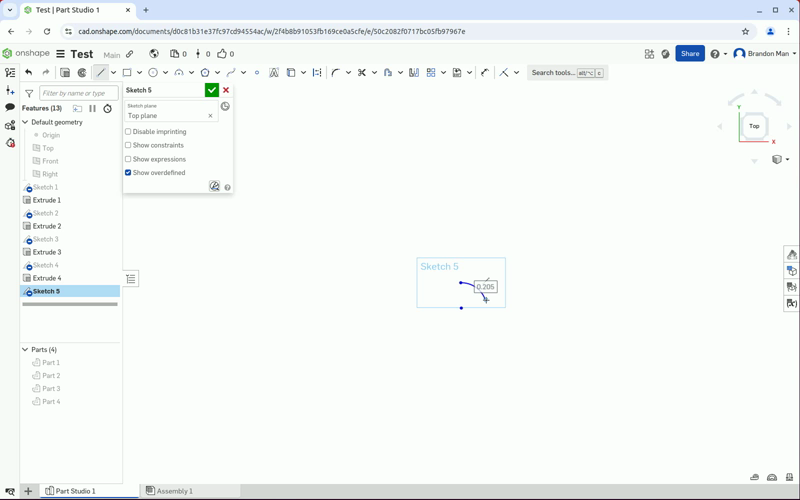
key_down(shift)
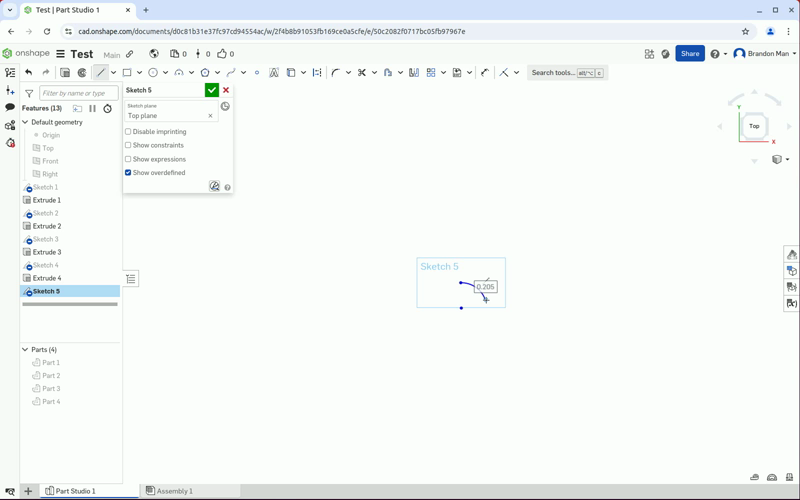
mouse_move(516, 299)
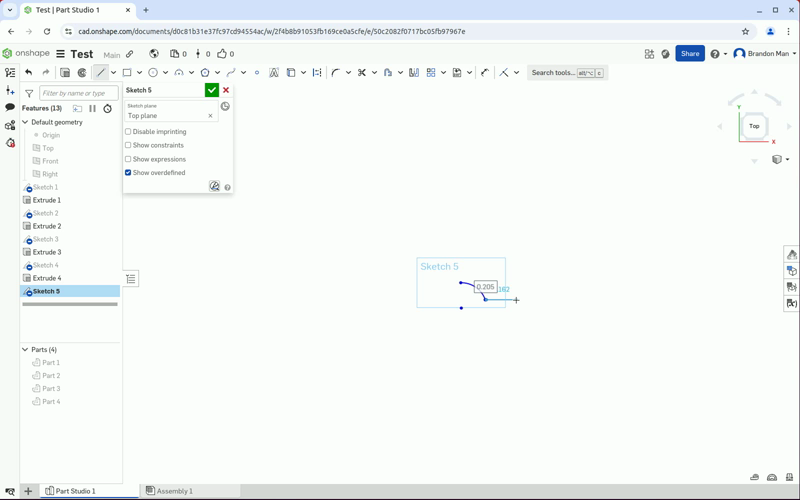
mouse_move(486, 282)
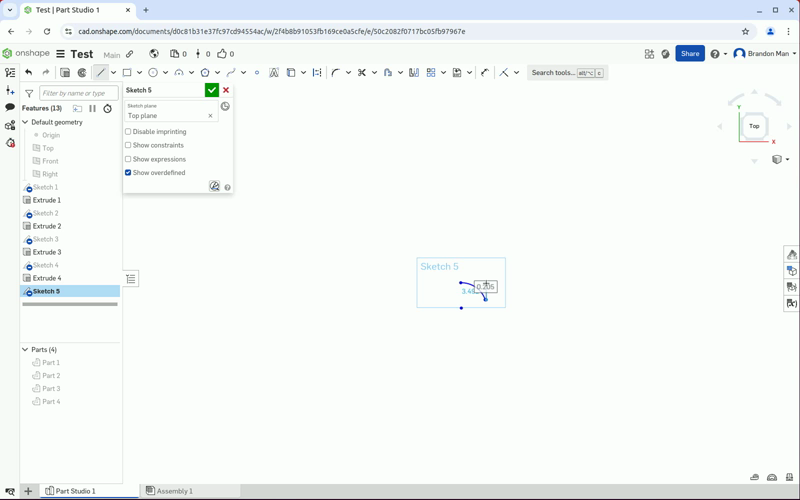
click(486, 282)
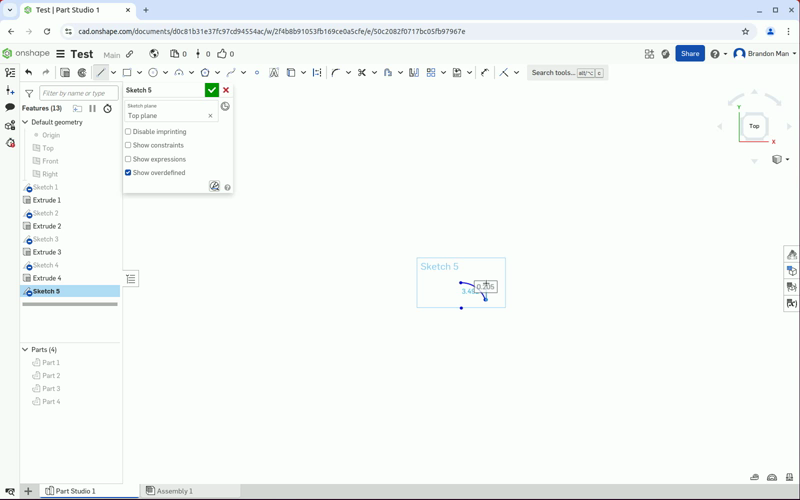
key_up(shift)
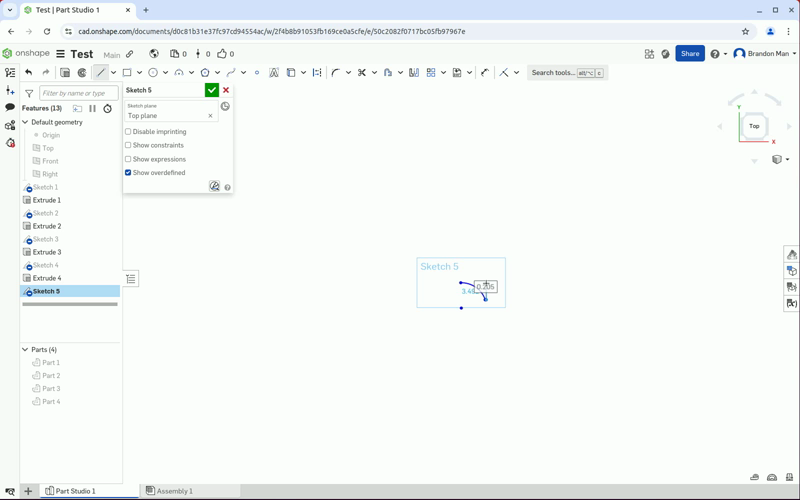
mouse_move(516, 282)
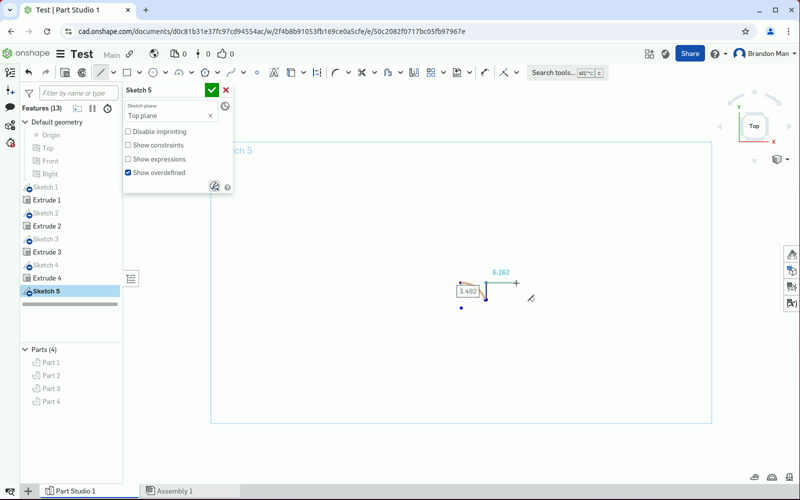
key_down(shift)
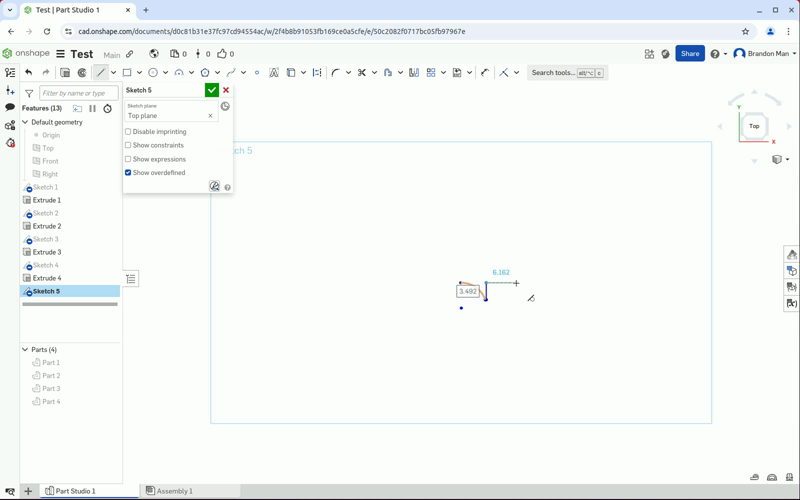
mouse_move(460, 282)
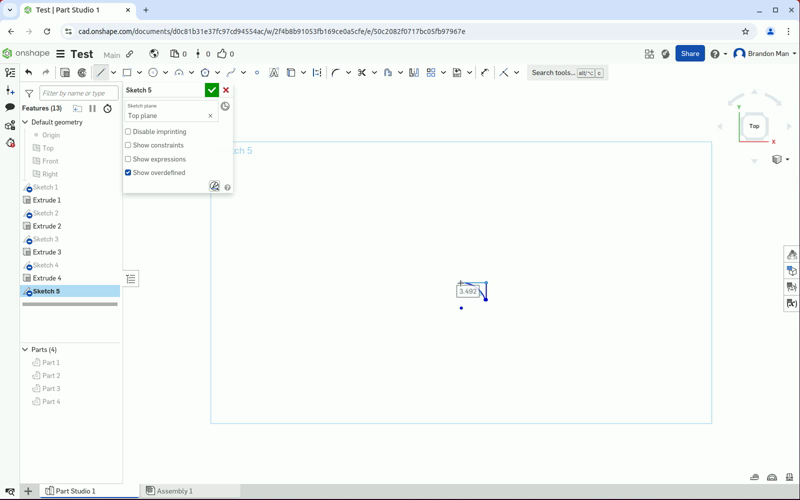
key_up(shift)
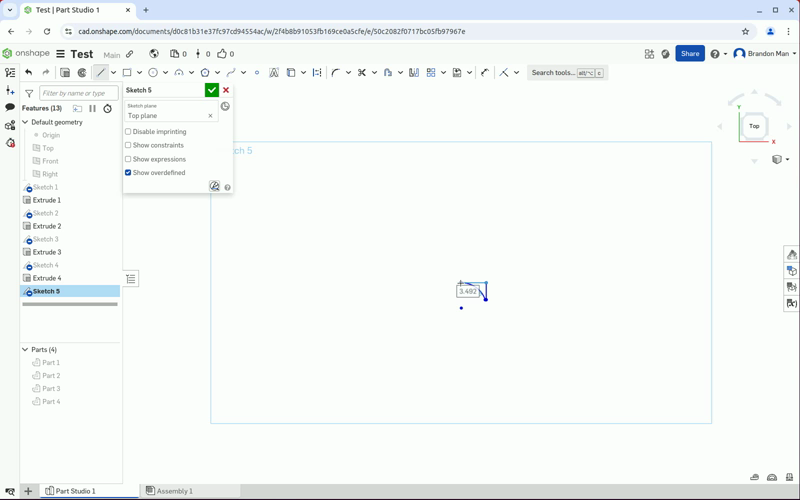
click(460, 282)
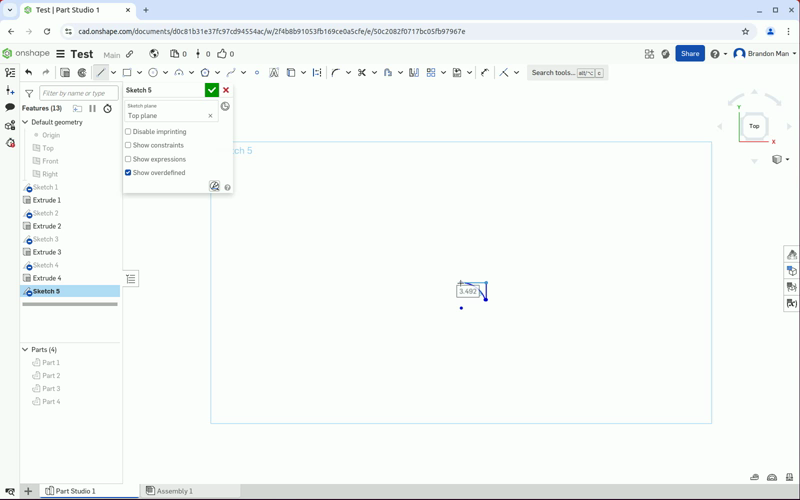
key(esc)
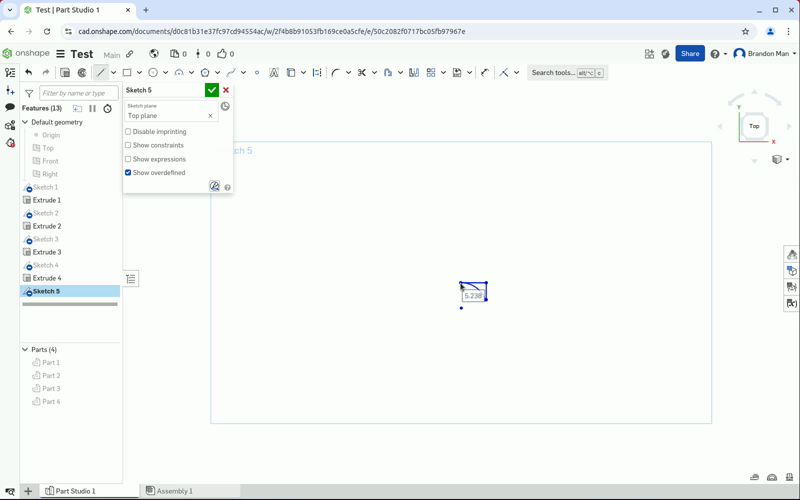
mouse_move(475, 283)
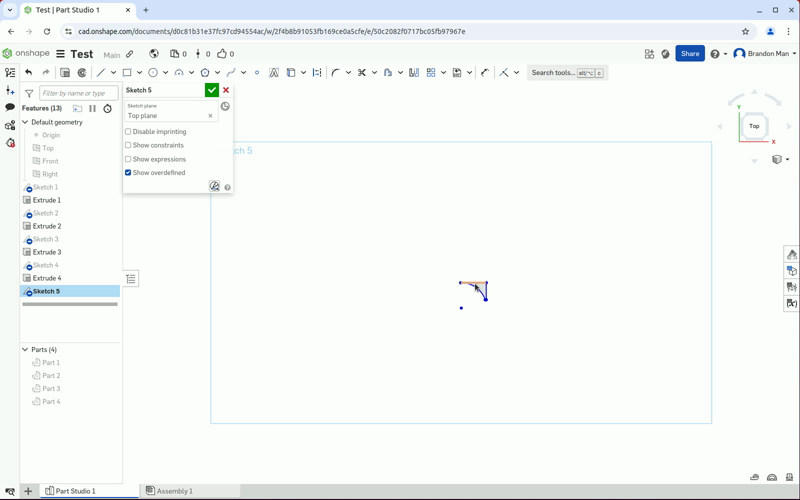
scroll(6)
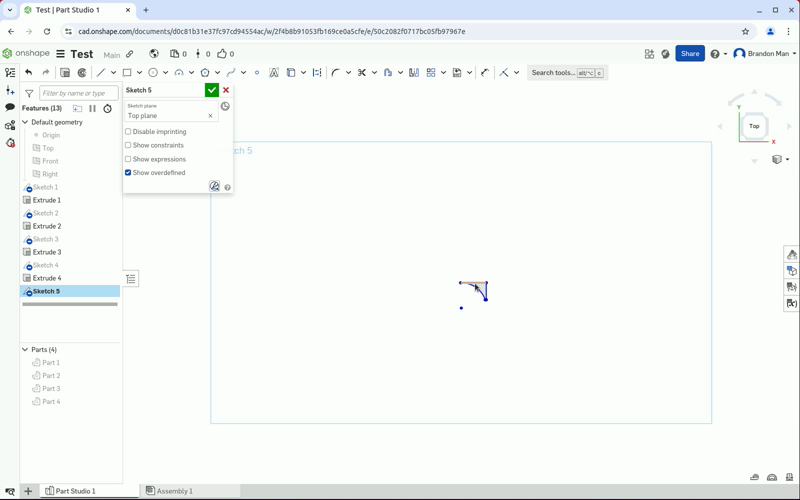
scroll(6)
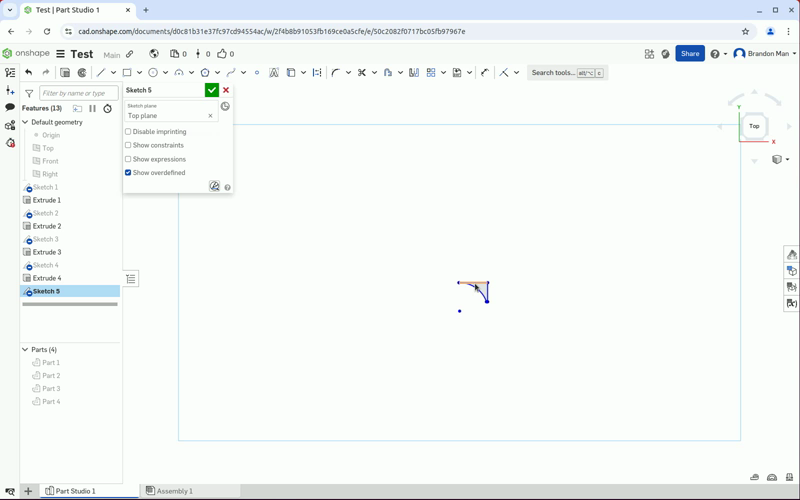
scroll(6)
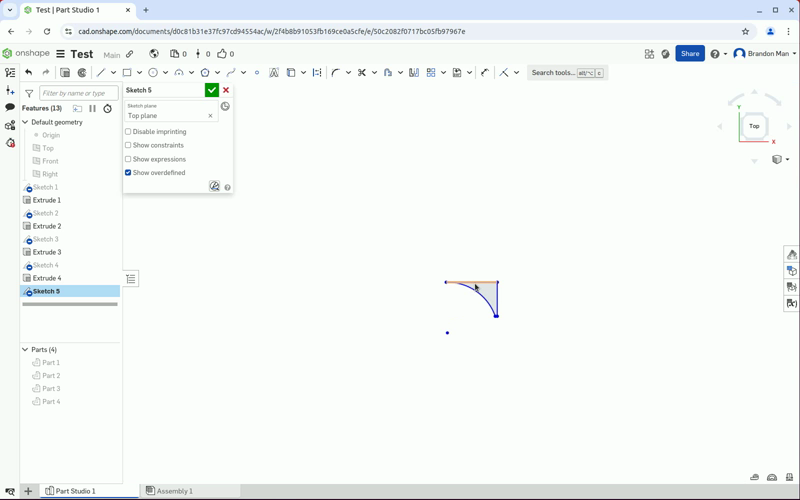
scroll(6)
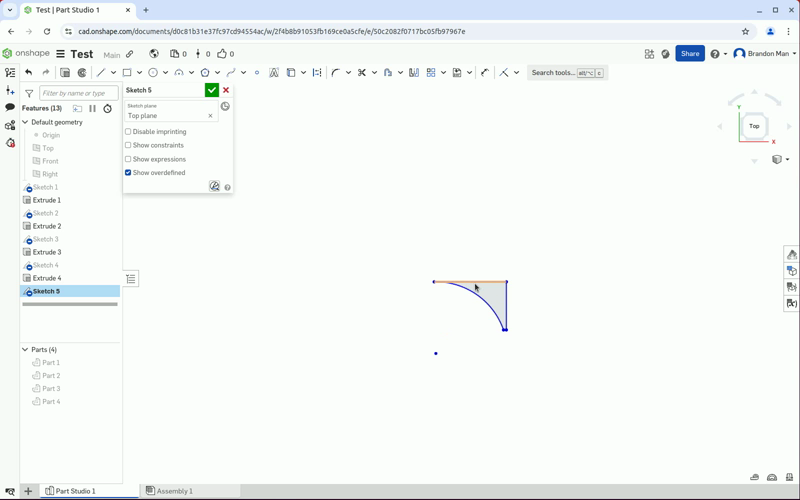
scroll(6)
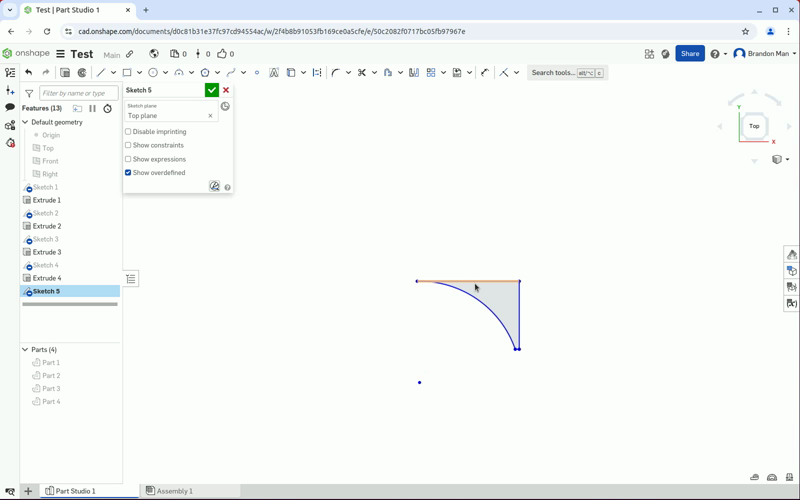
scroll(6)
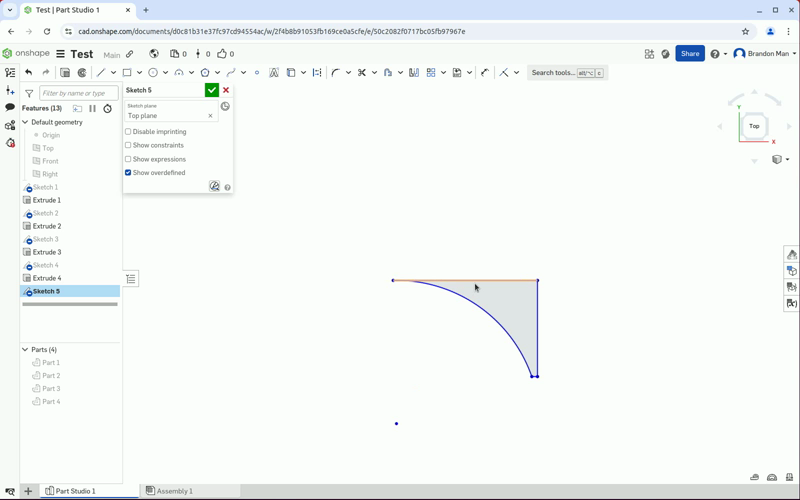
scroll(6)
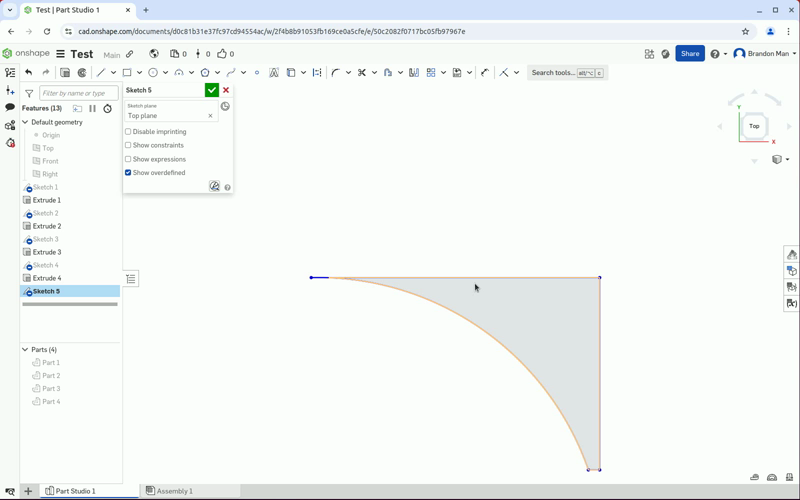
click(475, 283)
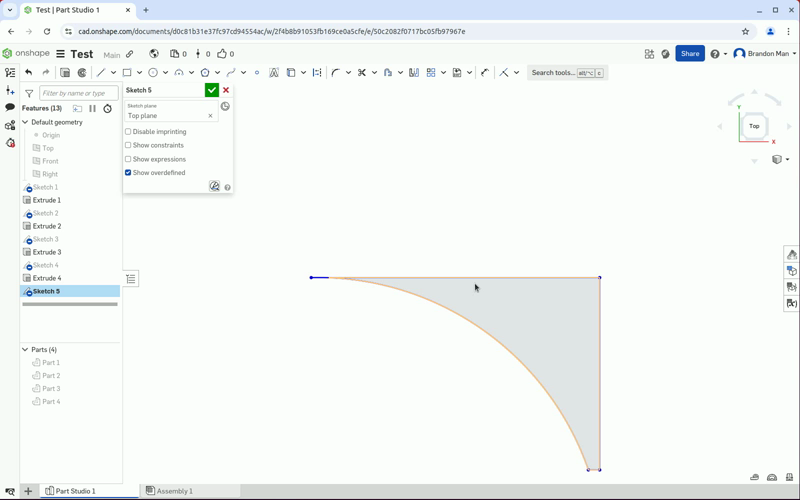
scroll(-6)
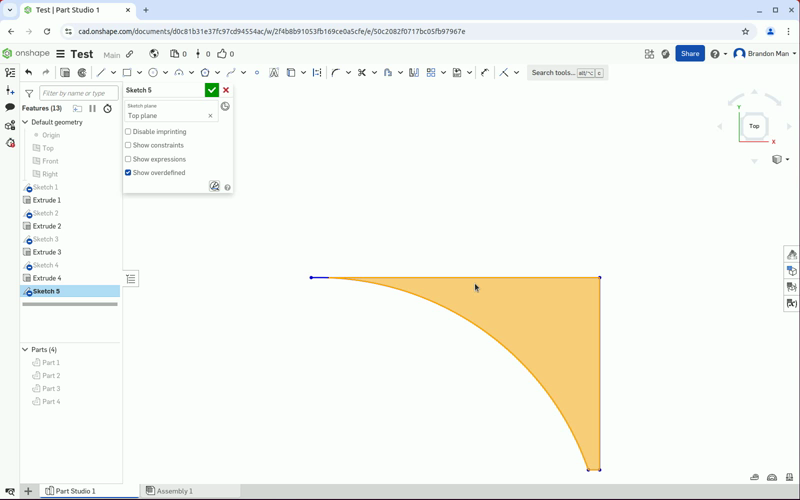
scroll(-6)
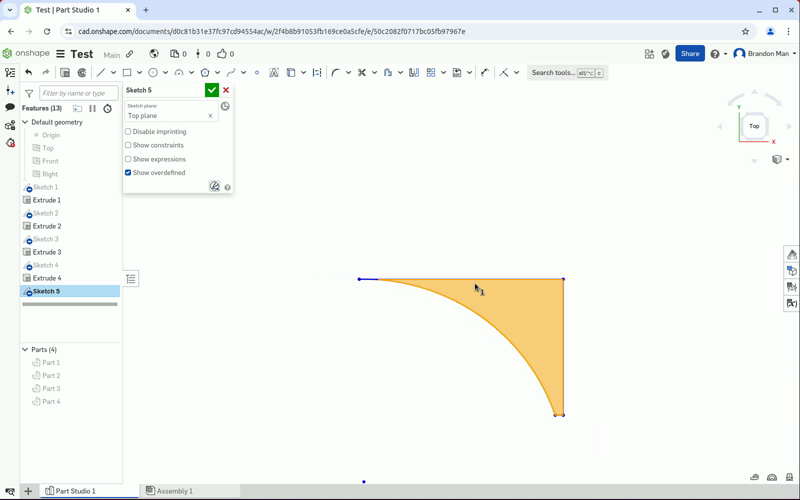
scroll(-6)
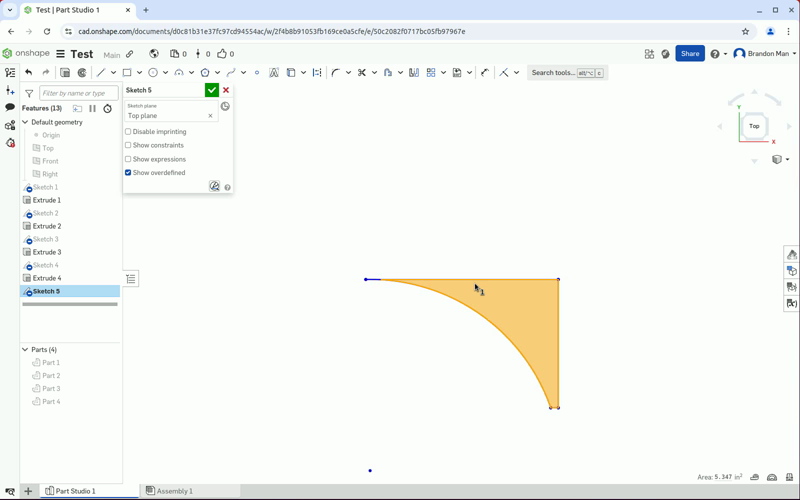
scroll(-6)
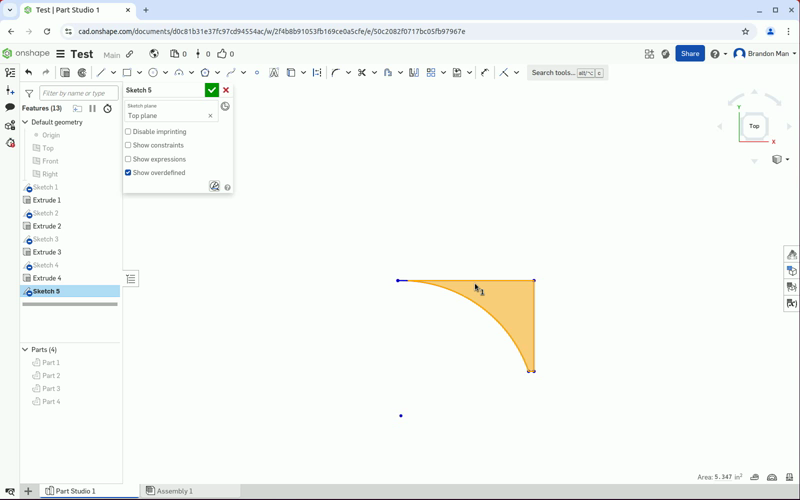
scroll(-6)
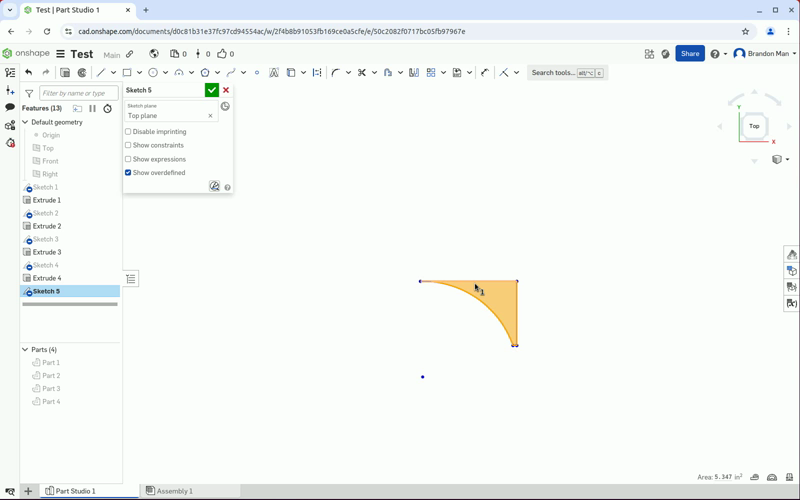
scroll(-6)
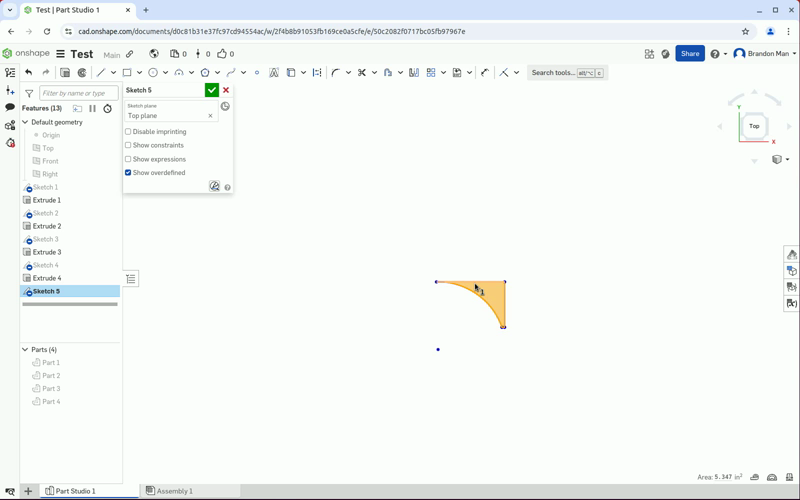
scroll(-6)
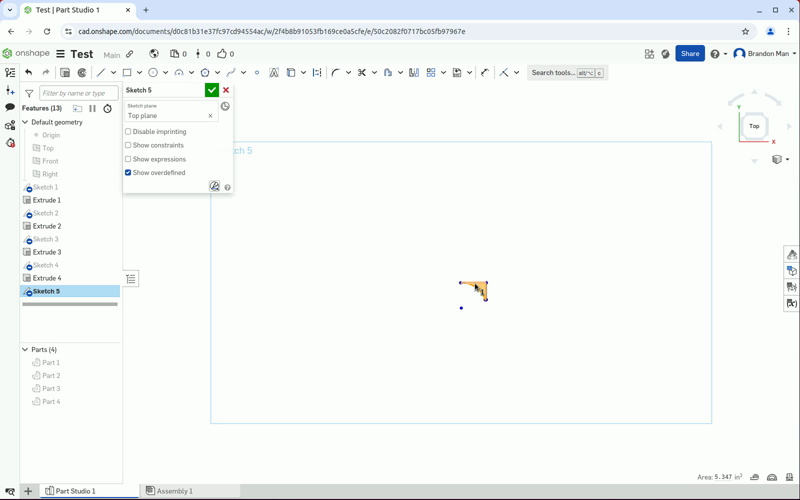
mouse_move(73, 352)
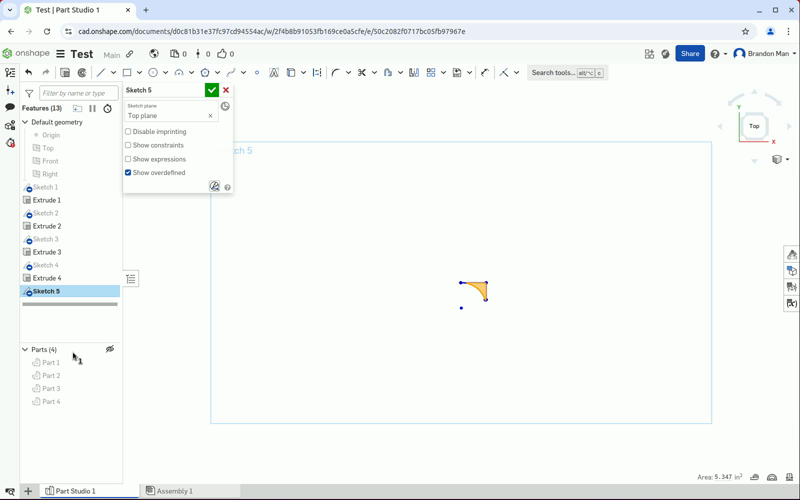
key(shift+y)
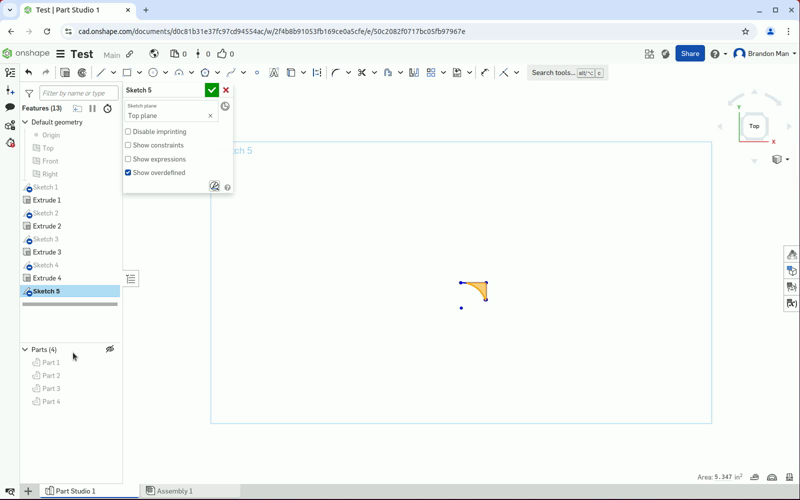
key(shift+e)
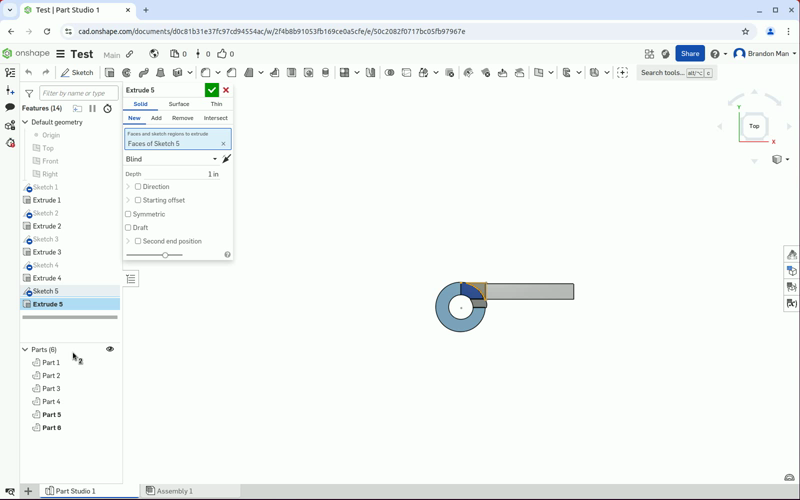
mouse_move(143, 106)
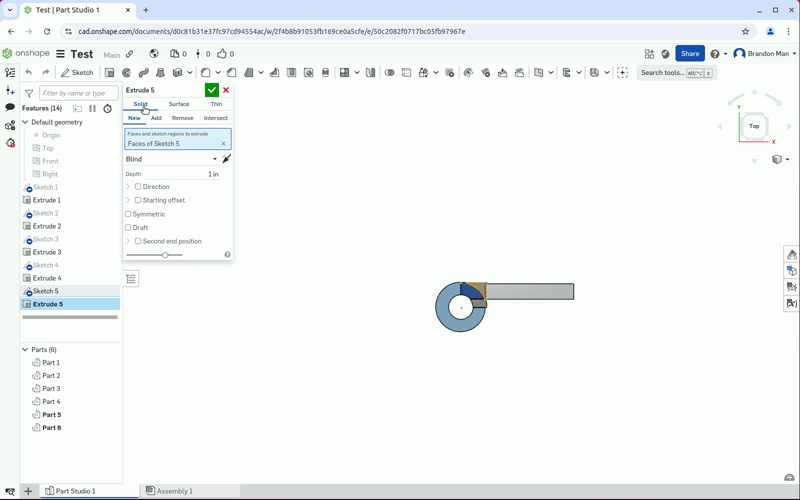
click(143, 106)
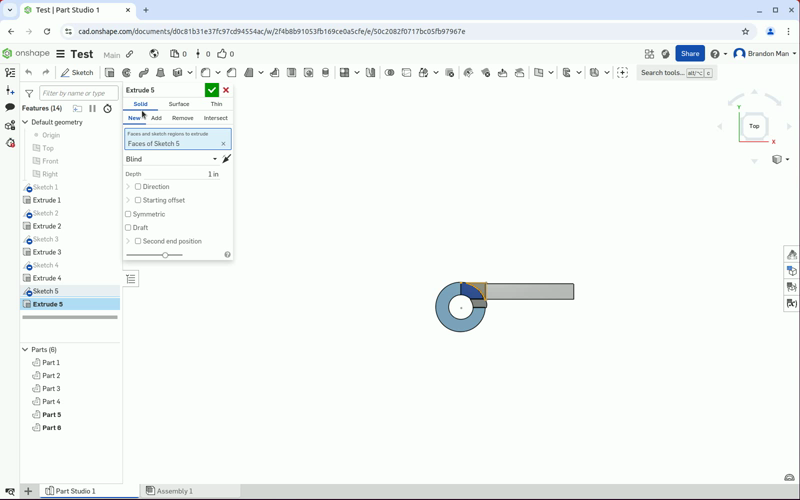
mouse_move(137, 120)
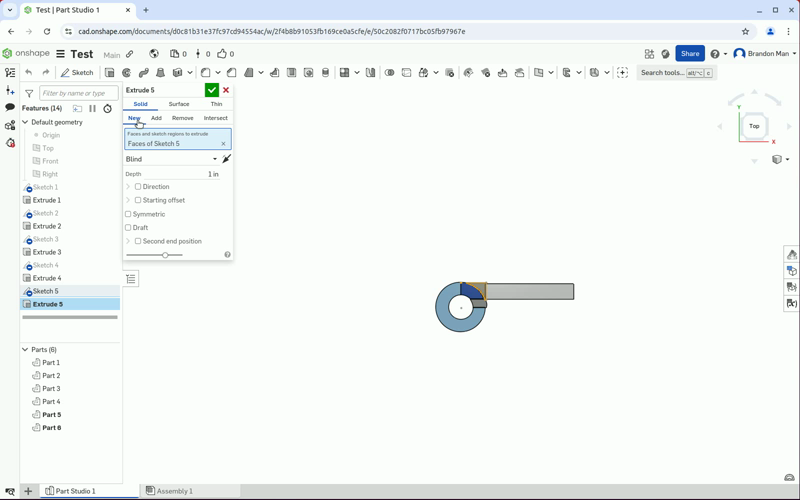
click(137, 120)
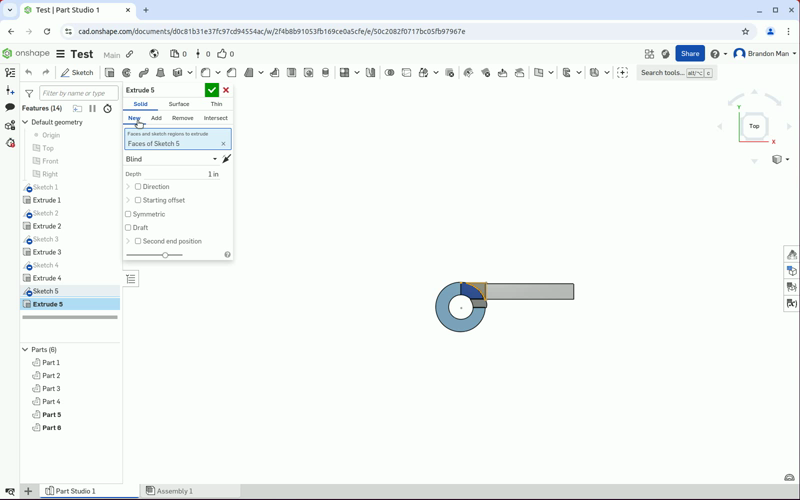
key(tab, 4)
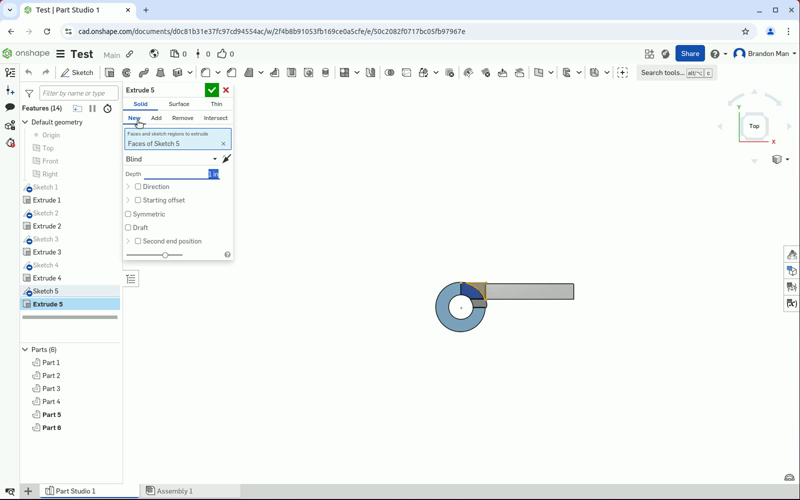
text(11.554)
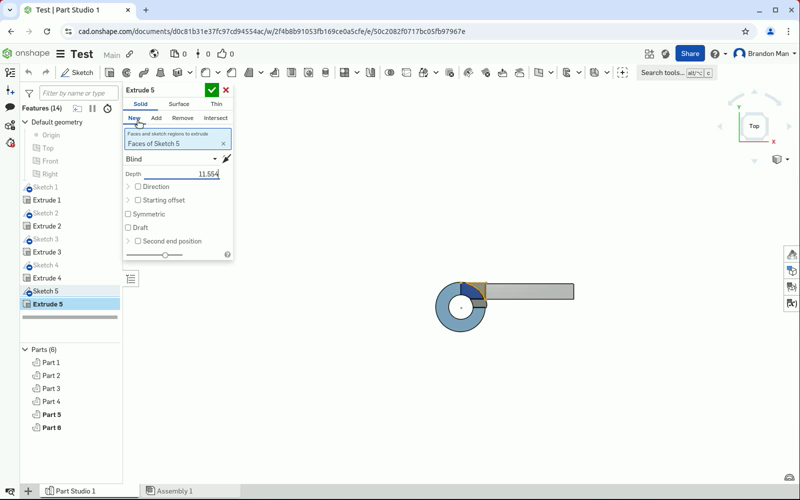
key(enter)
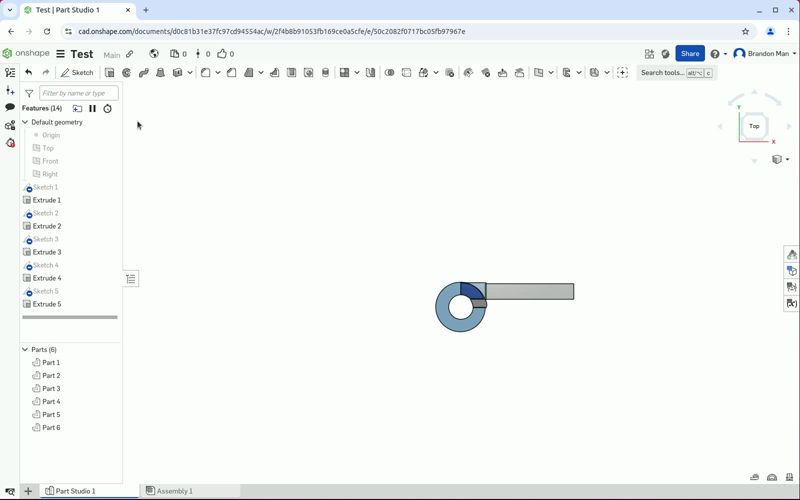
key(shift+h)
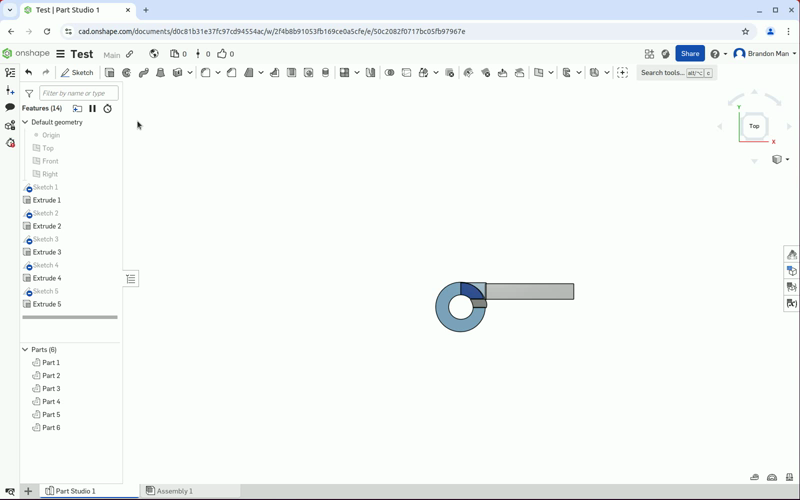
key(shift+h)
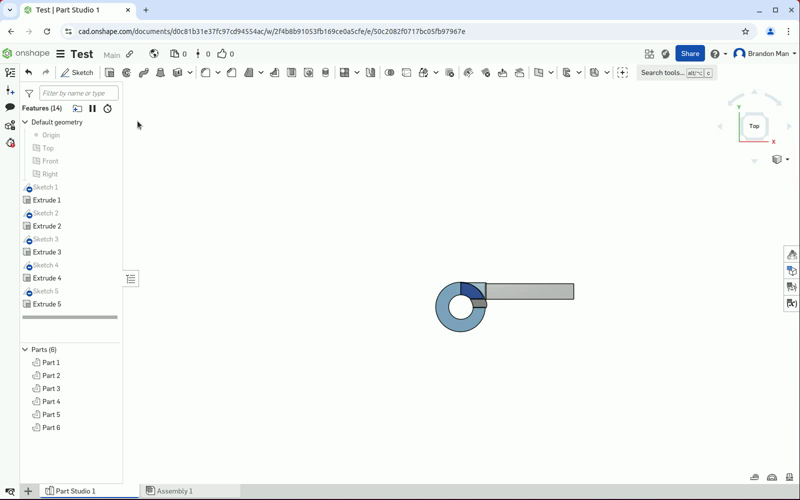
mouse_move(73, 189)
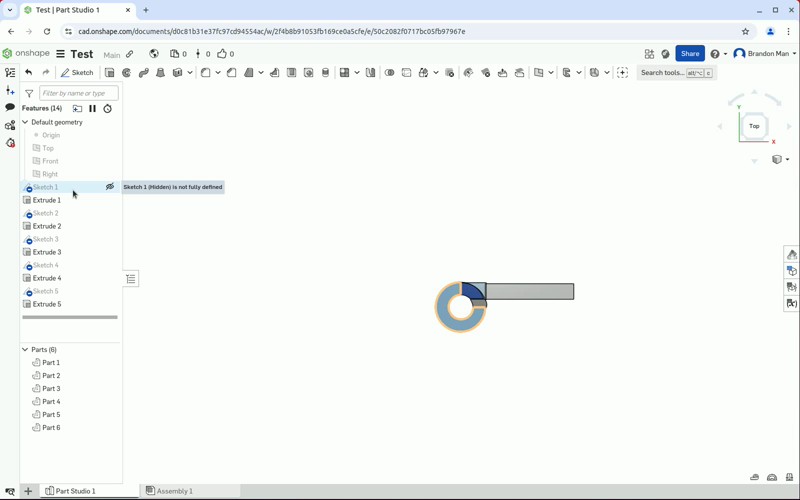
click(73, 189)
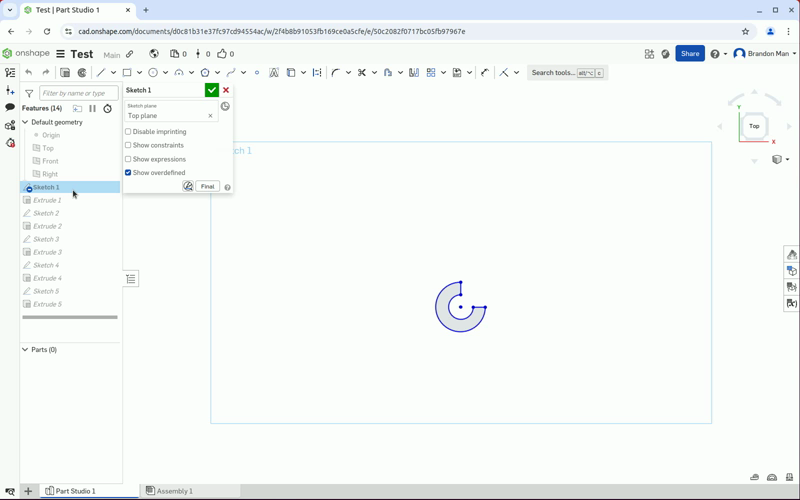
mouse_move(229, 92)
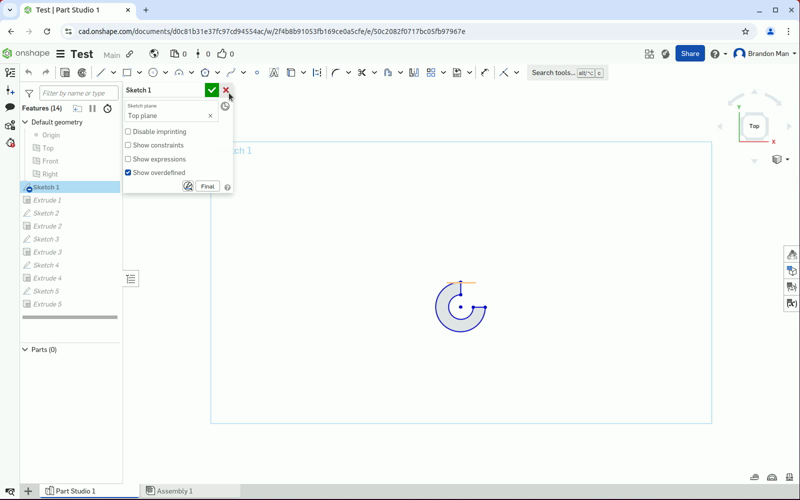
click(229, 92)
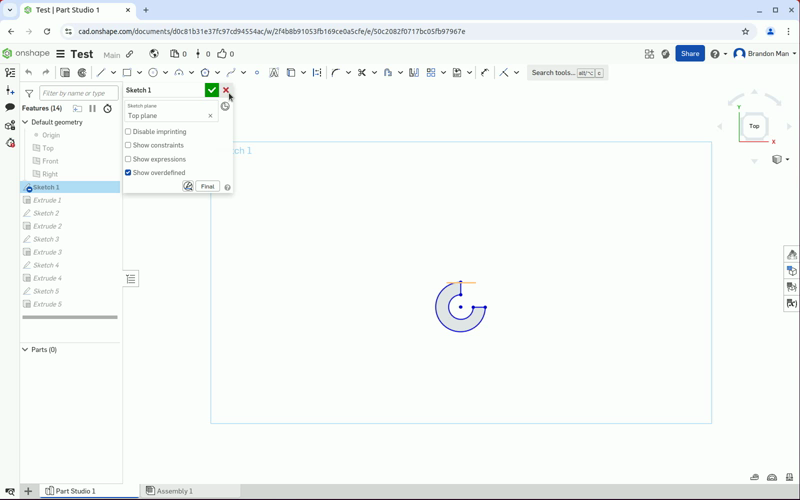
key(shift+s)
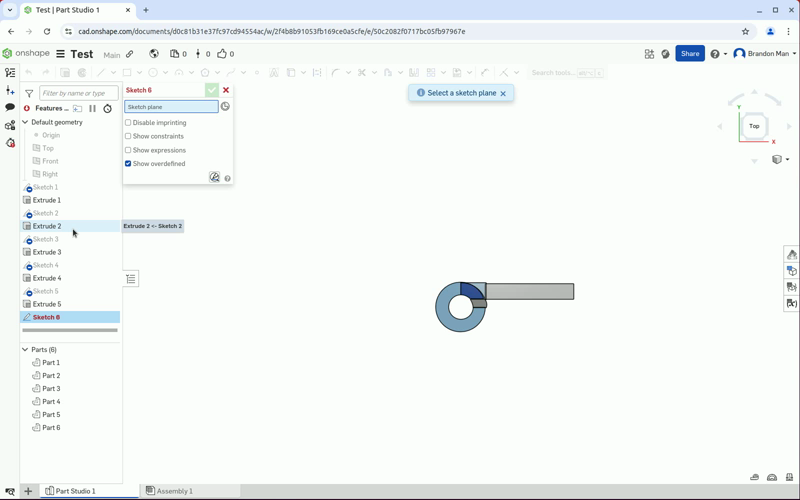
scroll(3)
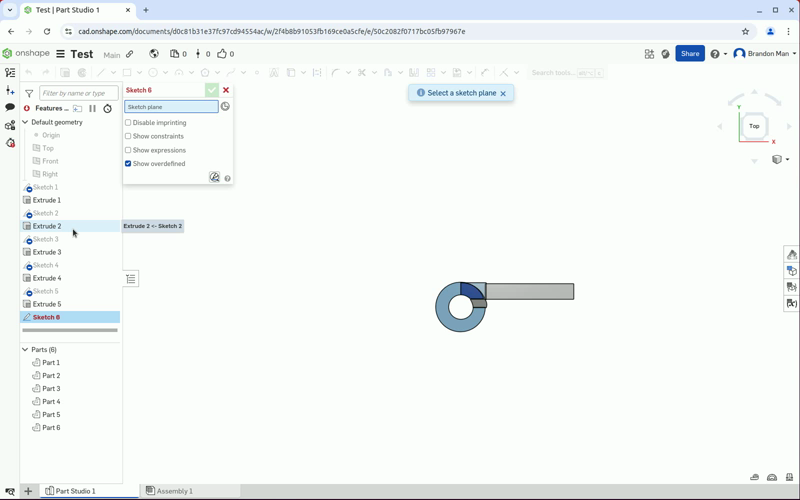
mouse_move(73, 150)
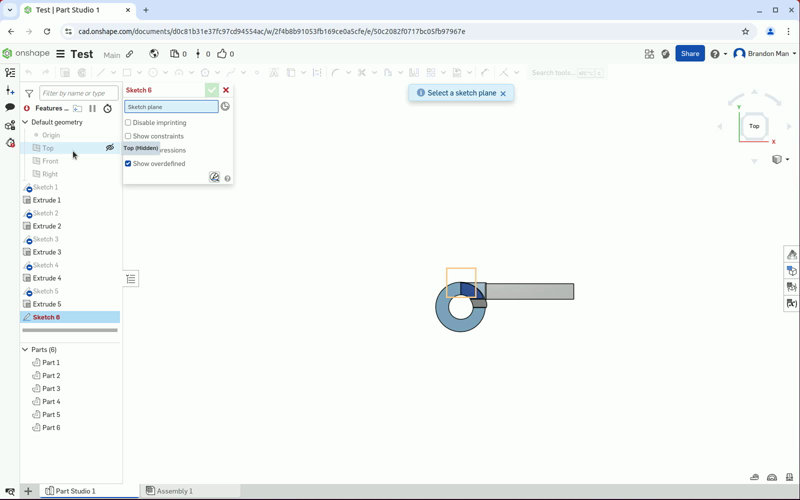
click(73, 150)
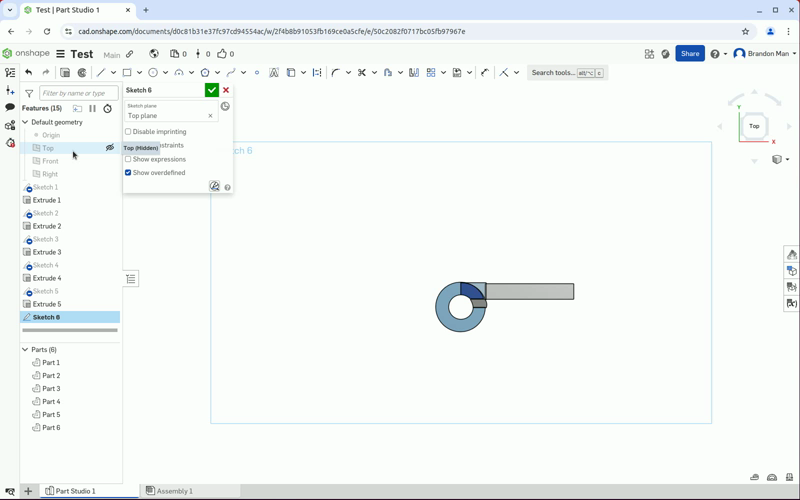
mouse_move(73, 352)
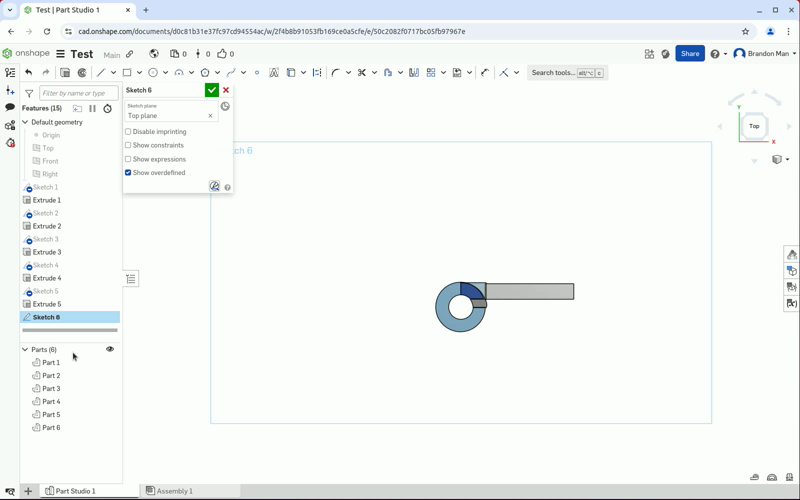
key(y)
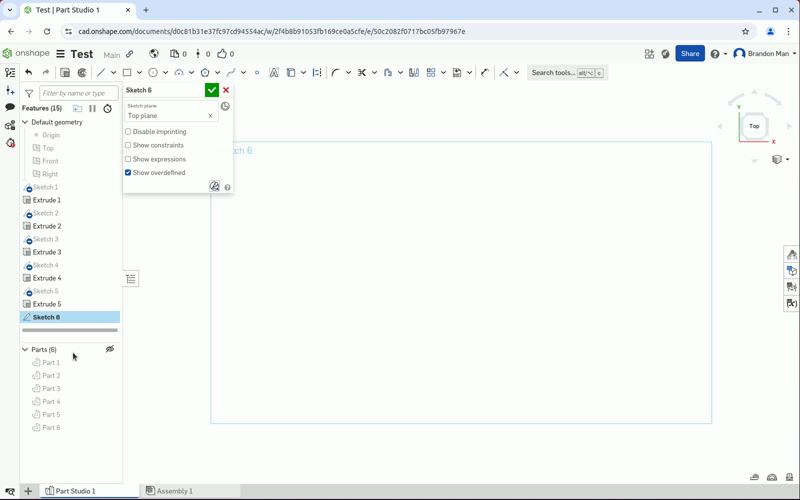
key(a)
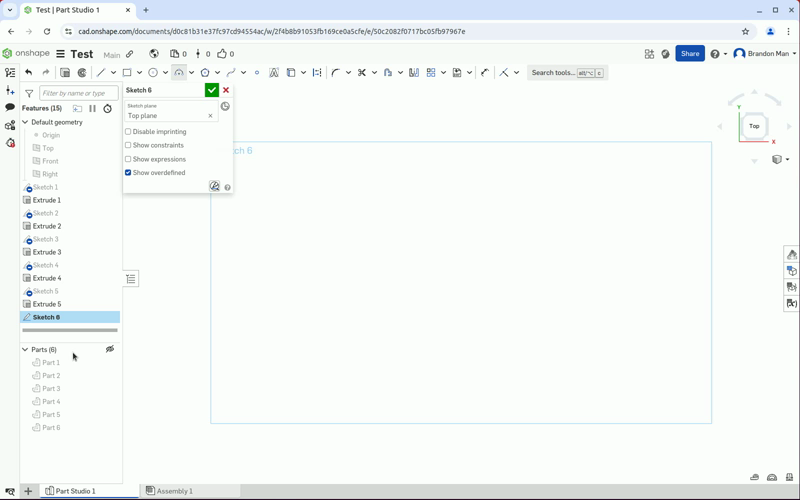
key_down(shift)
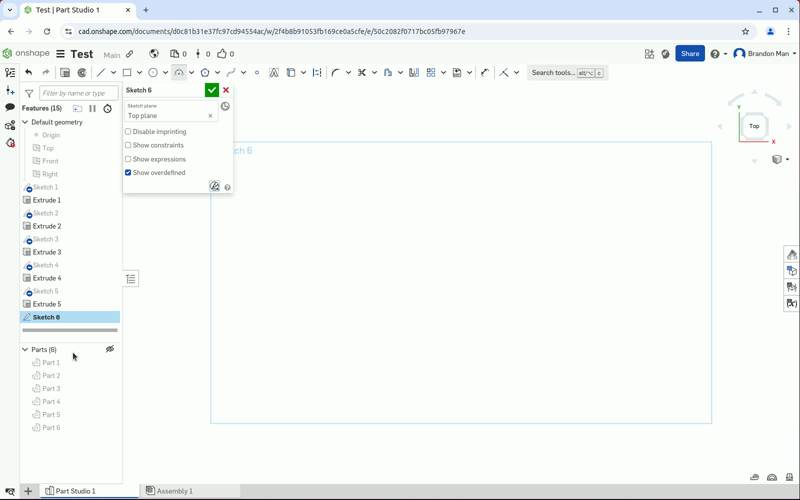
mouse_move(483, 299)
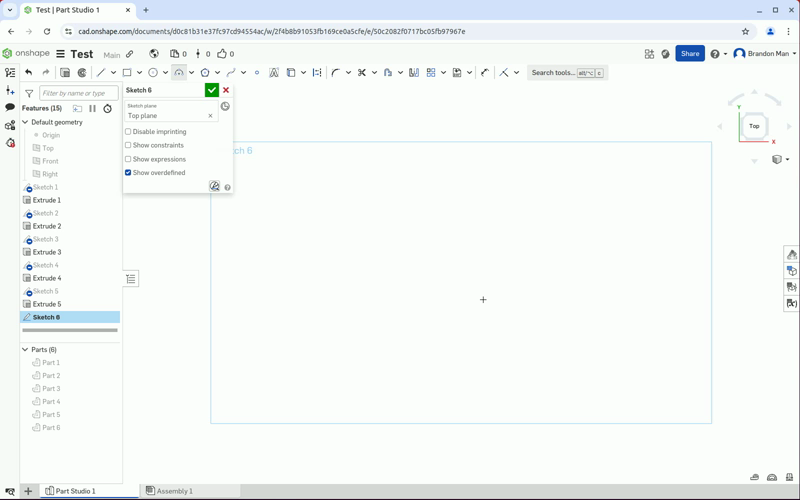
click(483, 299)
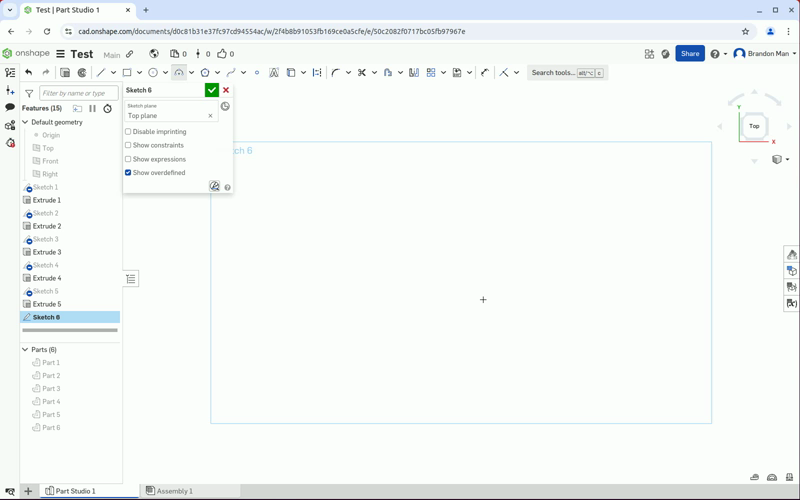
key_up(shift)
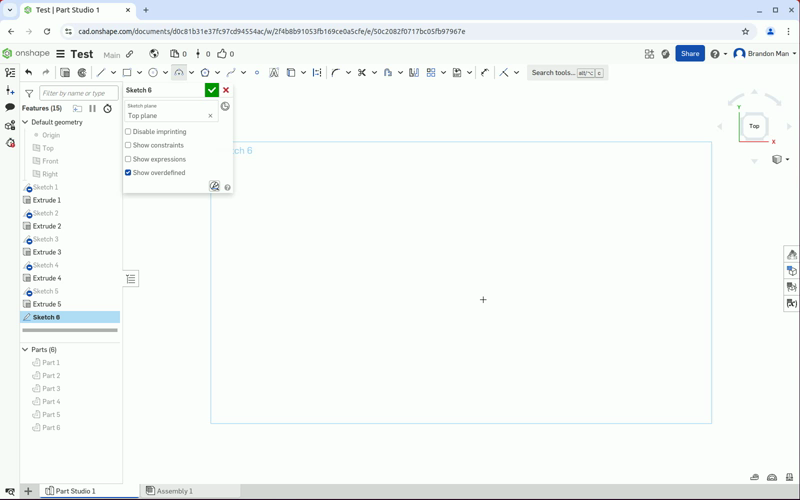
key_down(shift)
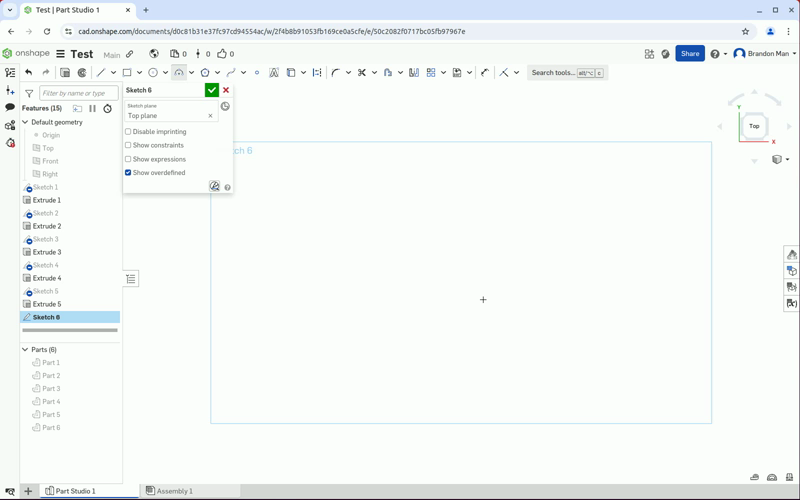
mouse_move(484, 308)
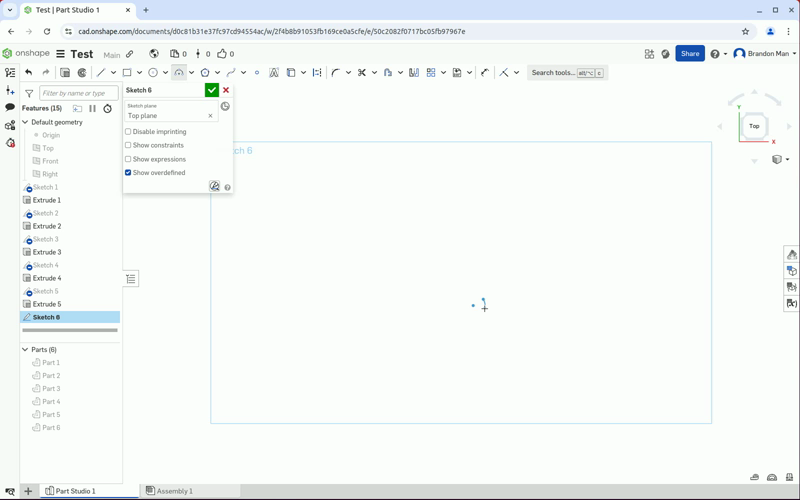
click(484, 308)
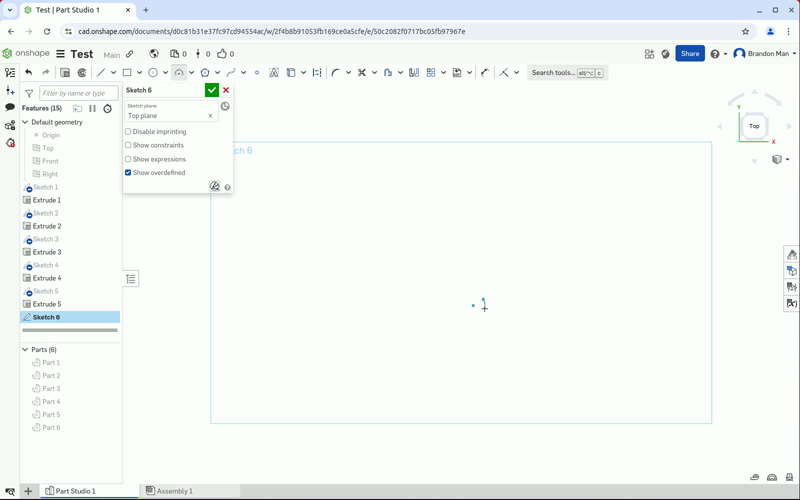
mouse_move(484, 303)
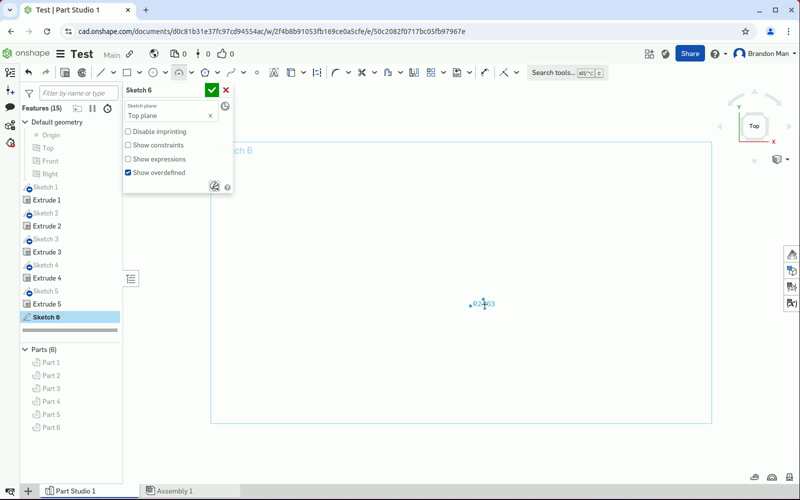
click(484, 303)
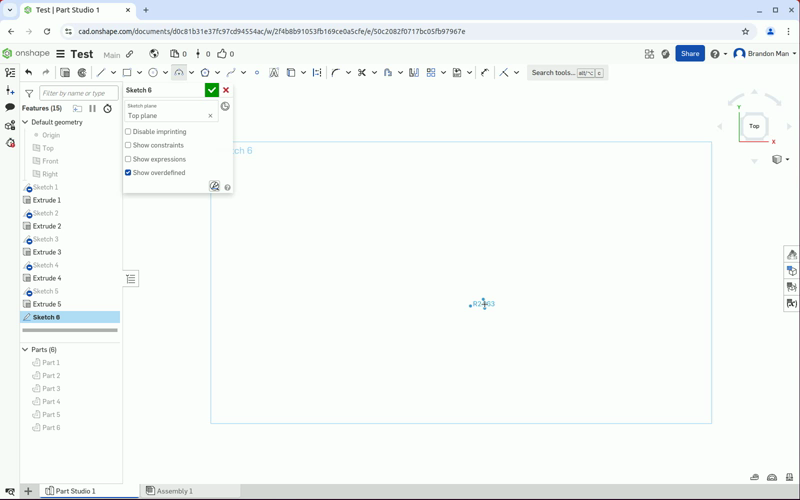
key_up(shift)
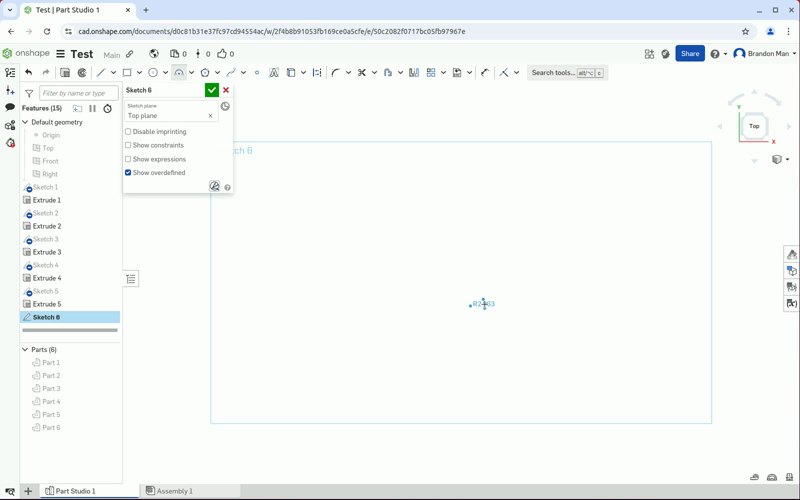
key(esc)
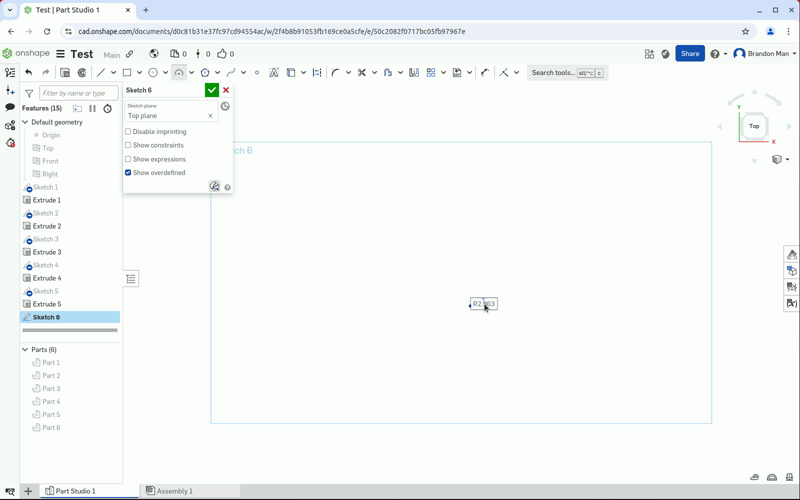
key(l)
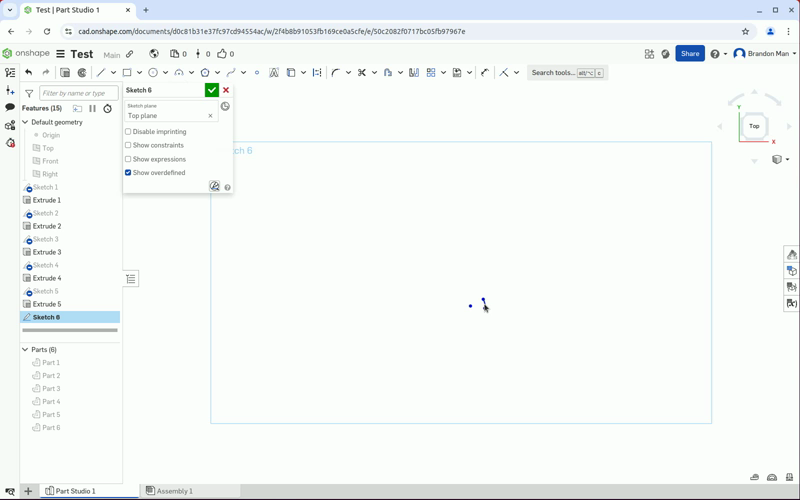
mouse_move(484, 308)
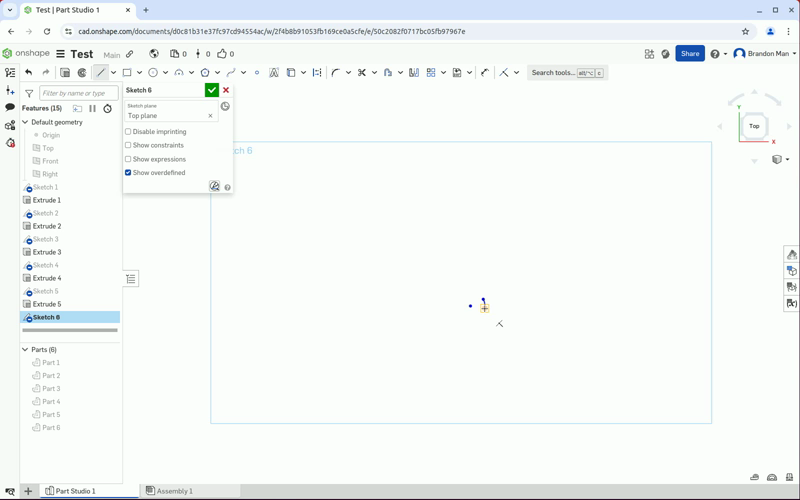
click(484, 308)
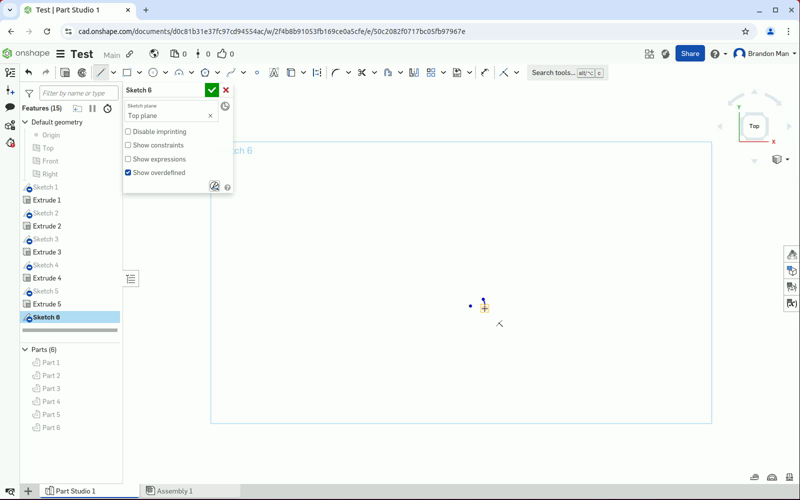
key_down(shift)
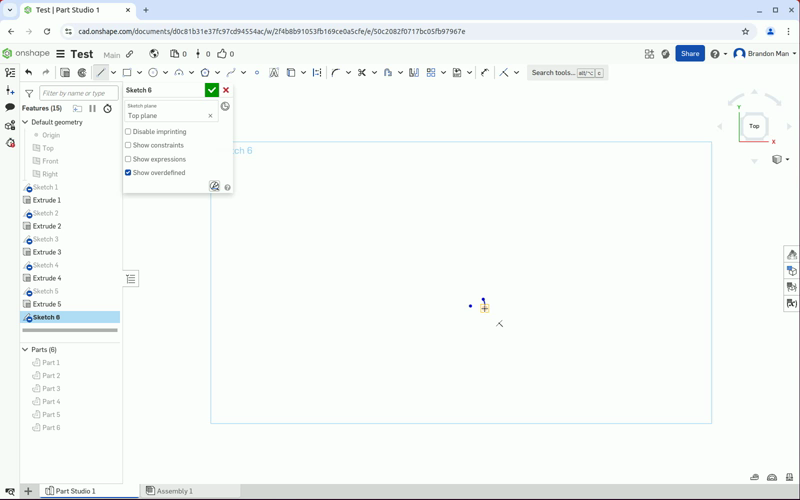
mouse_move(514, 308)
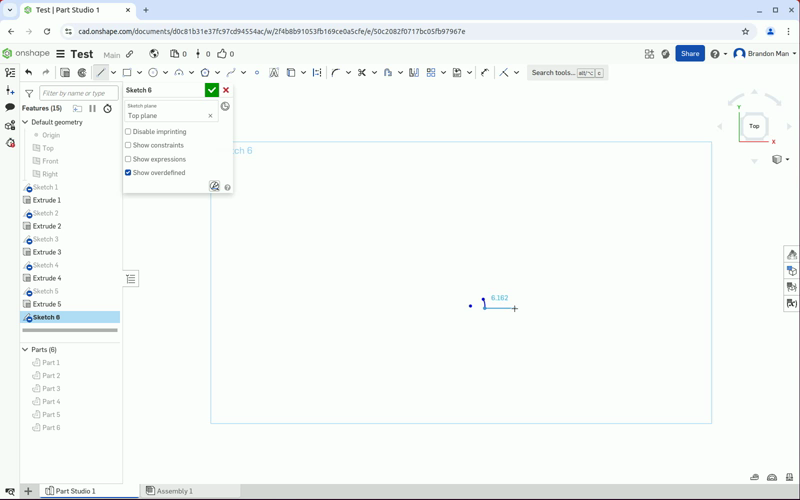
mouse_move(484, 299)
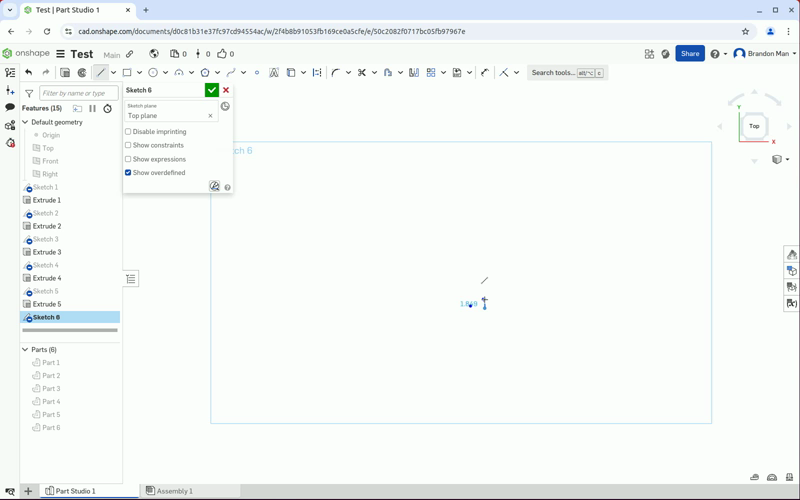
scroll(6)
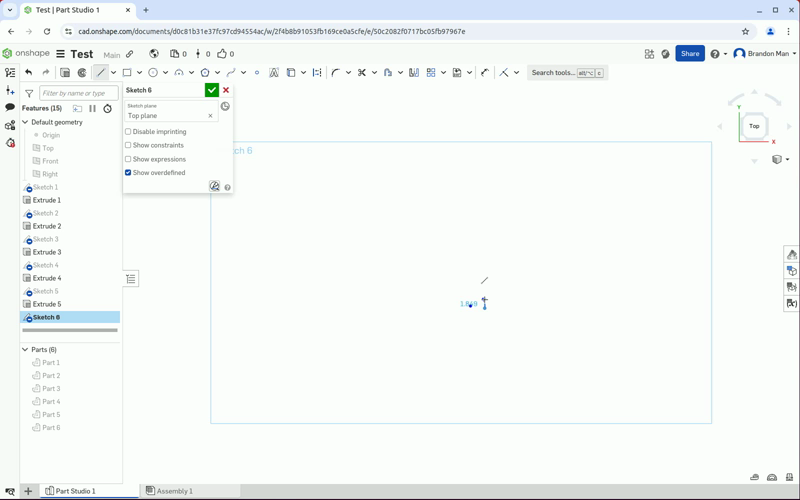
scroll(6)
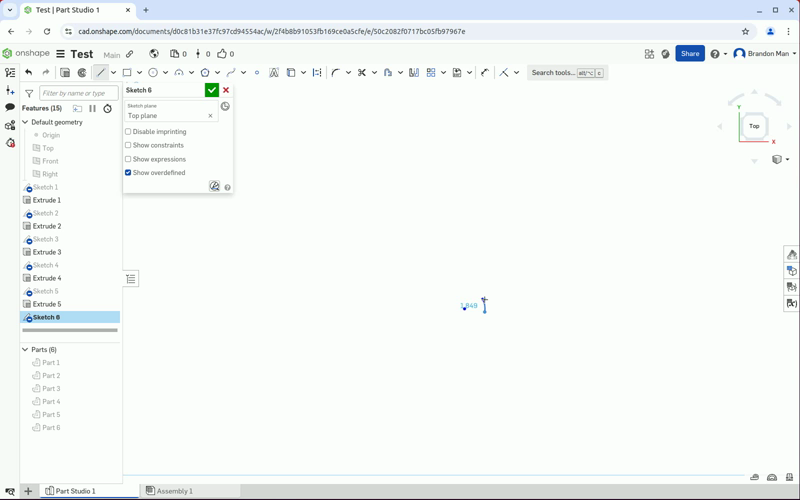
scroll(6)
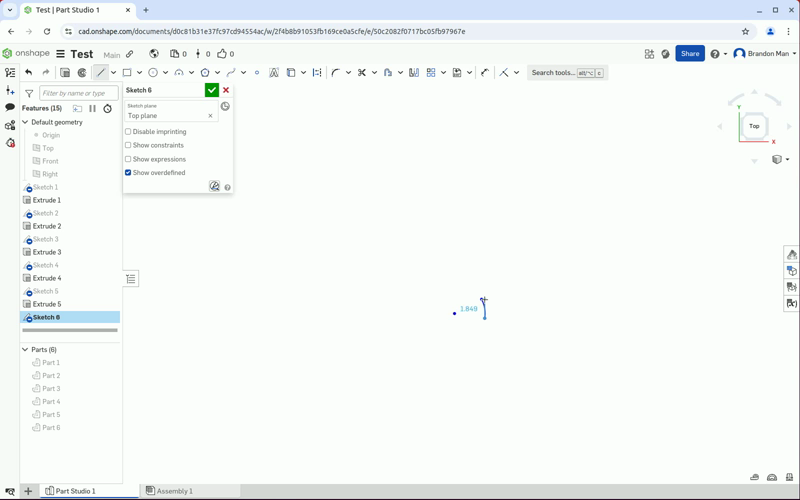
scroll(6)
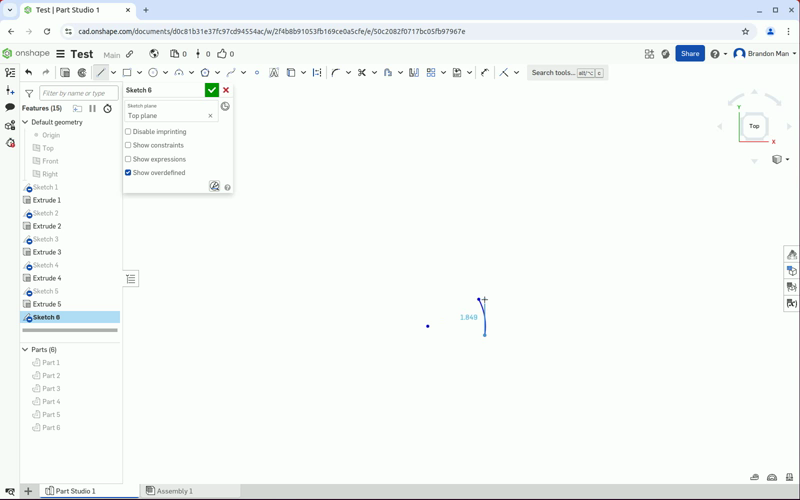
scroll(6)
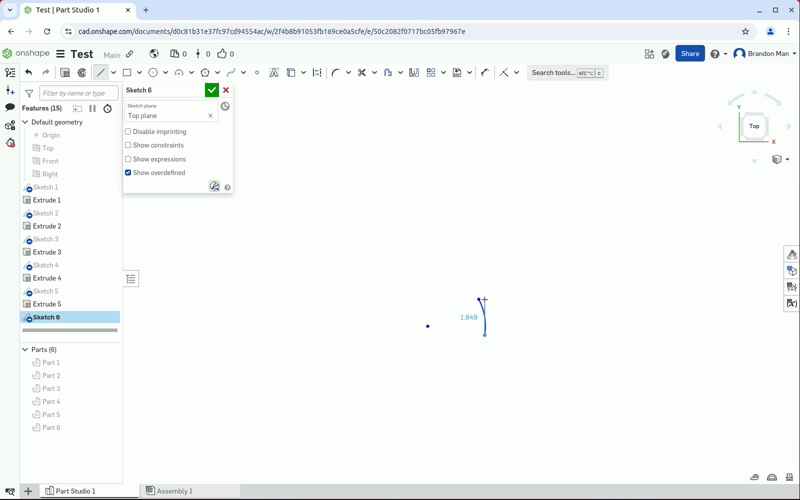
scroll(6)
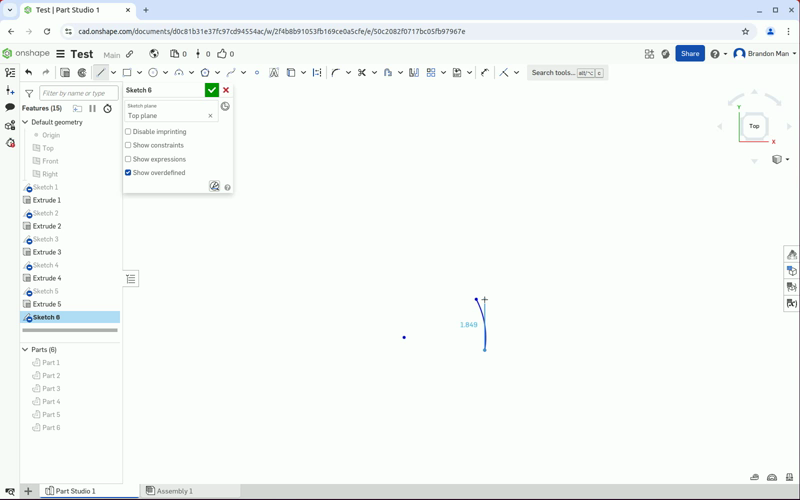
scroll(6)
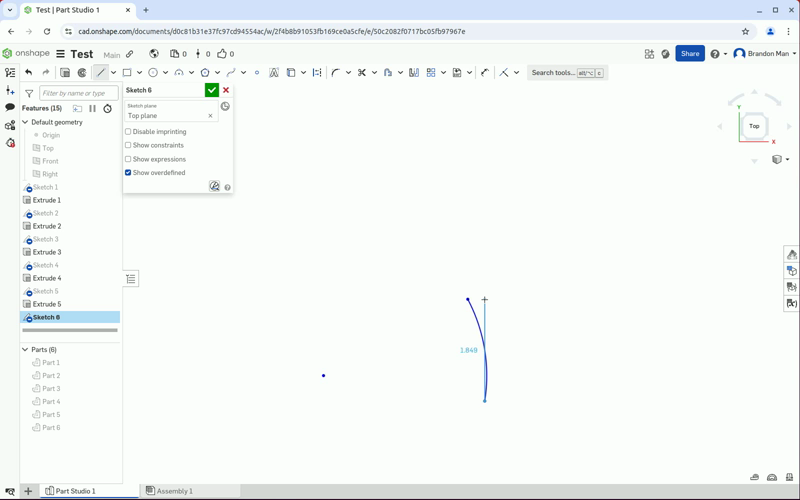
click(484, 299)
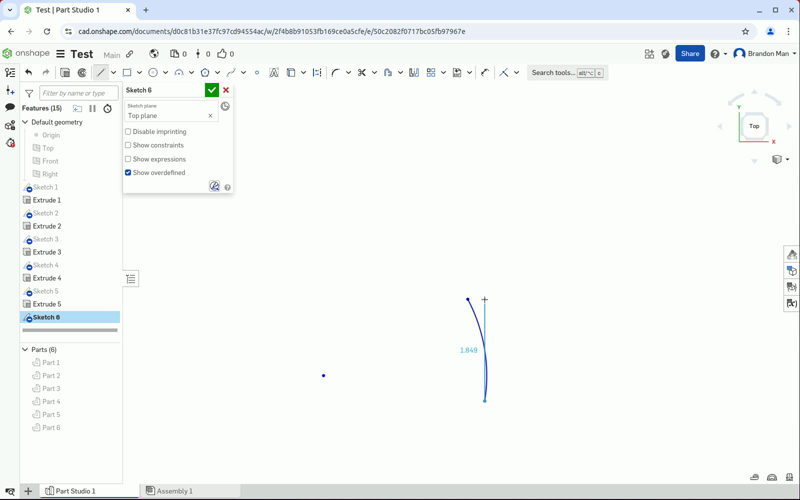
scroll(-6)
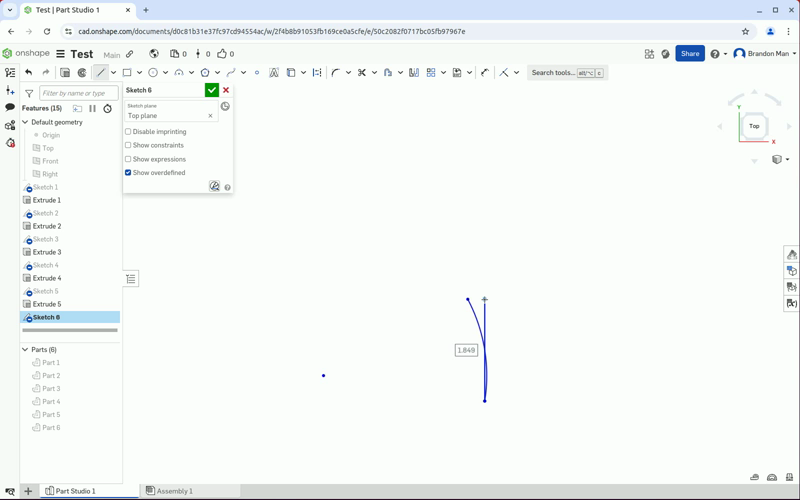
scroll(-6)
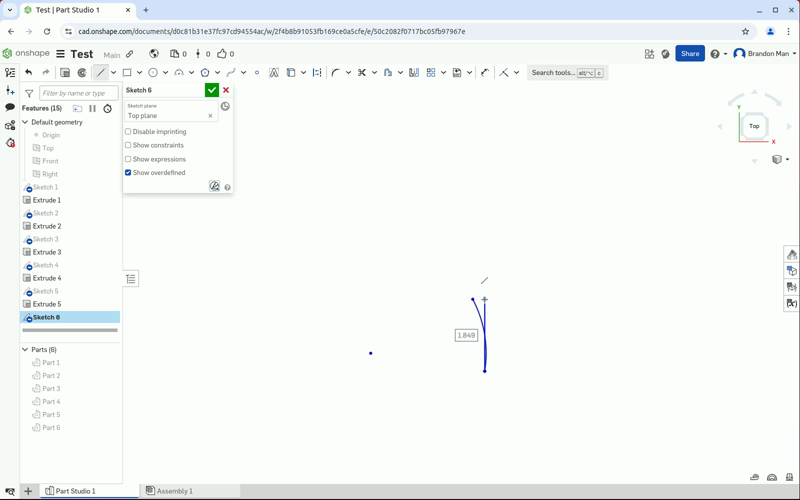
scroll(-6)
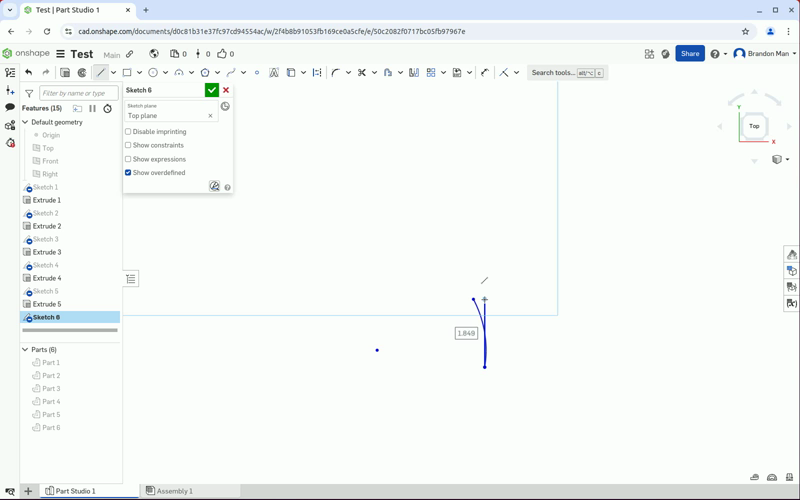
scroll(-6)
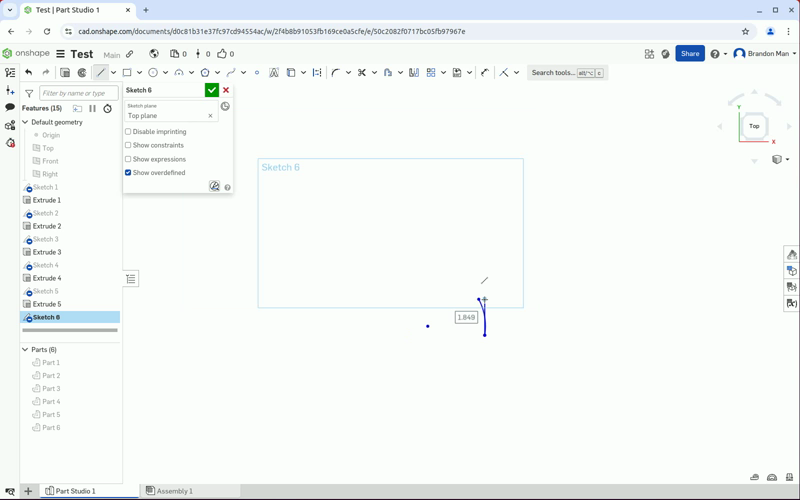
scroll(-6)
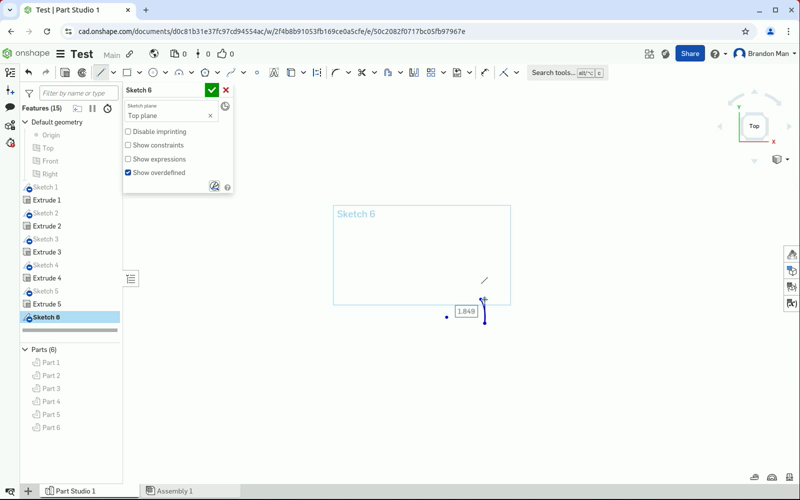
scroll(-6)
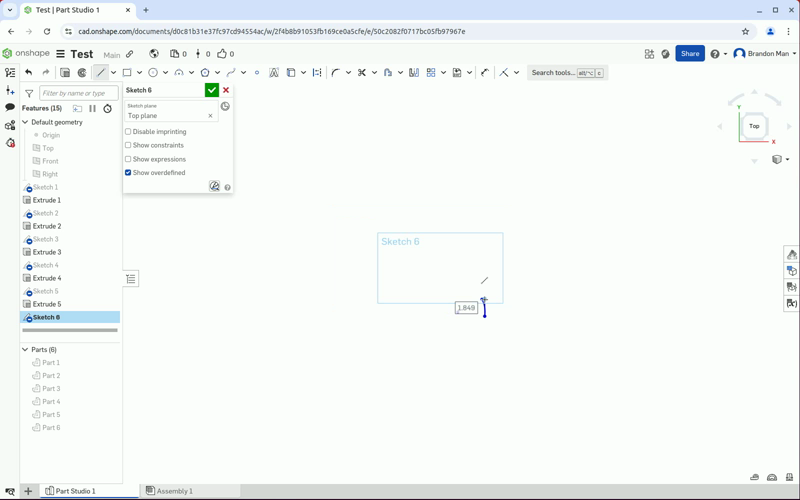
scroll(-6)
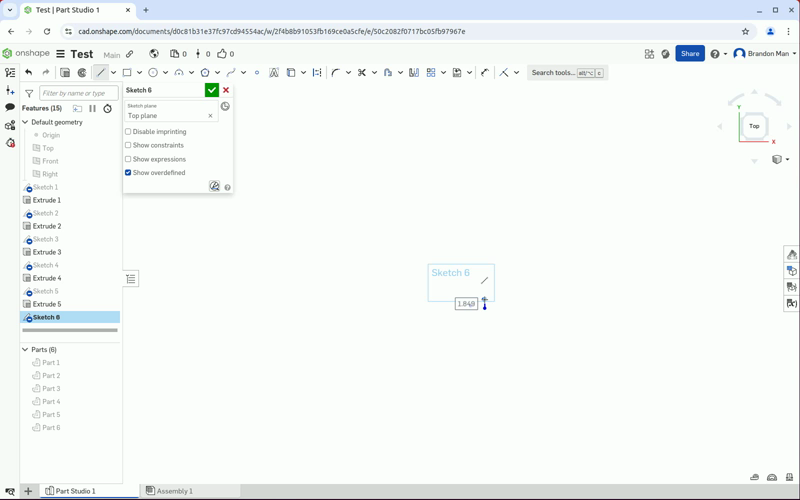
key_up(shift)
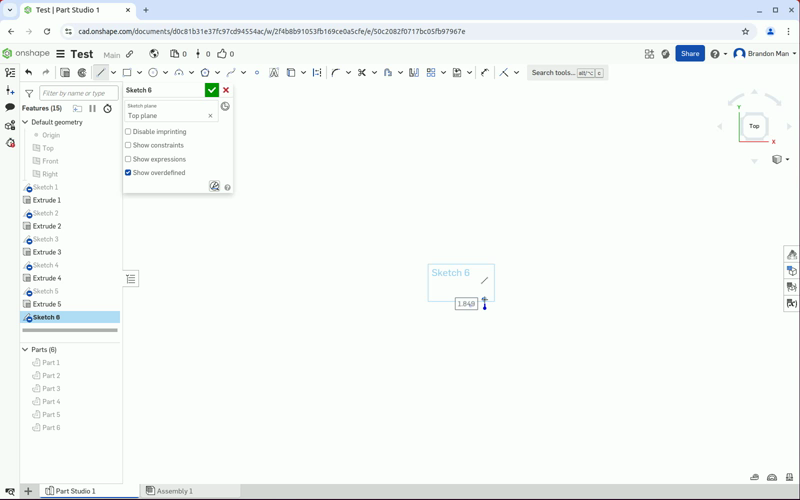
mouse_move(514, 299)
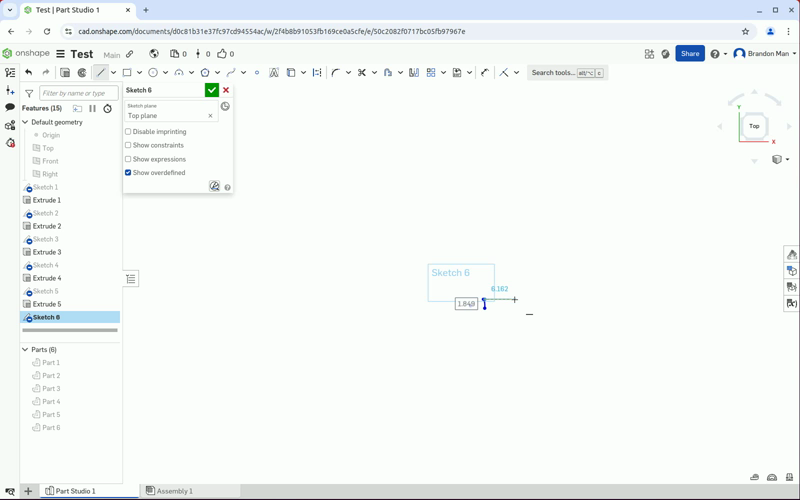
key_down(shift)
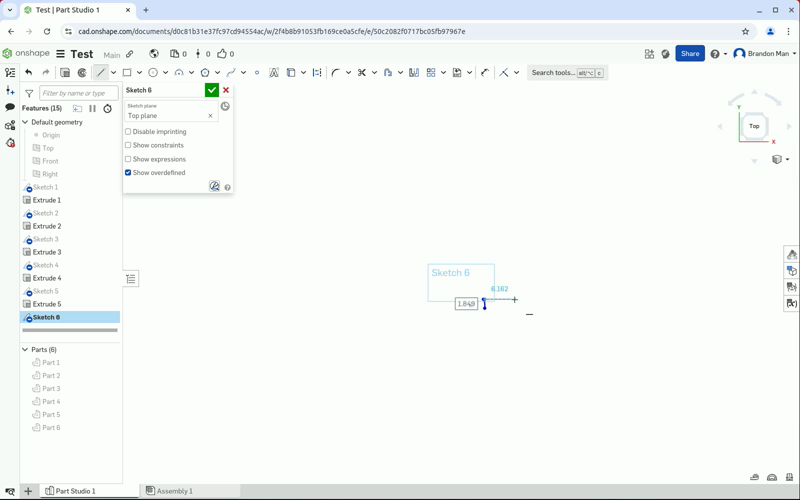
mouse_move(483, 299)
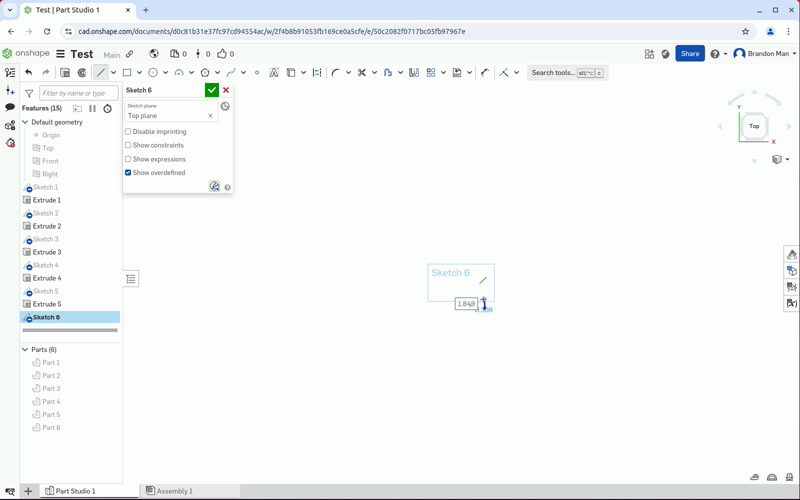
scroll(6)
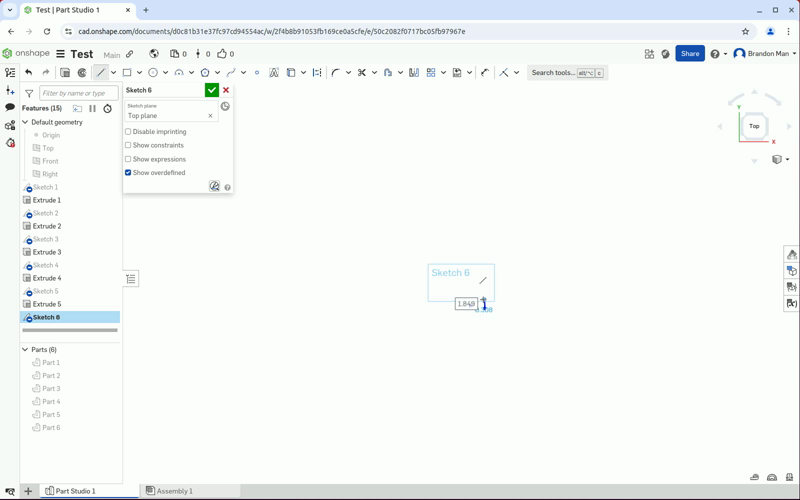
scroll(6)
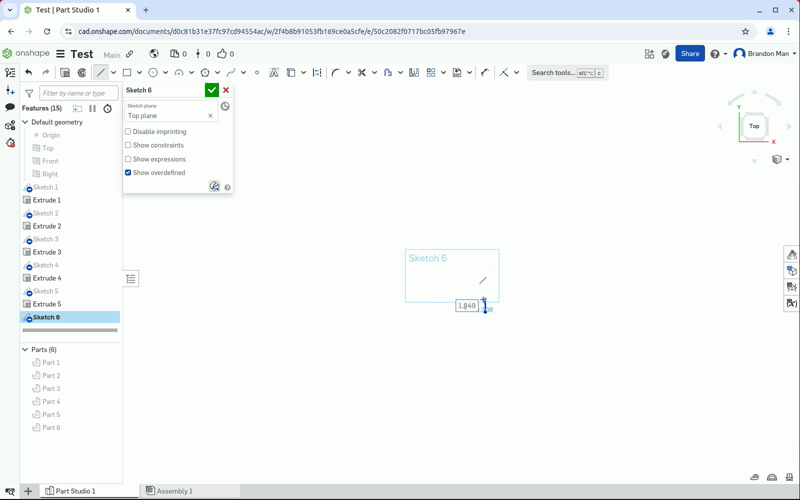
scroll(6)
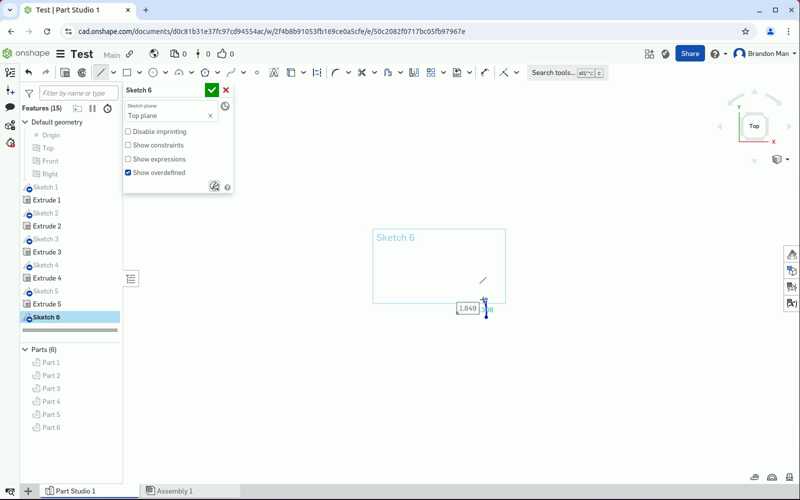
scroll(6)
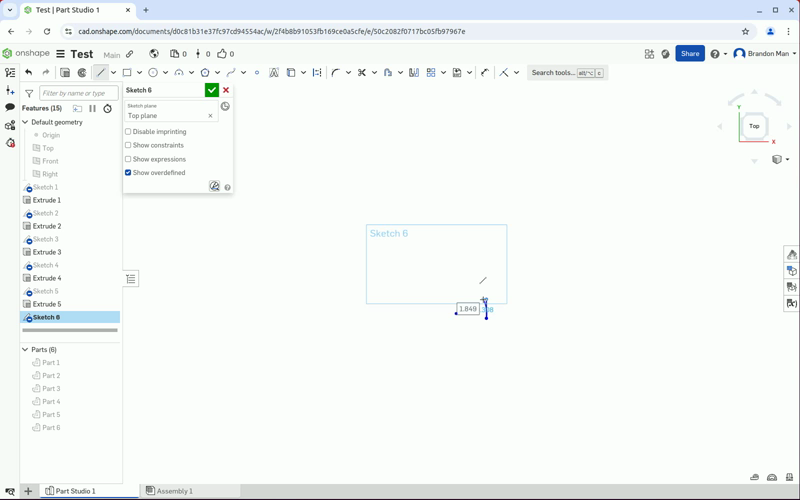
scroll(6)
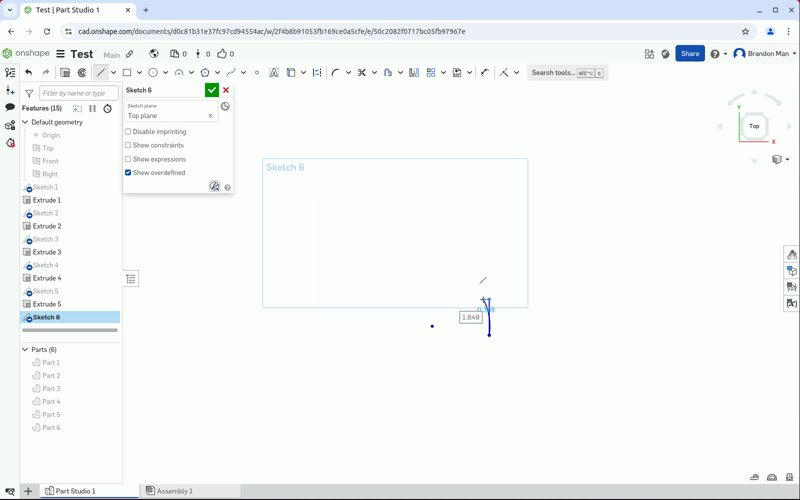
scroll(6)
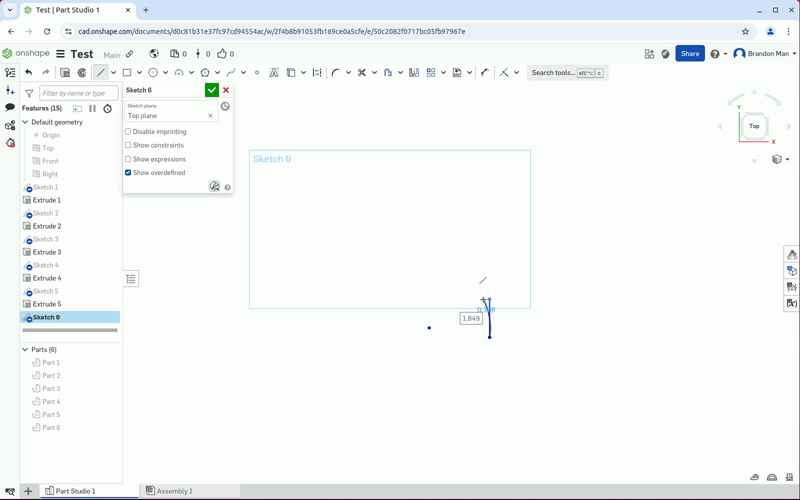
scroll(6)
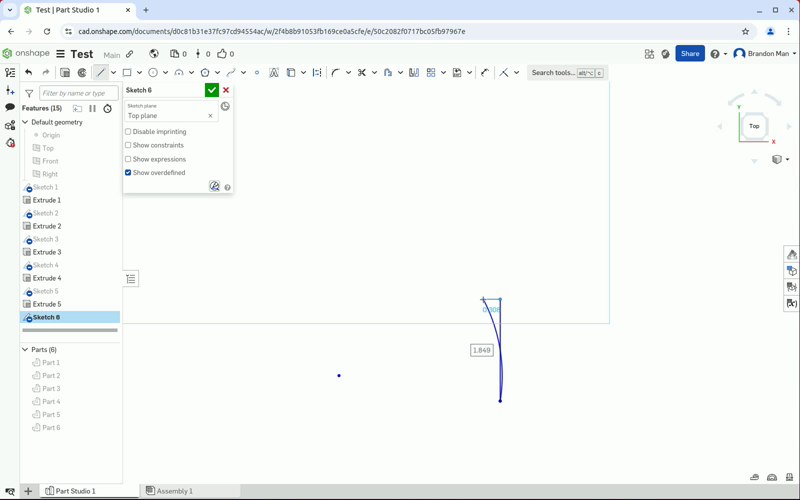
key_up(shift)
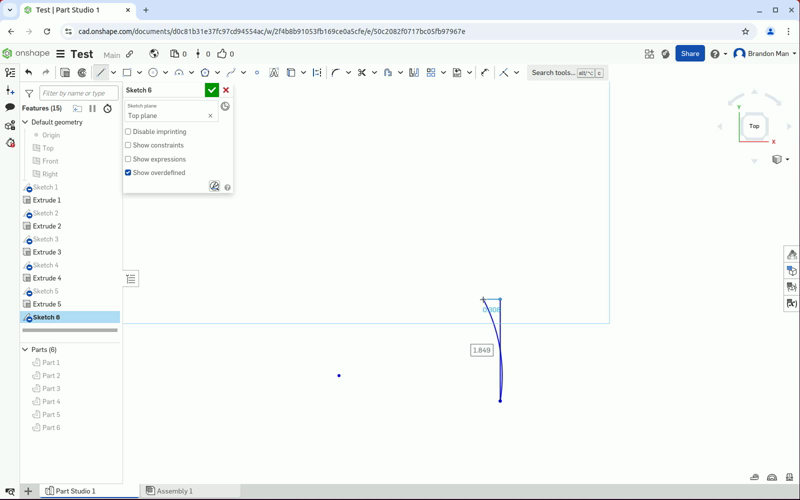
click(483, 299)
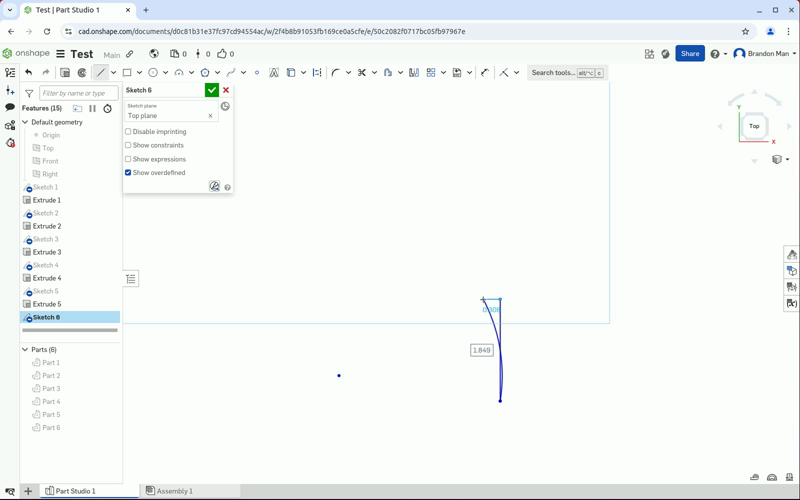
scroll(-6)
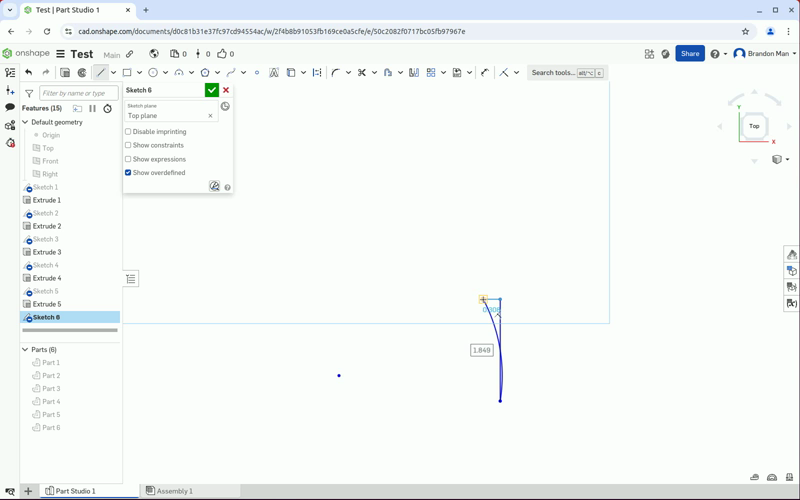
scroll(-6)
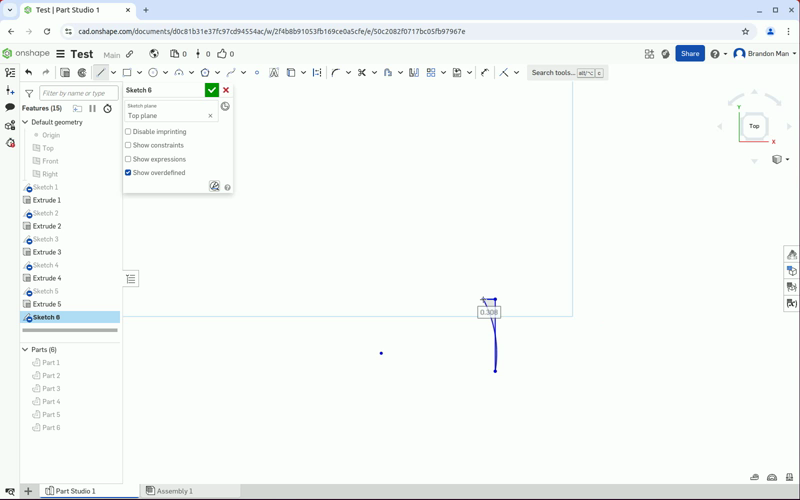
scroll(-6)
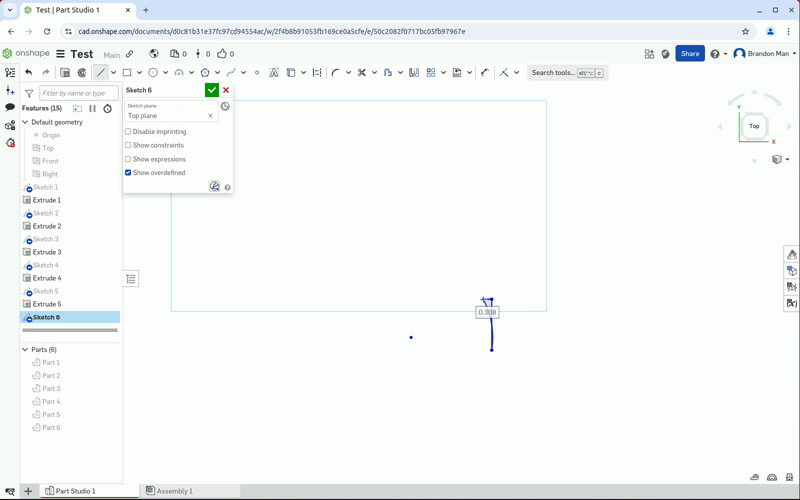
scroll(-6)
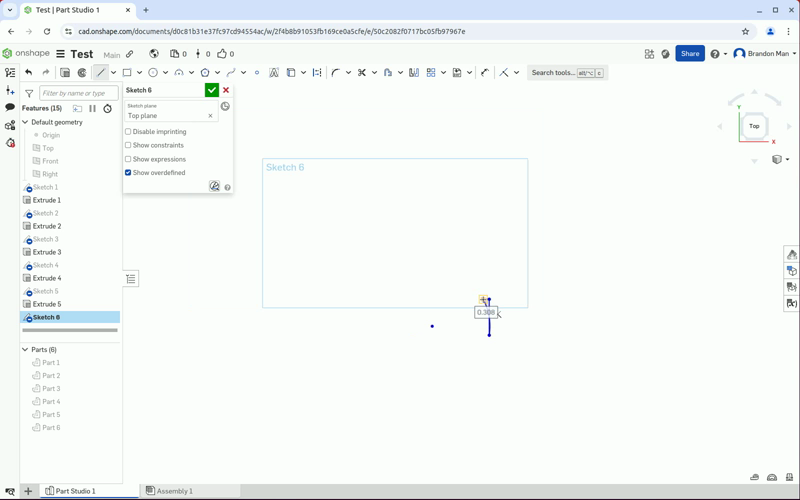
scroll(-6)
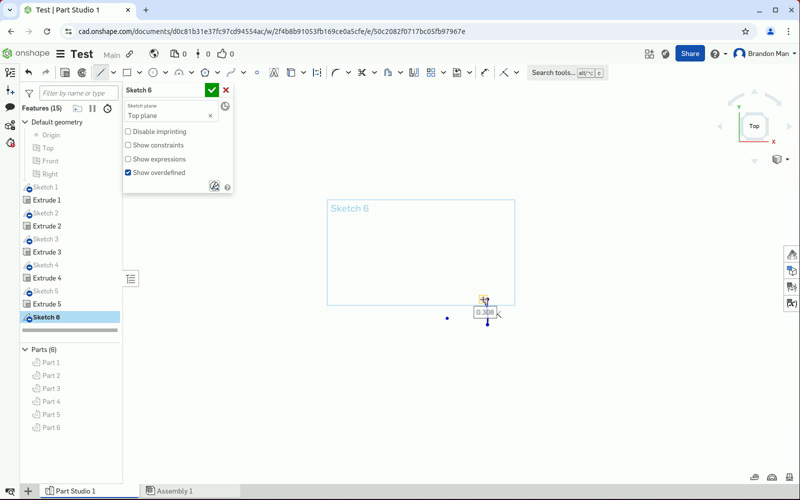
scroll(-6)
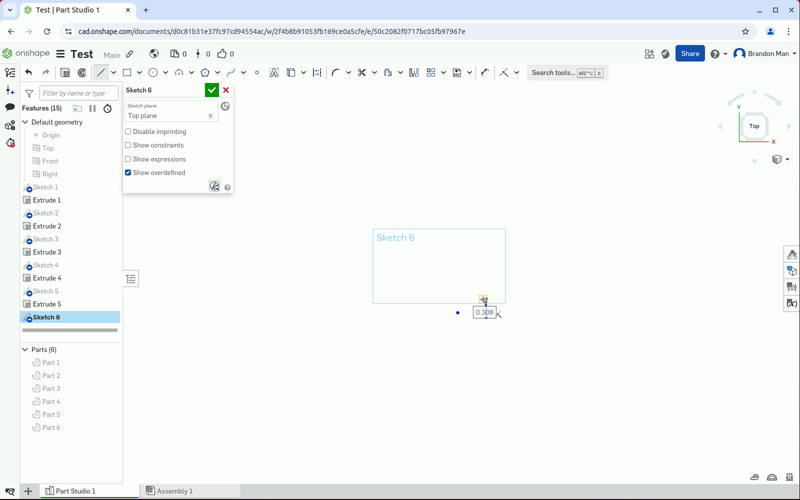
scroll(-6)
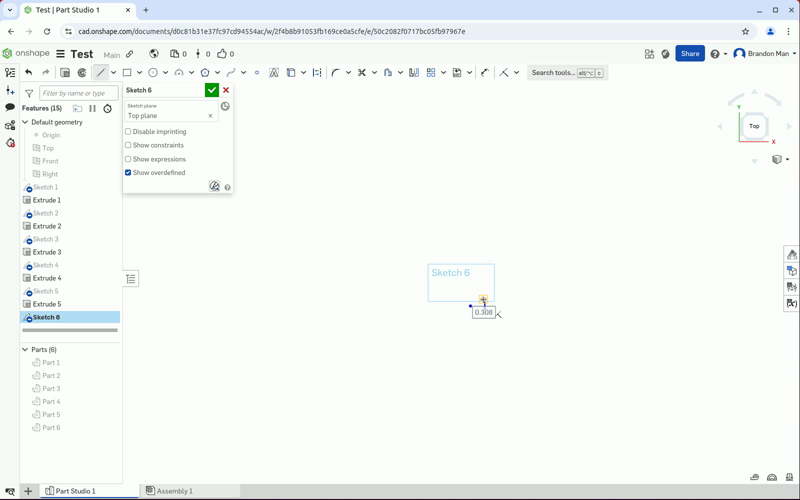
key(esc)
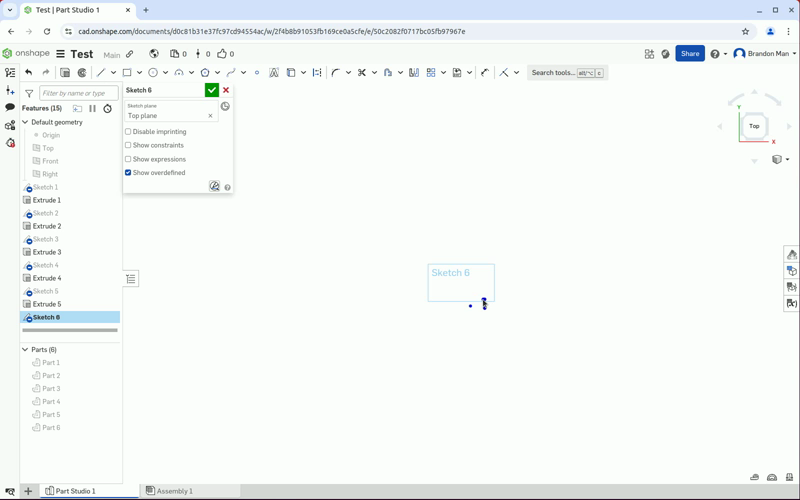
mouse_move(483, 301)
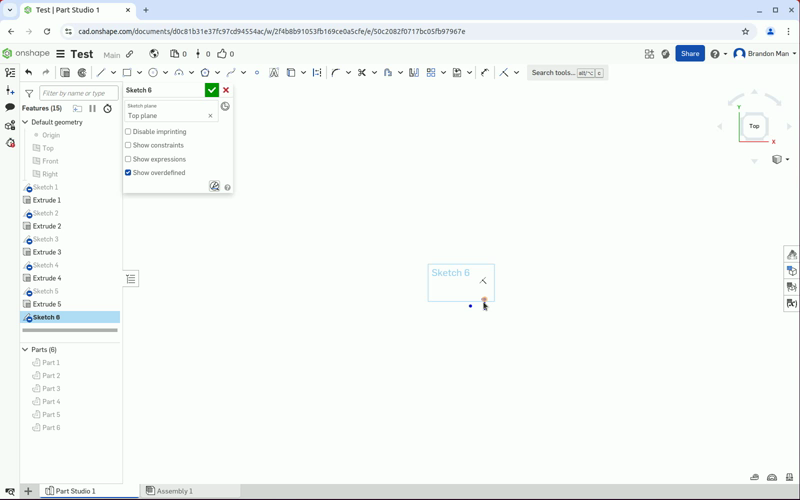
scroll(6)
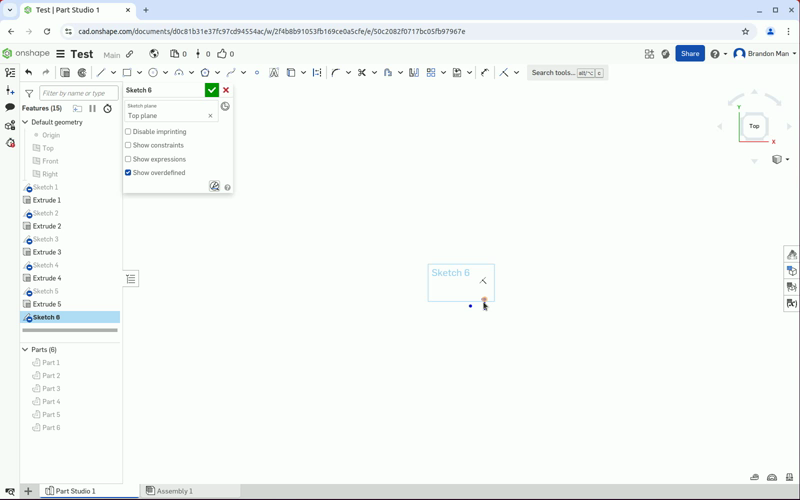
scroll(6)
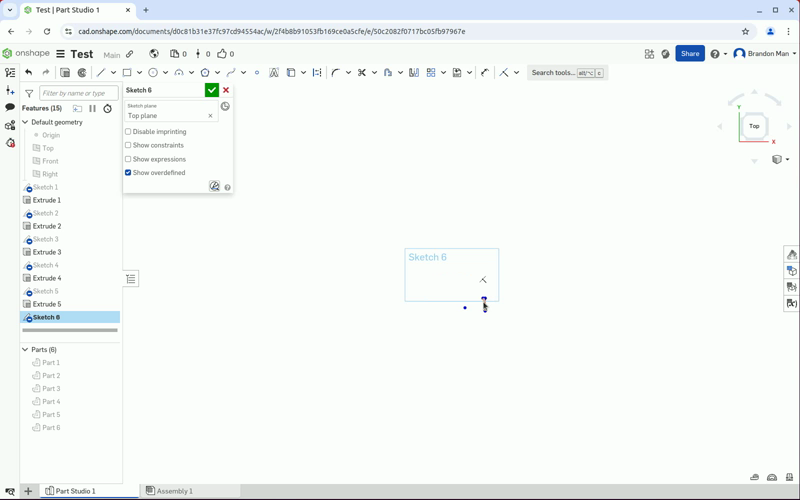
scroll(6)
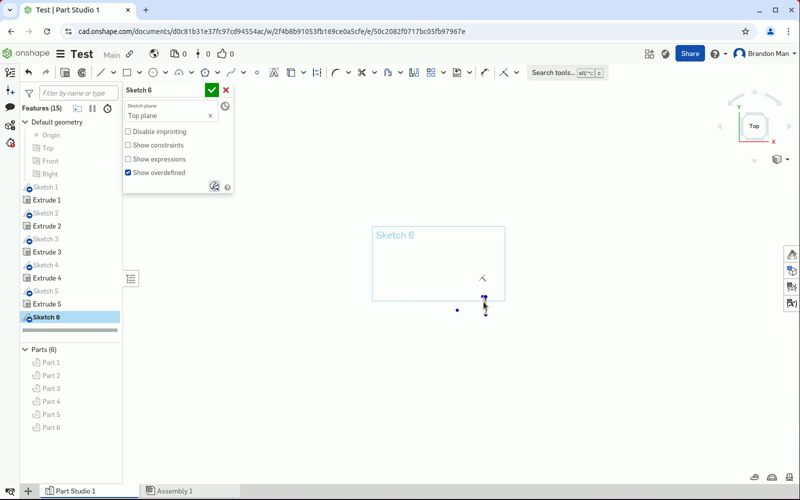
scroll(6)
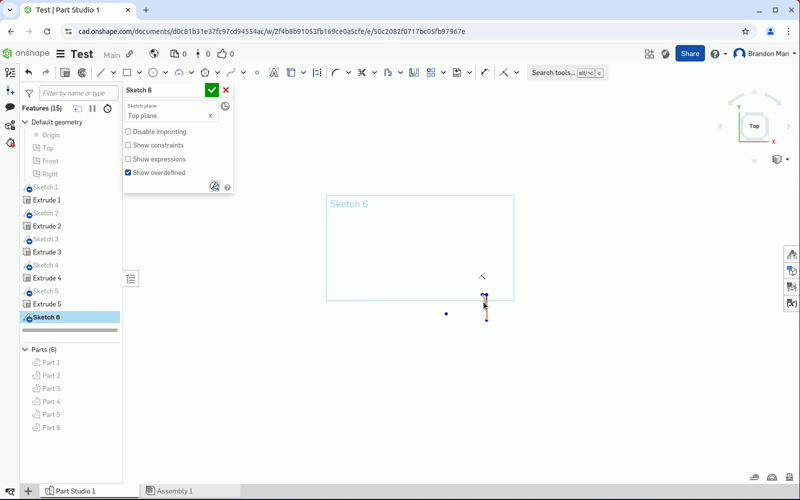
scroll(6)
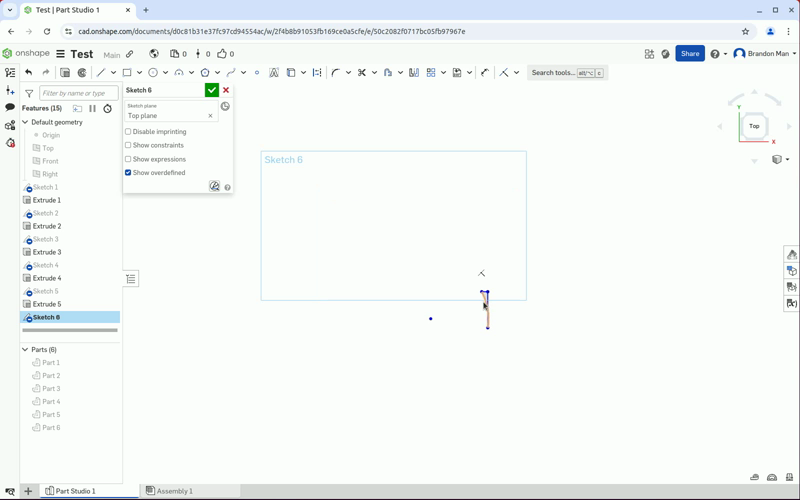
scroll(6)
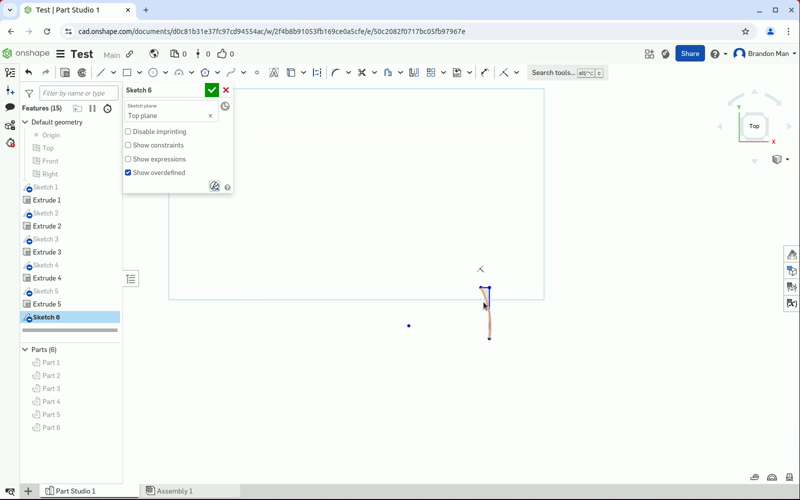
scroll(6)
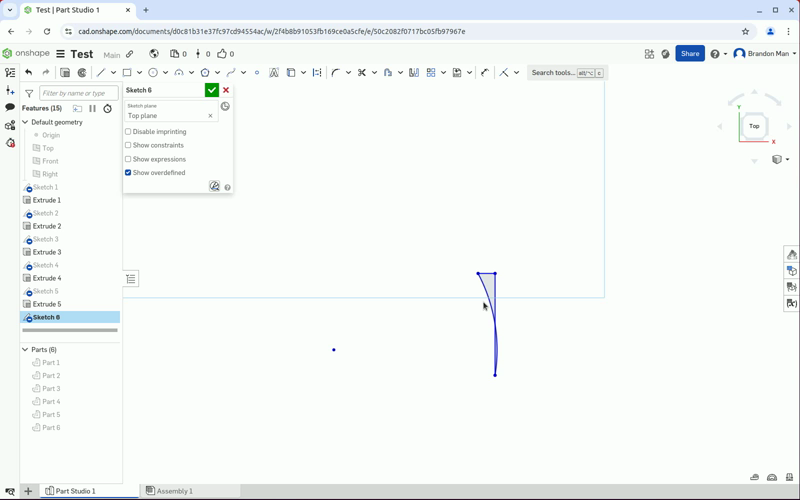
click(483, 301)
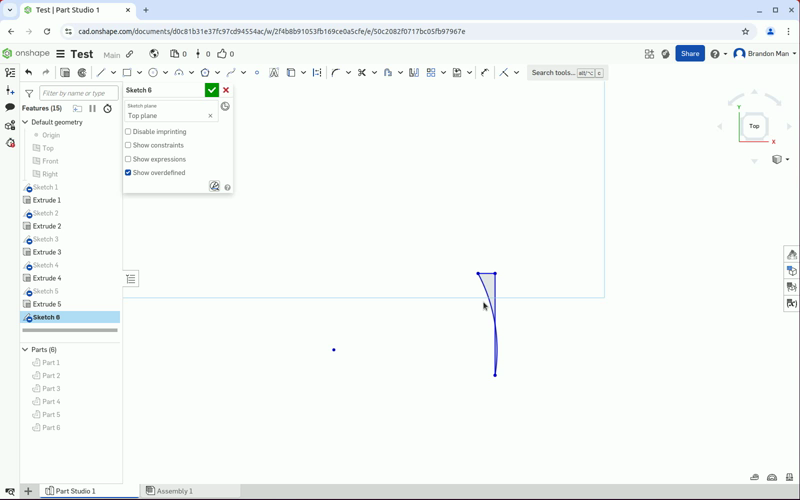
scroll(-6)
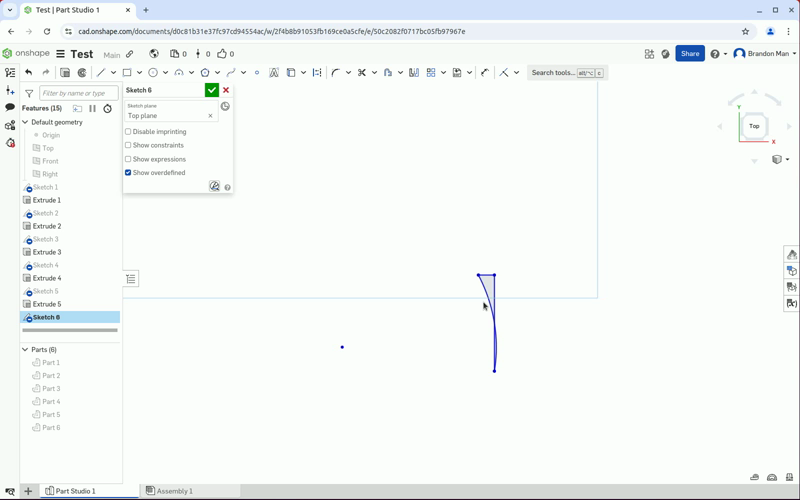
scroll(-6)
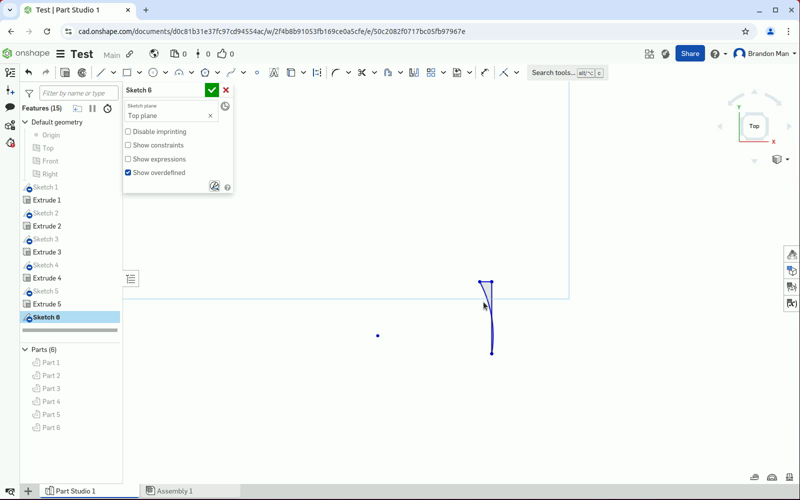
scroll(-6)
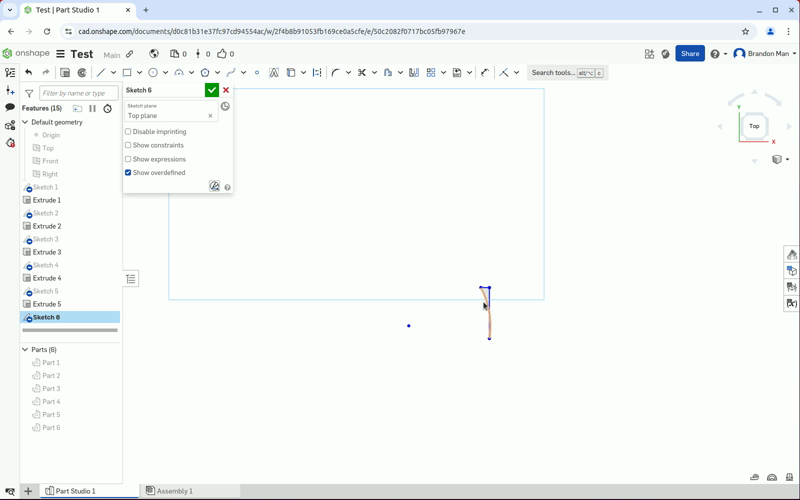
scroll(-6)
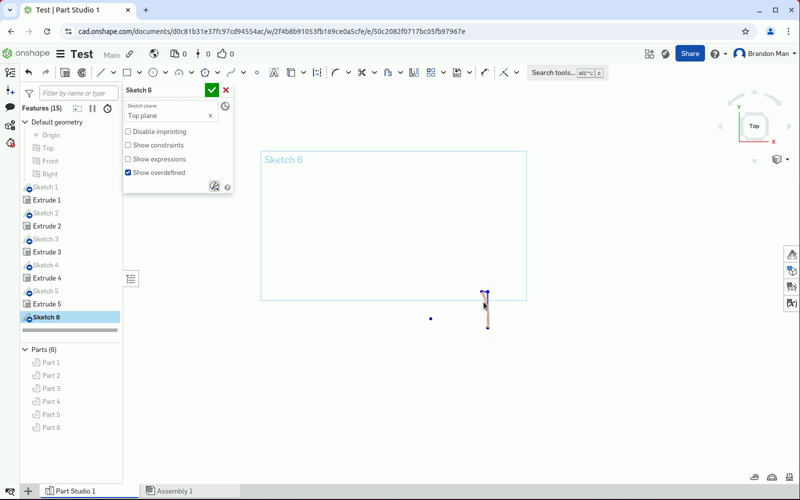
scroll(-6)
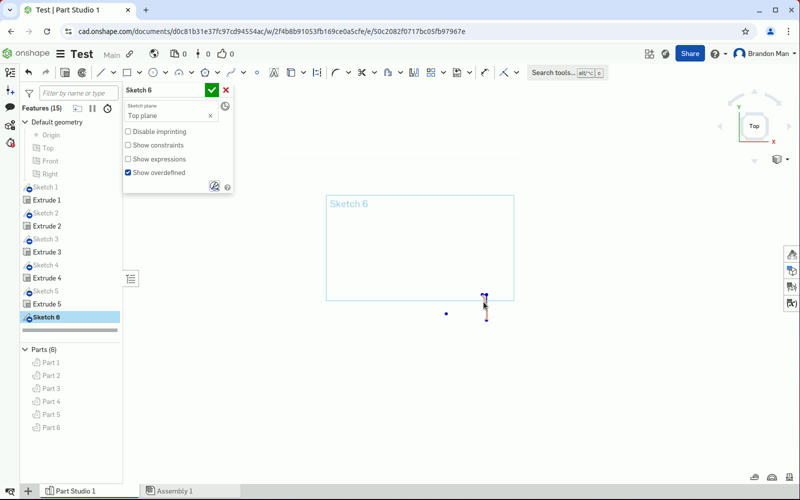
scroll(-6)
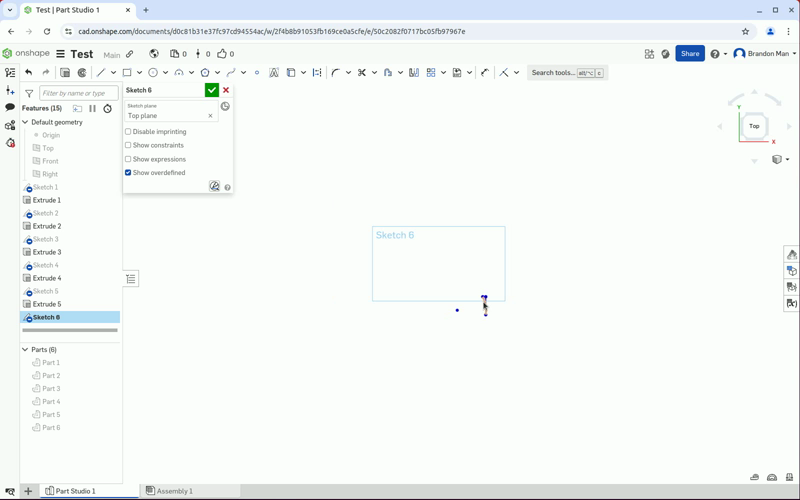
scroll(-6)
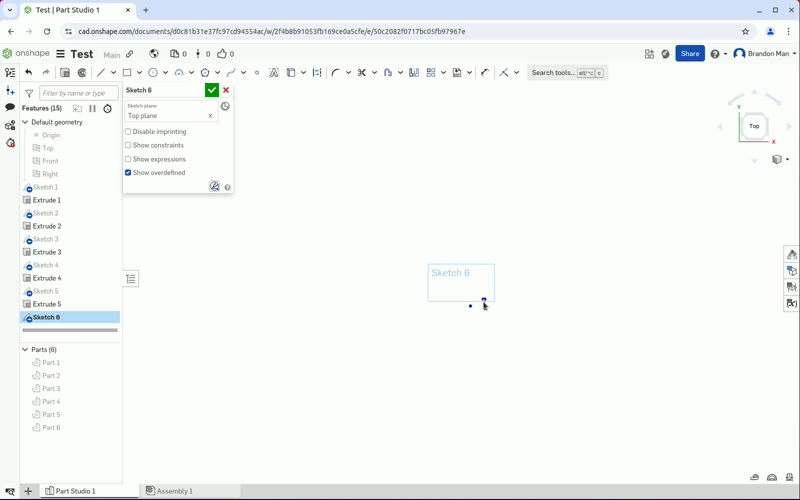
mouse_move(73, 352)
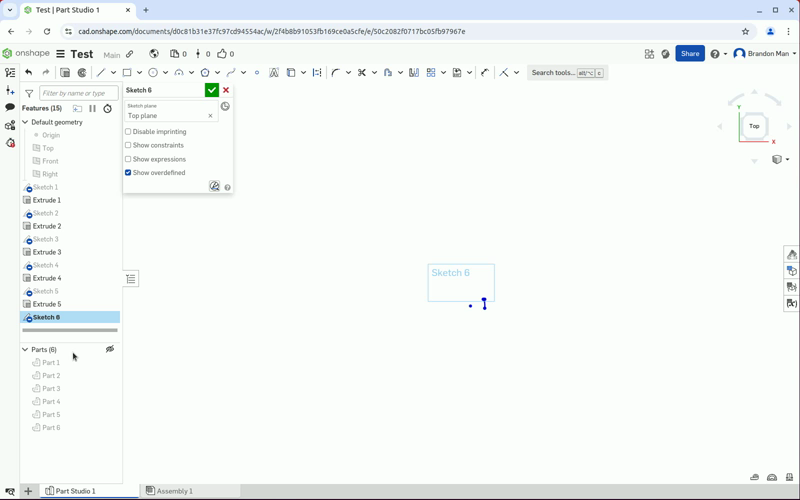
key(shift+y)
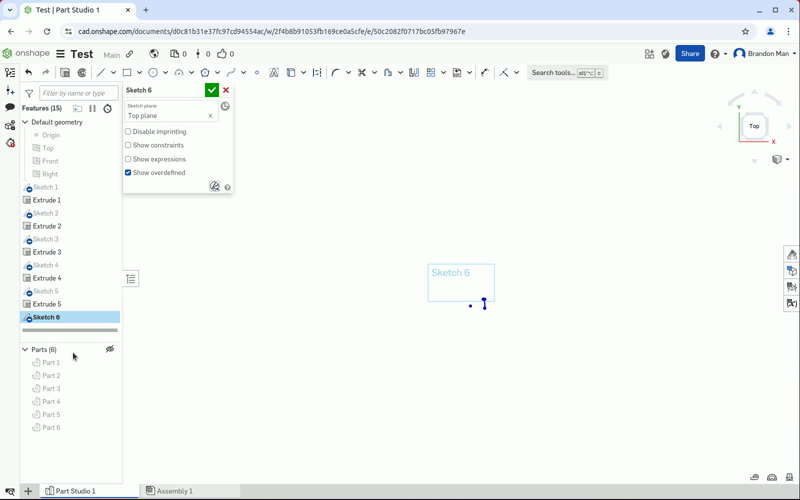
key(shift+e)
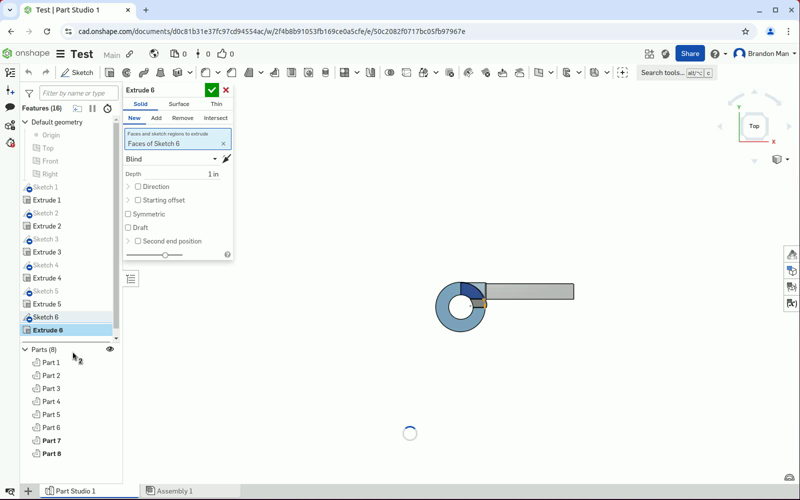
mouse_move(143, 106)
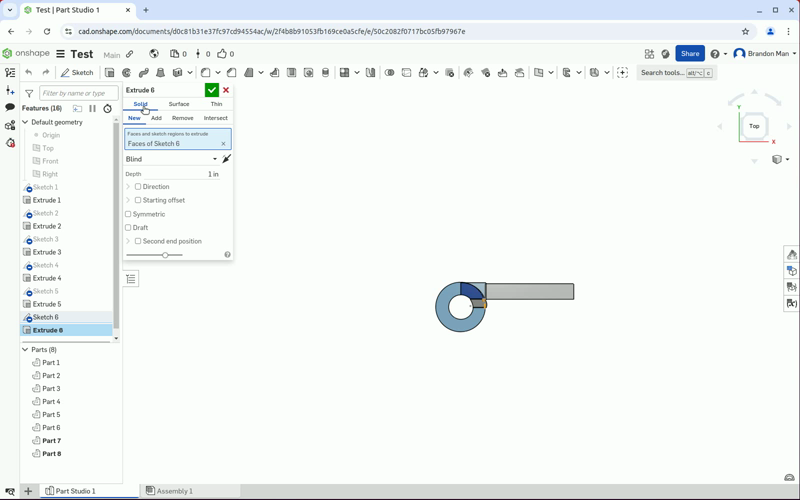
click(143, 106)
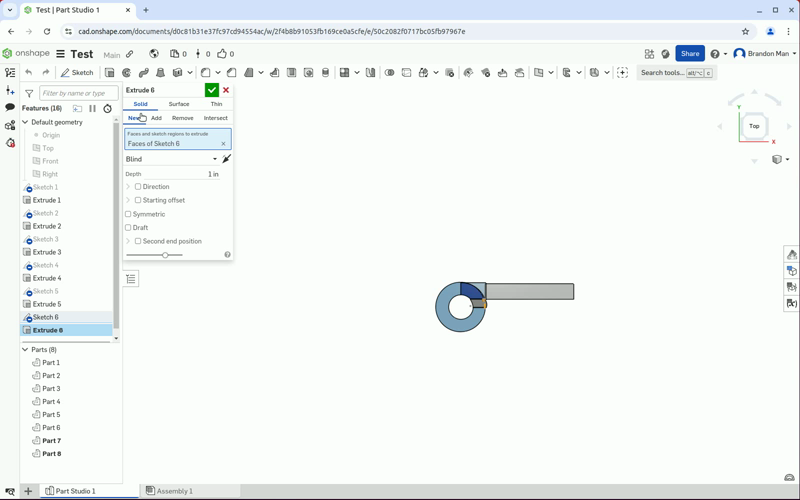
mouse_move(137, 120)
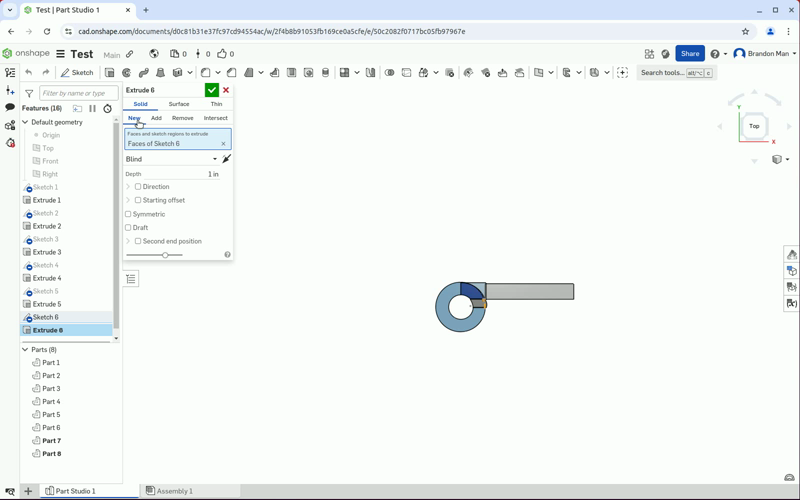
click(137, 120)
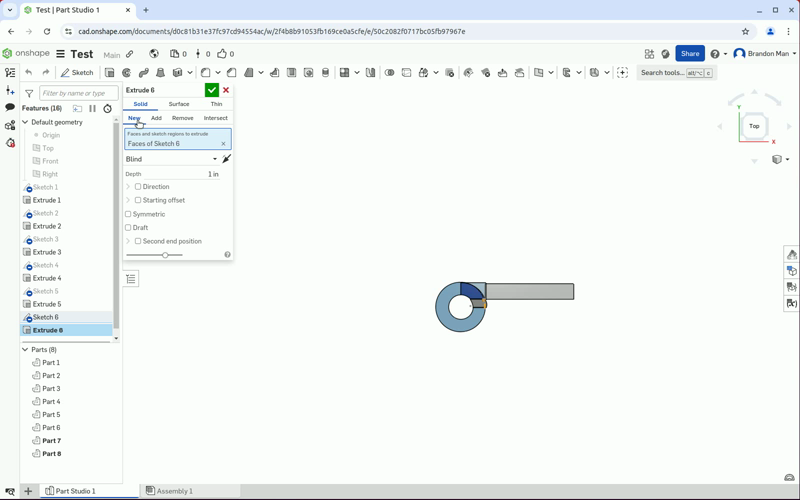
key(tab, 4)
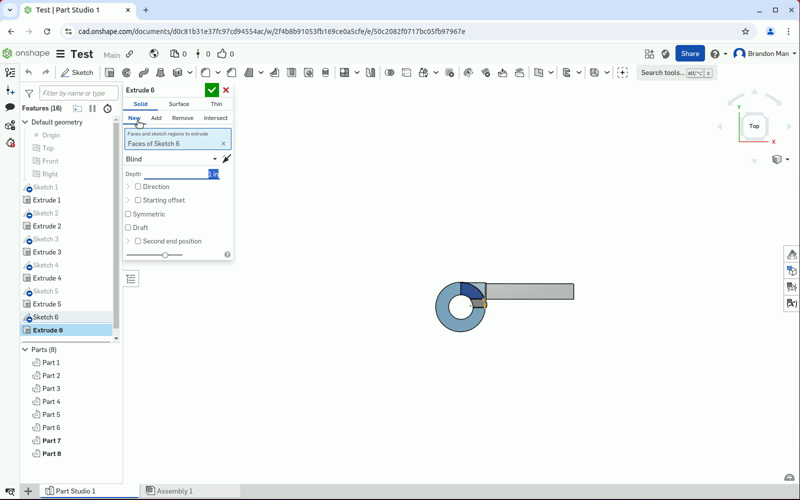
text(11.554)
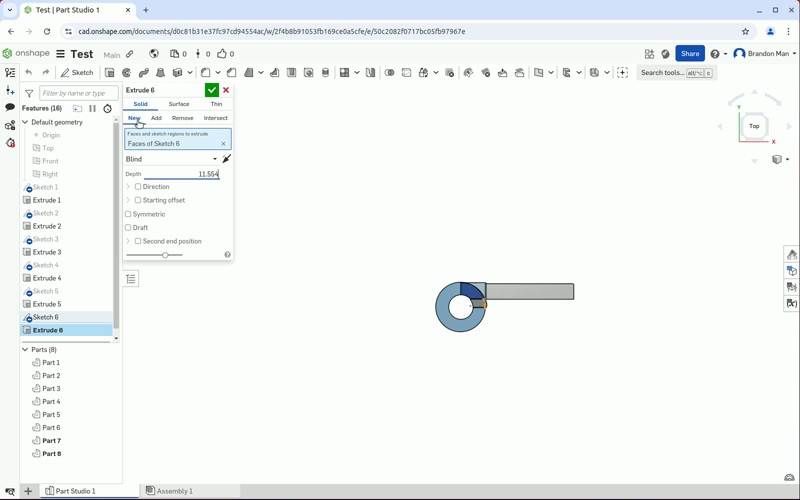
key(enter)
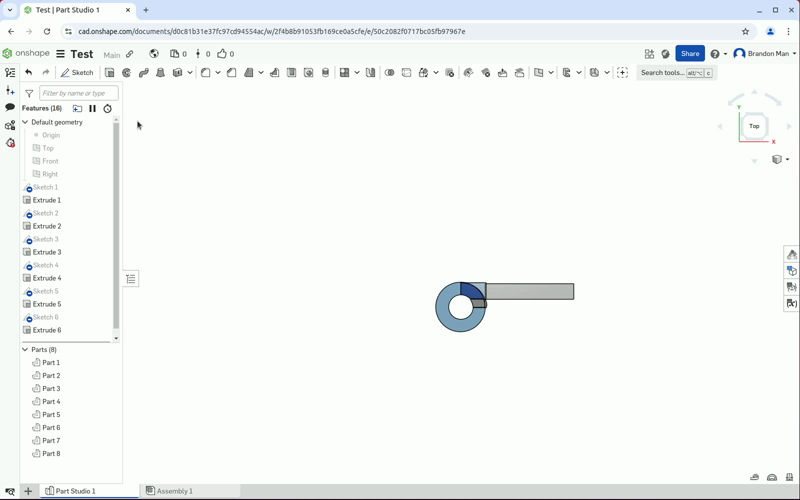
key(shift+h)
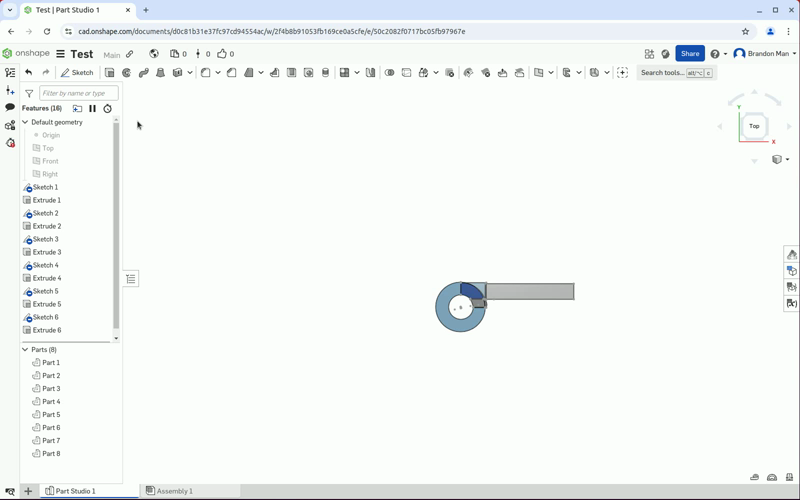
key(shift+h)
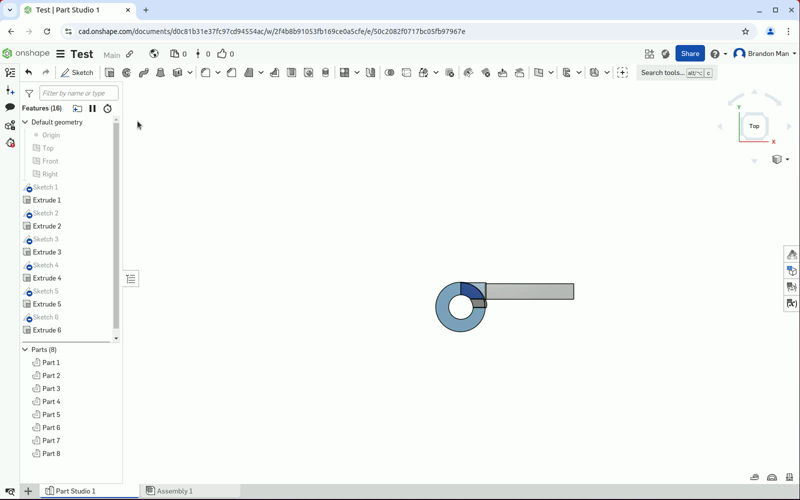
mouse_move(69, 189)
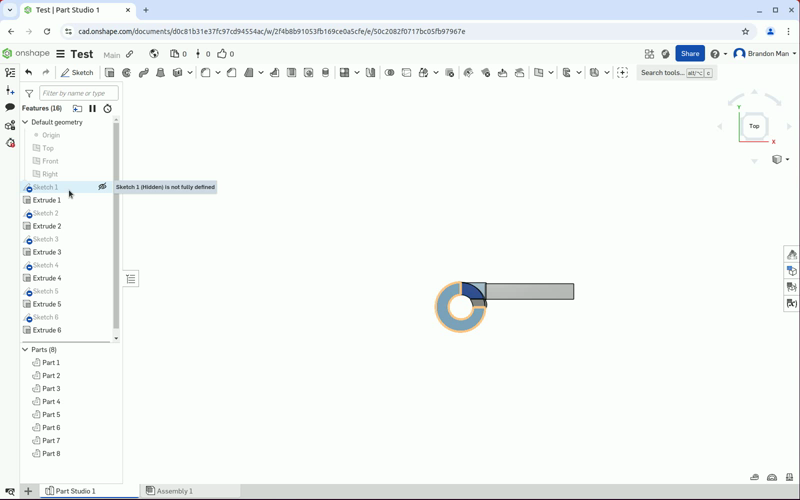
click(69, 189)
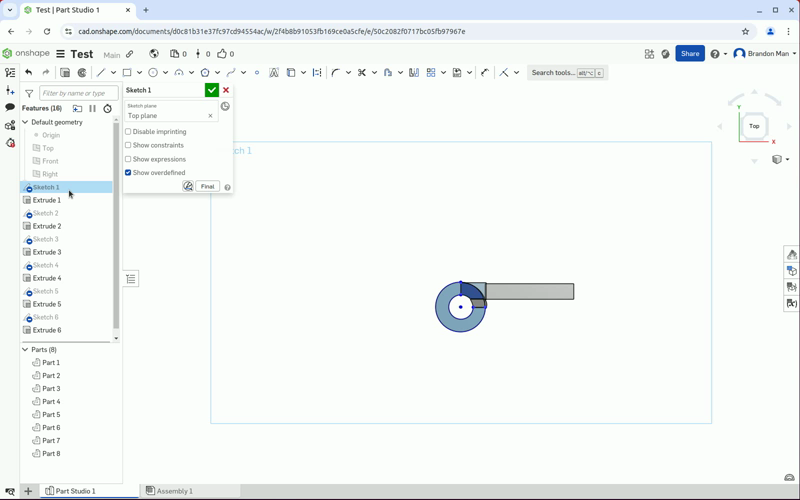
mouse_move(229, 92)
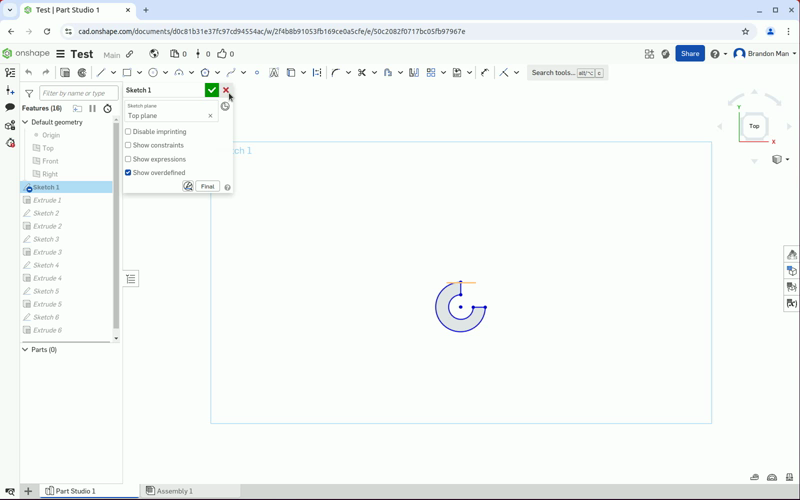
click(229, 92)
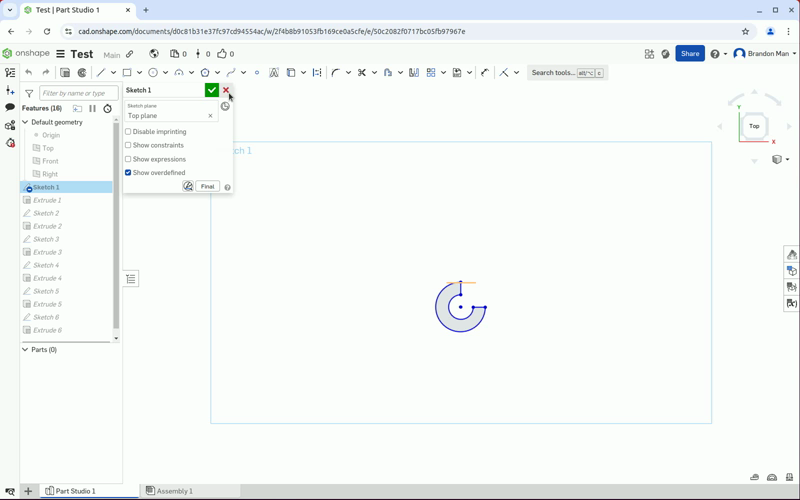
key(shift+s)
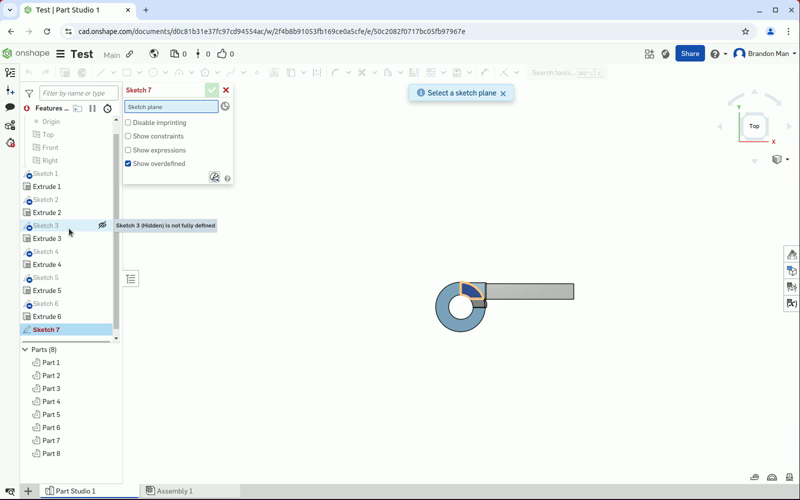
scroll(3)
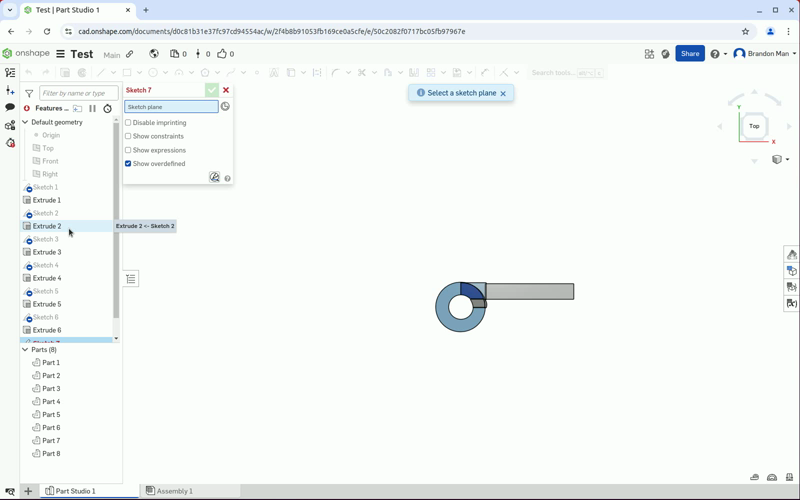
mouse_move(69, 150)
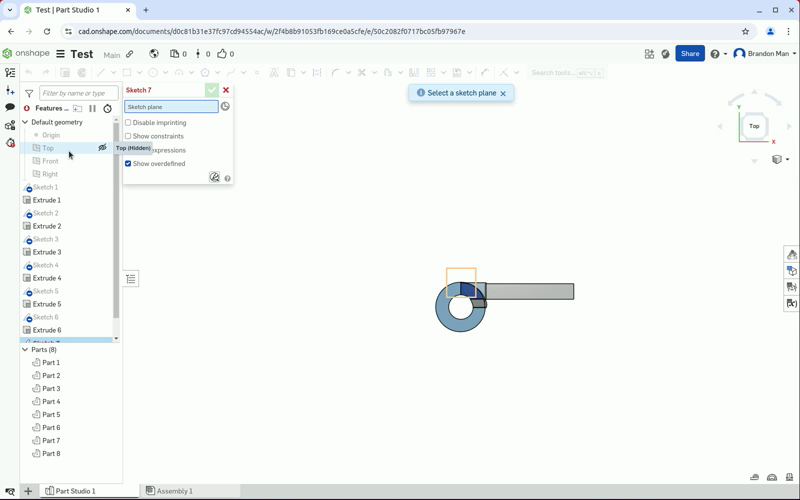
click(69, 150)
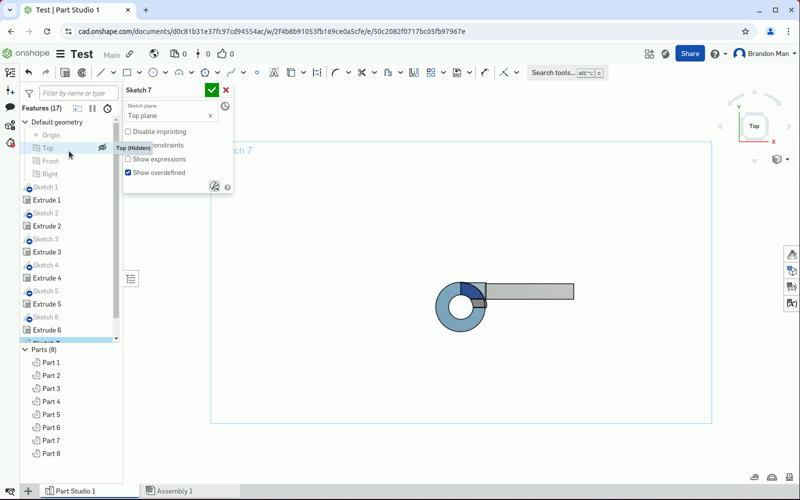
mouse_move(73, 352)
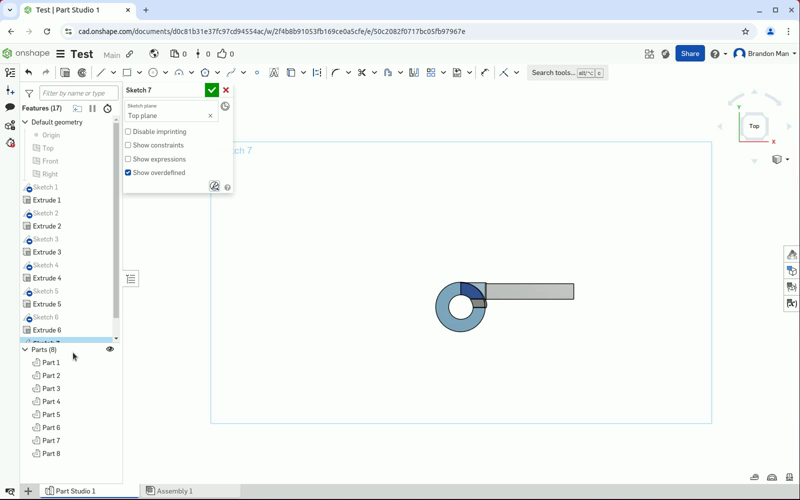
key(y)
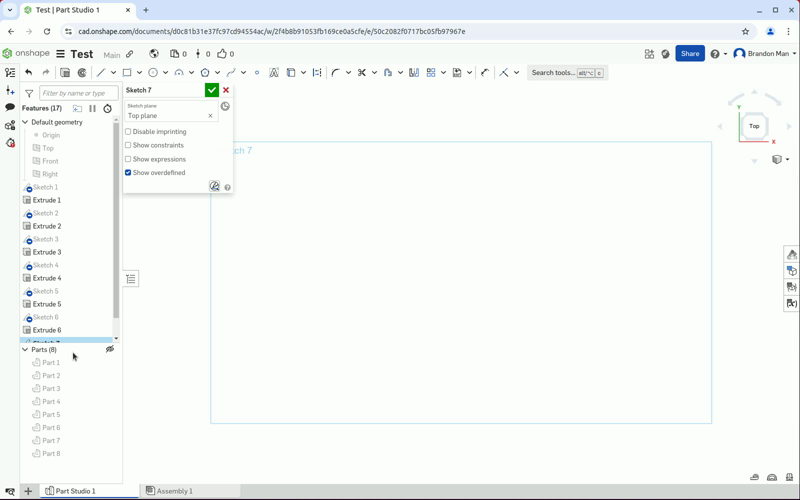
key(a)
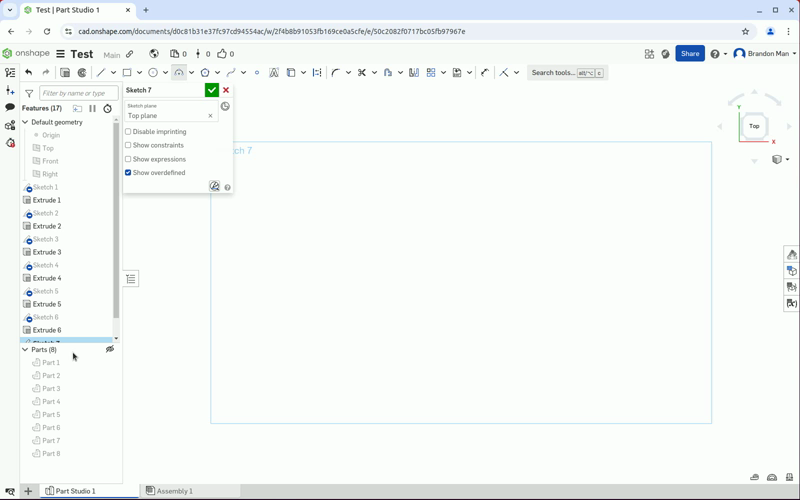
key_down(shift)
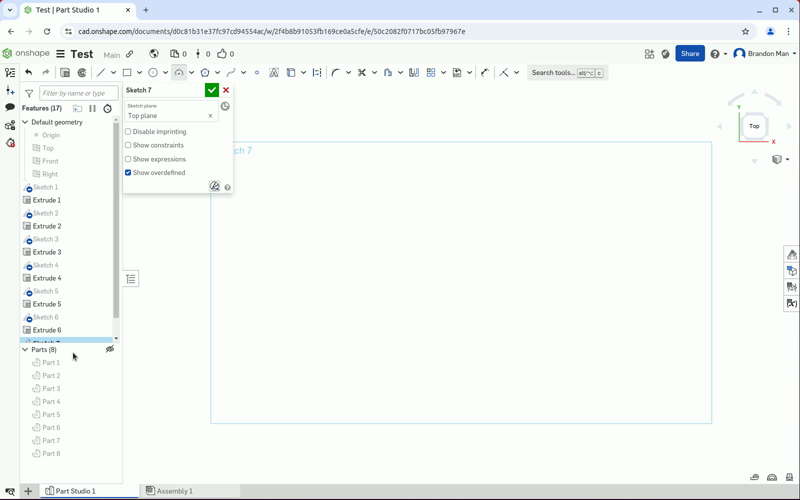
mouse_move(485, 307)
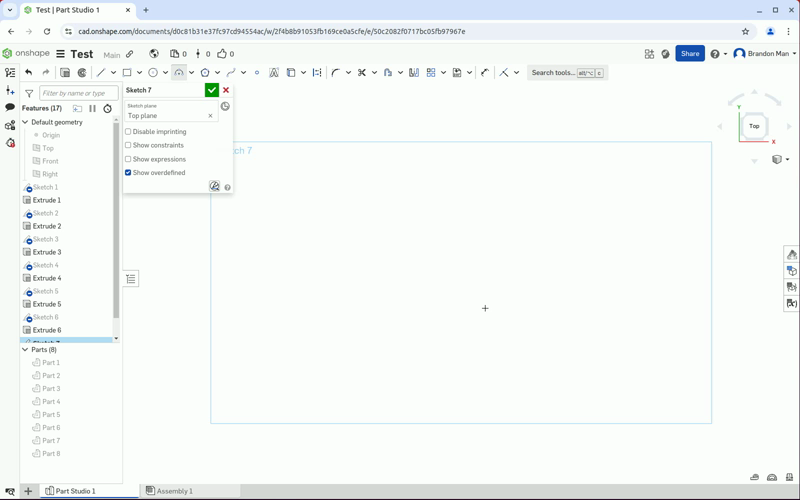
click(485, 307)
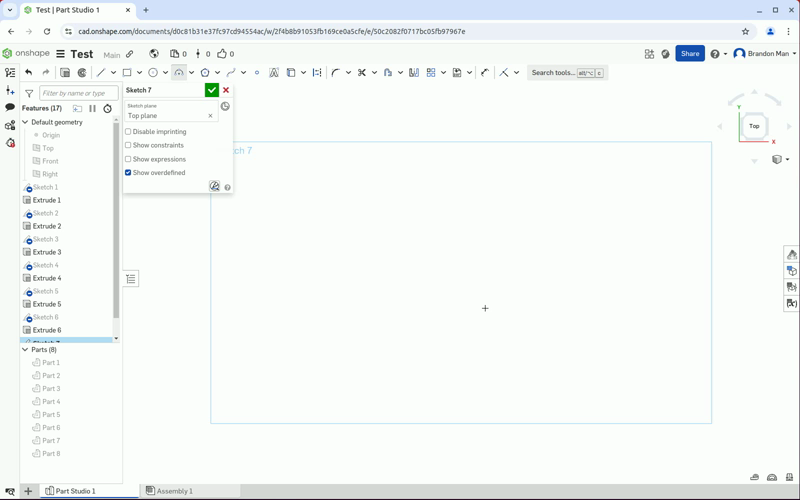
key_up(shift)
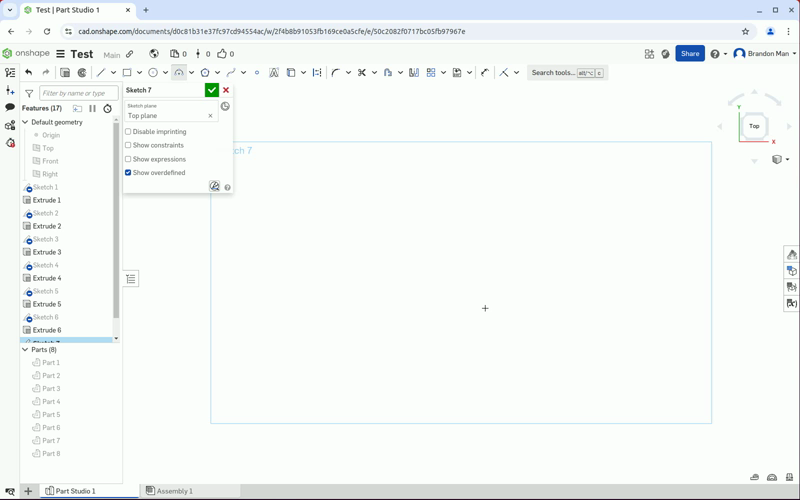
key_down(shift)
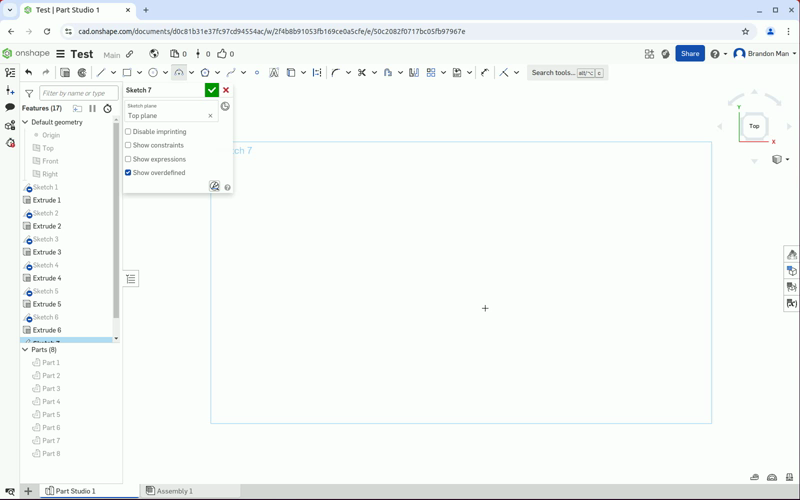
mouse_move(494, 298)
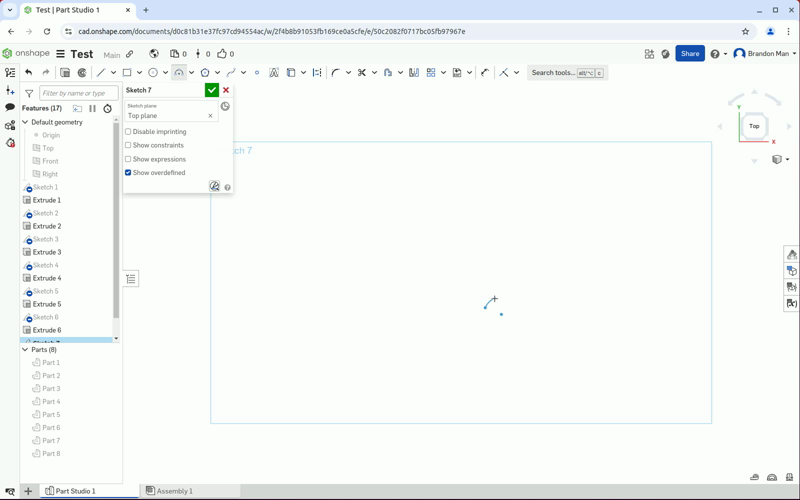
click(494, 298)
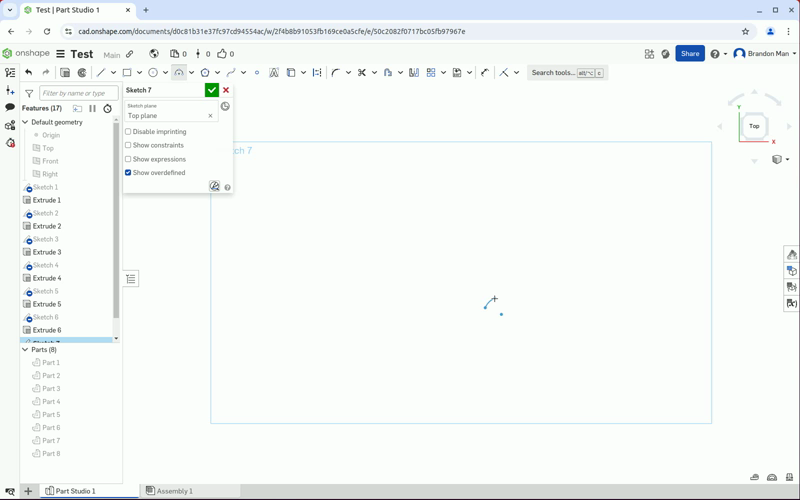
mouse_move(488, 300)
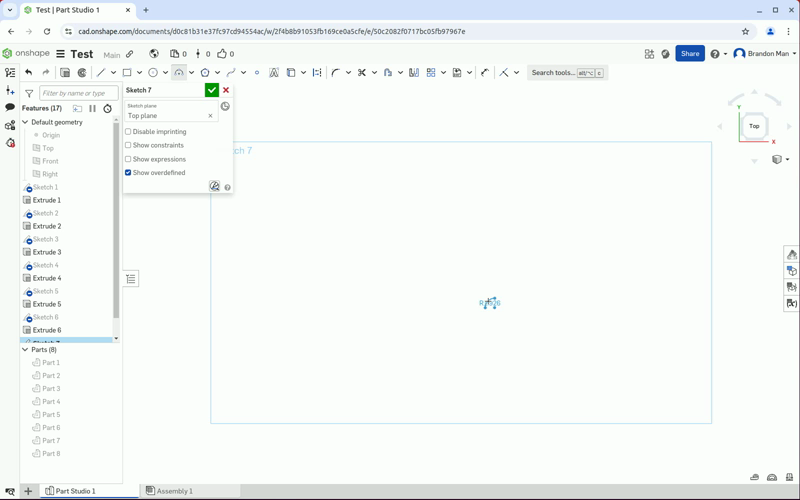
click(488, 300)
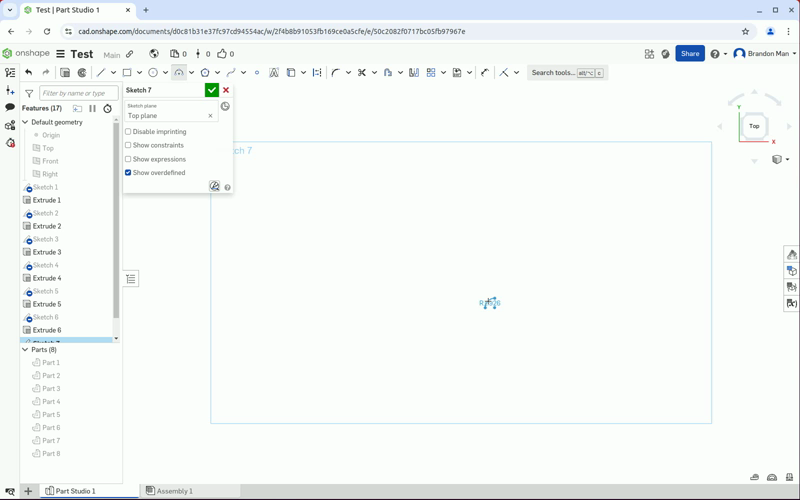
key_up(shift)
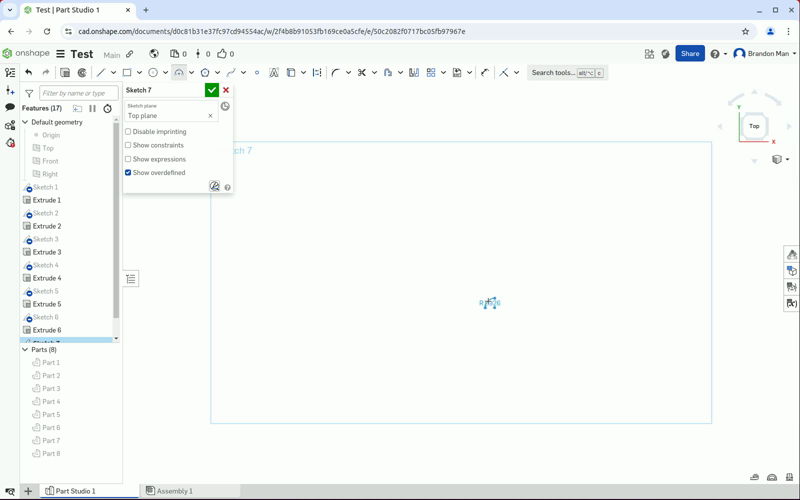
key(esc)
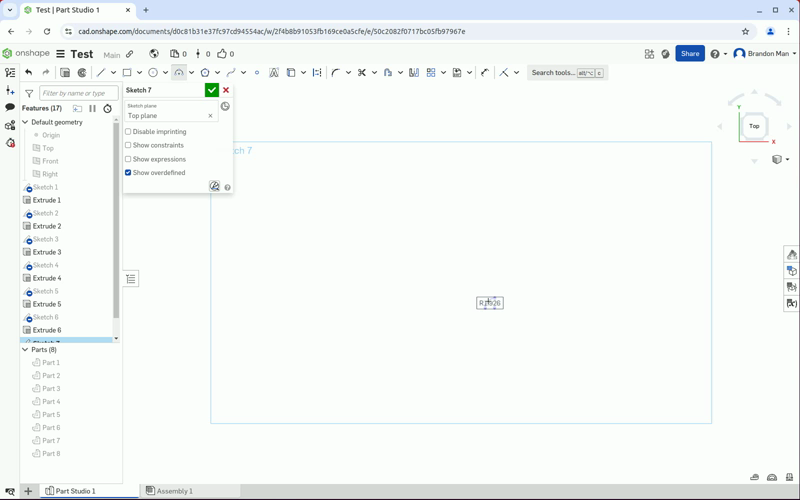
key(l)
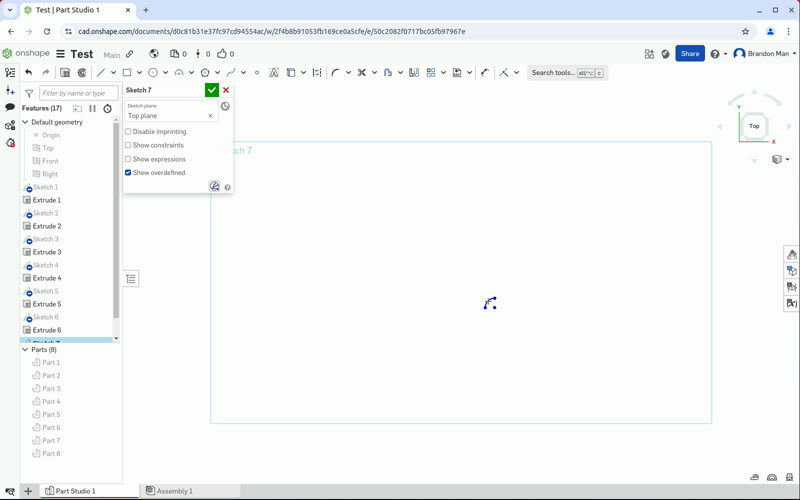
mouse_move(494, 298)
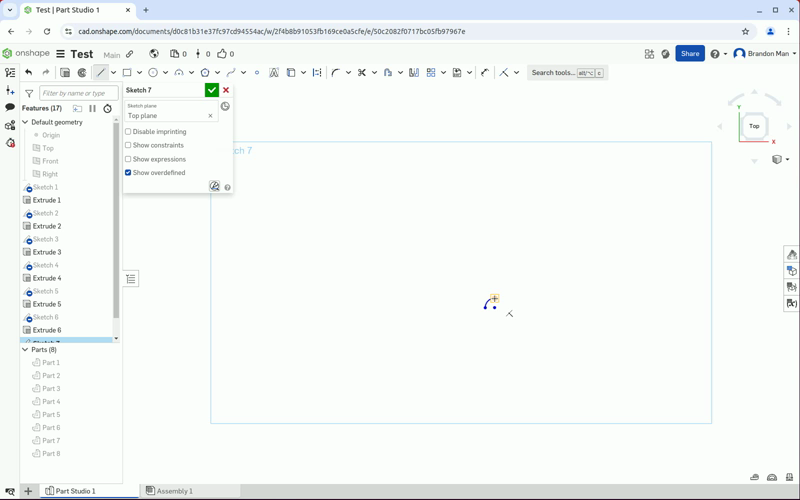
click(494, 298)
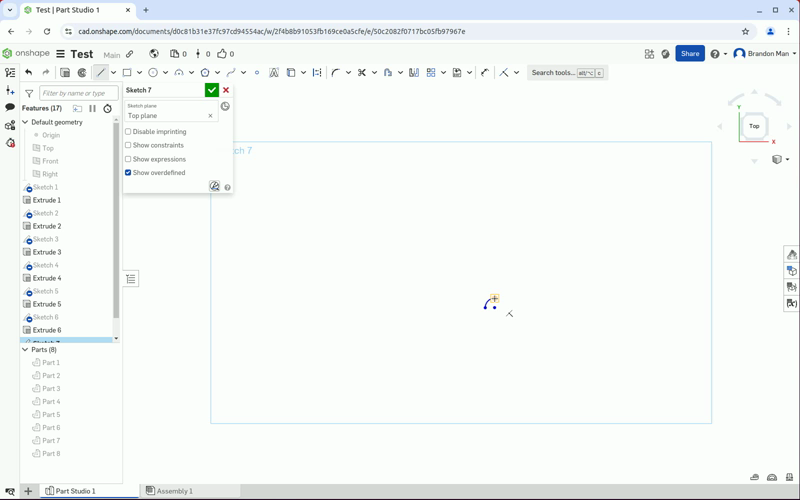
key_down(shift)
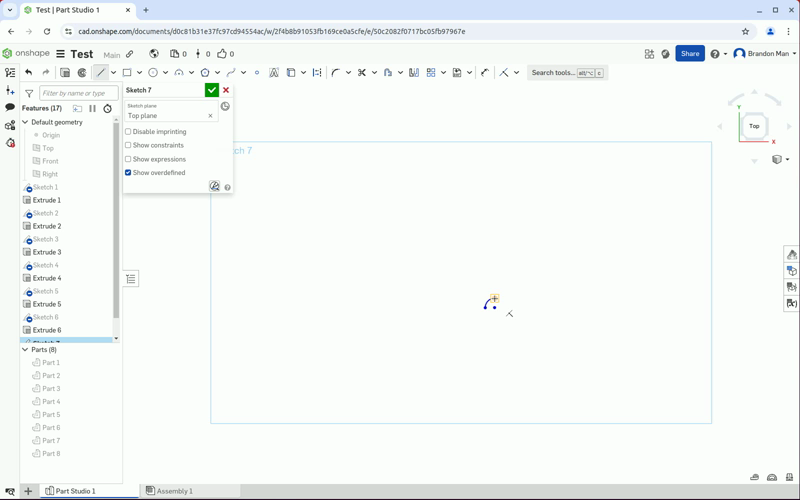
mouse_move(524, 298)
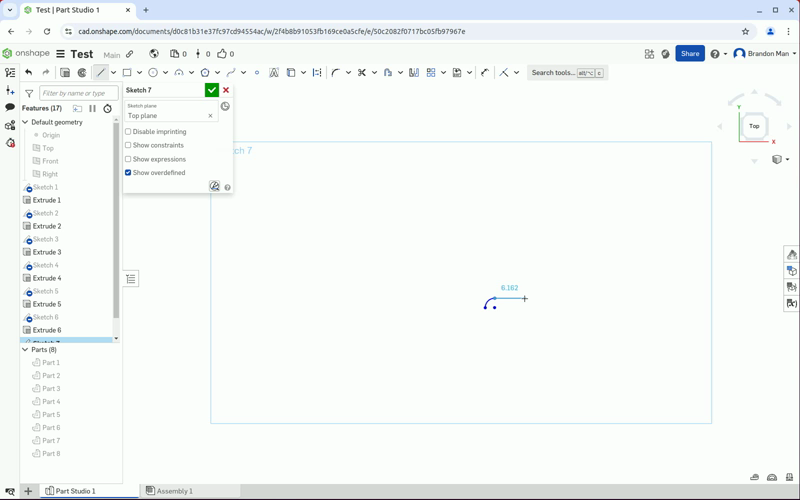
mouse_move(485, 298)
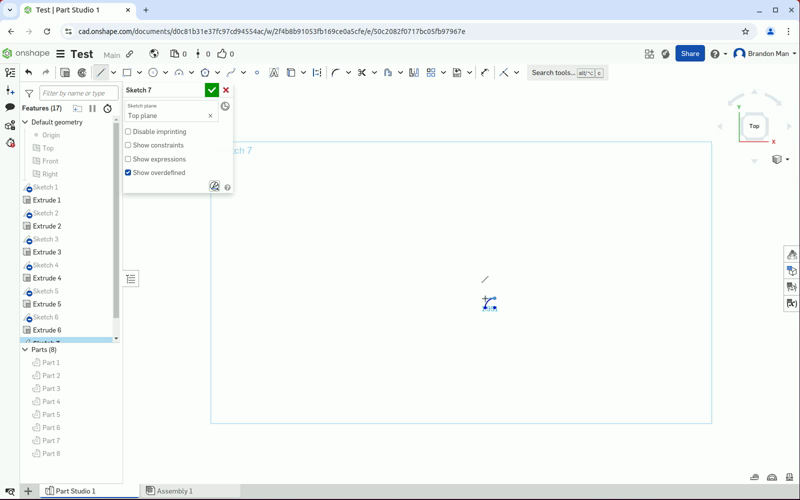
scroll(6)
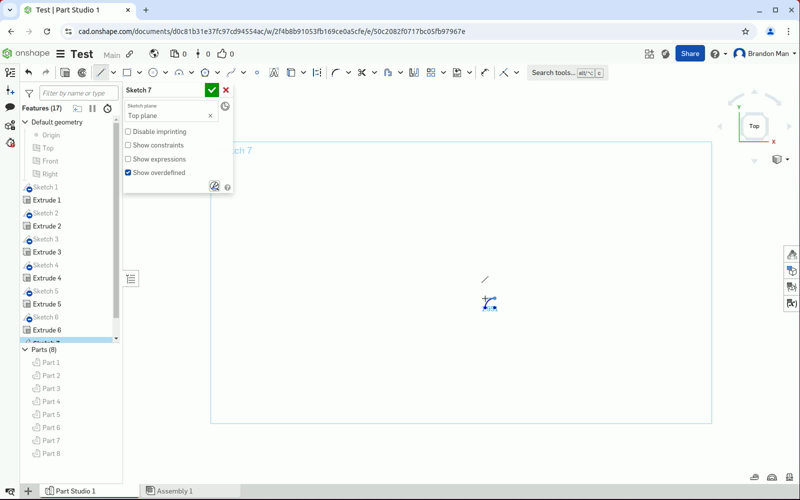
scroll(6)
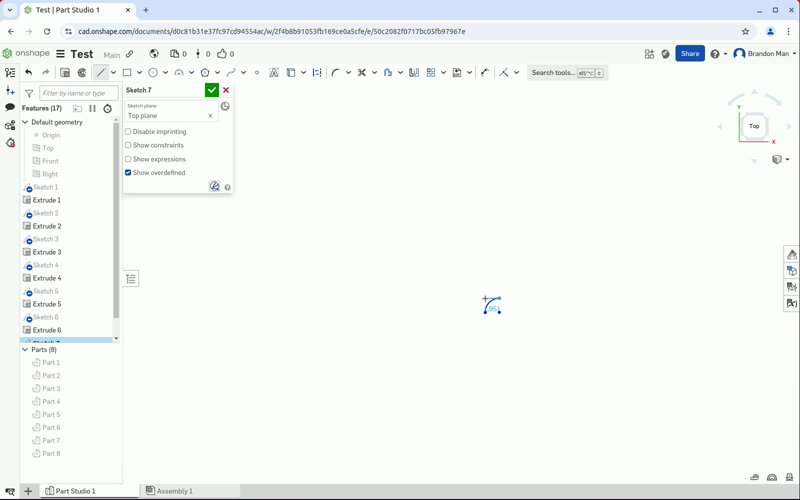
scroll(6)
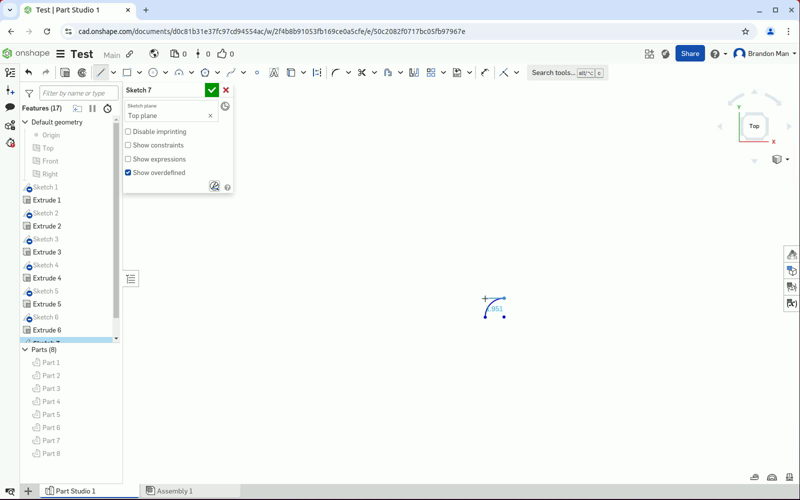
scroll(6)
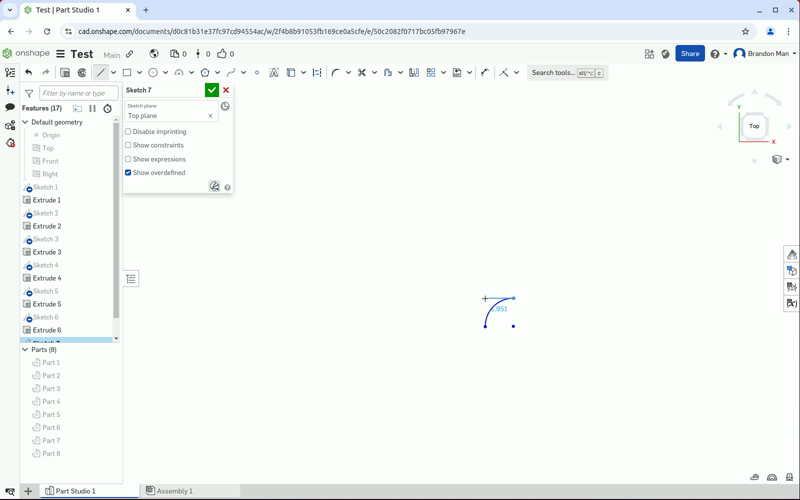
scroll(6)
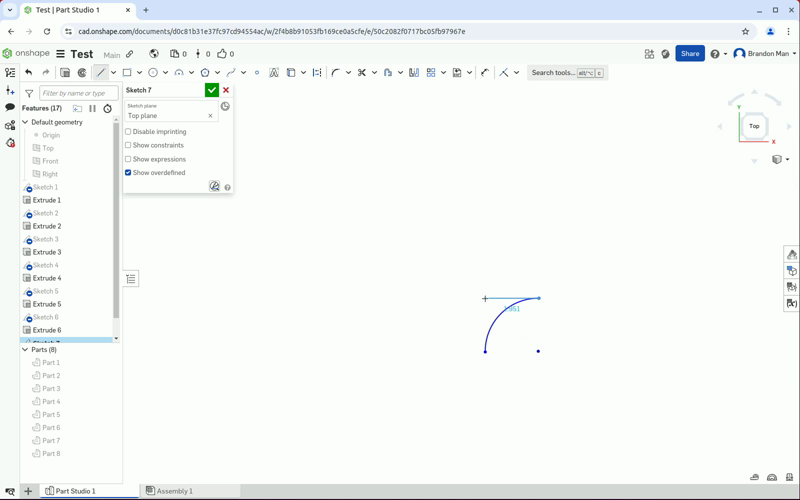
scroll(6)
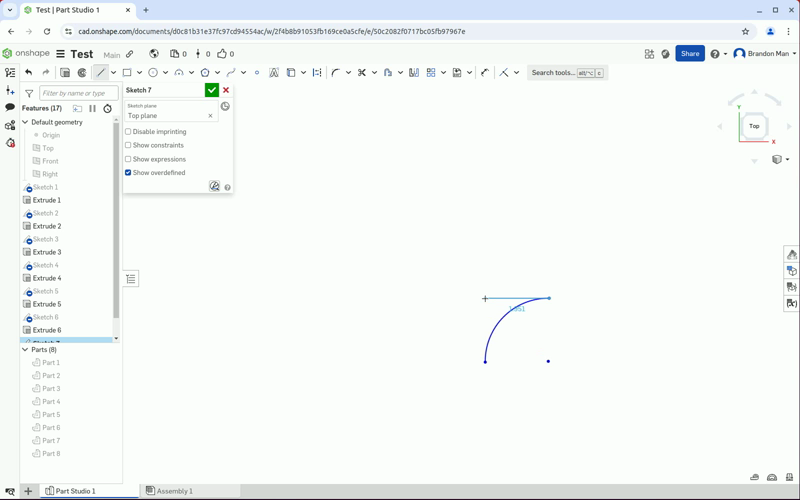
scroll(6)
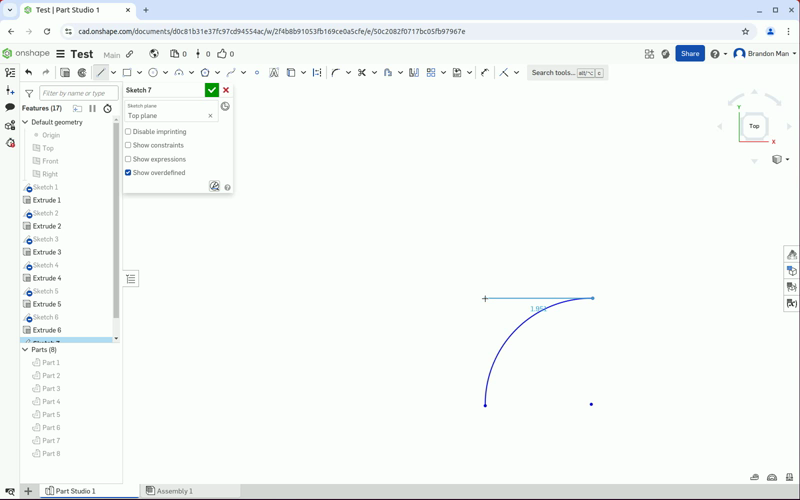
click(485, 298)
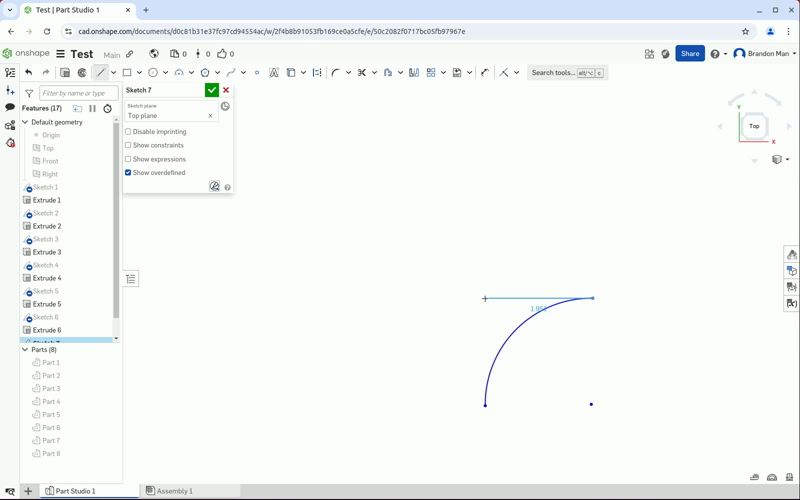
scroll(-6)
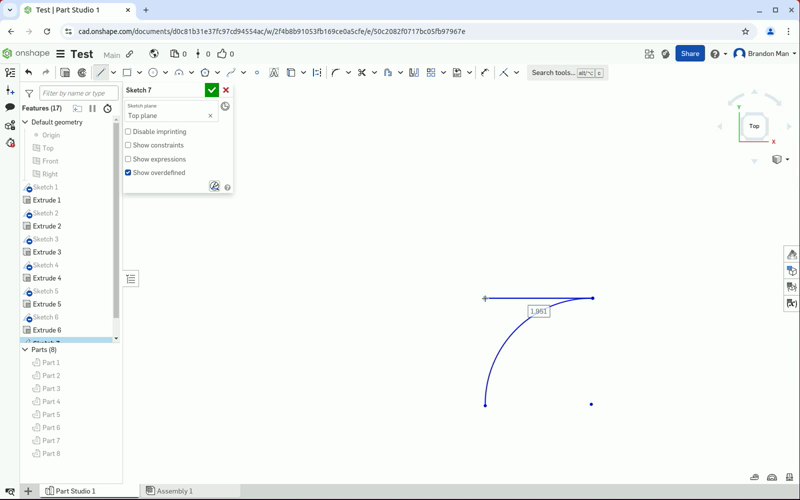
scroll(-6)
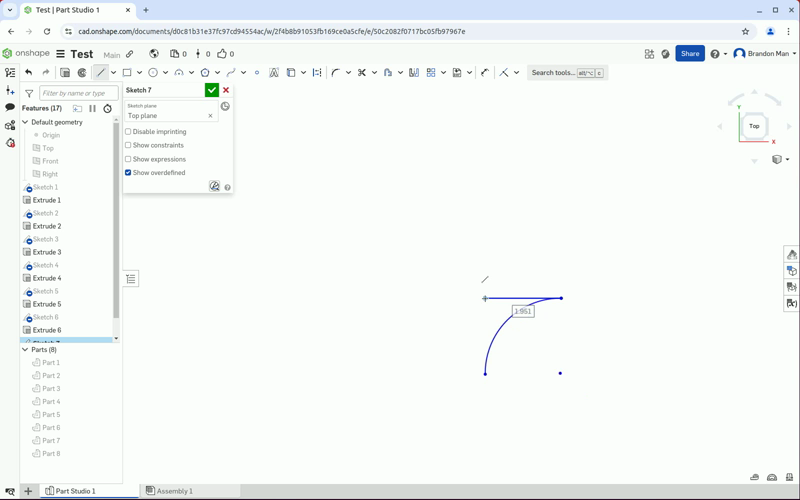
scroll(-6)
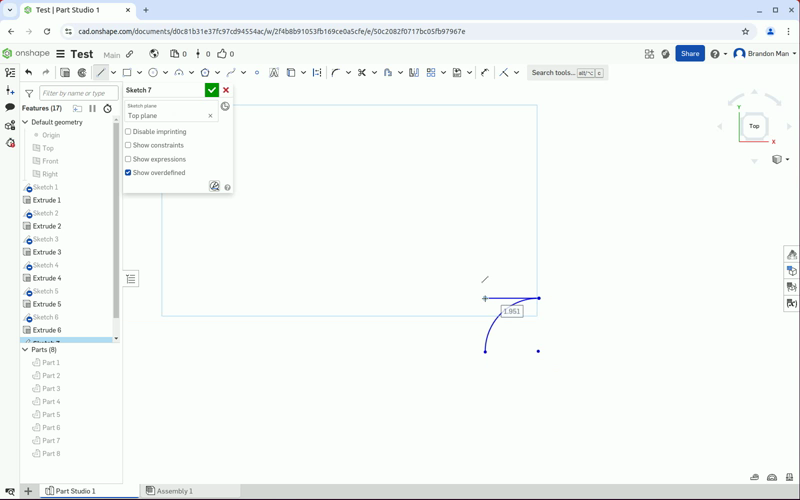
scroll(-6)
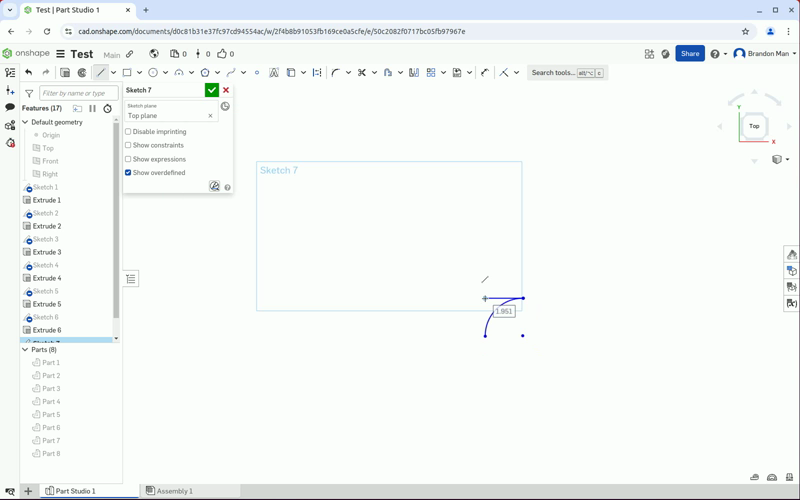
scroll(-6)
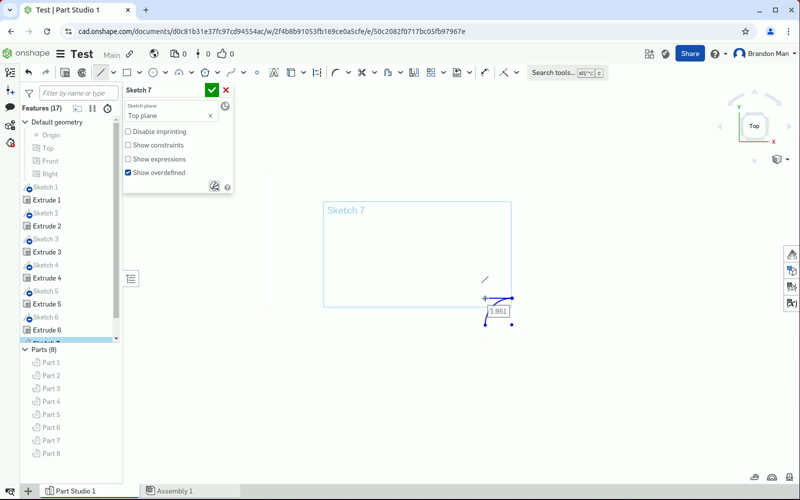
scroll(-6)
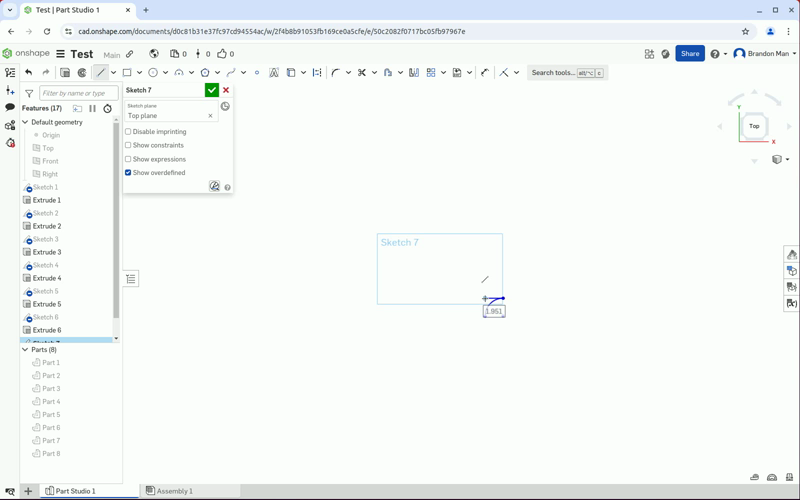
scroll(-6)
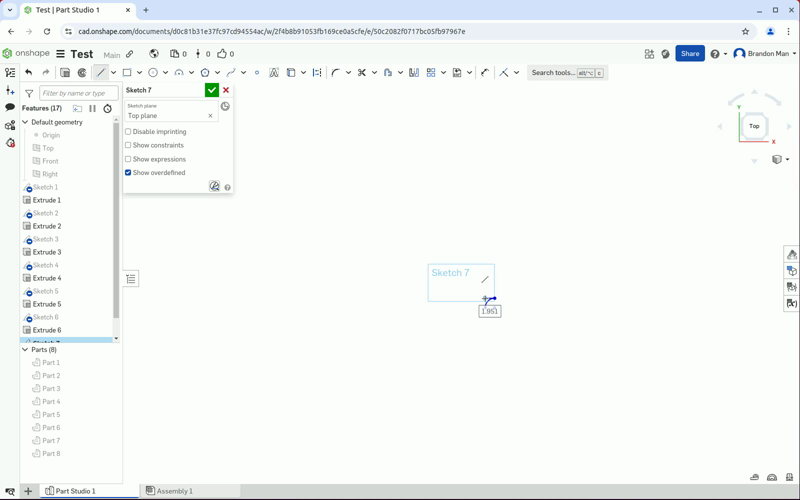
key_up(shift)
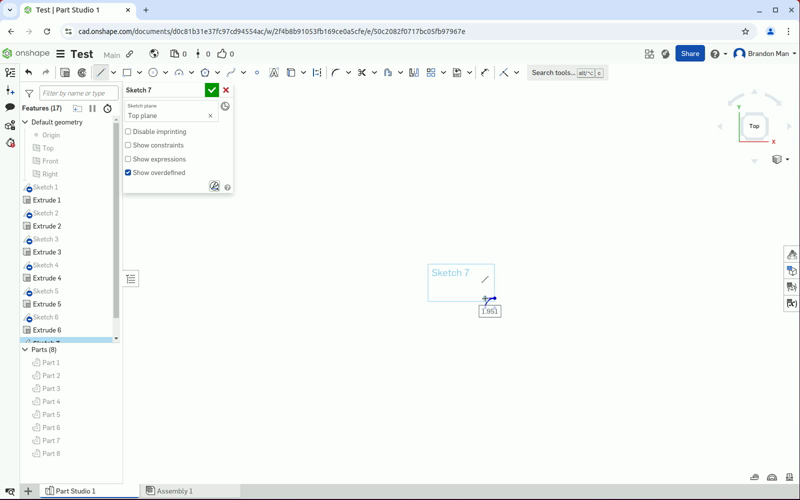
mouse_move(515, 298)
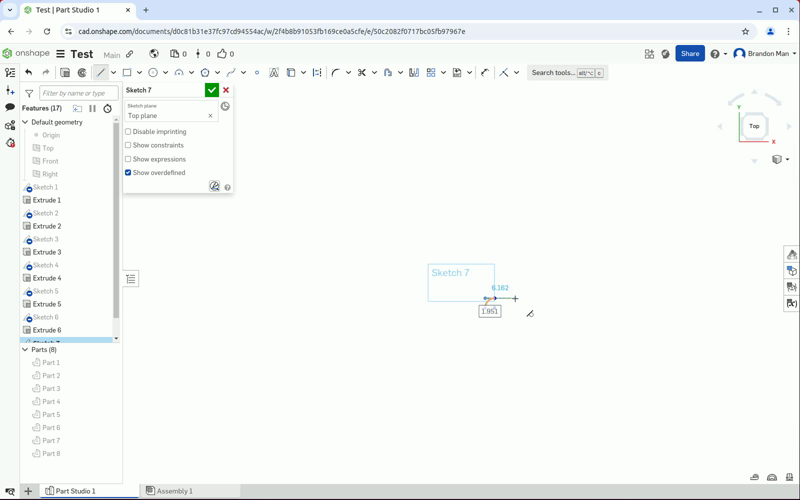
key_down(shift)
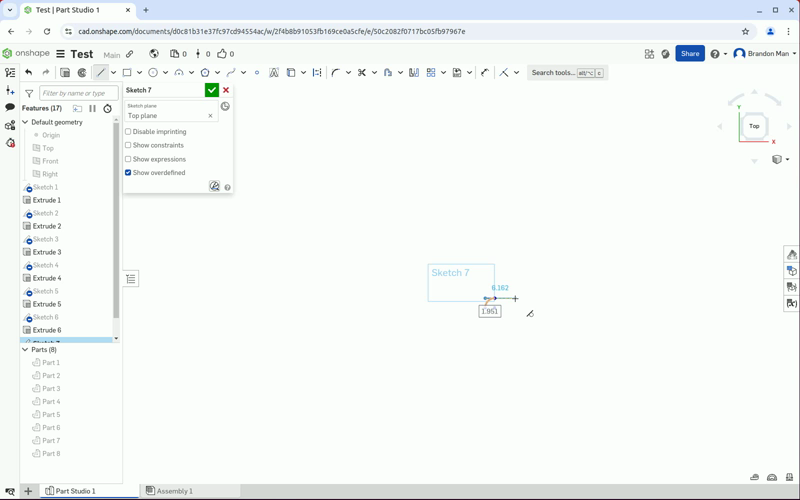
mouse_move(485, 307)
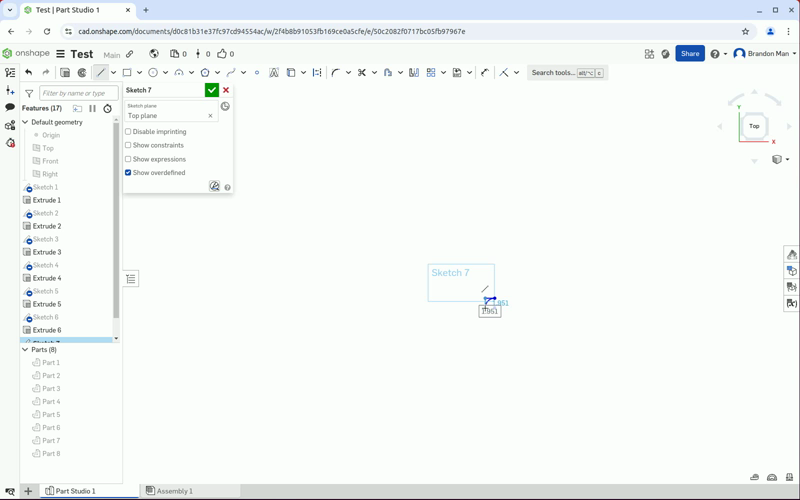
key_up(shift)
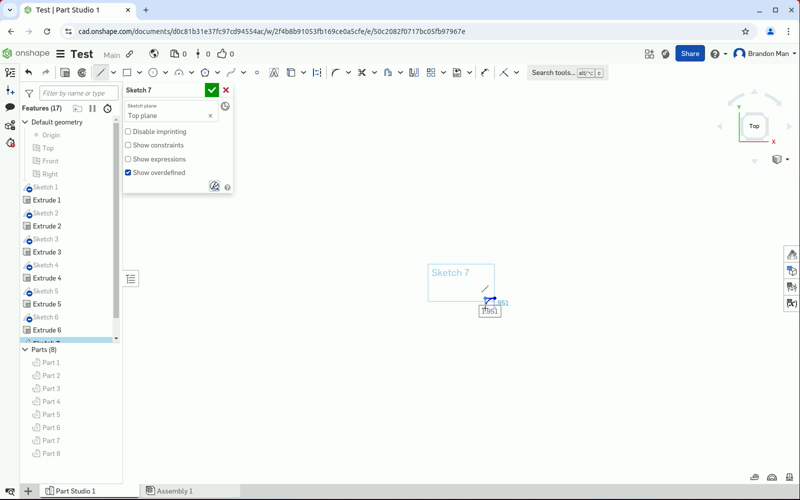
click(485, 307)
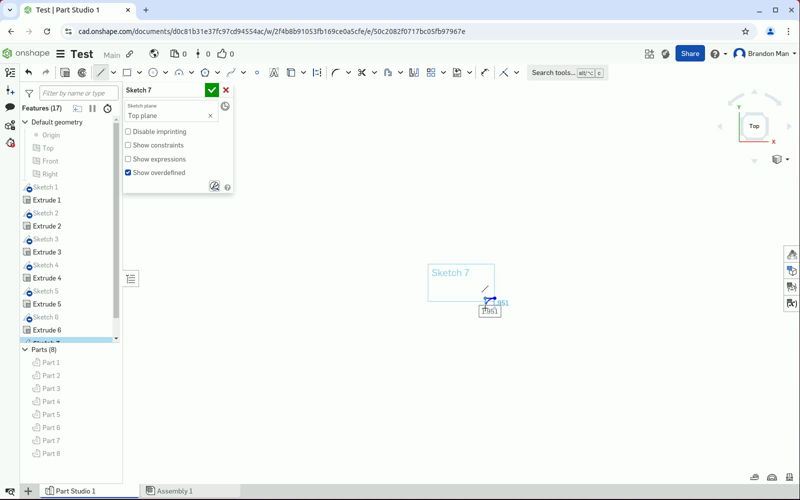
key(esc)
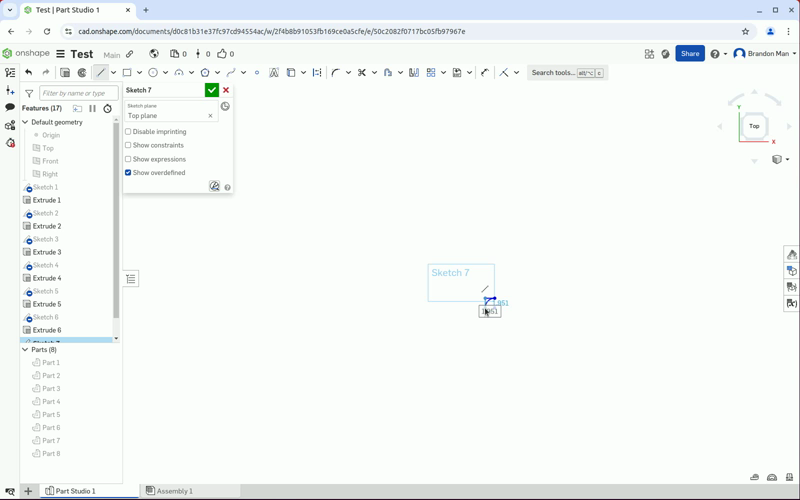
mouse_move(485, 298)
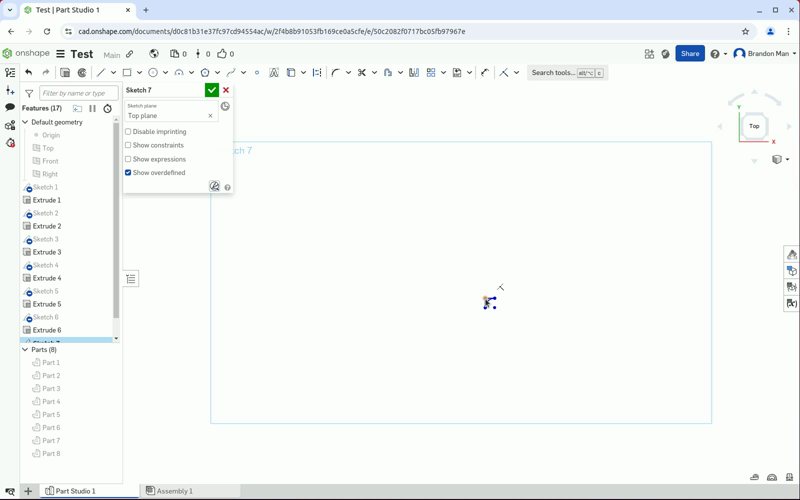
scroll(6)
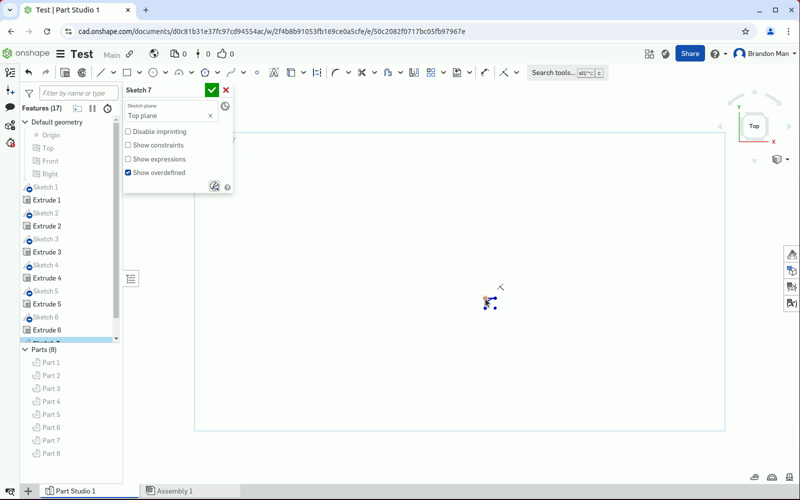
scroll(6)
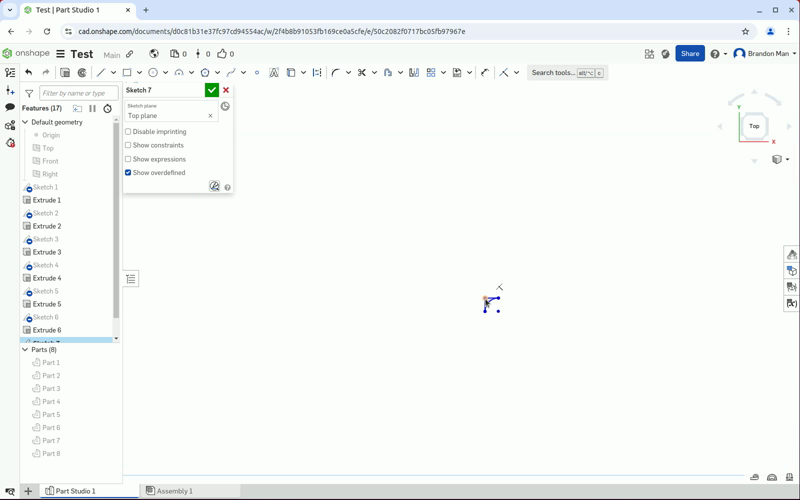
scroll(6)
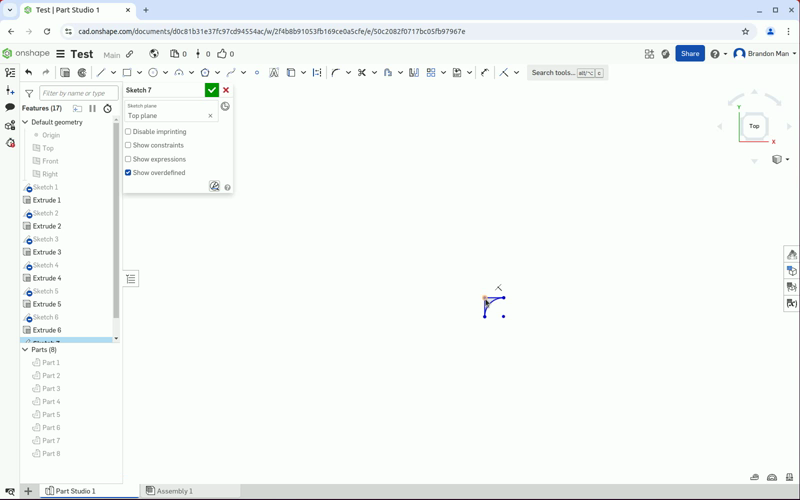
scroll(6)
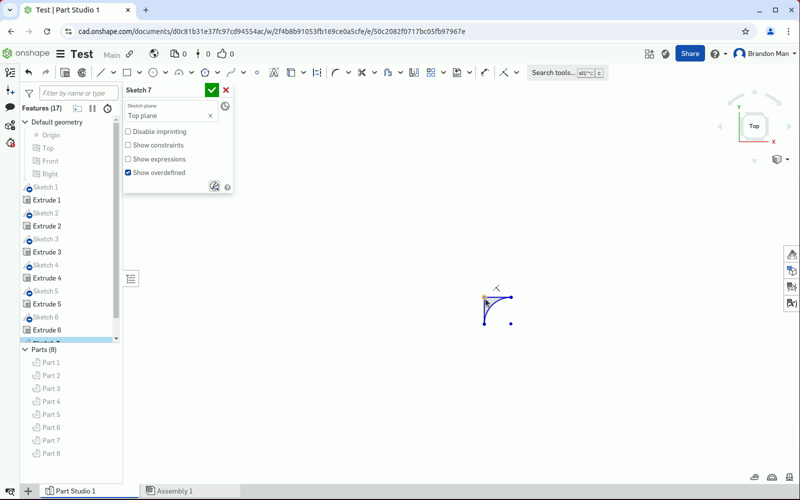
scroll(6)
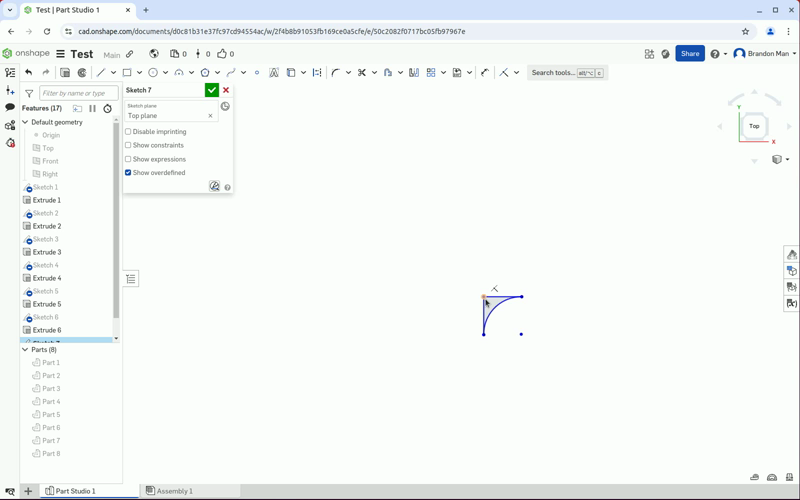
scroll(6)
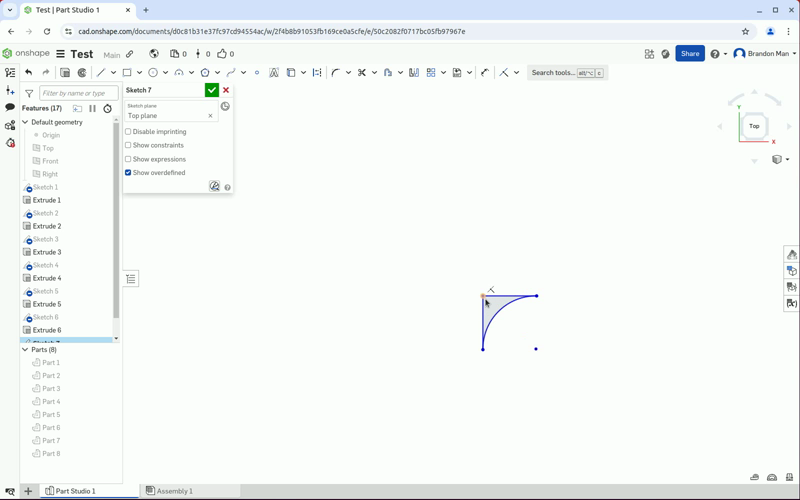
scroll(6)
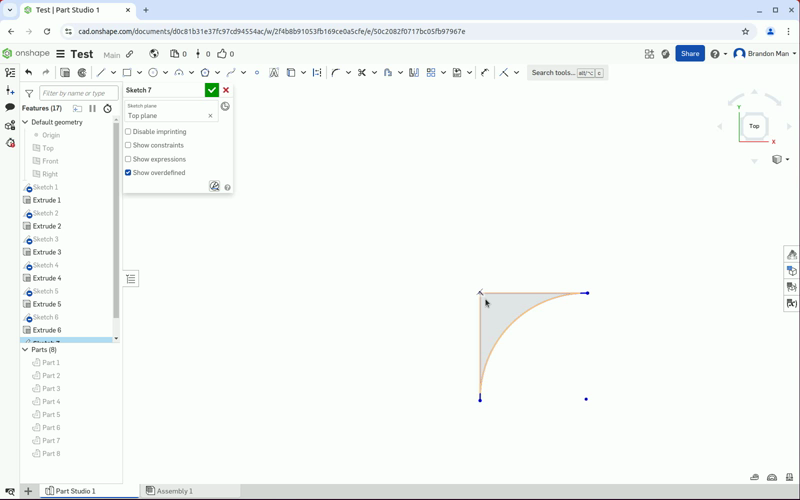
click(485, 298)
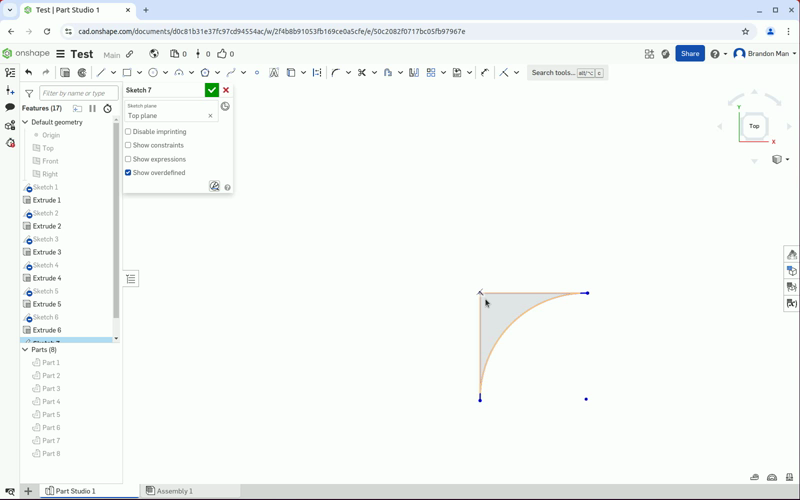
scroll(-6)
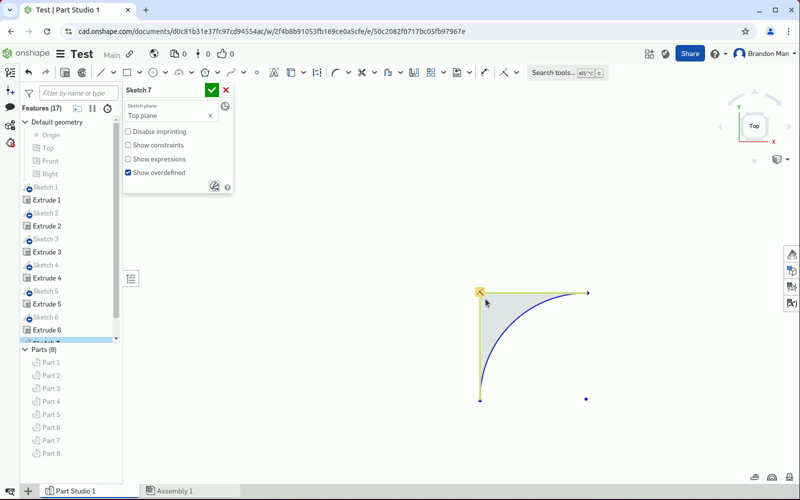
scroll(-6)
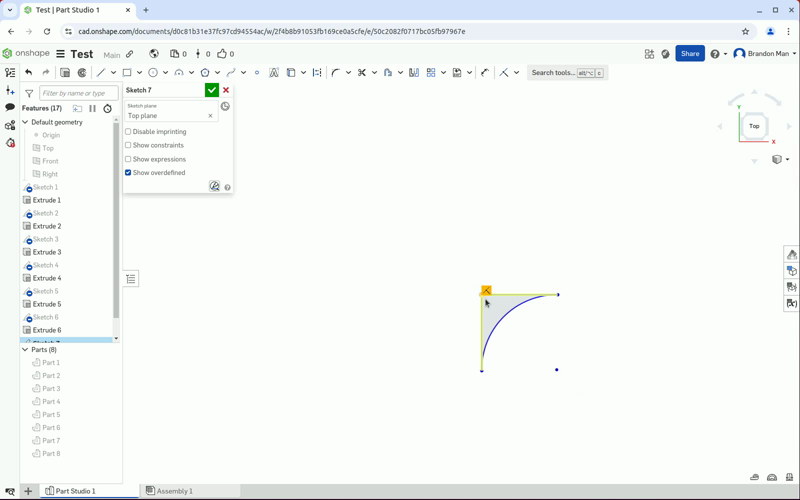
scroll(-6)
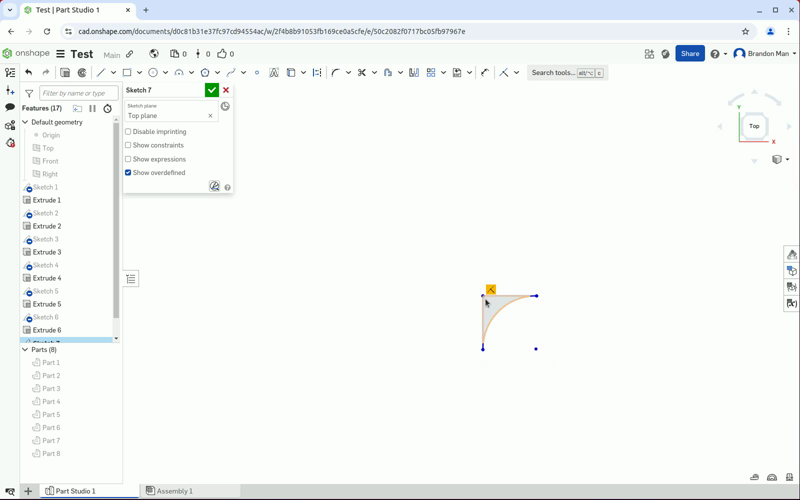
scroll(-6)
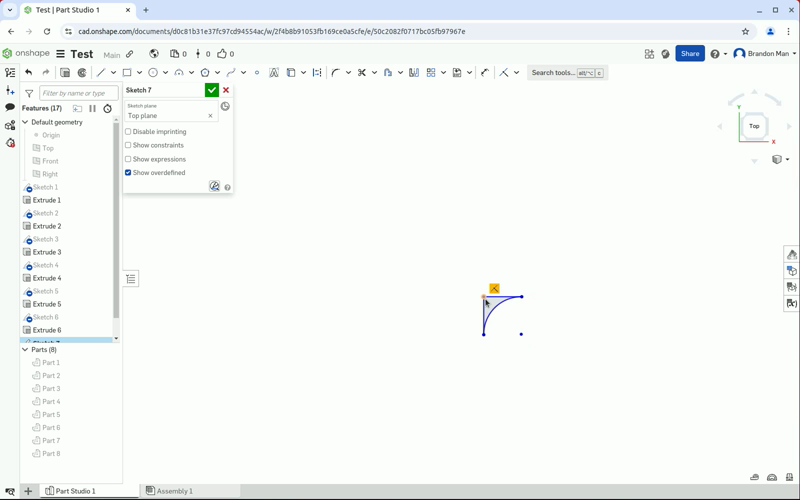
scroll(-6)
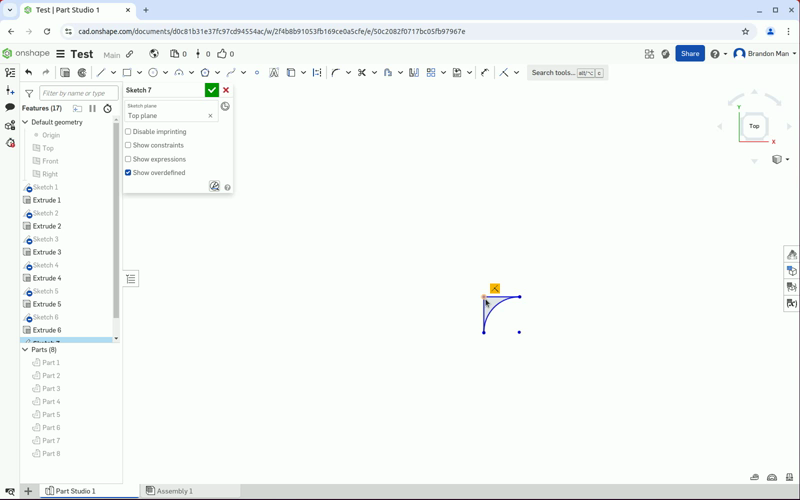
scroll(-6)
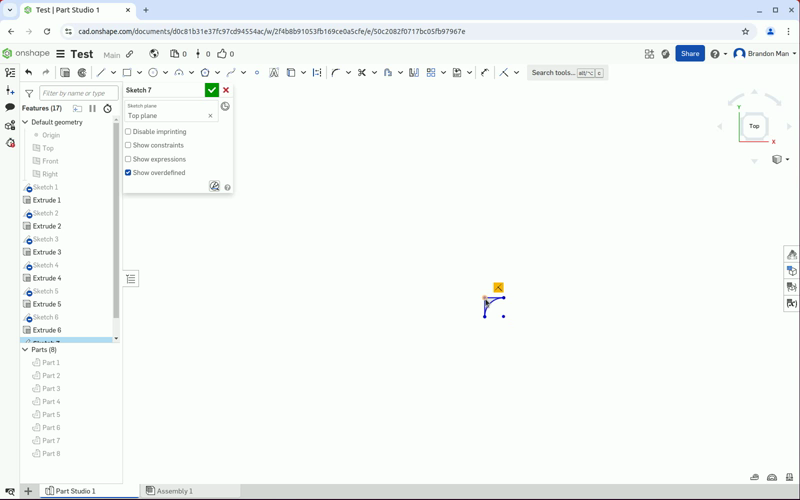
scroll(-6)
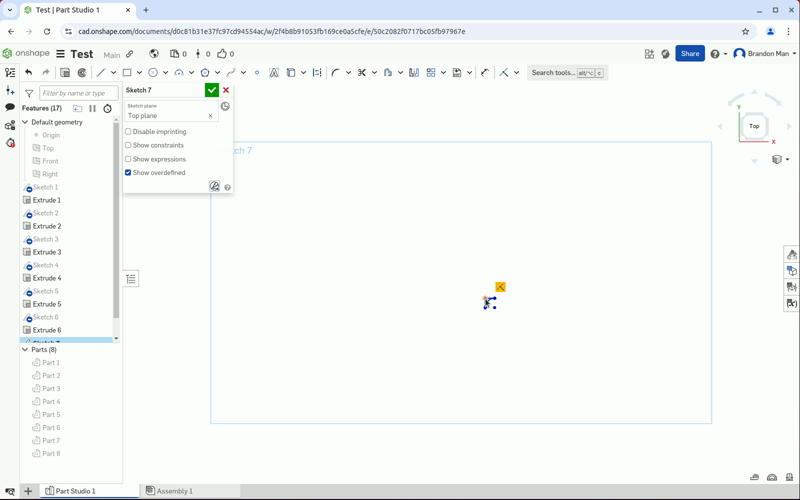
mouse_move(73, 352)
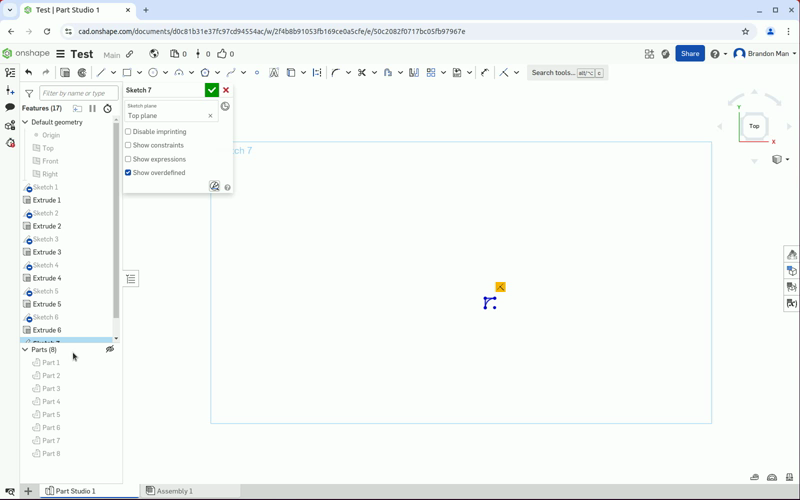
key(shift+y)
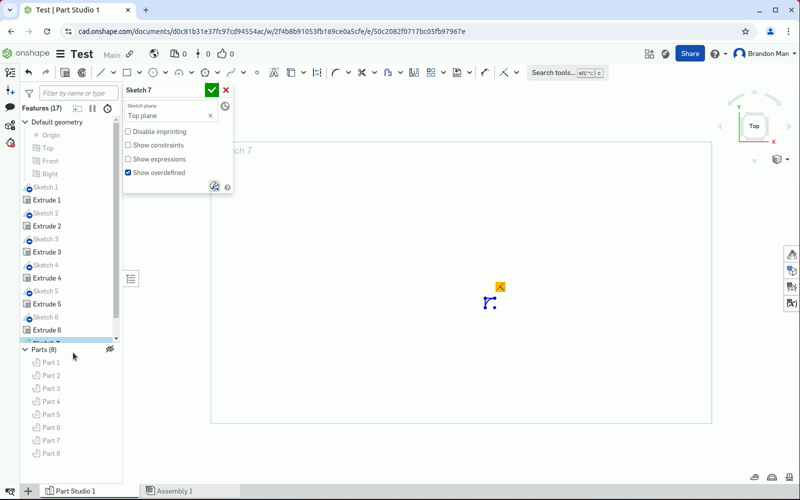
key(shift+e)
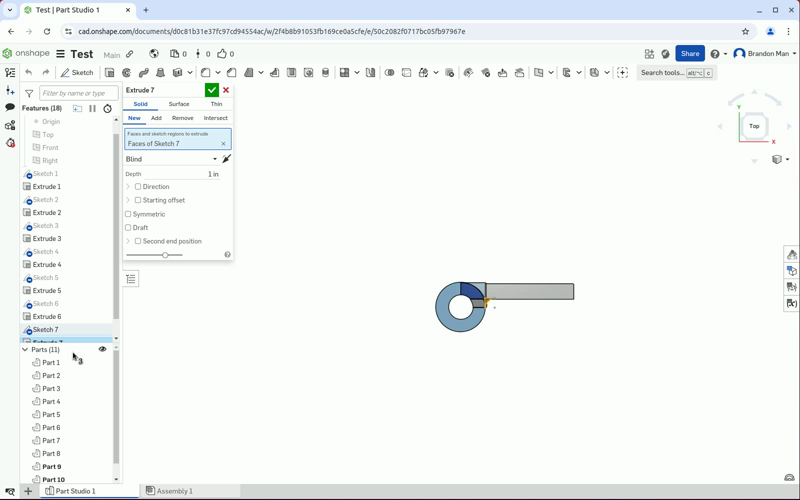
mouse_move(143, 106)
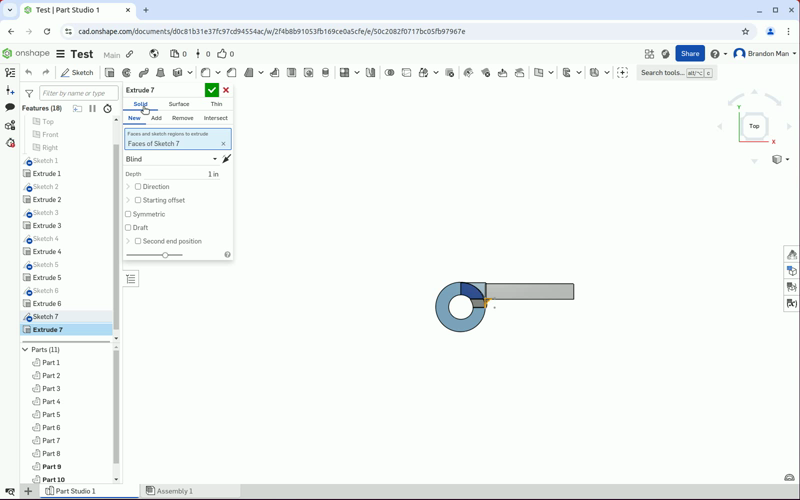
click(143, 106)
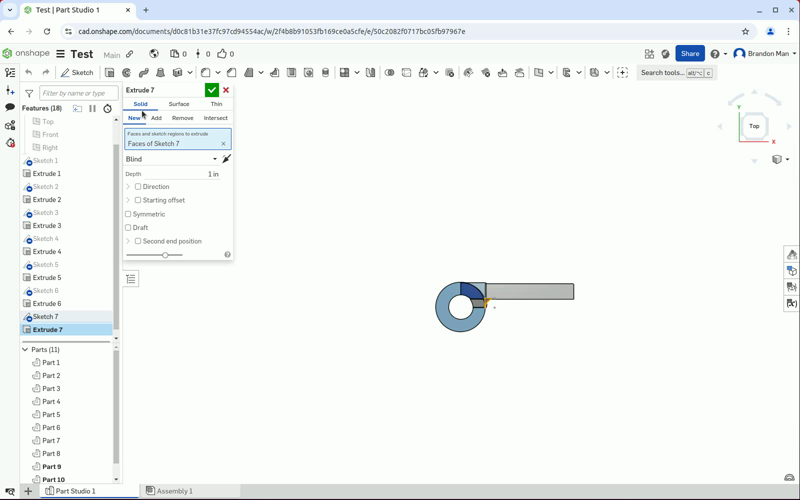
mouse_move(137, 120)
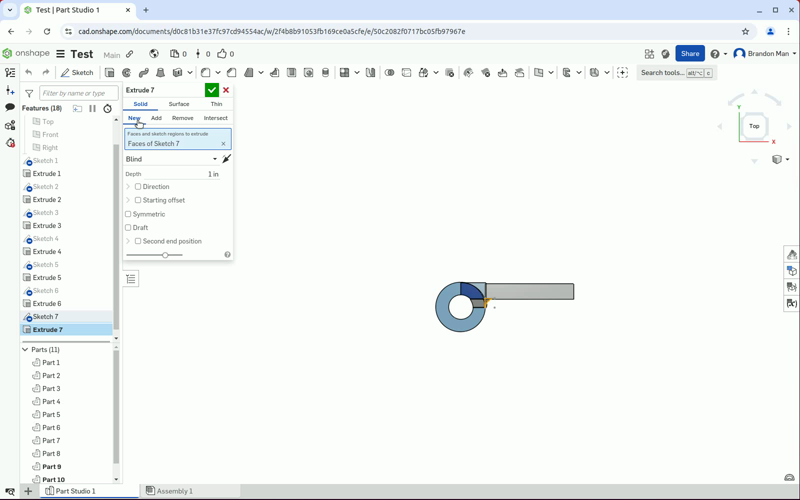
click(137, 120)
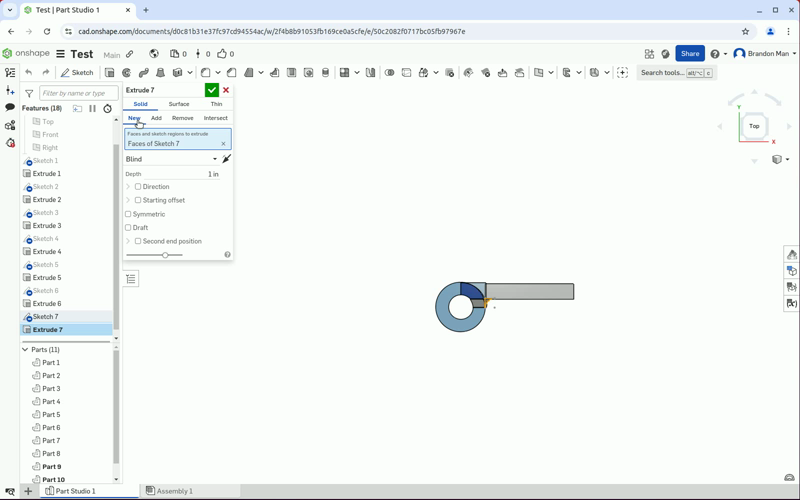
key(tab, 4)
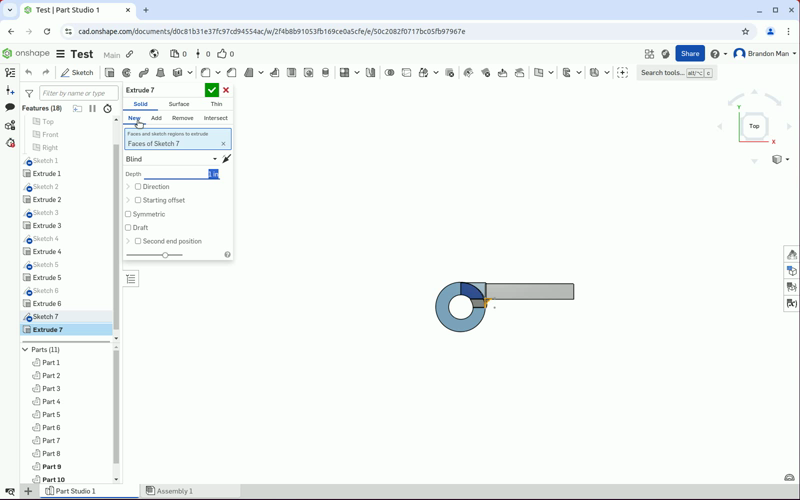
text(11.554)
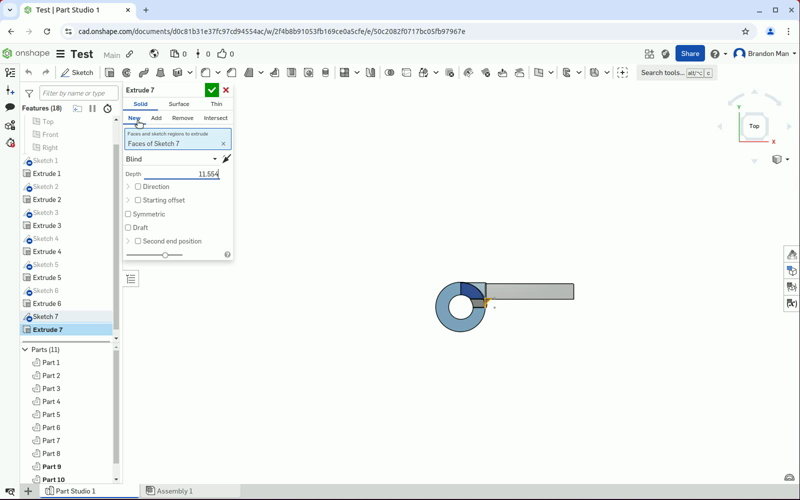
key(enter)
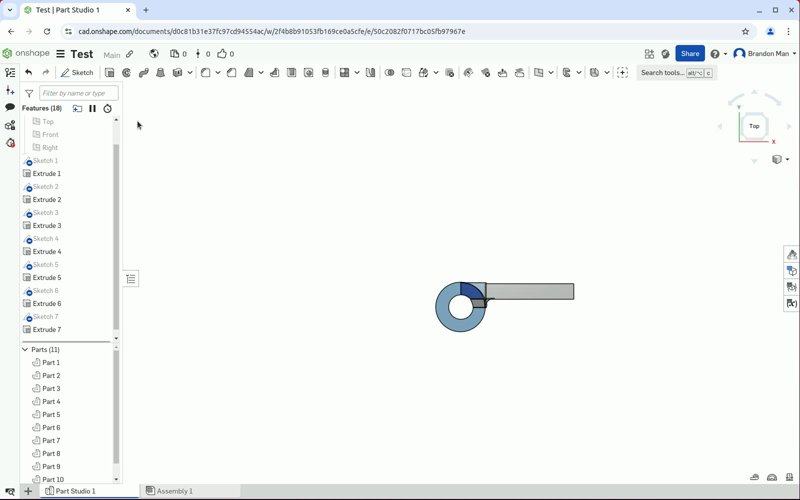
key(shift+h)
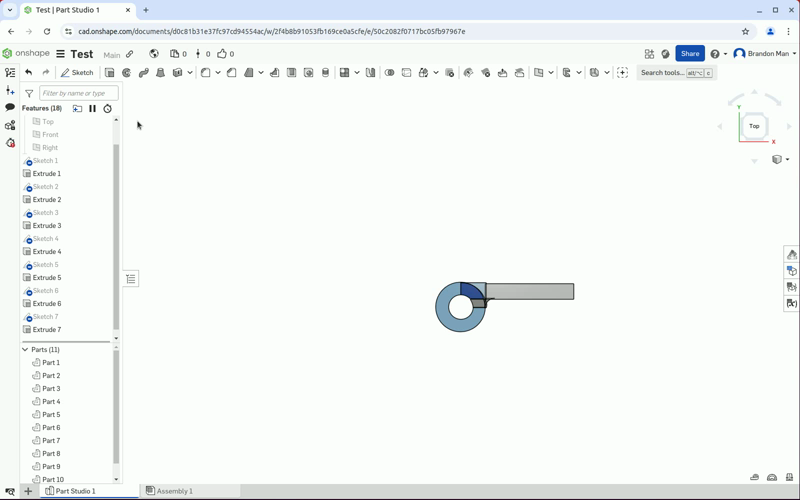
key(shift+h)
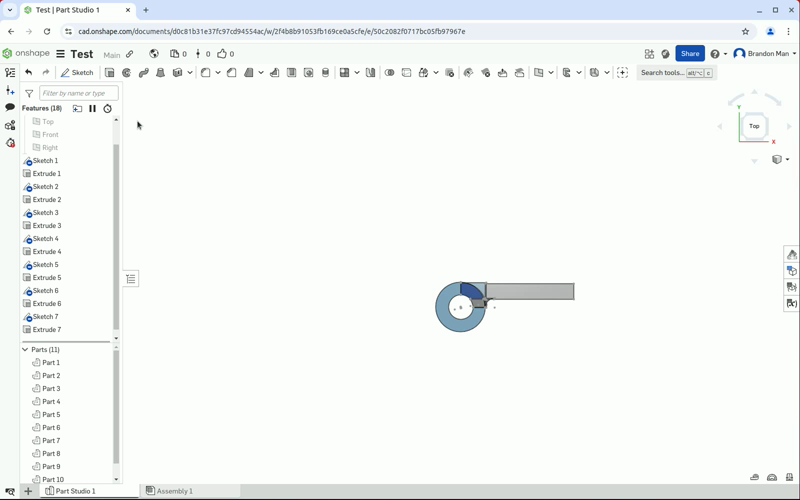
key(shift+7)
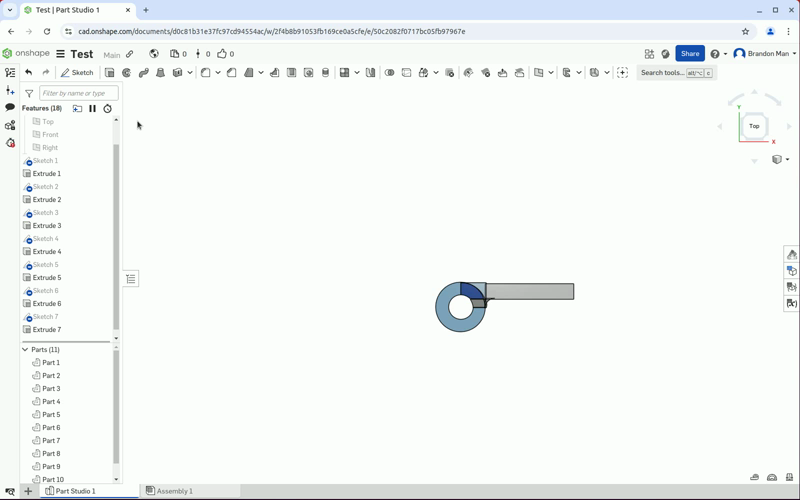
key(up, 3)
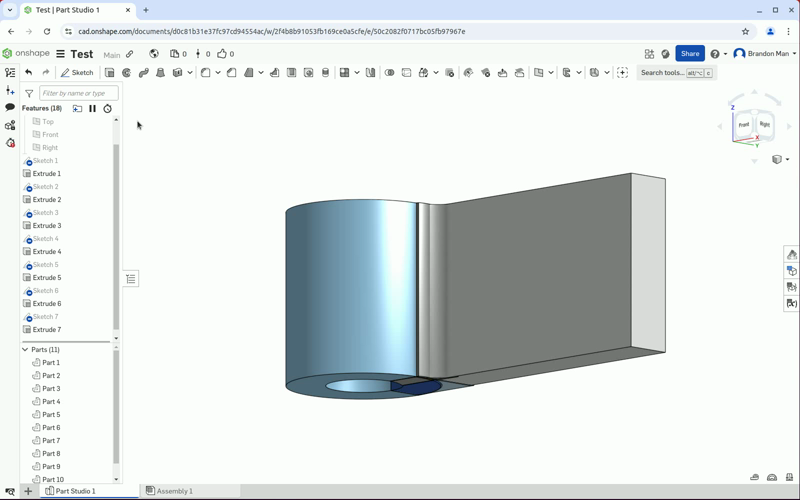
key(left, 3)
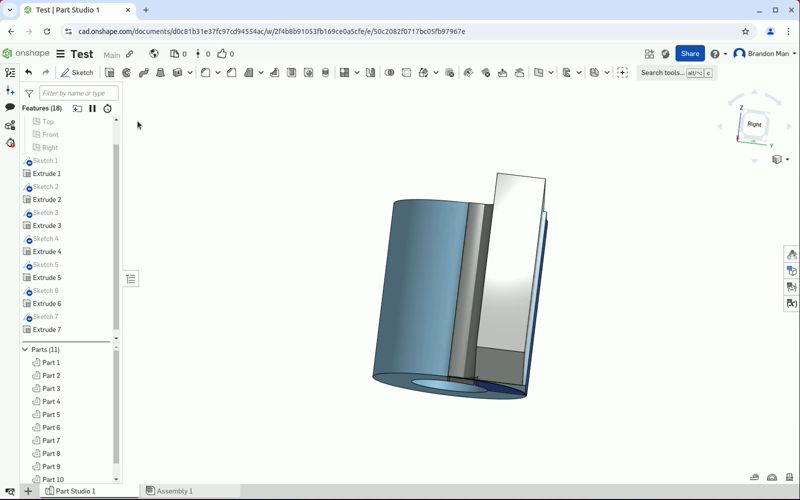
key(right, 3)
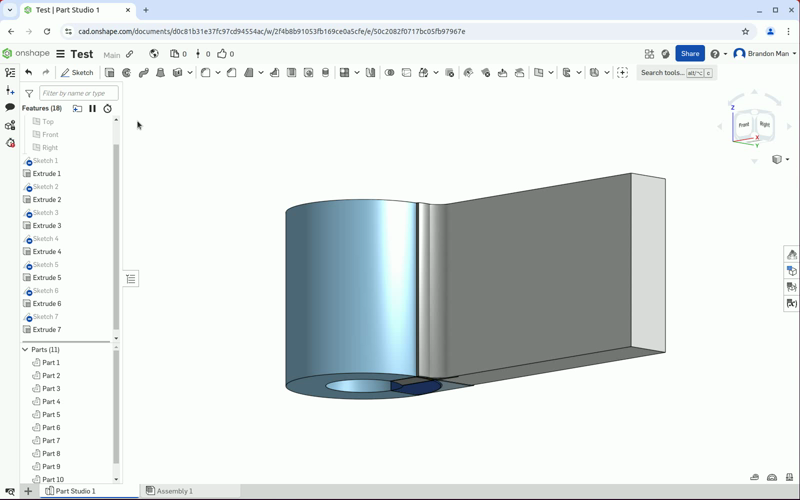
key(down, 3)
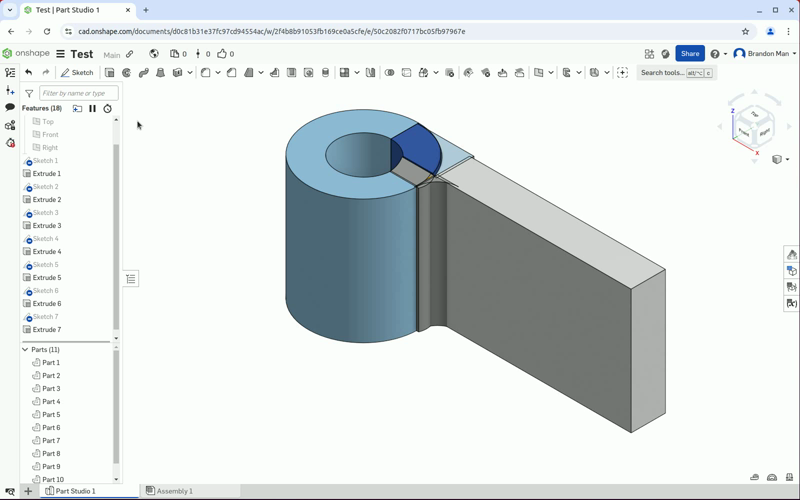
mouse_move(69, 163)
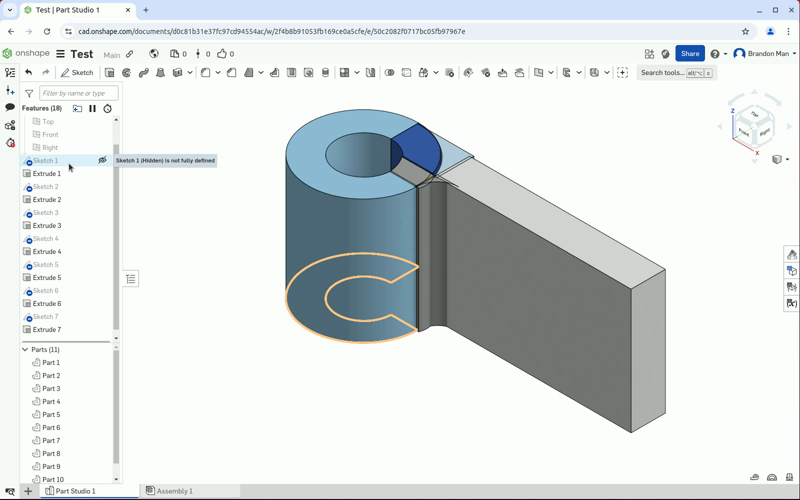
click(69, 163)